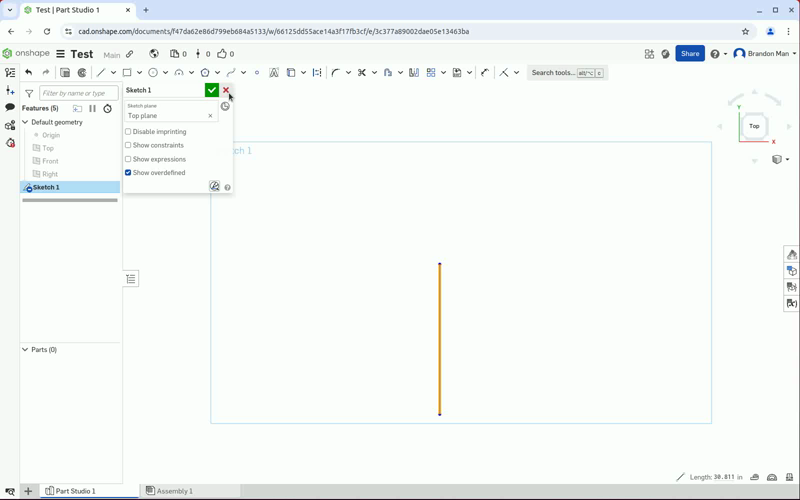
key(shift+h)
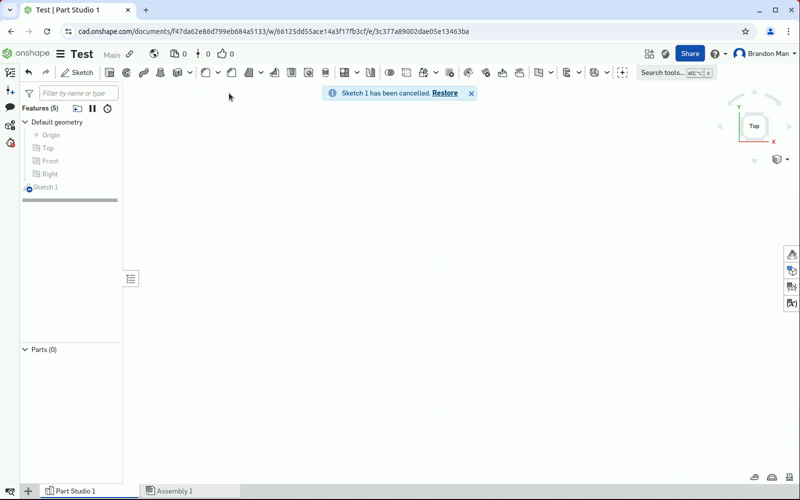
mouse_move(73, 352)
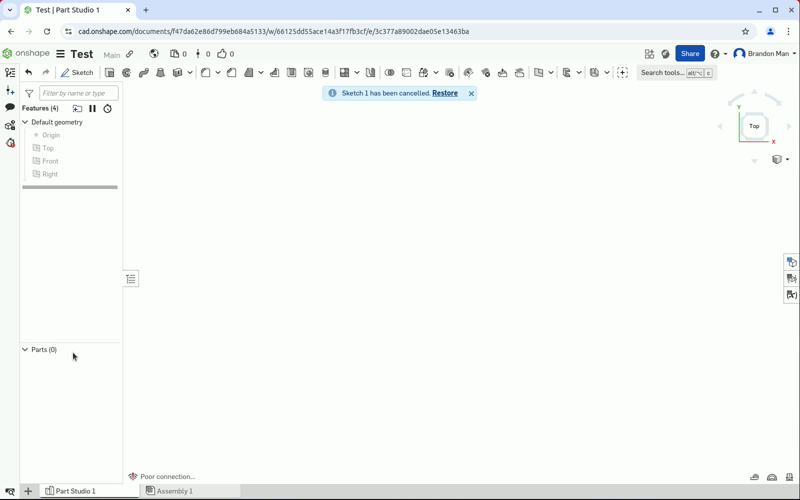
key(y)
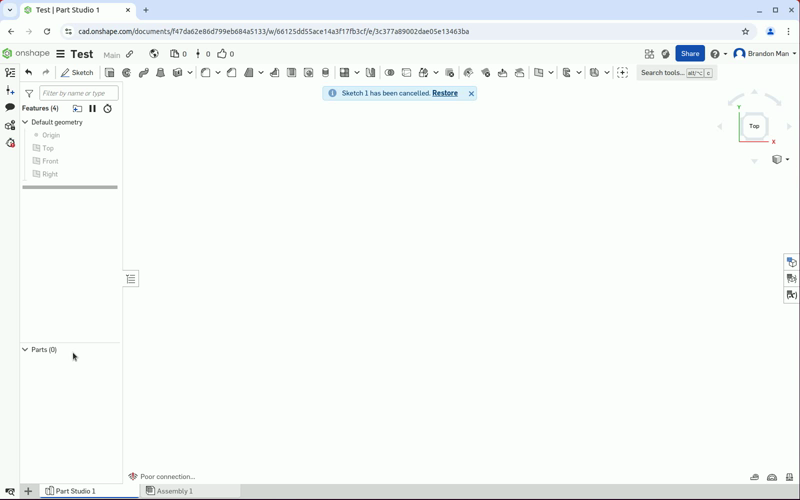
key(shift+p)
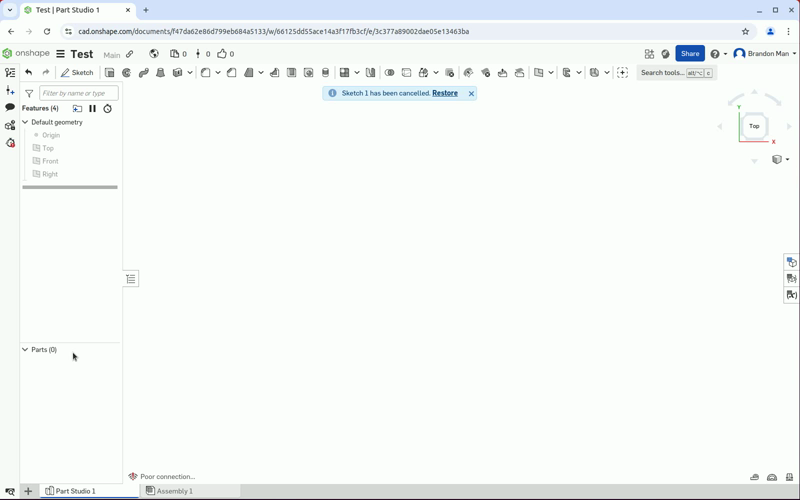
key(space)
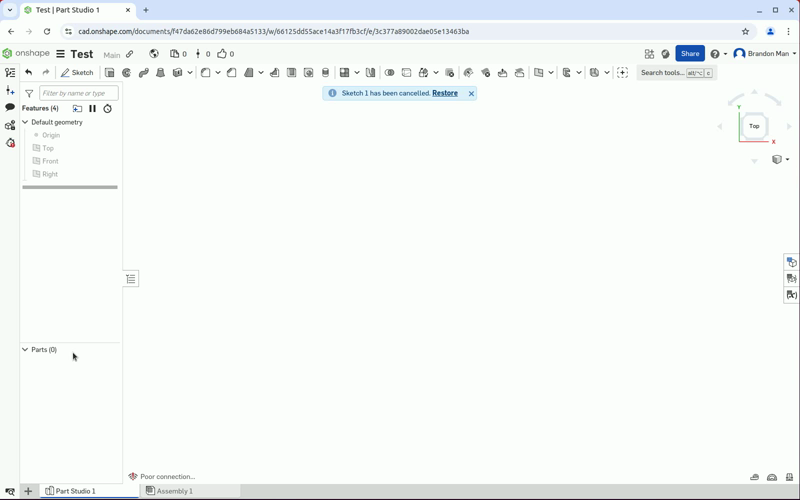
key_down(shift)
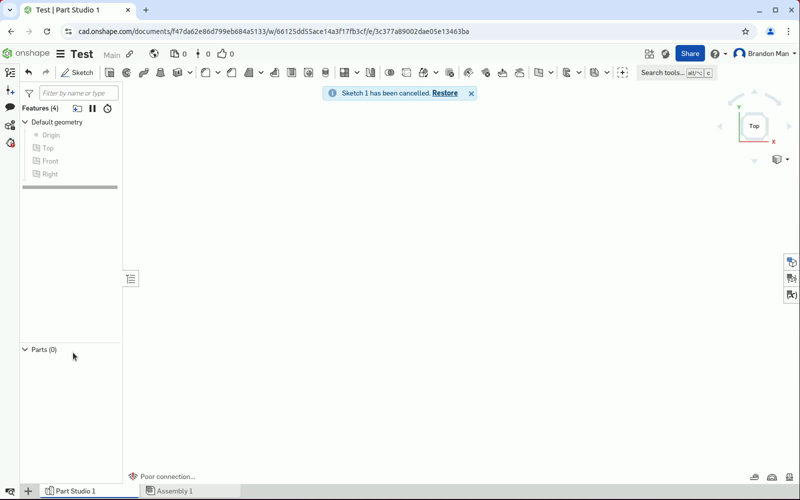
key(up)
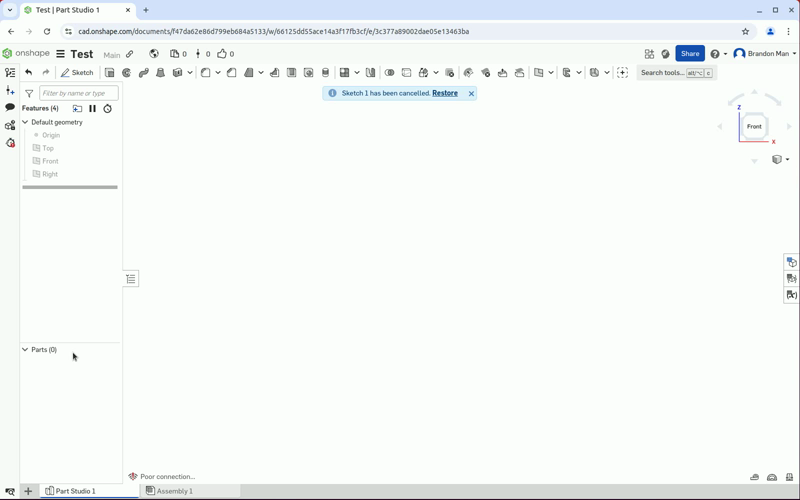
key_up(shift)
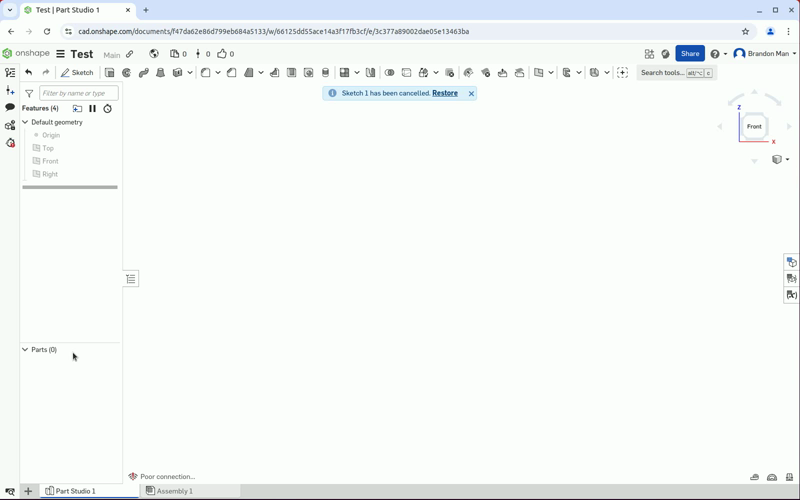
key(space)
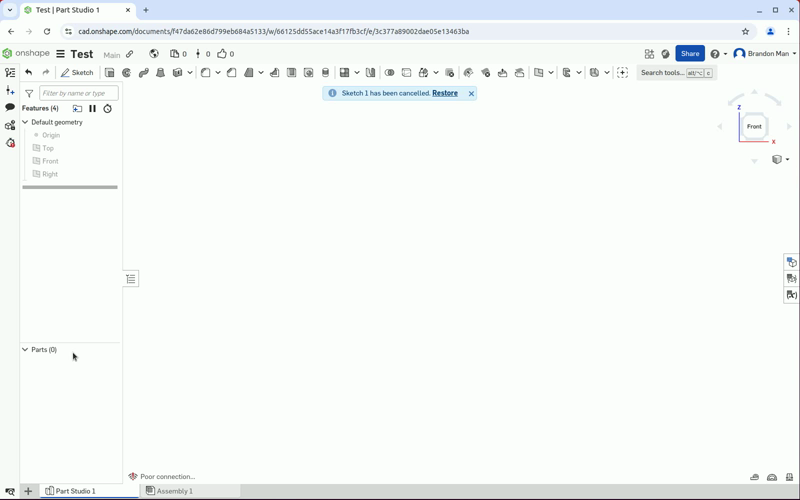
key_down(shift)
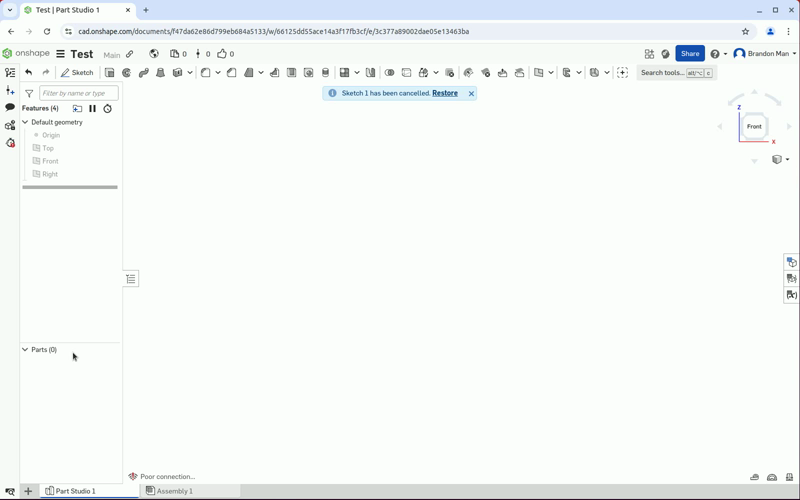
key(left)
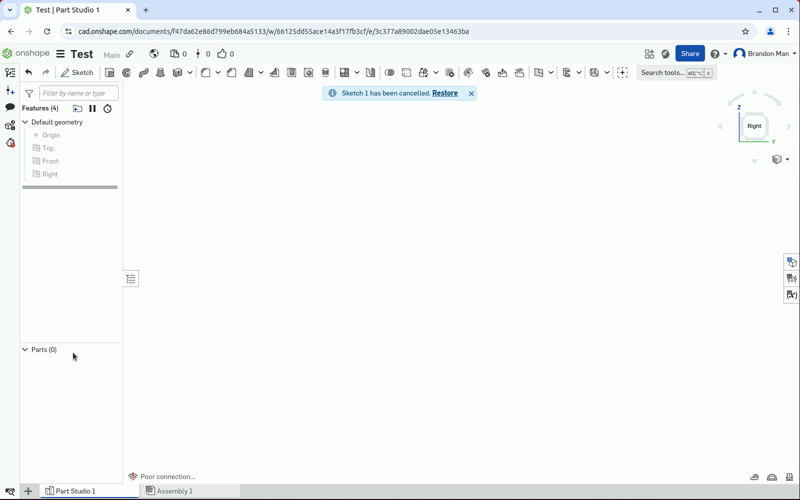
key_up(shift)
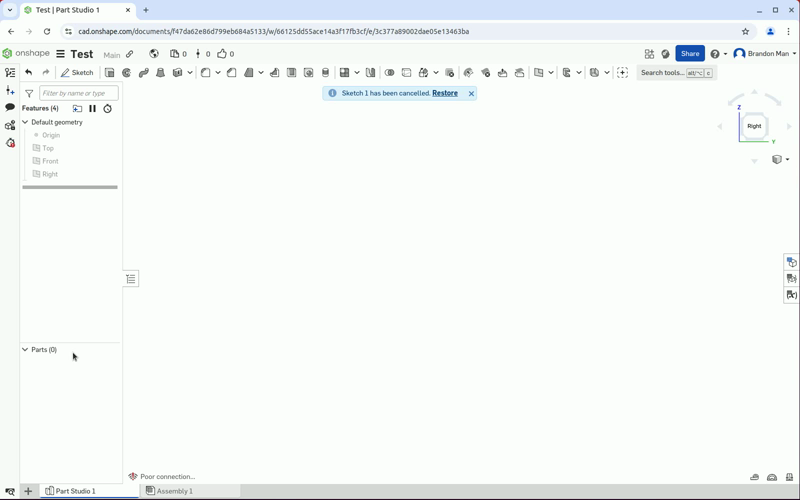
mouse_move(73, 352)
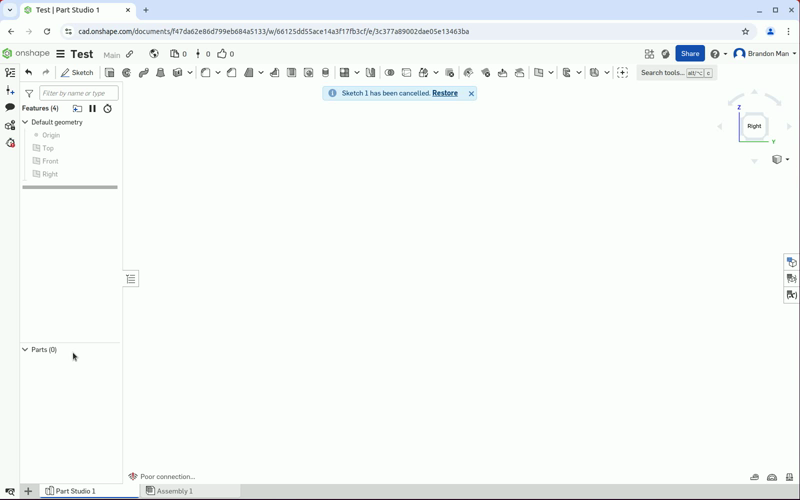
key(shift+y)
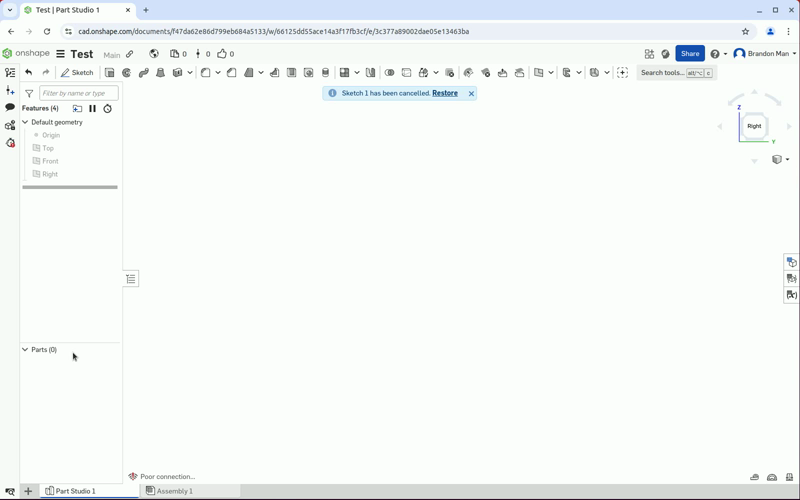
key(shift+s)
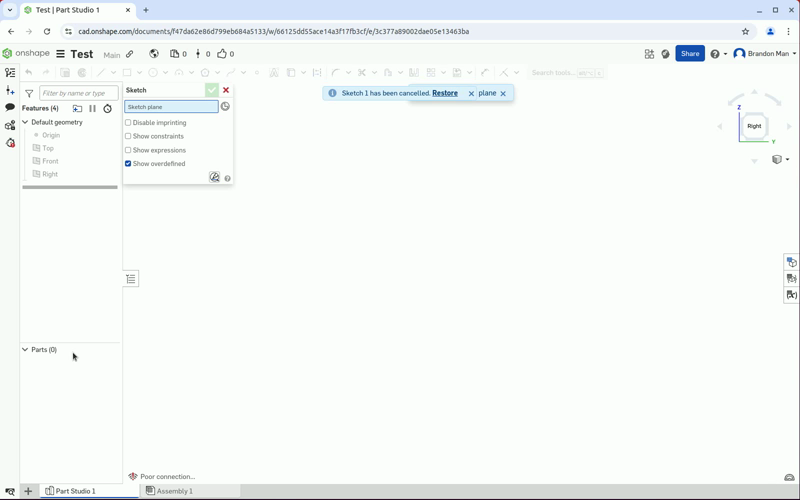
mouse_move(73, 176)
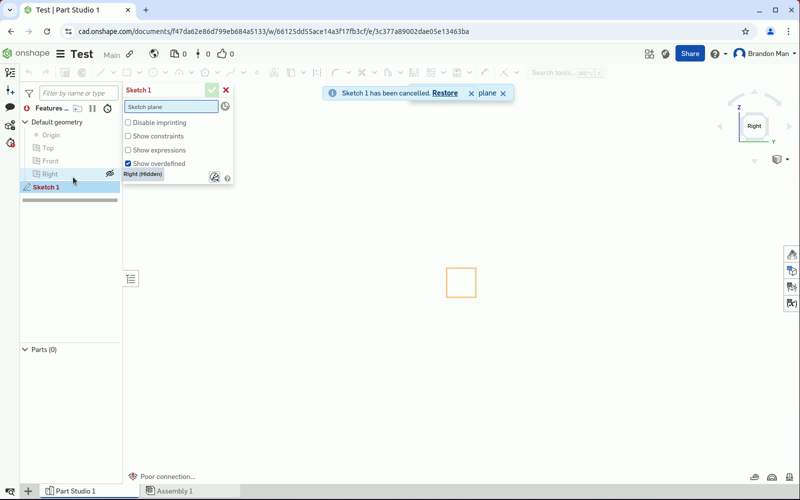
click(73, 176)
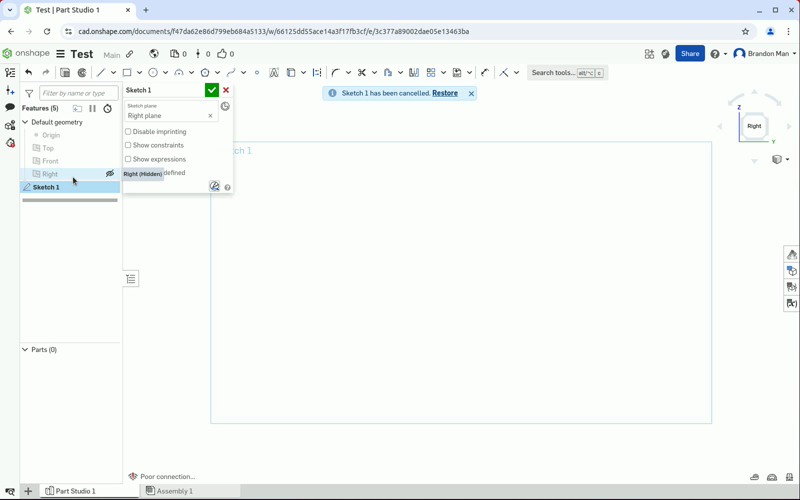
mouse_move(73, 352)
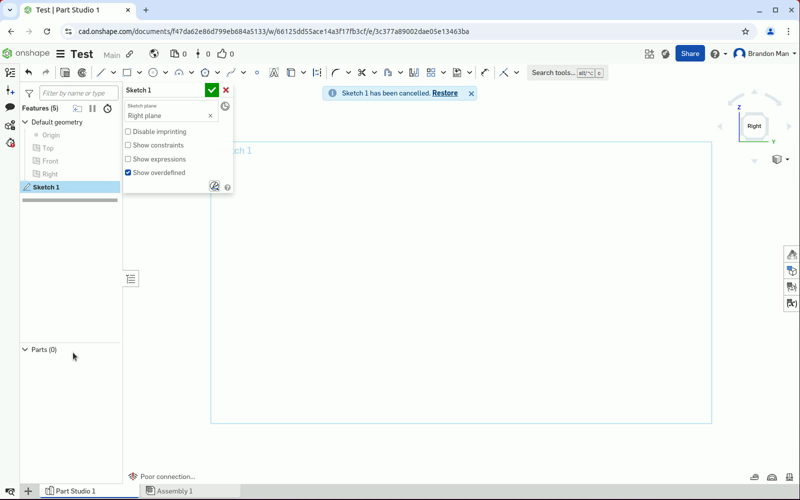
key(y)
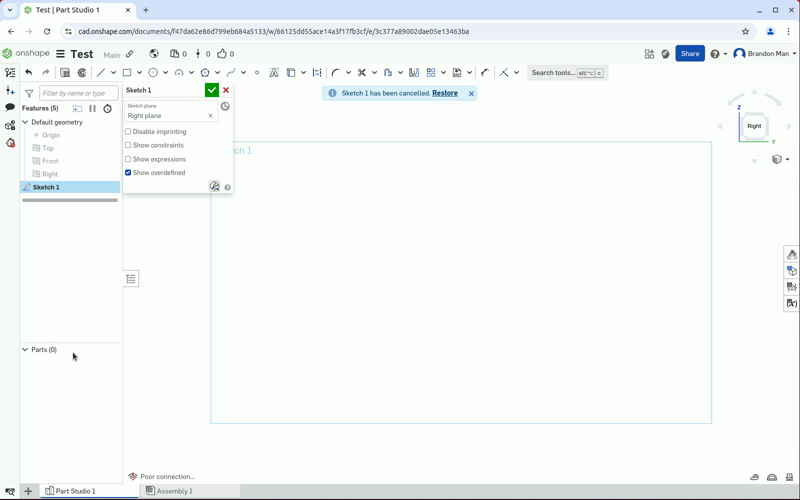
key(l)
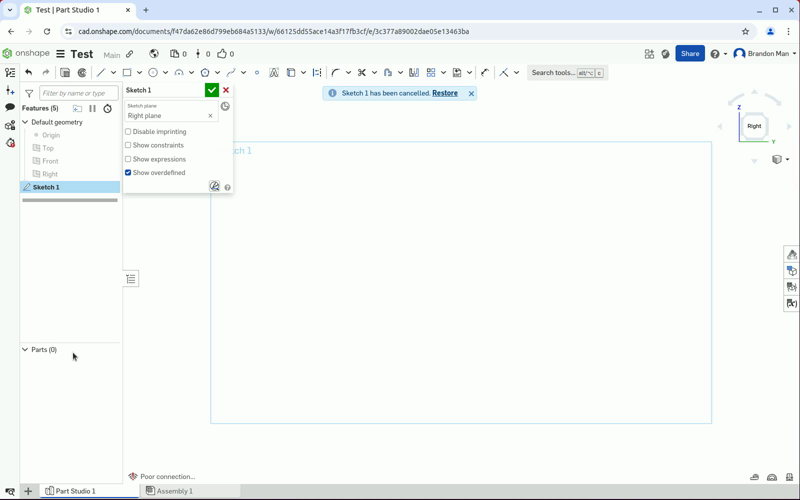
key_down(shift)
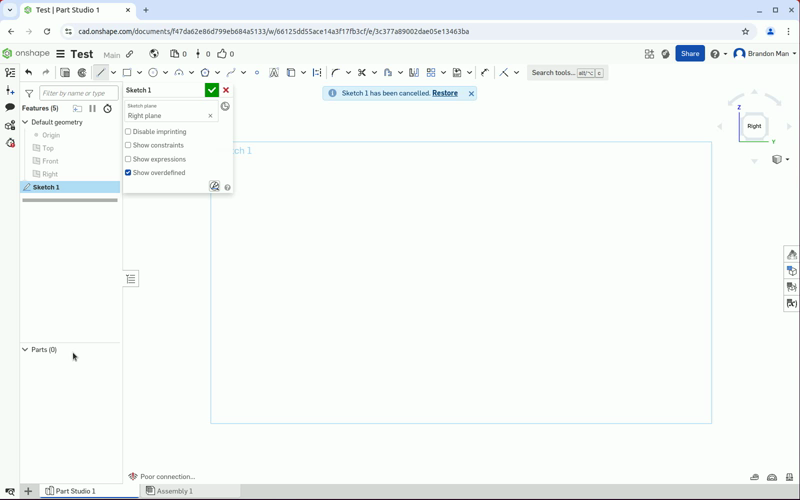
mouse_move(348, 203)
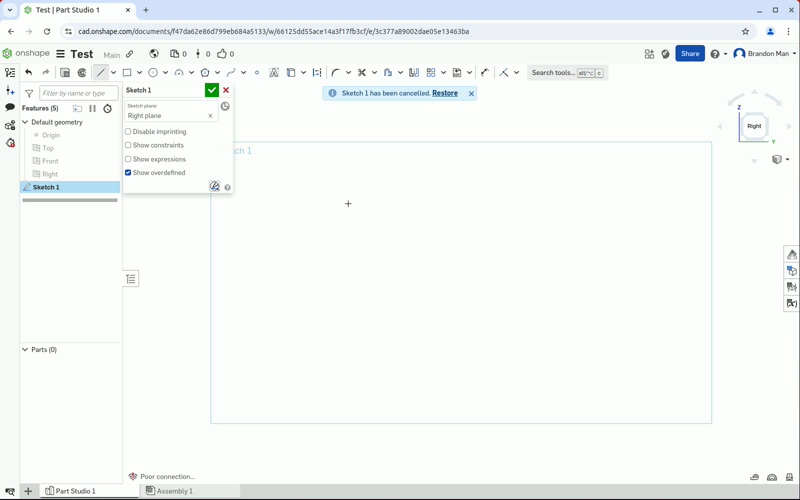
click(348, 203)
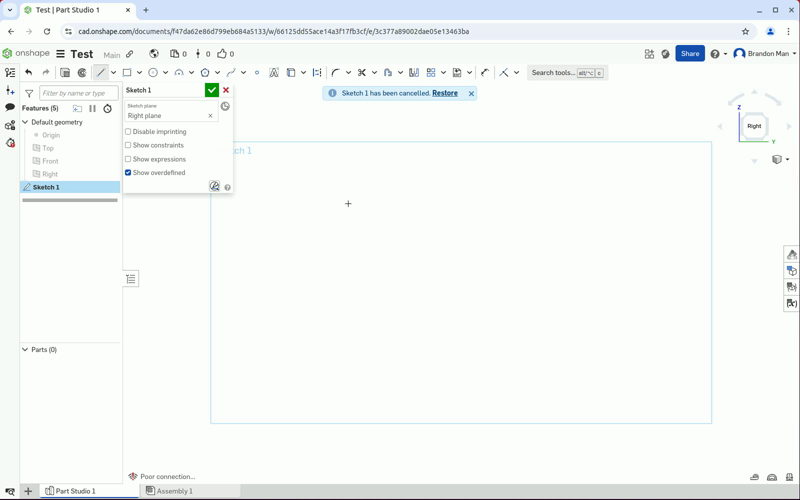
key_up(shift)
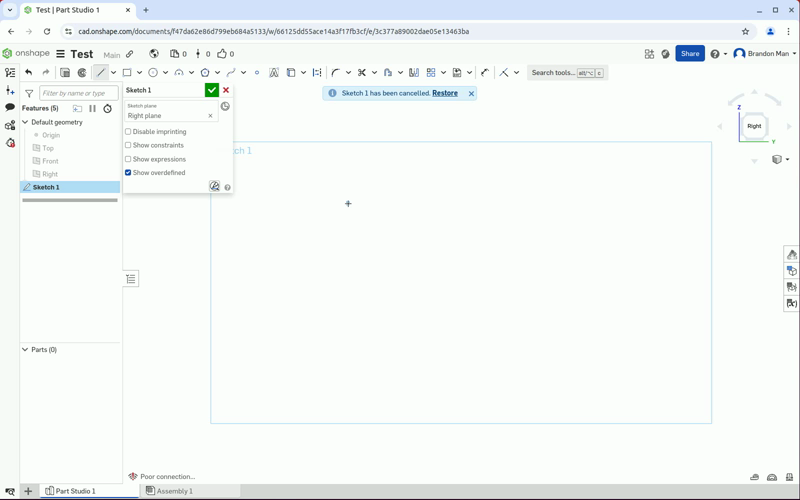
key_down(shift)
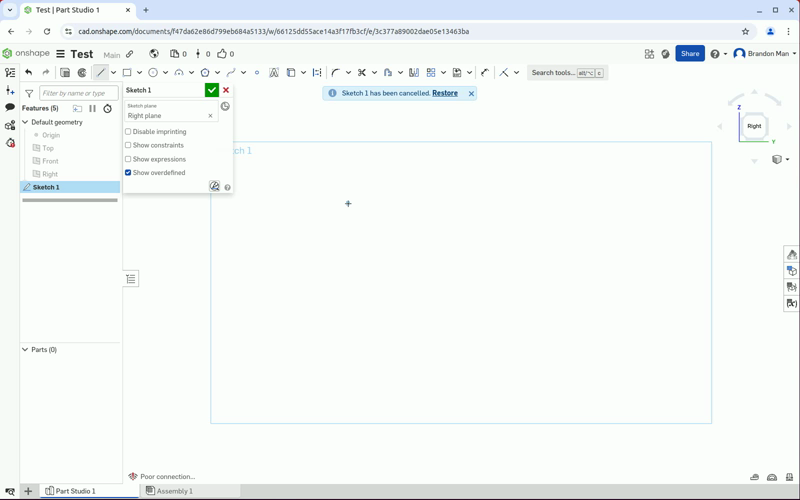
mouse_move(378, 203)
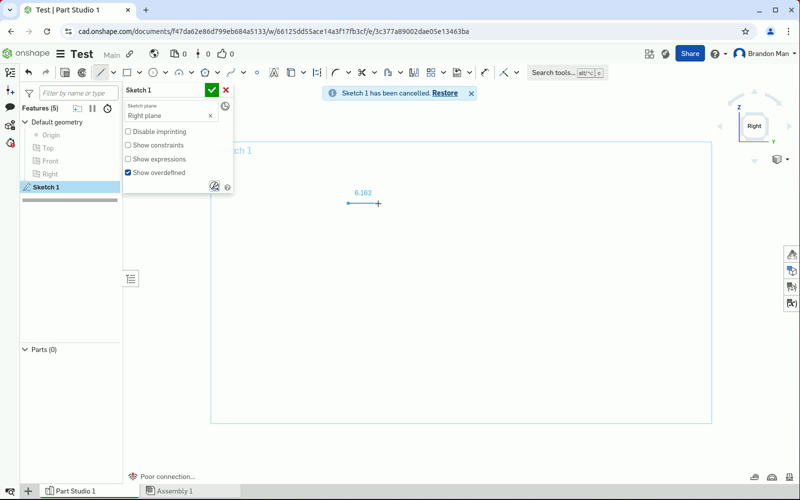
mouse_move(352, 203)
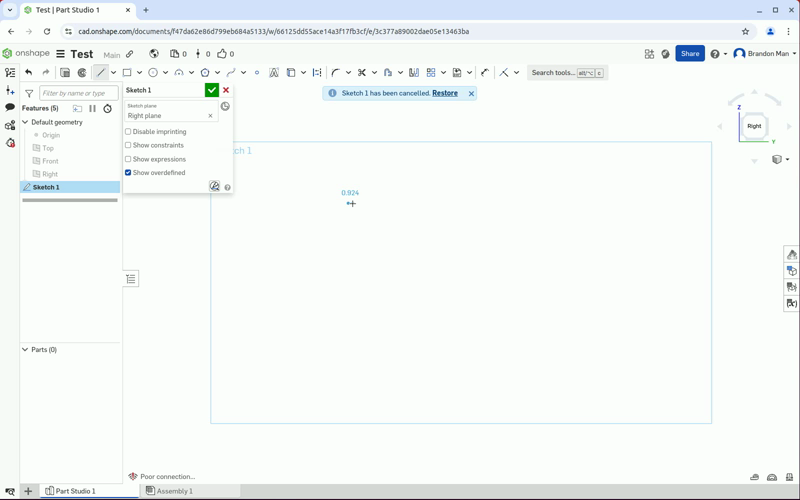
scroll(6)
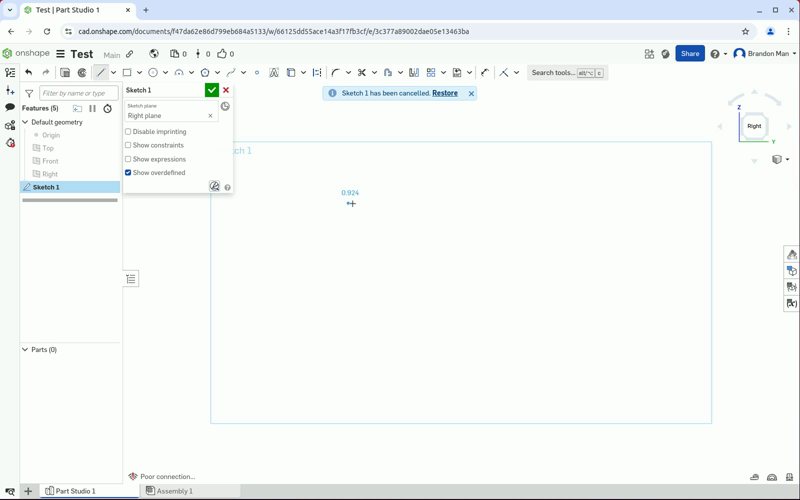
scroll(6)
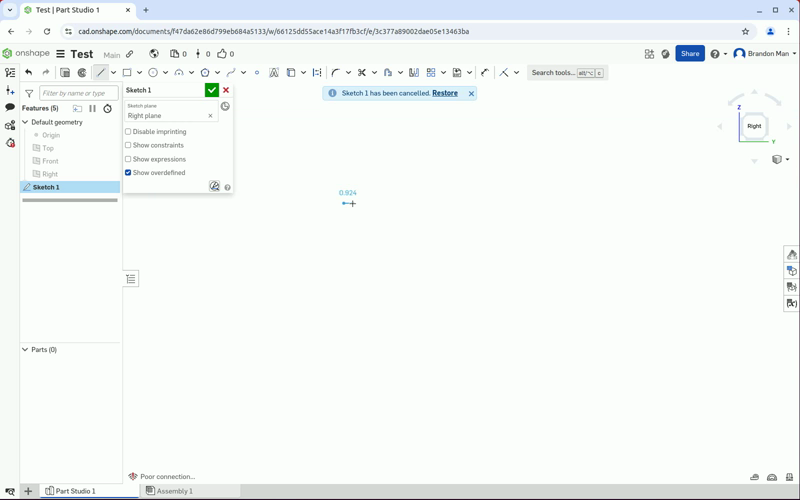
scroll(6)
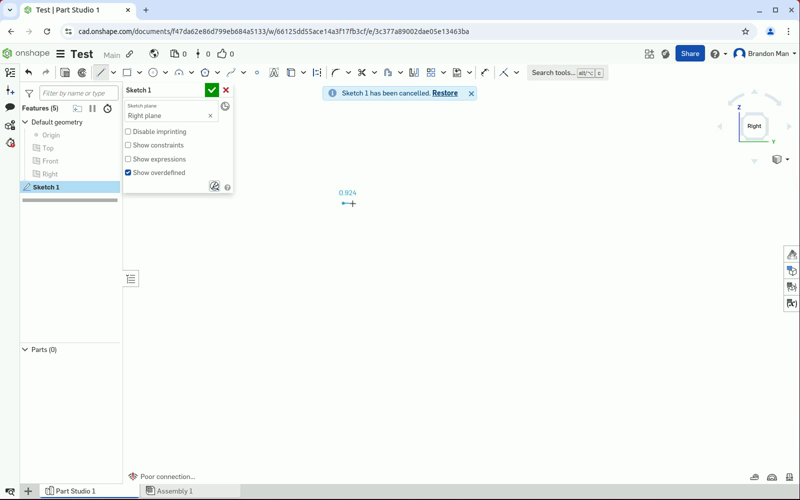
scroll(6)
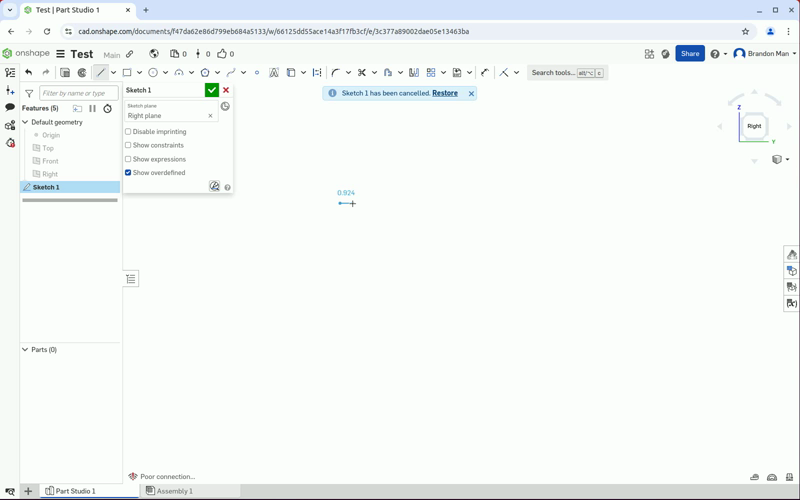
scroll(6)
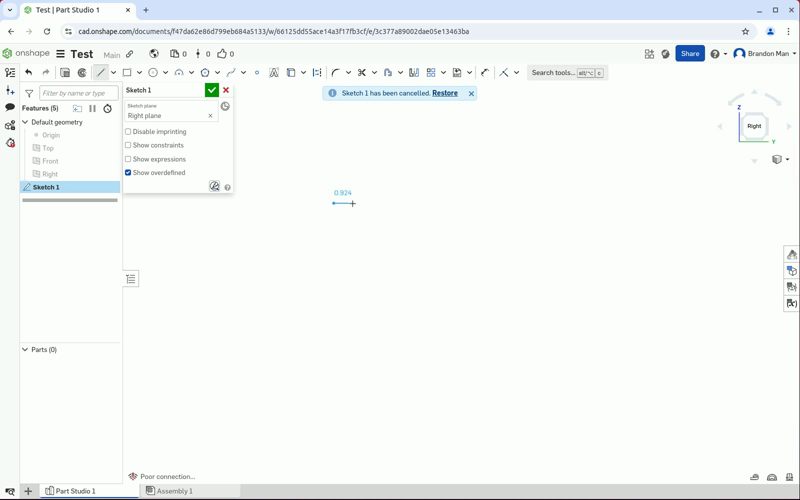
scroll(6)
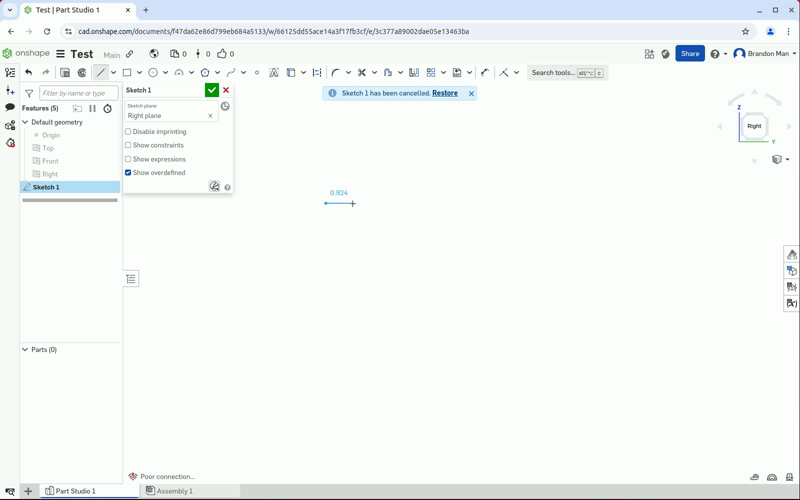
scroll(6)
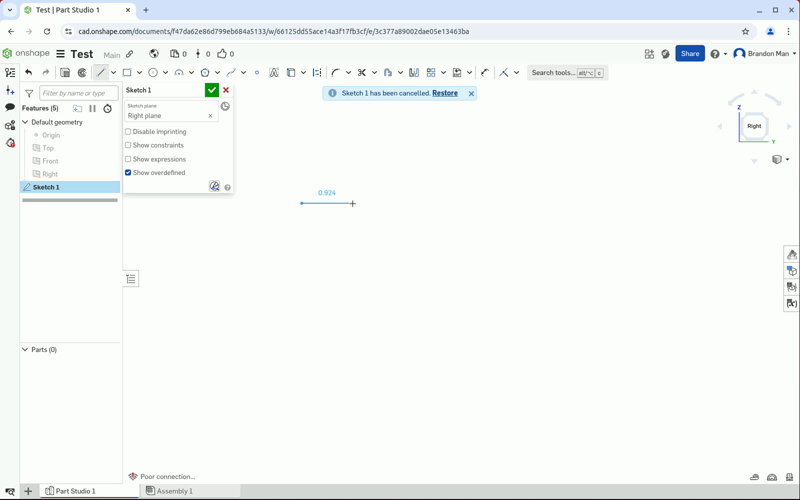
click(352, 203)
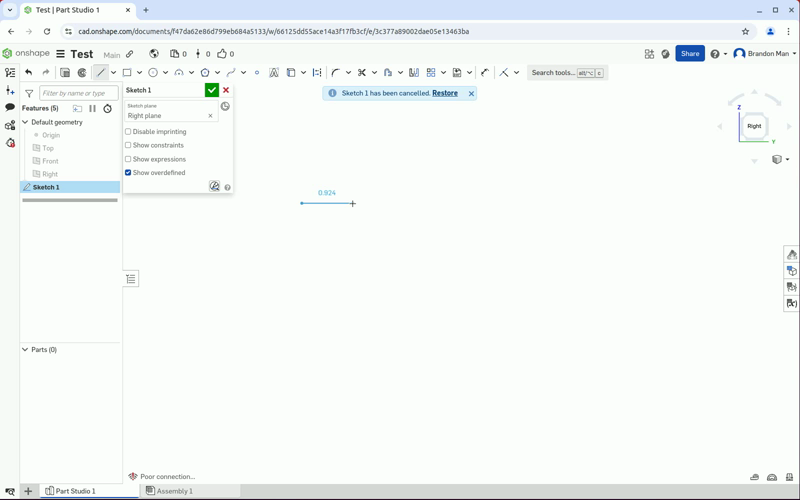
scroll(-6)
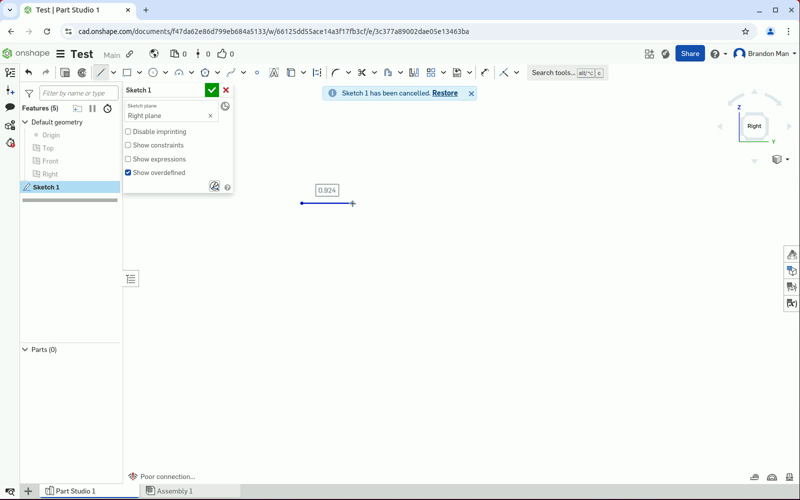
scroll(-6)
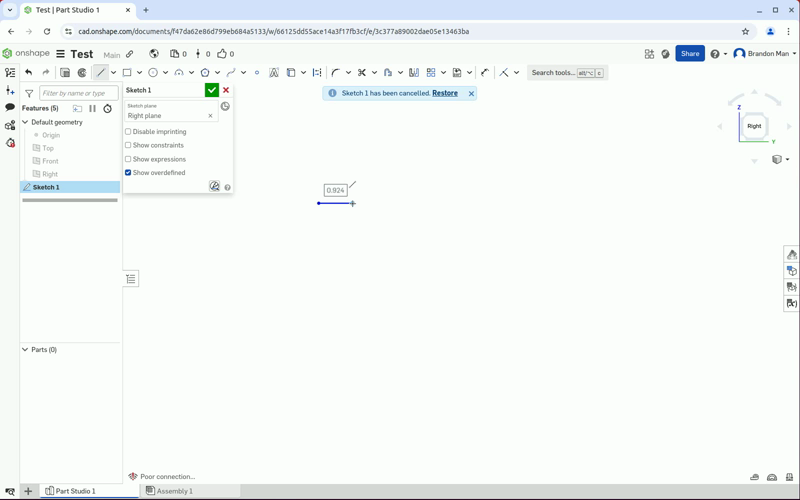
scroll(-6)
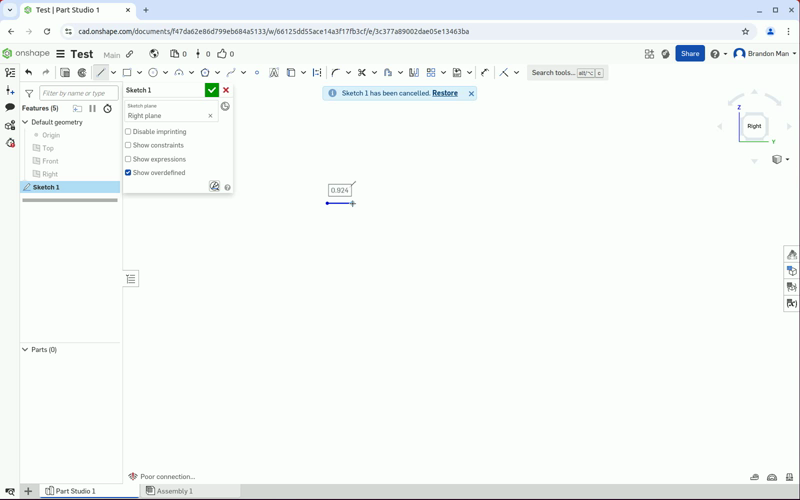
scroll(-6)
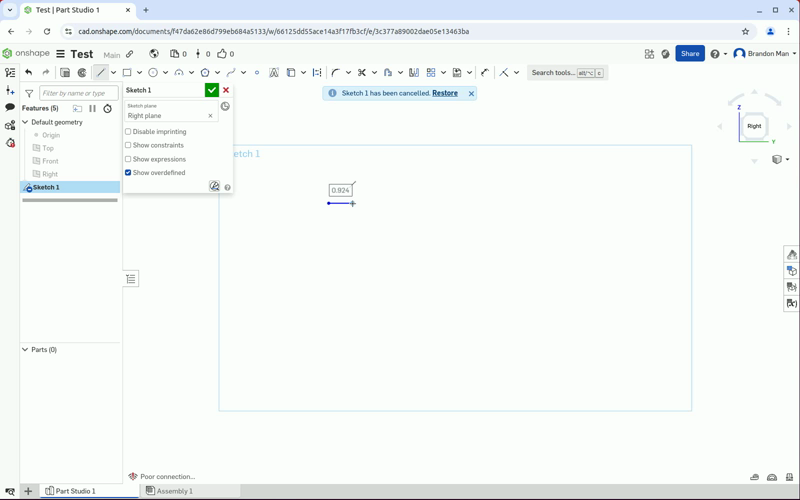
scroll(-6)
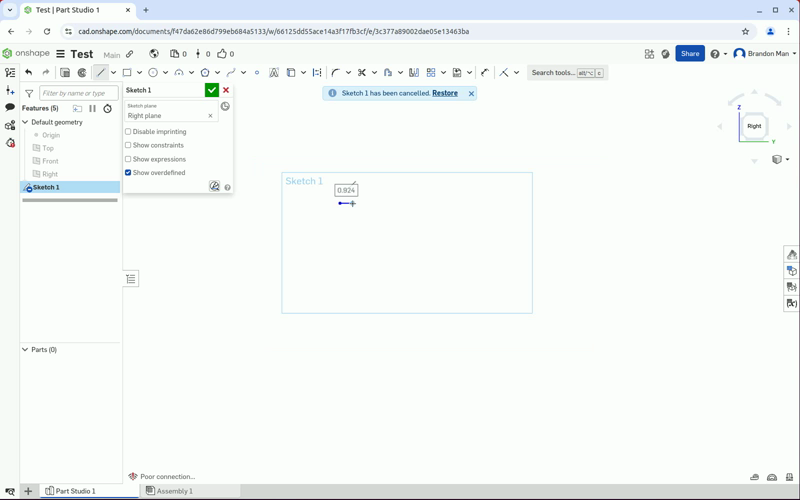
scroll(-6)
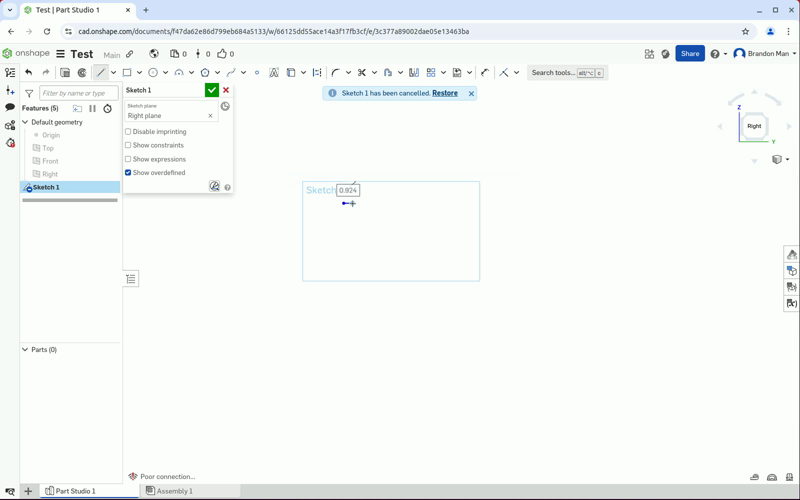
scroll(-6)
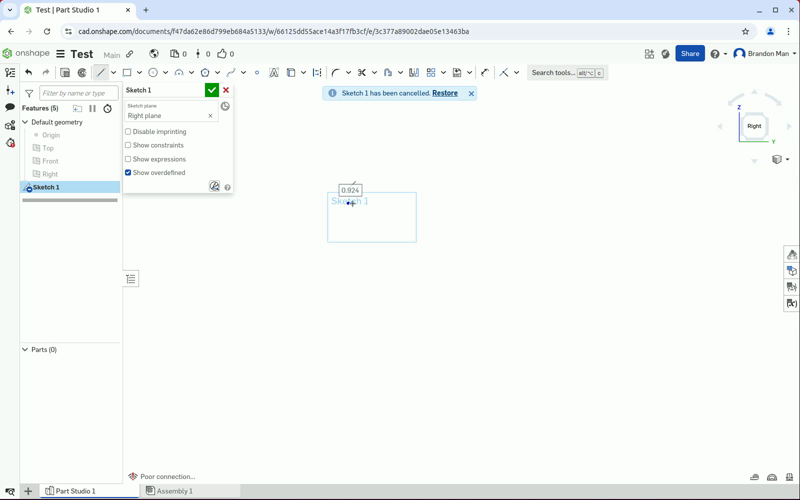
key_up(shift)
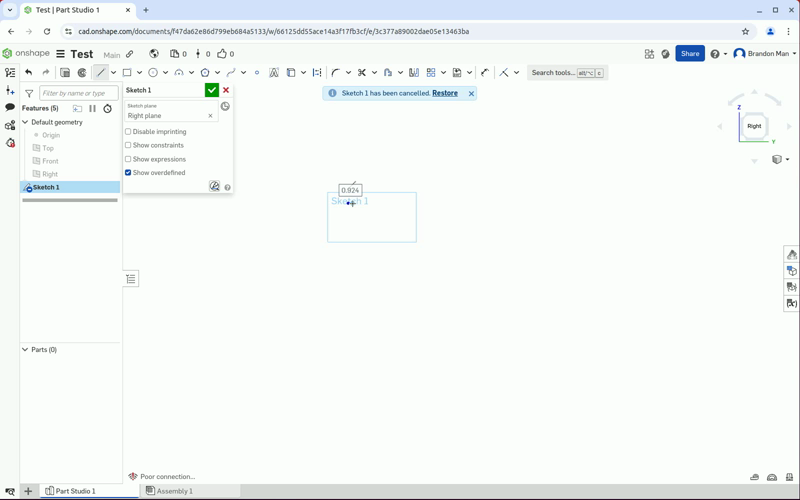
key_down(shift)
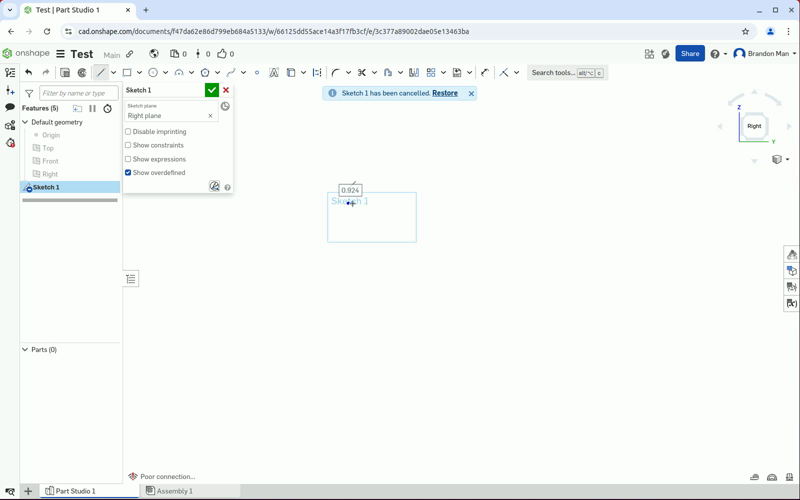
mouse_move(382, 203)
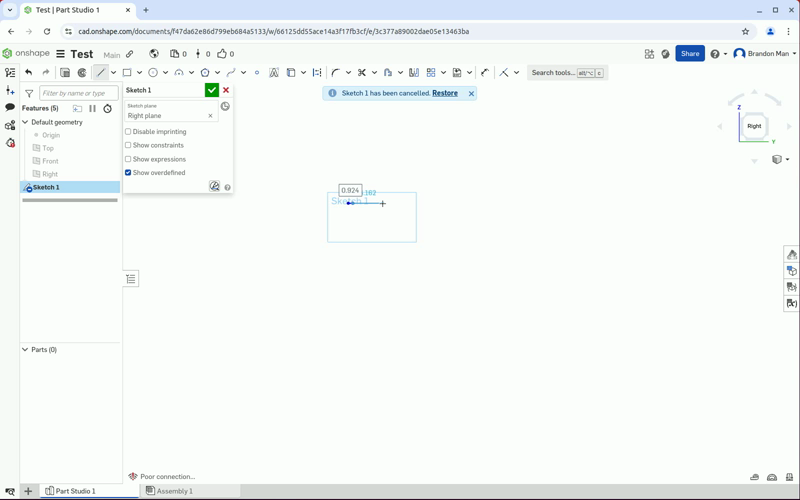
mouse_move(409, 203)
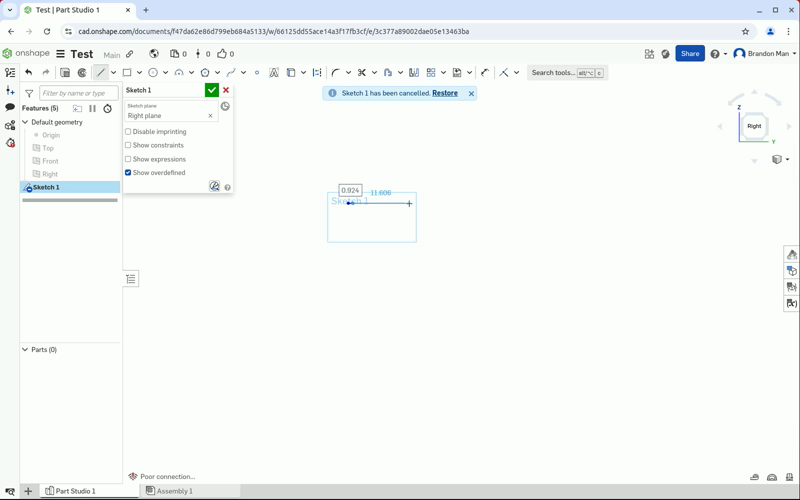
click(409, 203)
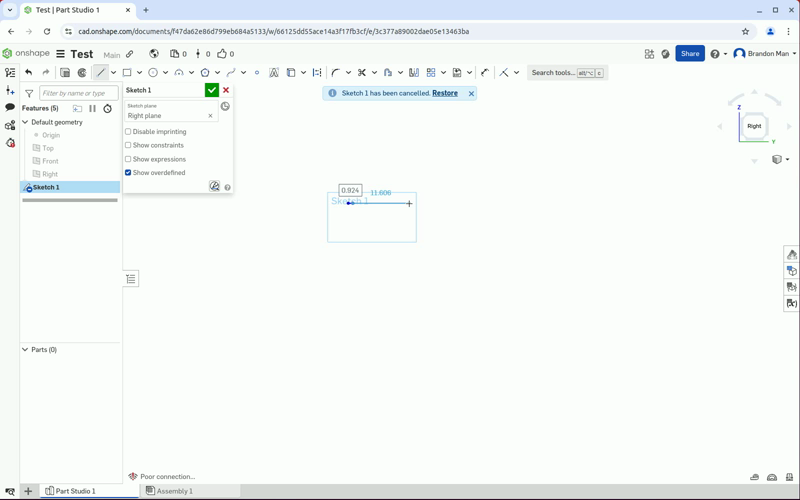
key_up(shift)
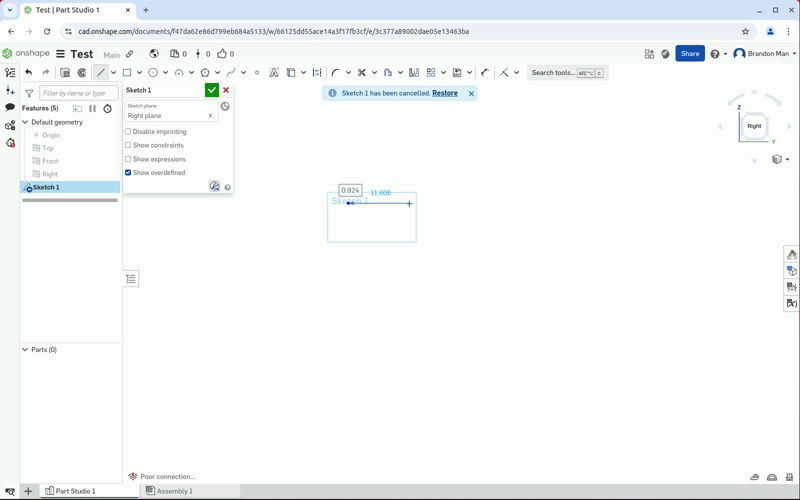
key_down(shift)
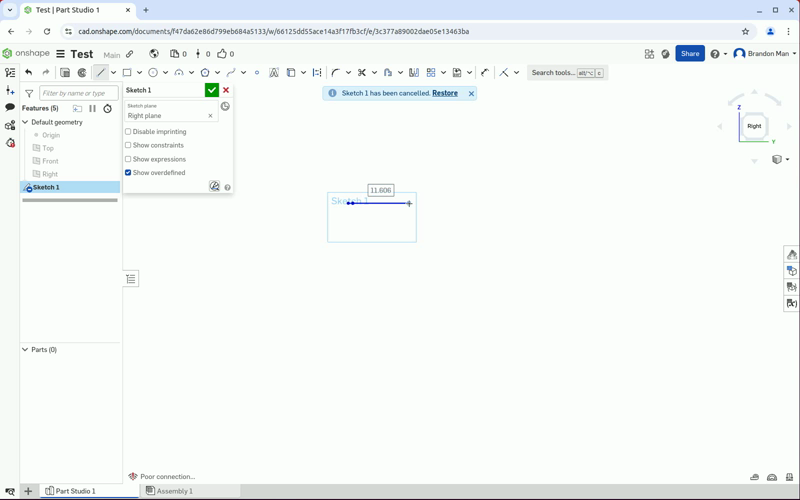
mouse_move(409, 307)
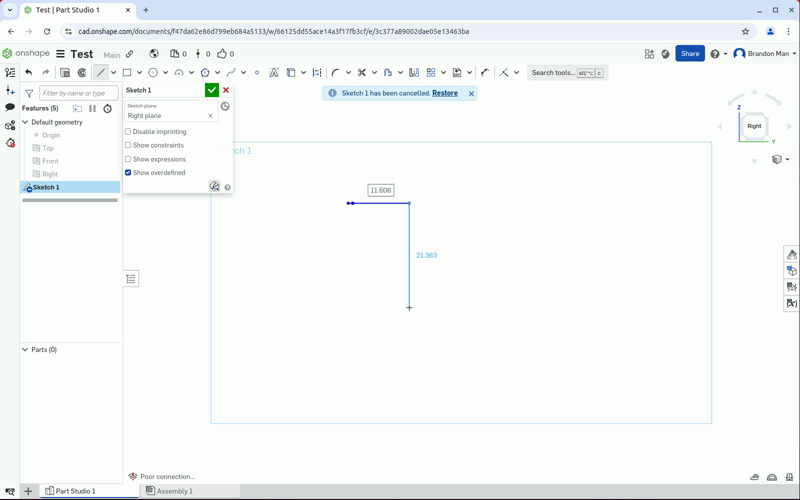
click(409, 307)
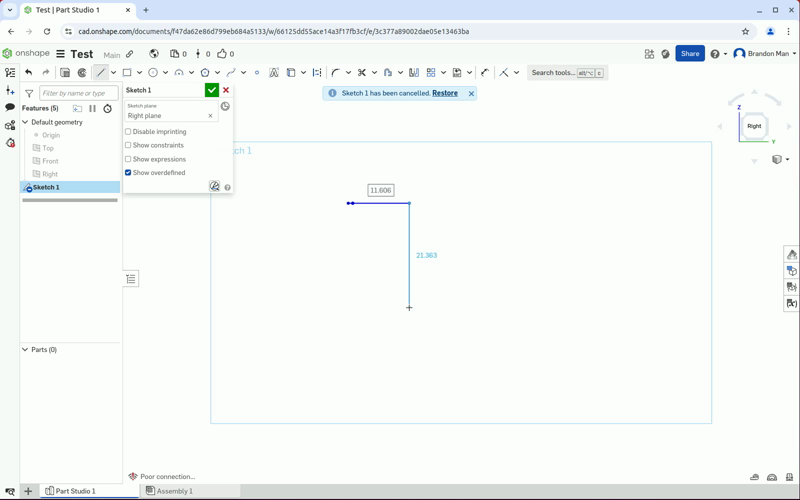
key_up(shift)
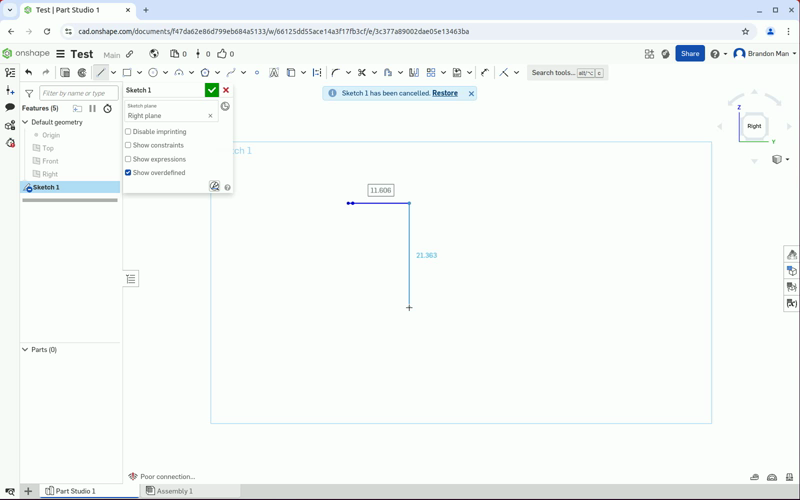
key_down(shift)
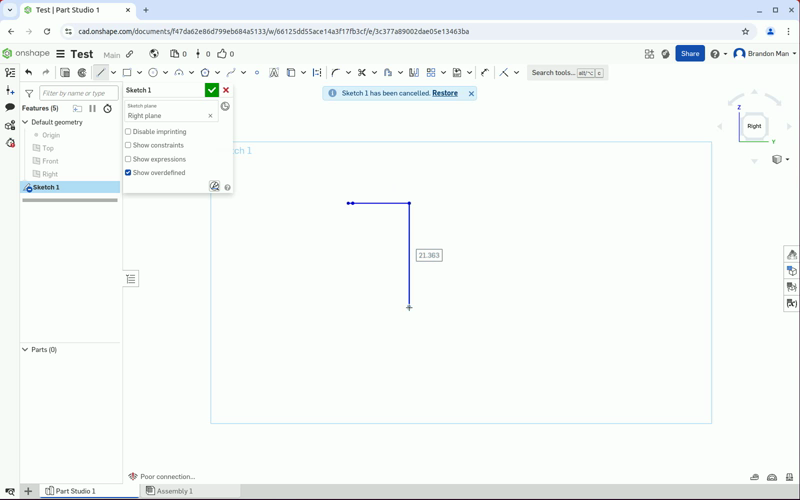
mouse_move(439, 307)
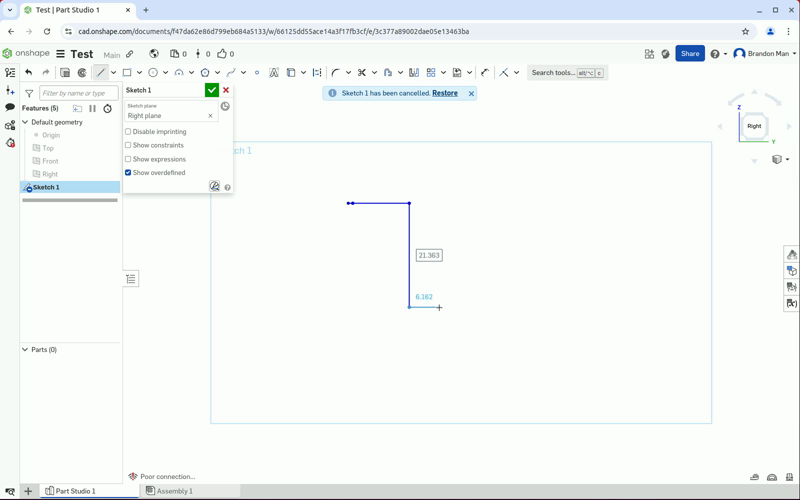
mouse_move(409, 311)
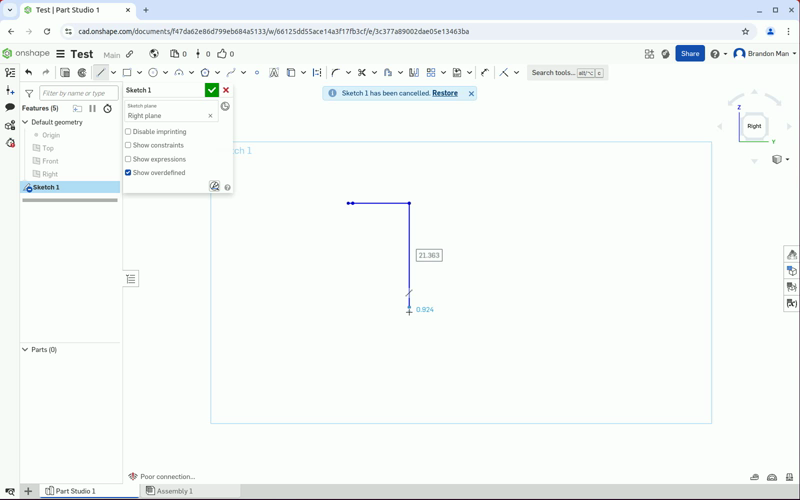
scroll(6)
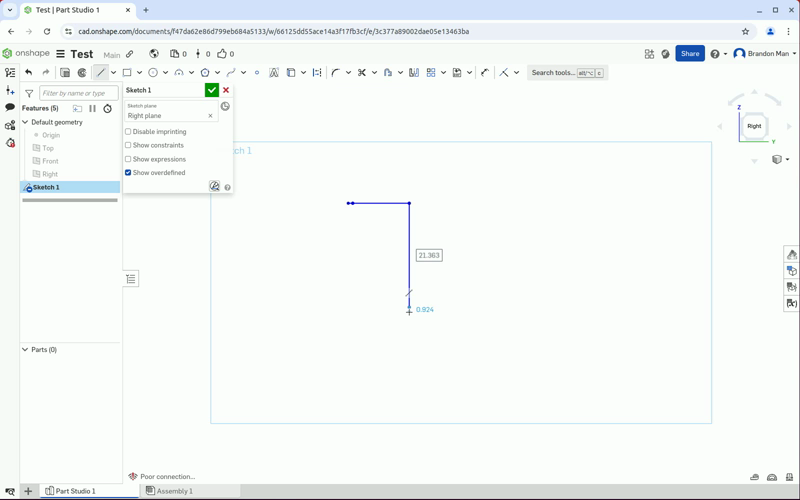
scroll(6)
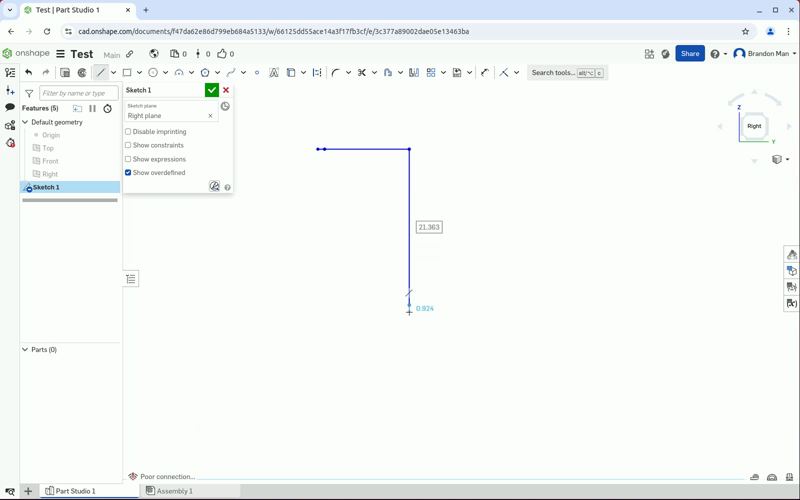
scroll(6)
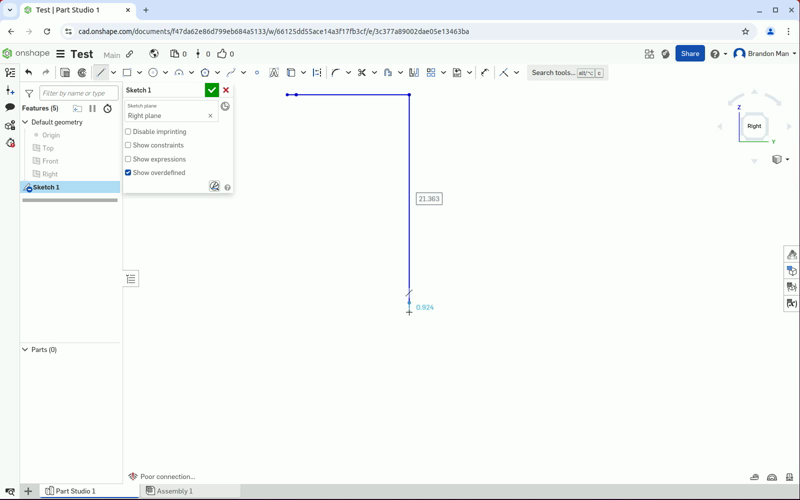
scroll(6)
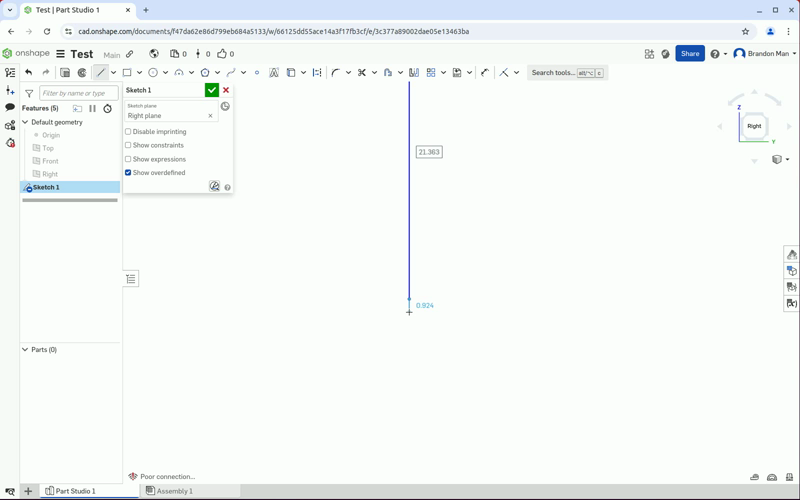
scroll(6)
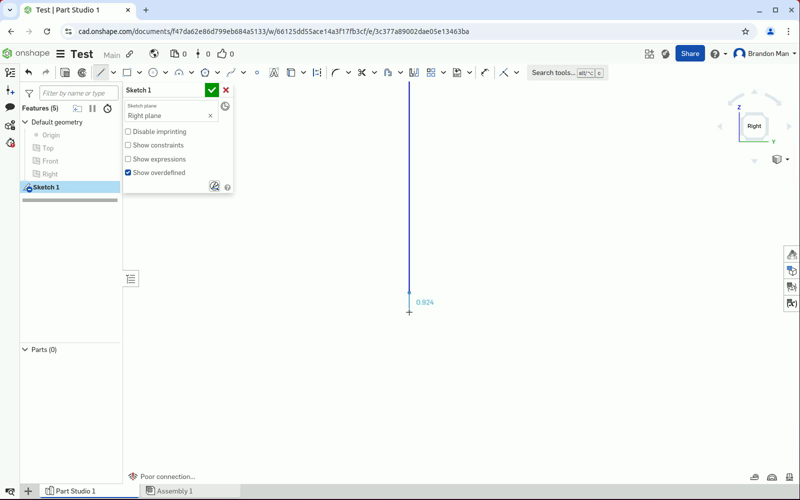
scroll(6)
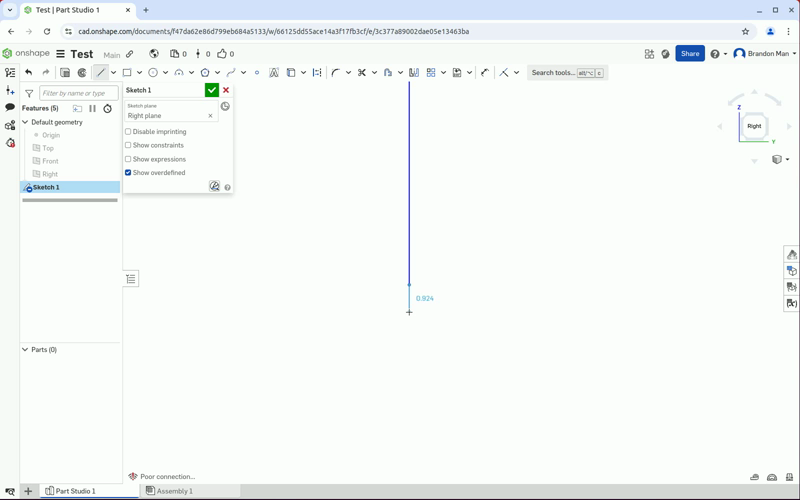
scroll(6)
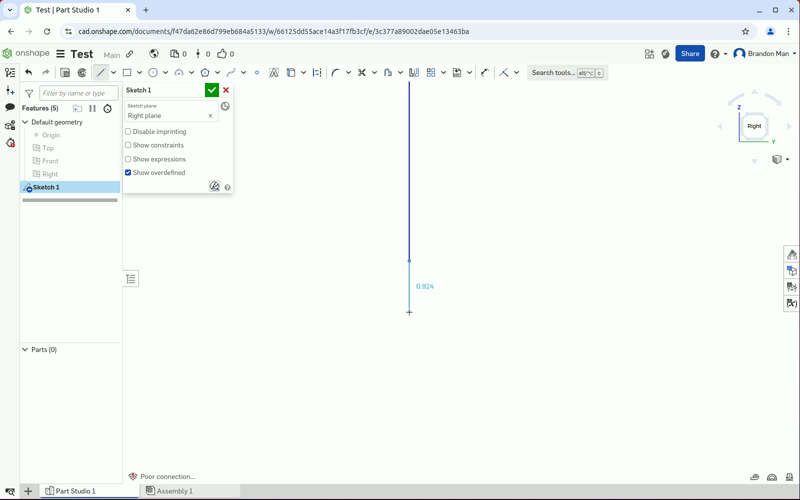
click(409, 311)
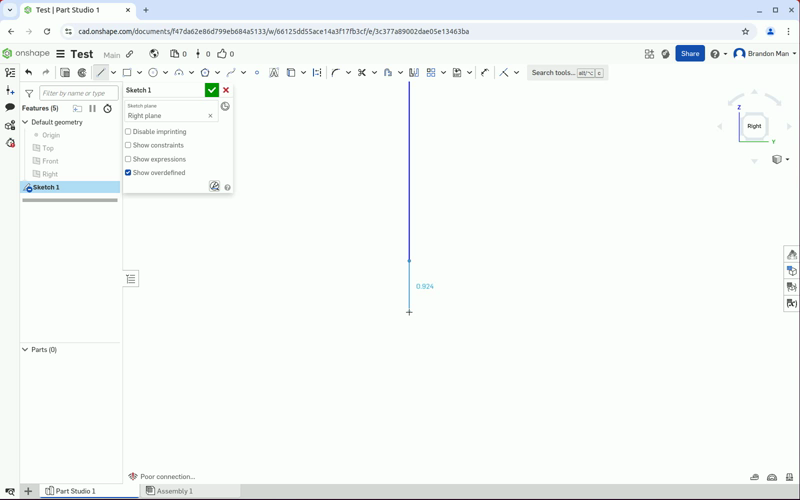
scroll(-6)
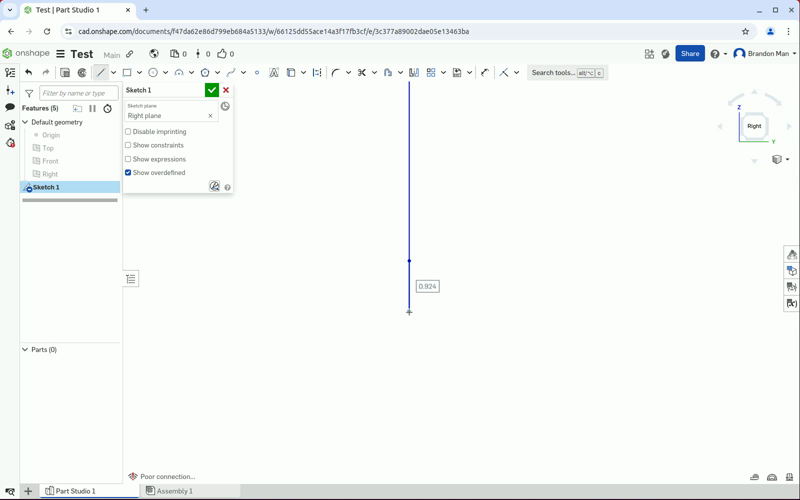
scroll(-6)
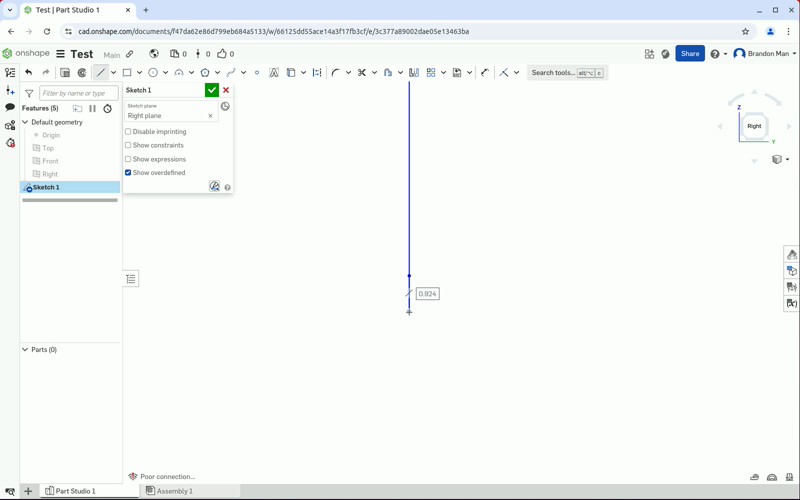
scroll(-6)
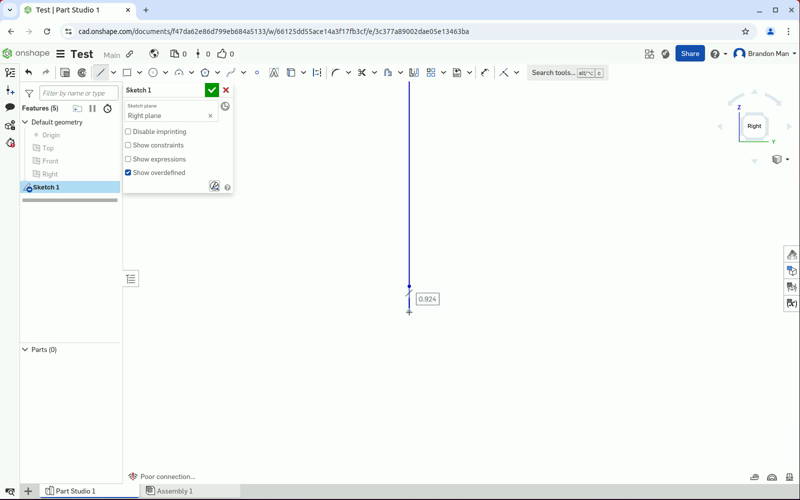
scroll(-6)
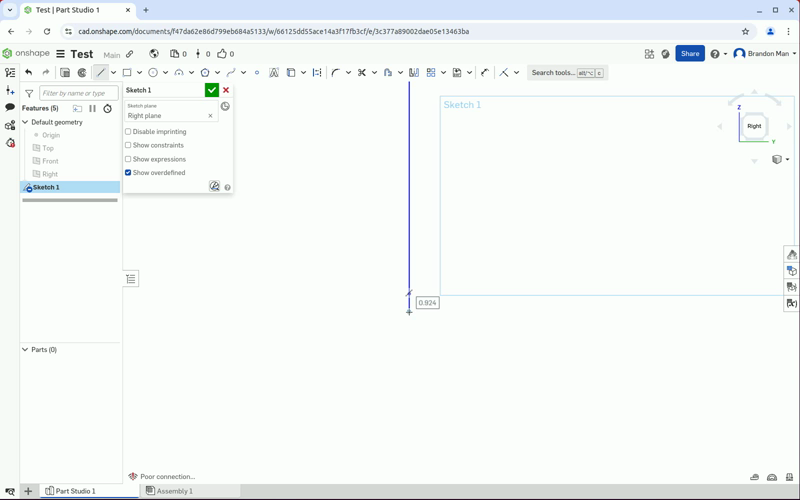
scroll(-6)
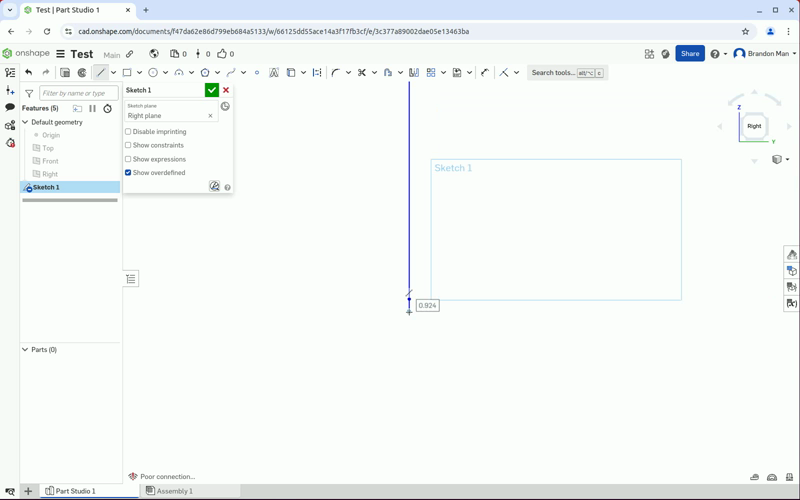
scroll(-6)
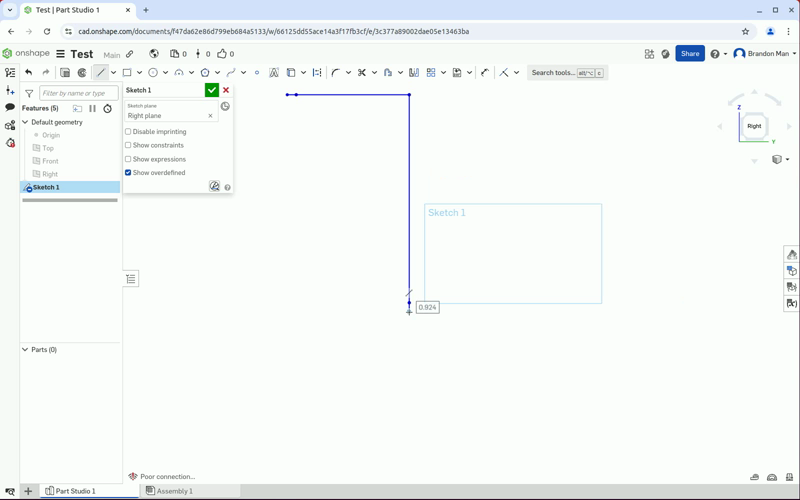
scroll(-6)
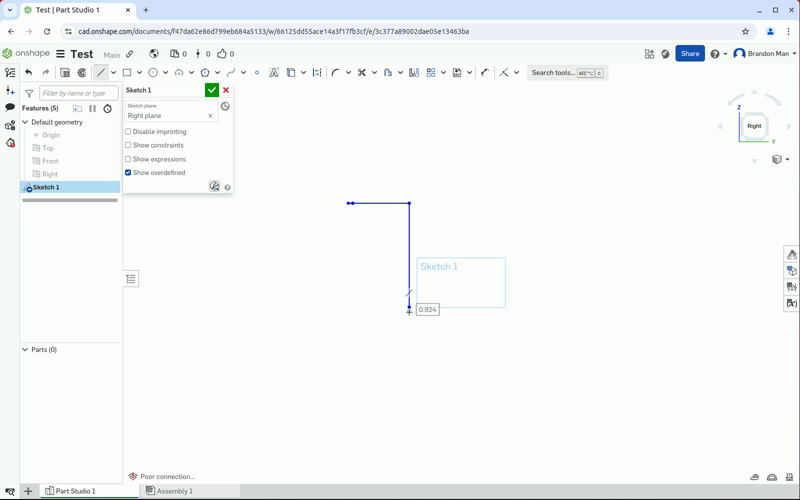
key_up(shift)
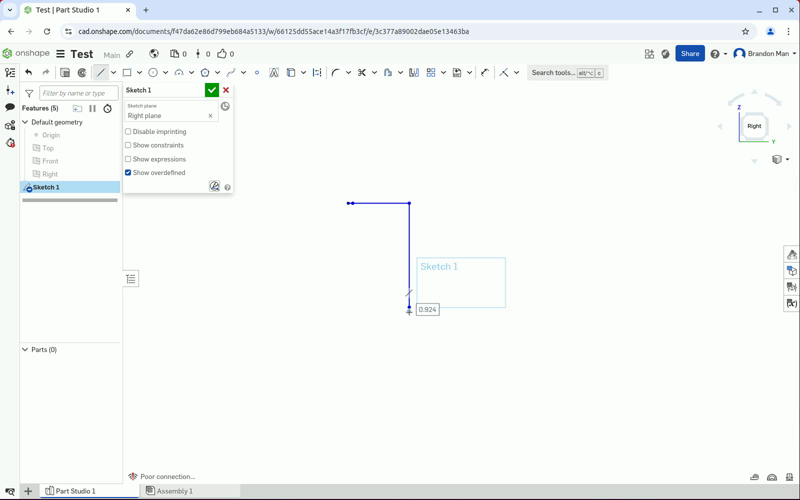
key_down(shift)
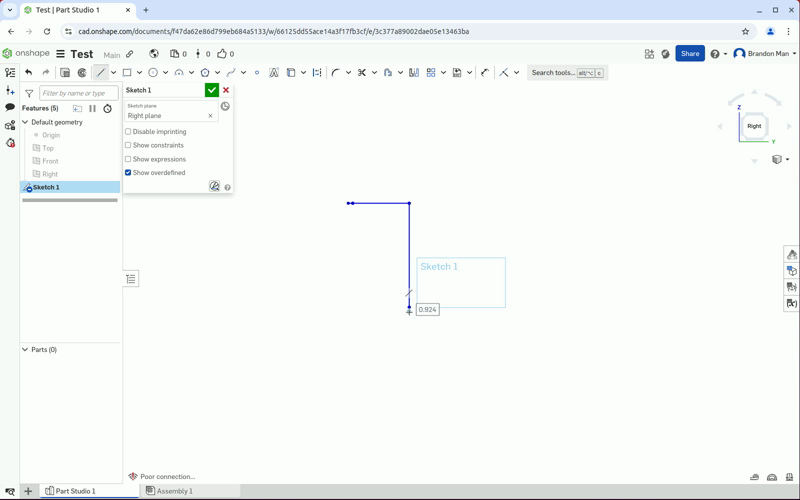
mouse_move(562, 311)
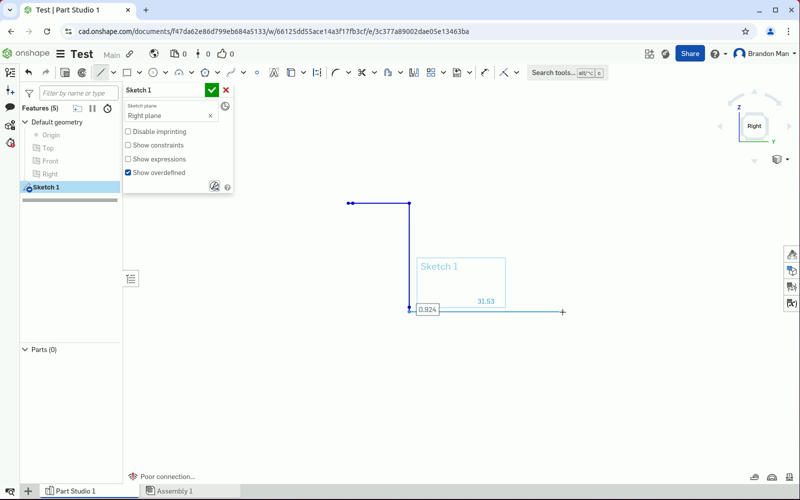
click(562, 311)
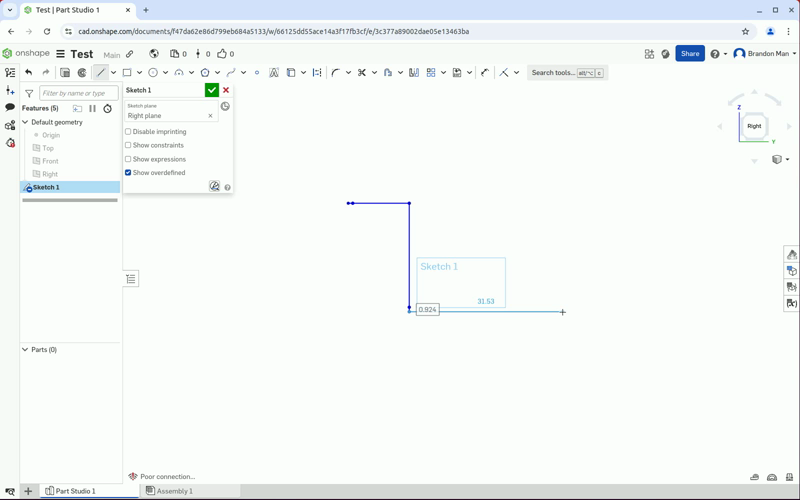
key_up(shift)
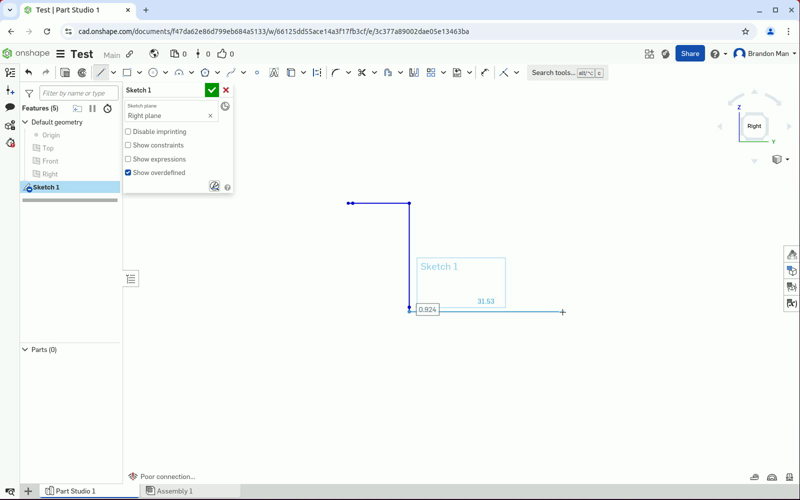
key_down(shift)
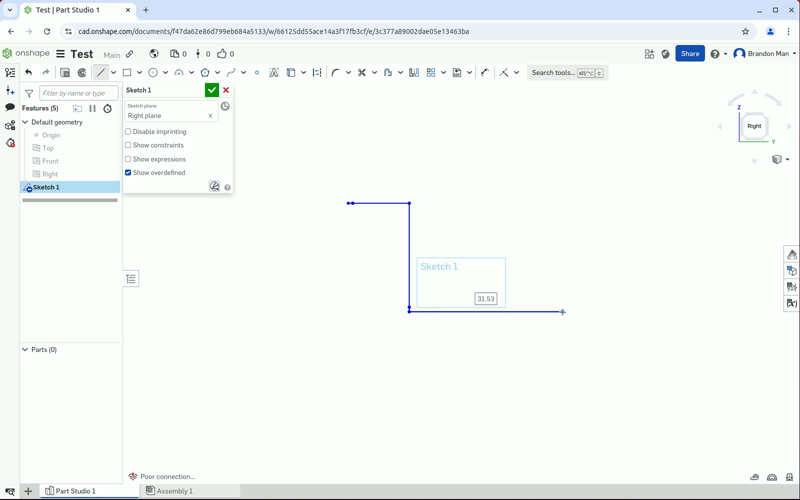
mouse_move(562, 180)
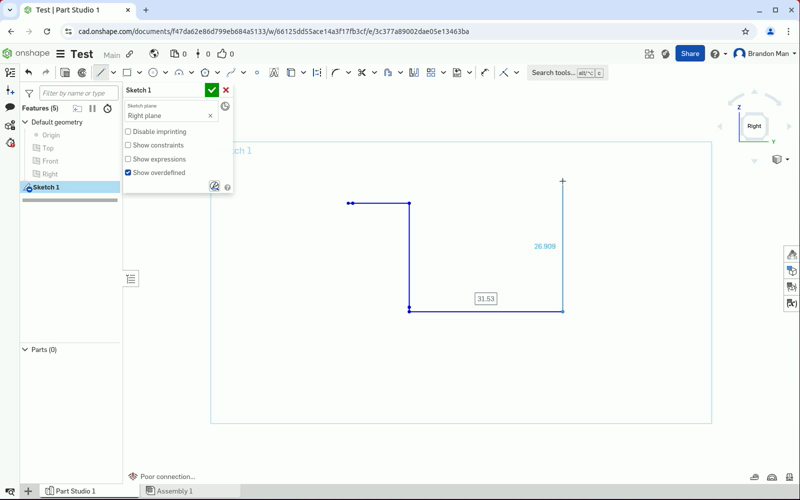
click(562, 180)
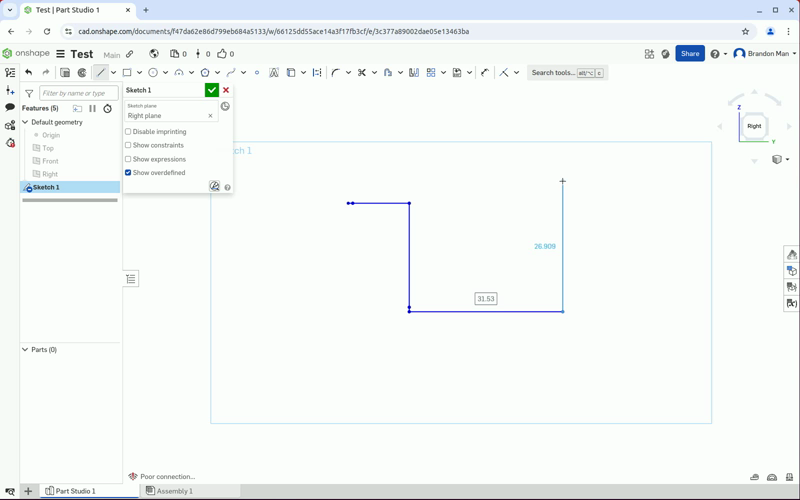
key_up(shift)
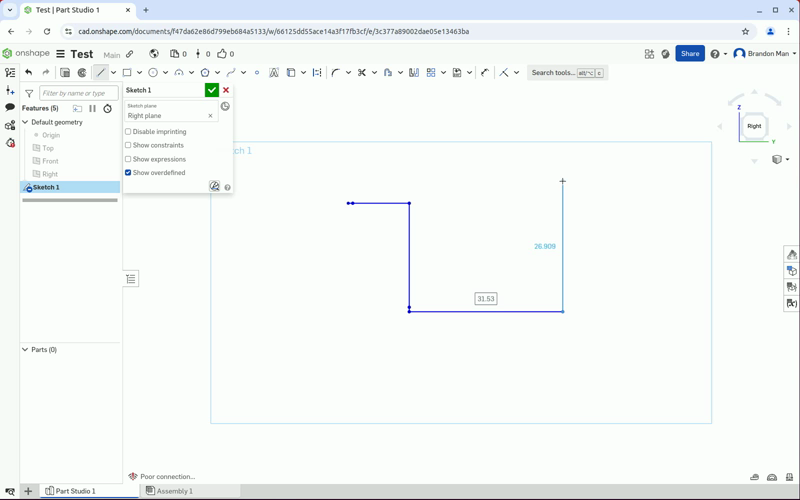
key_down(shift)
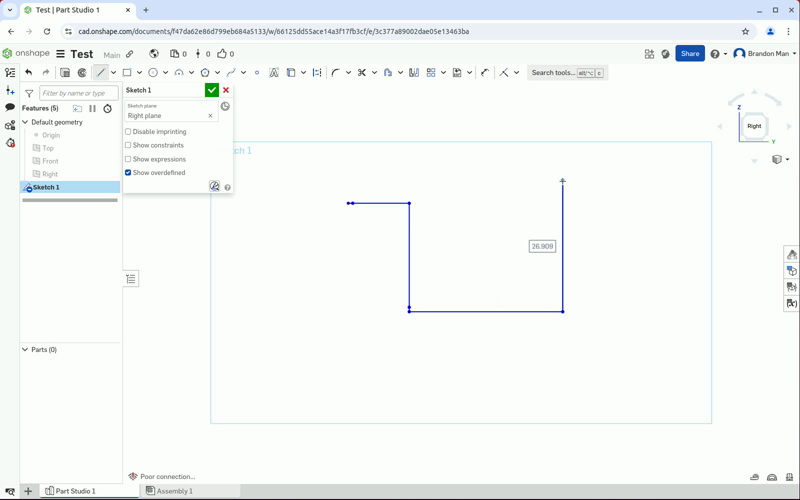
mouse_move(348, 180)
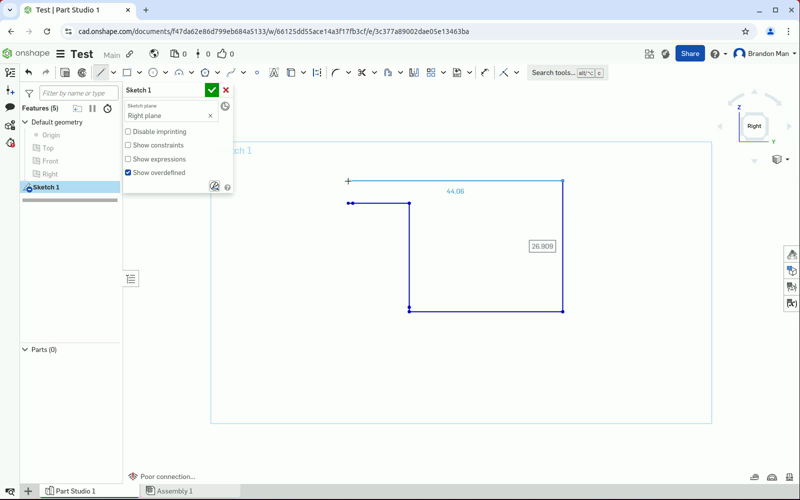
click(348, 180)
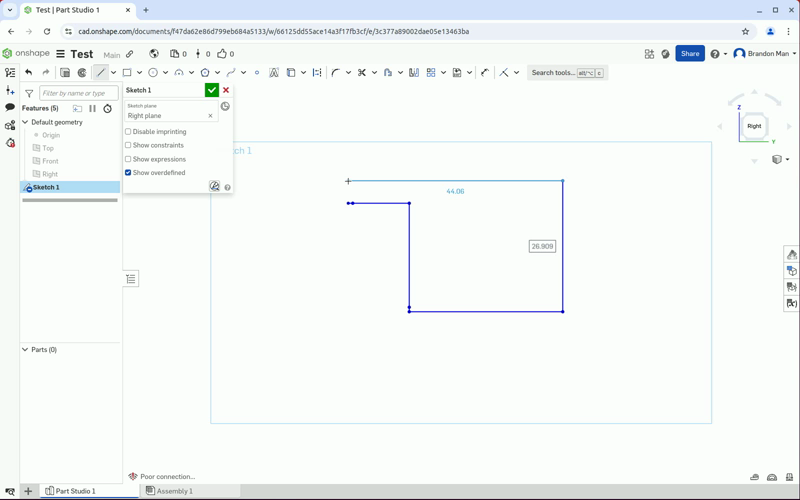
key_up(shift)
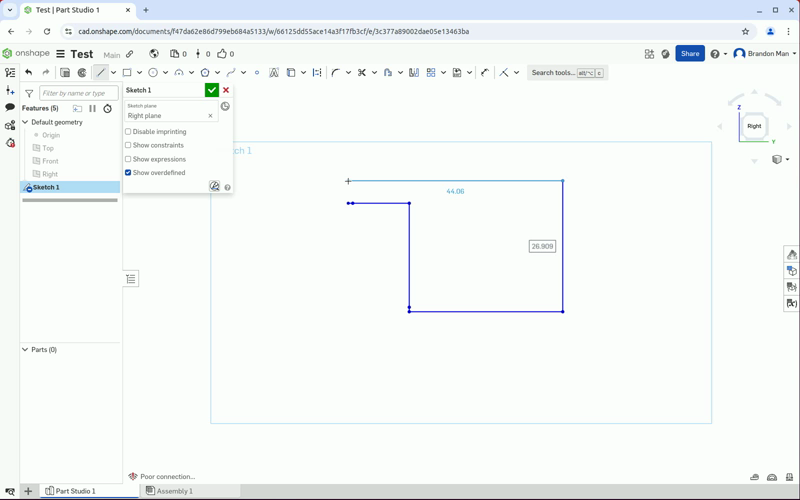
mouse_move(378, 180)
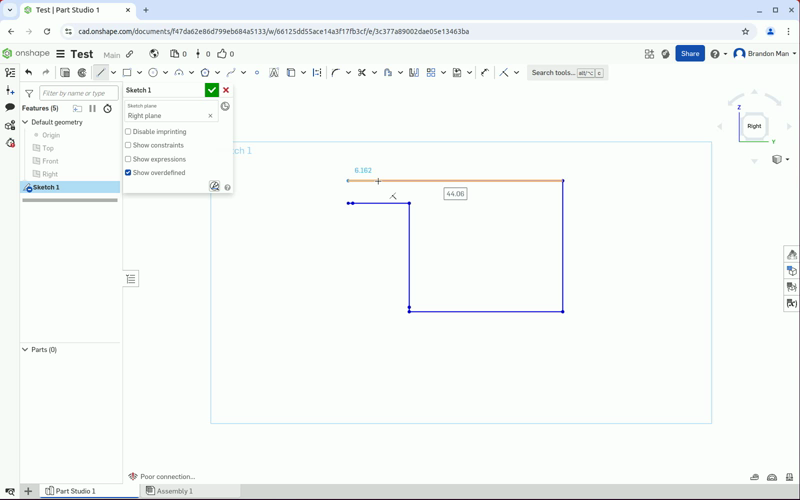
key_down(shift)
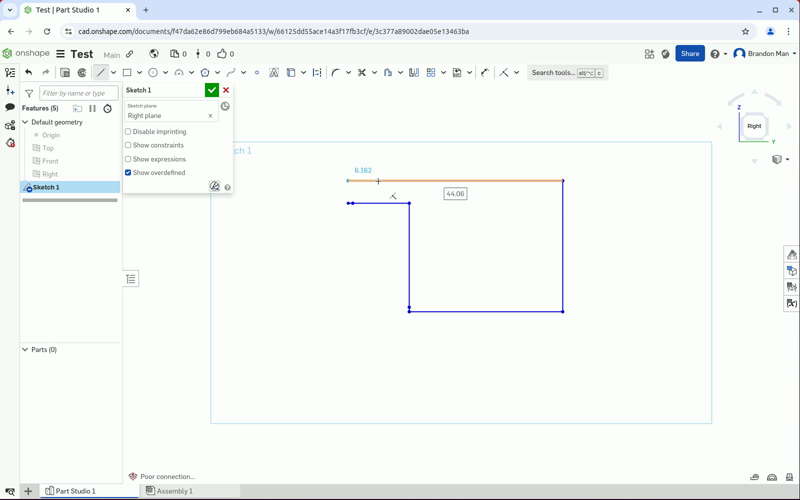
mouse_move(348, 203)
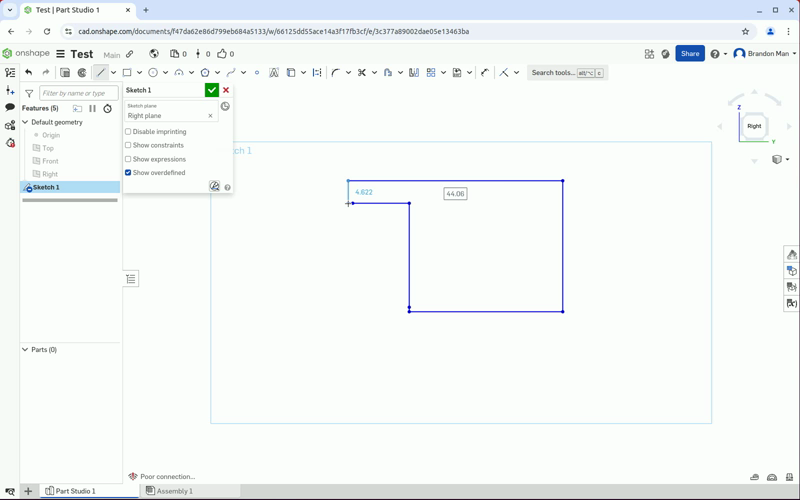
scroll(6)
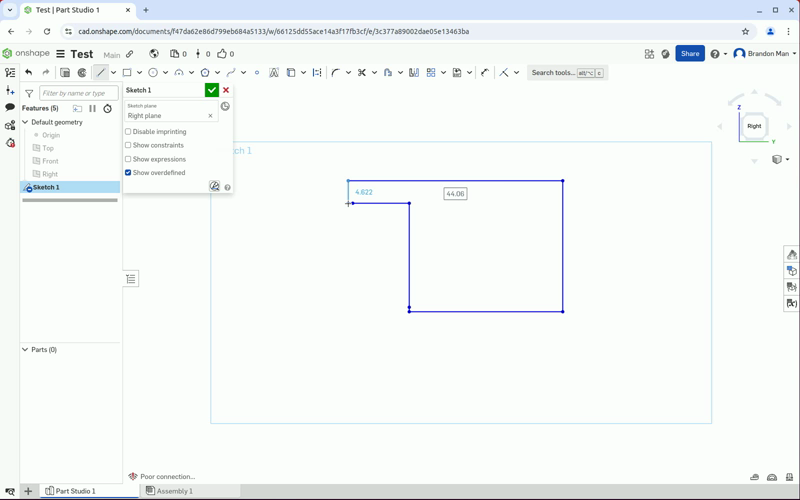
scroll(6)
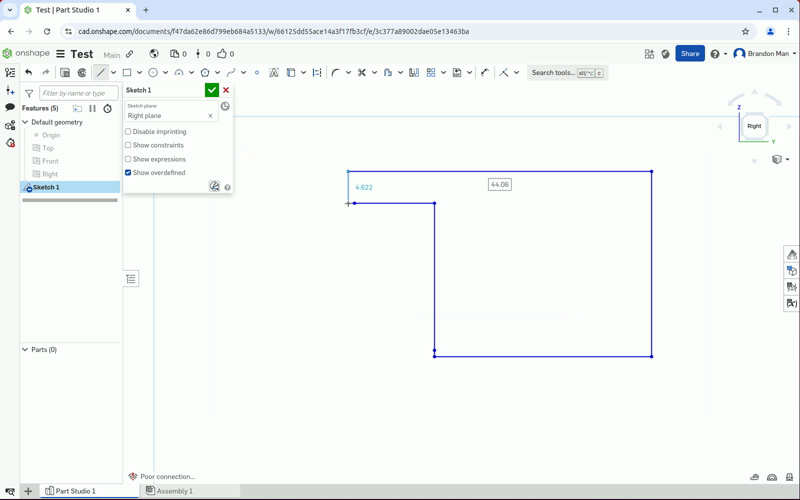
scroll(6)
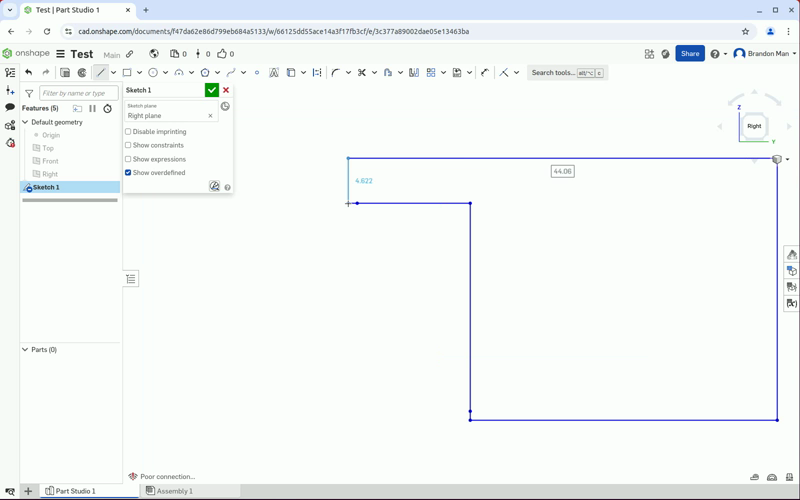
scroll(6)
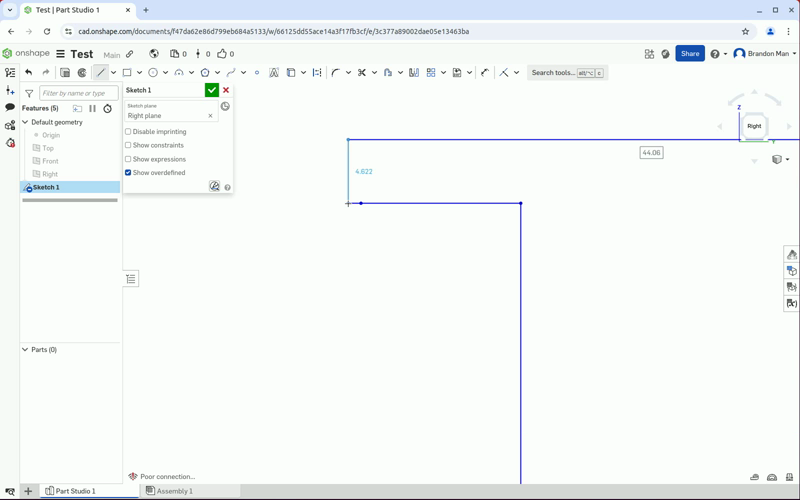
scroll(6)
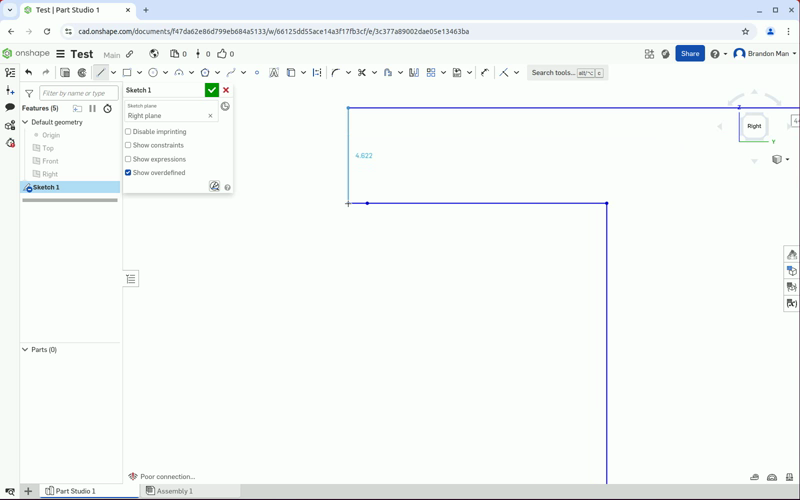
scroll(6)
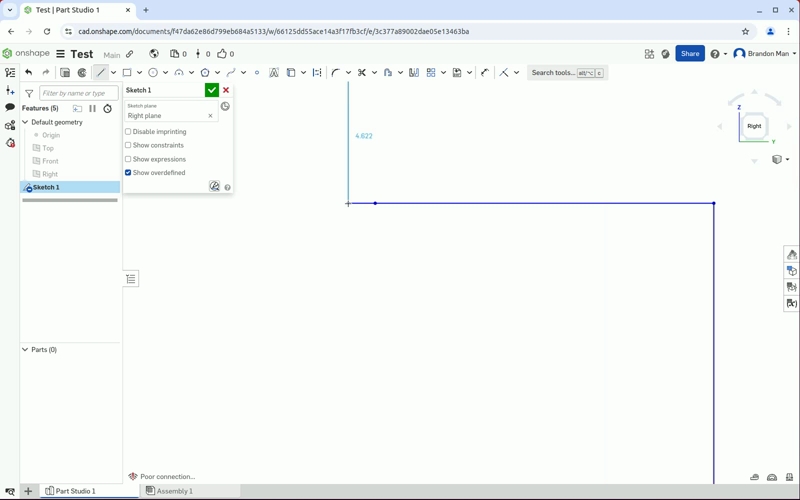
scroll(6)
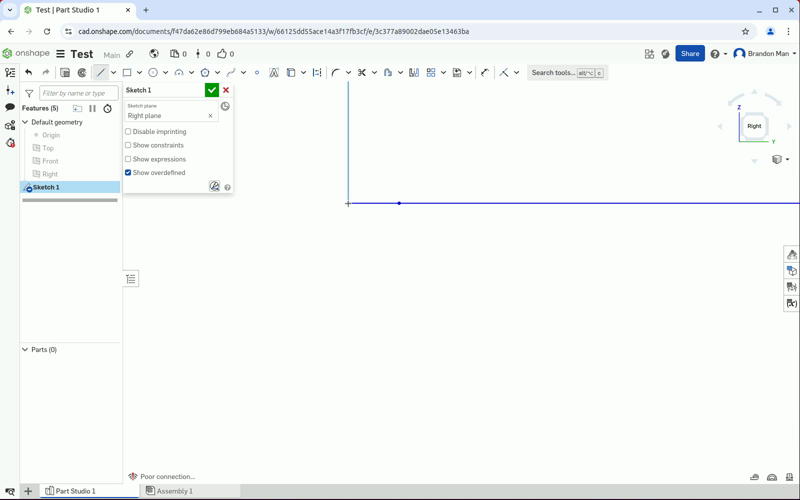
key_up(shift)
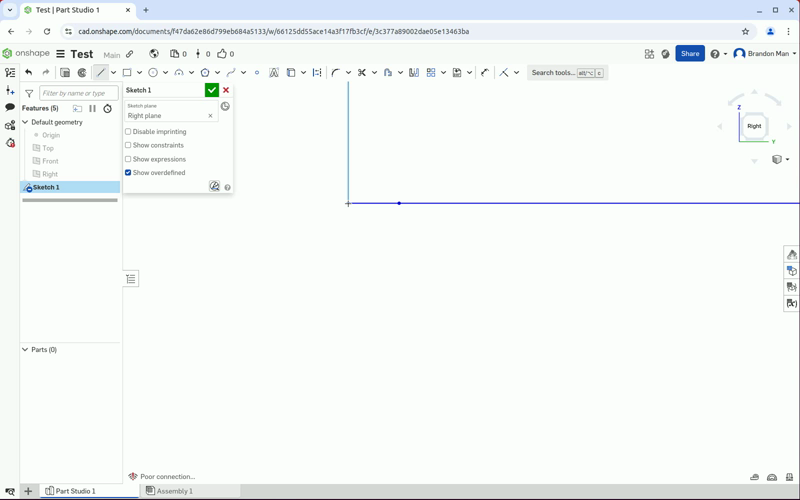
click(348, 203)
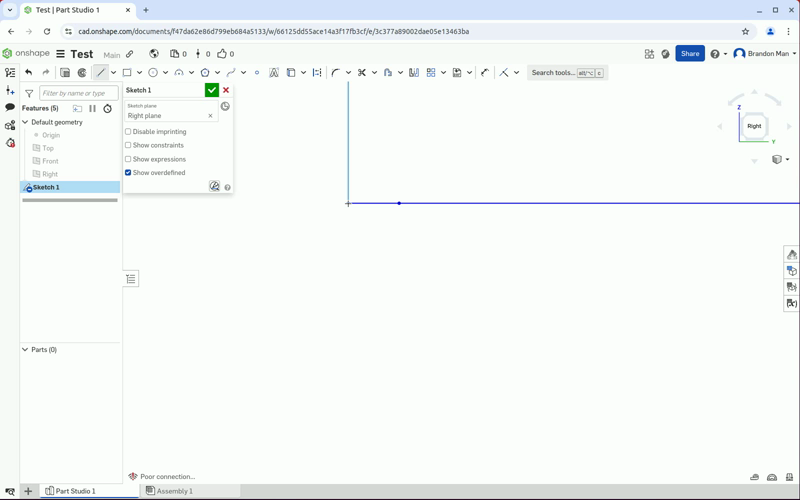
scroll(-6)
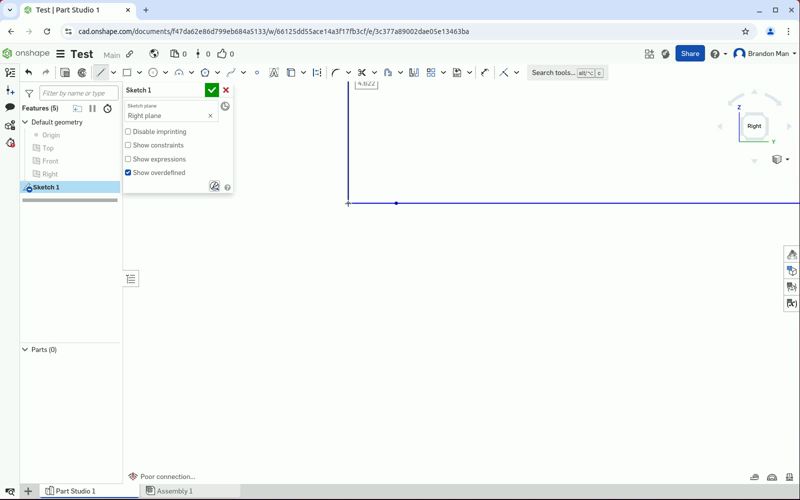
scroll(-6)
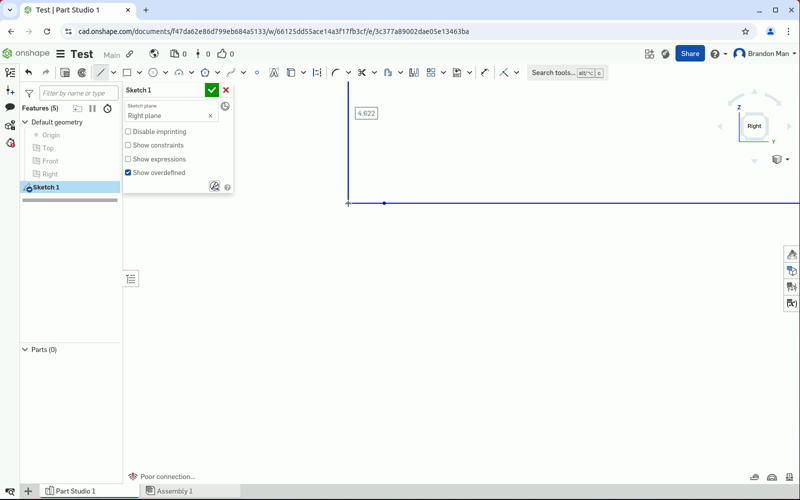
scroll(-6)
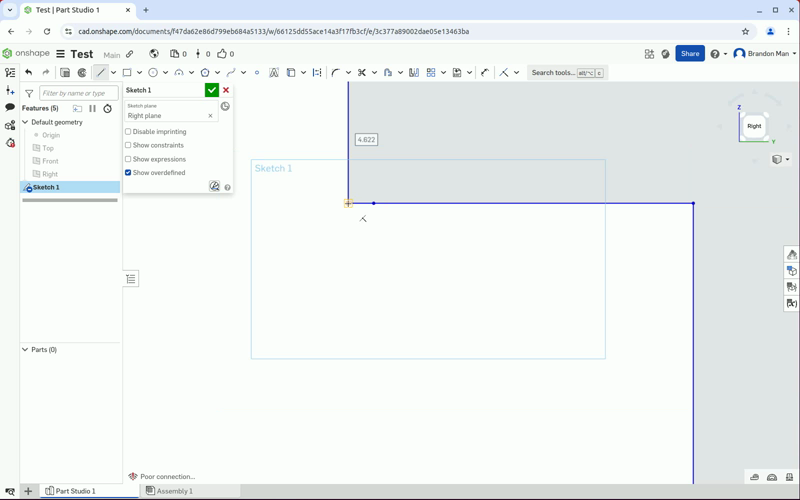
scroll(-6)
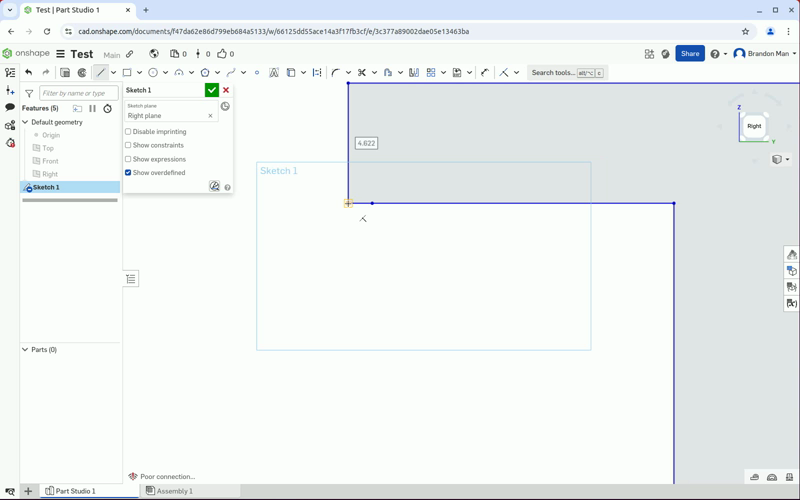
scroll(-6)
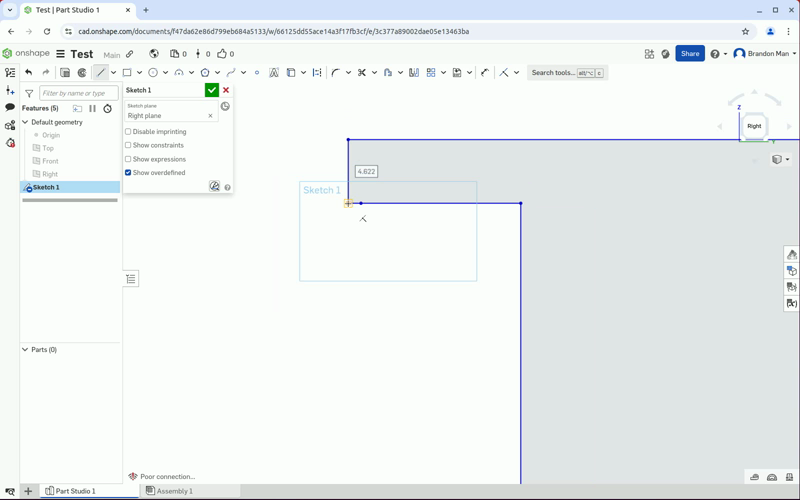
scroll(-6)
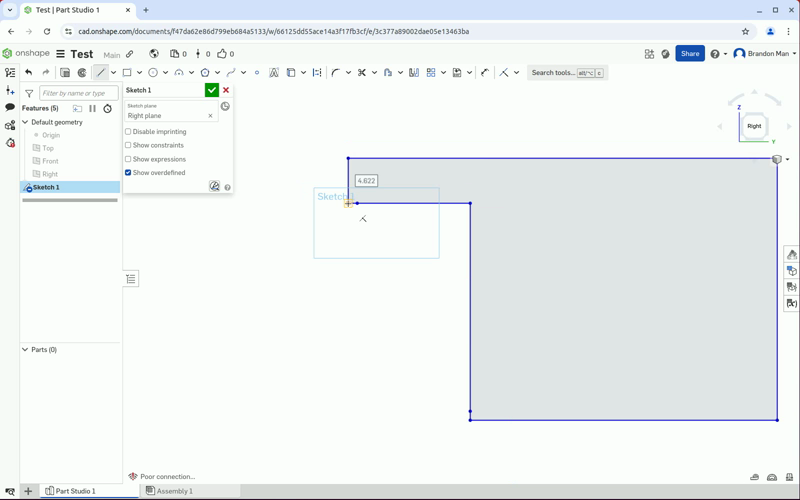
scroll(-6)
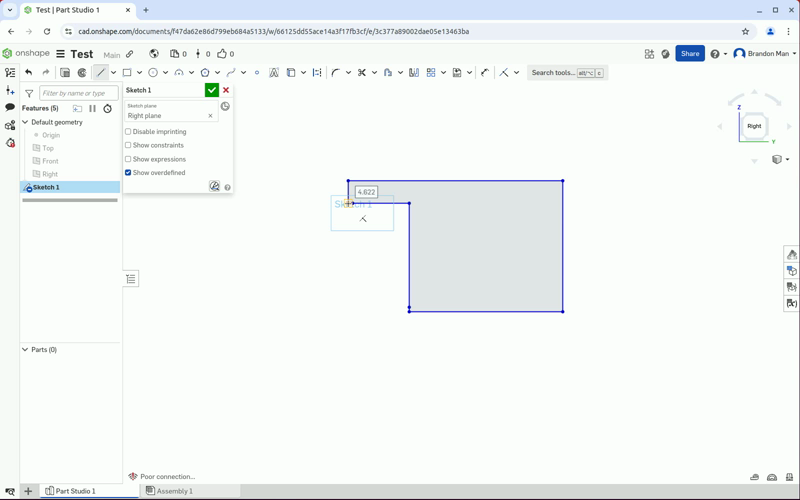
key(esc)
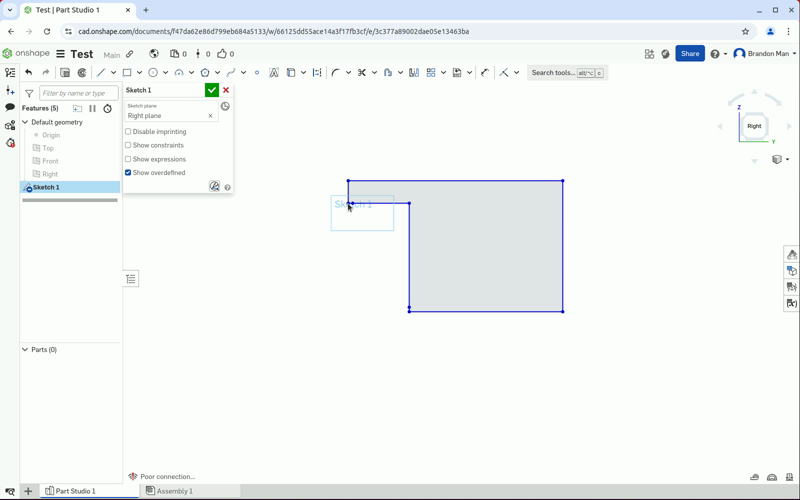
mouse_move(444, 292)
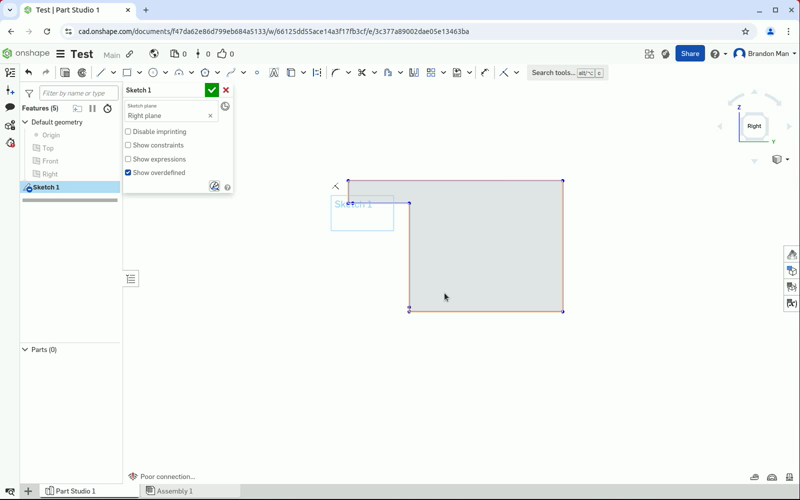
click(444, 292)
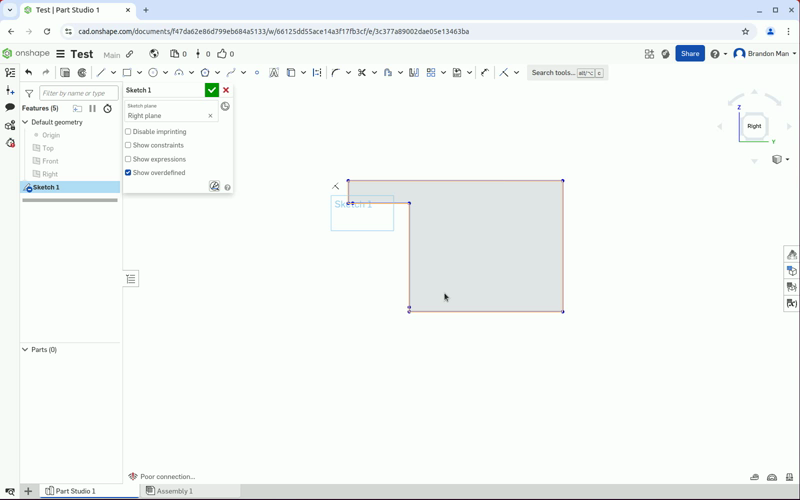
mouse_move(73, 352)
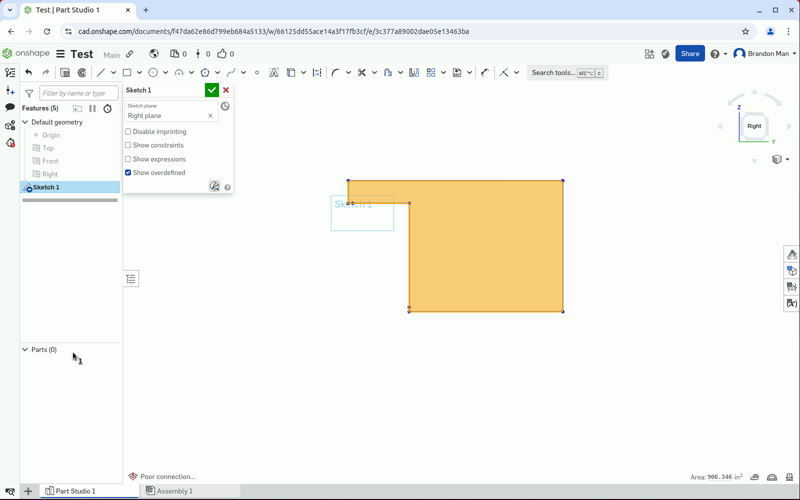
key(shift+y)
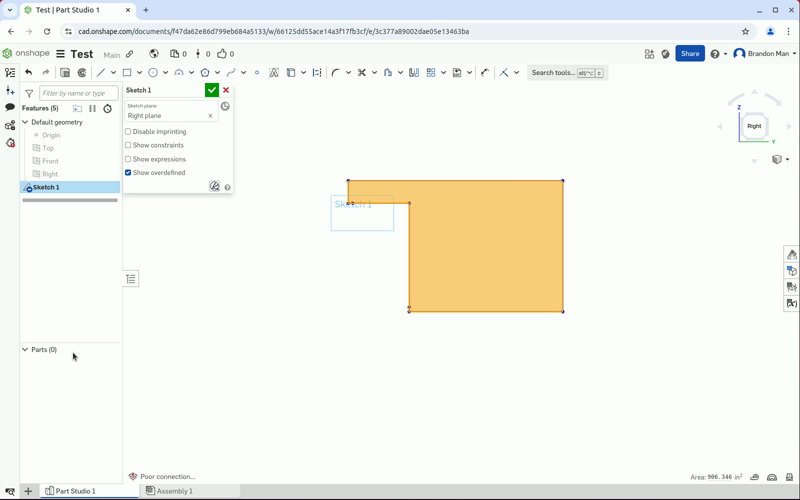
key(shift+e)
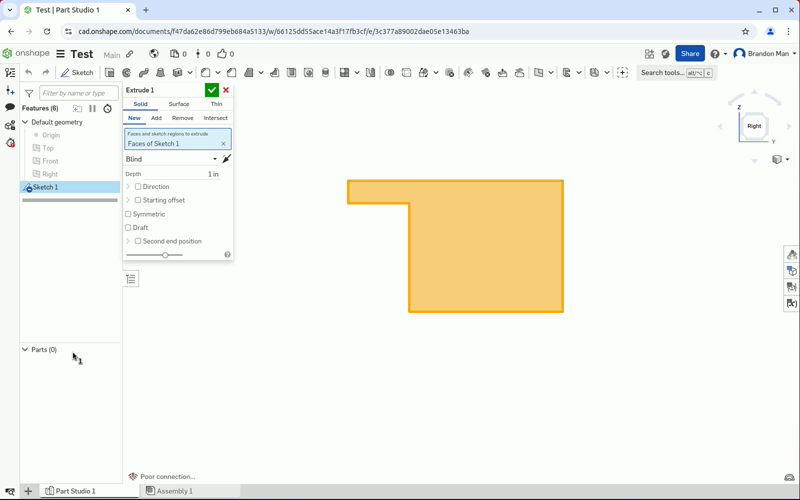
mouse_move(143, 106)
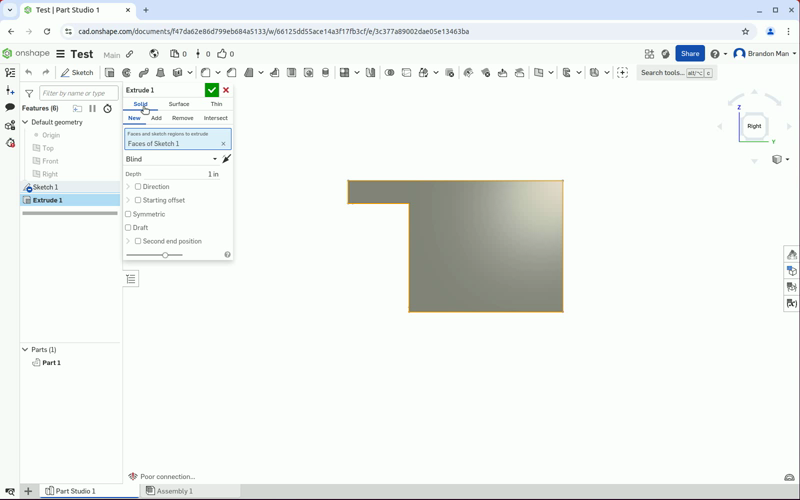
click(143, 106)
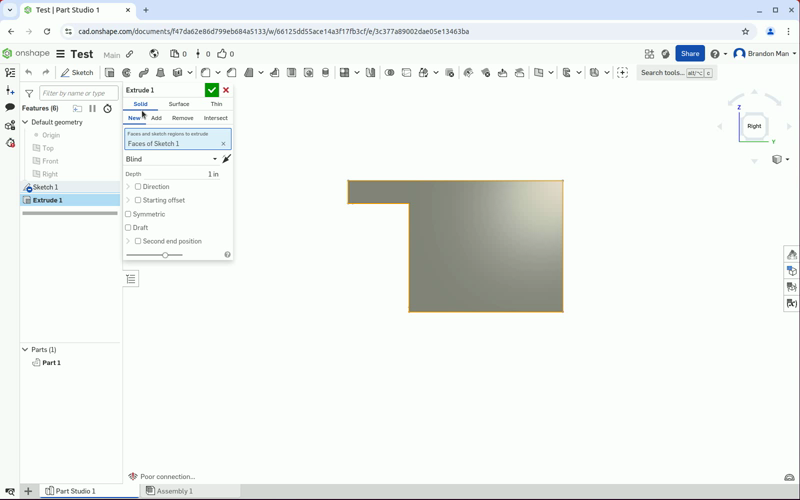
mouse_move(137, 120)
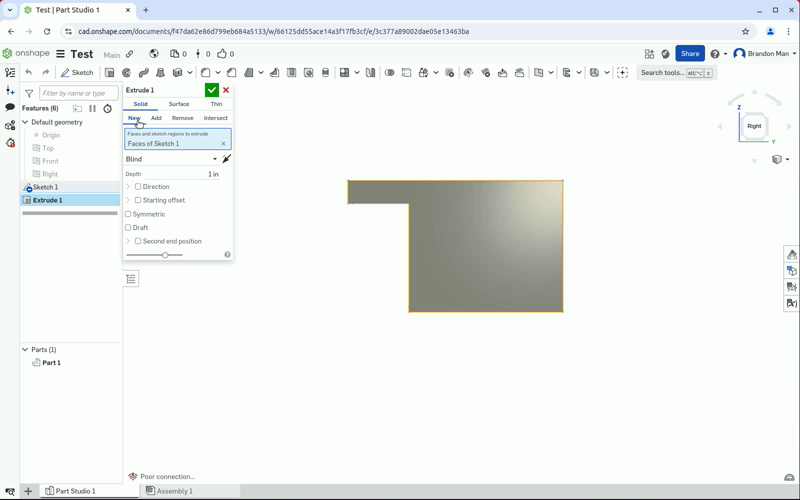
click(137, 120)
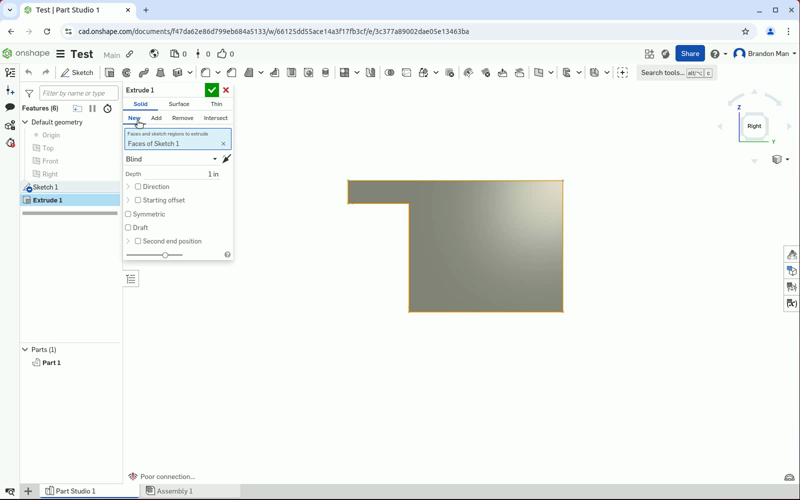
key(tab, 4)
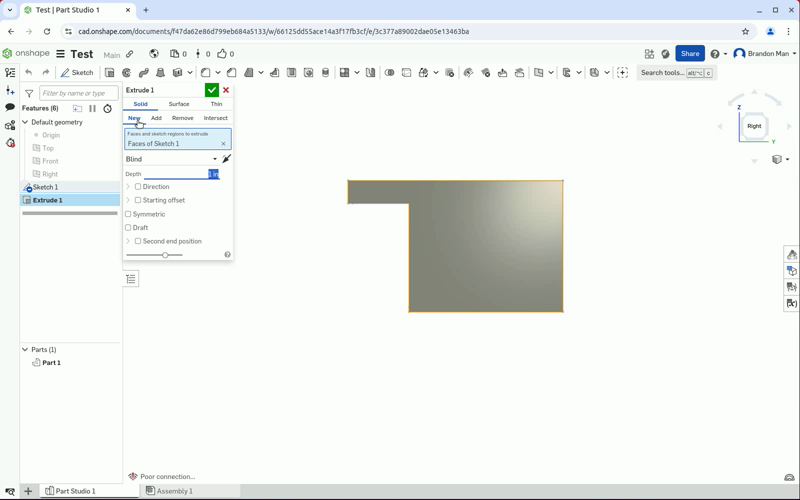
text(0.963)
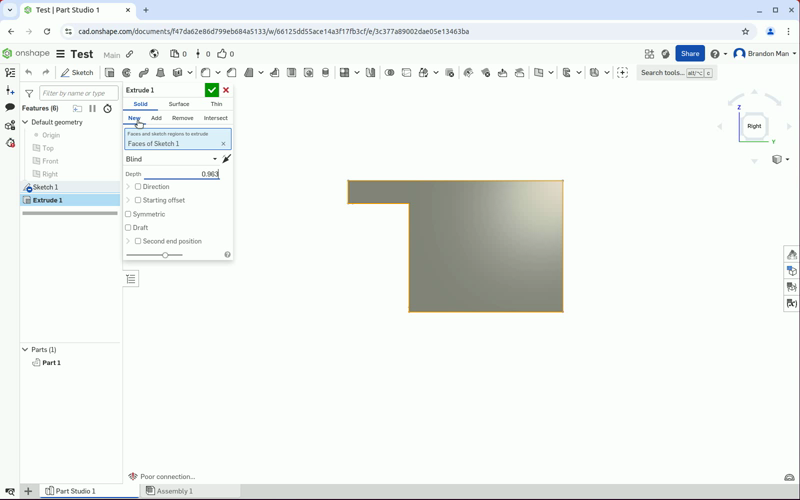
key(enter)
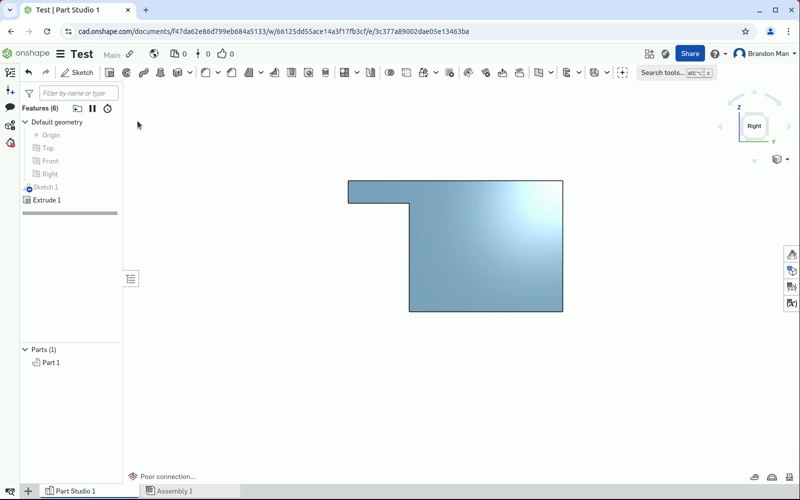
key(shift+h)
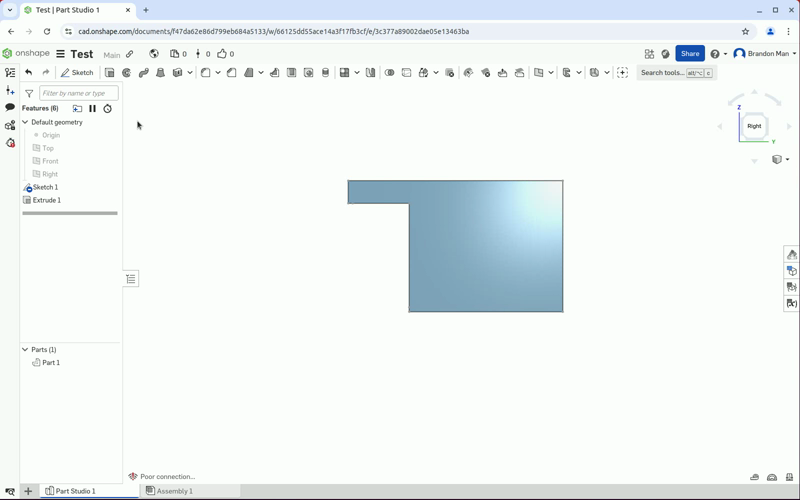
key(shift+h)
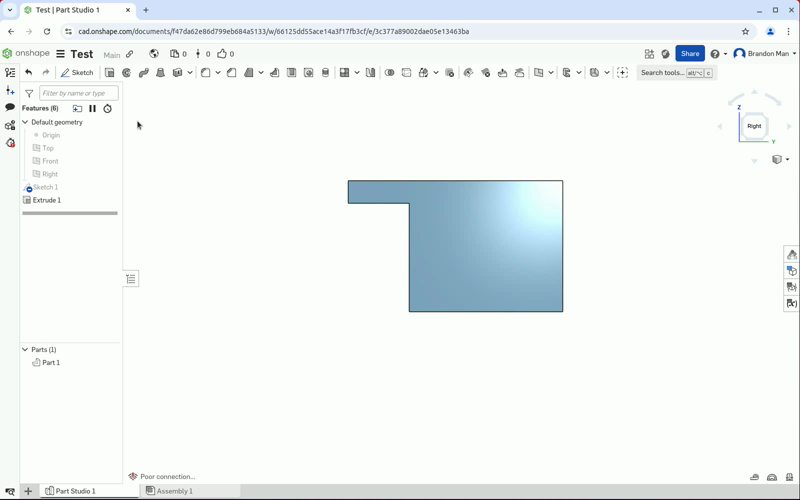
mouse_move(73, 189)
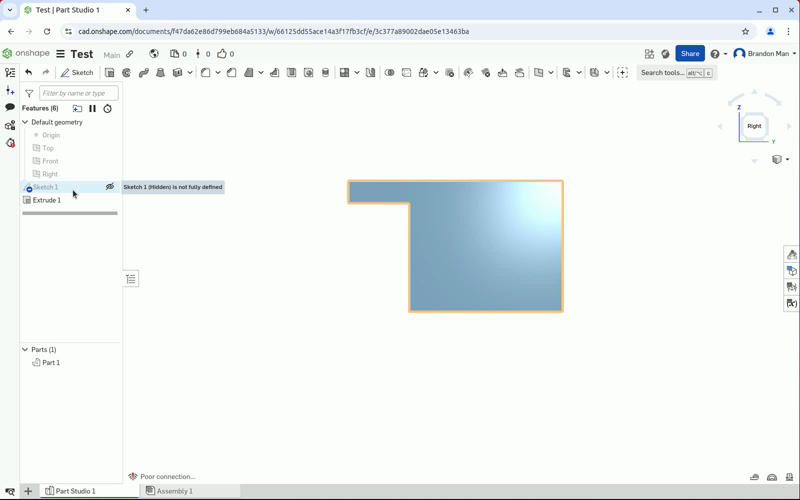
click(73, 189)
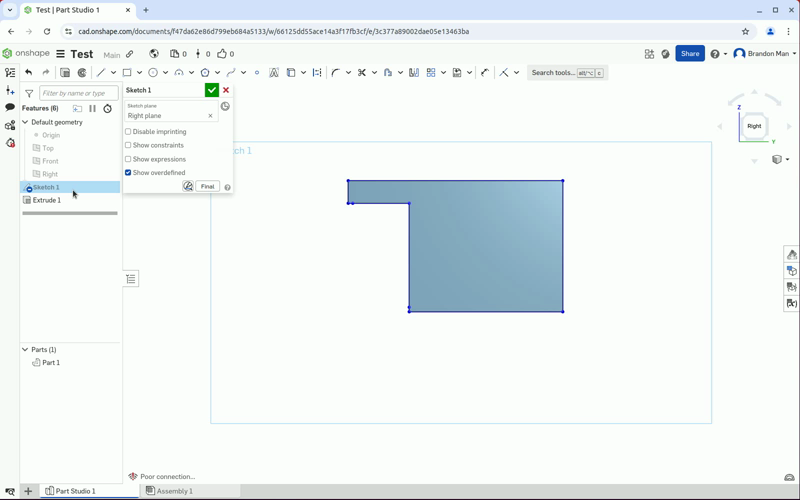
mouse_move(229, 92)
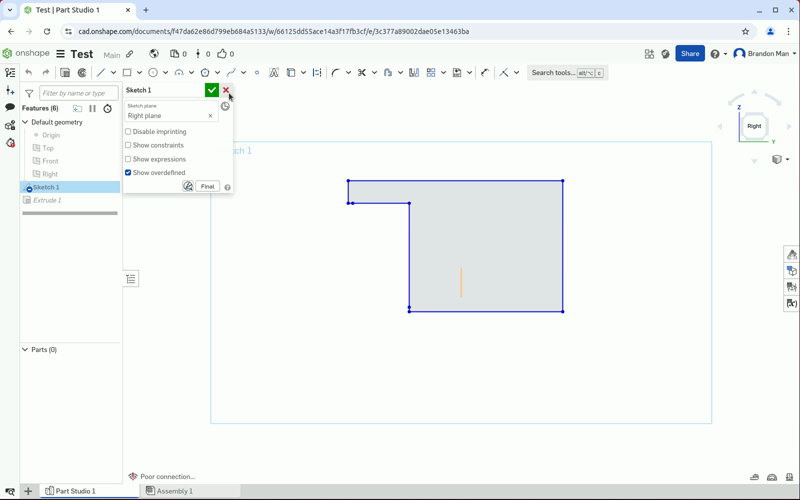
click(229, 92)
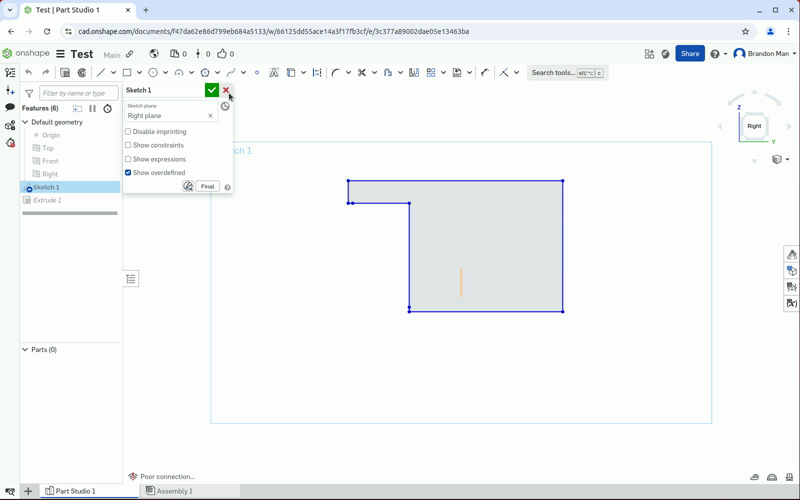
key(shift+s)
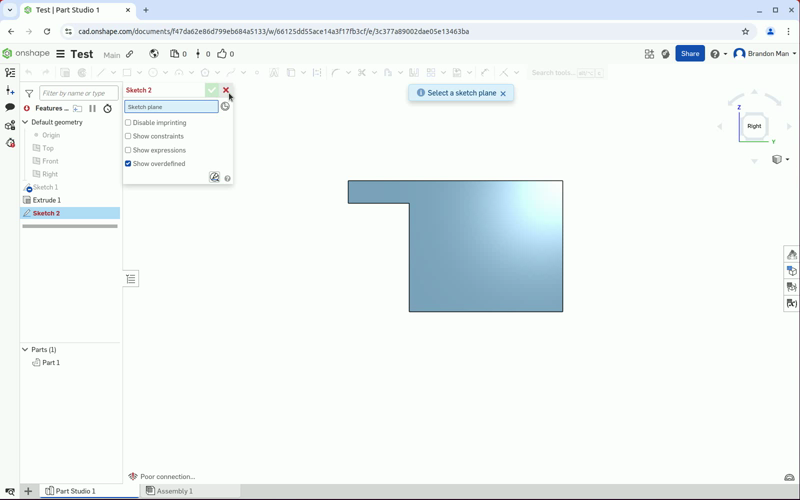
mouse_move(73, 176)
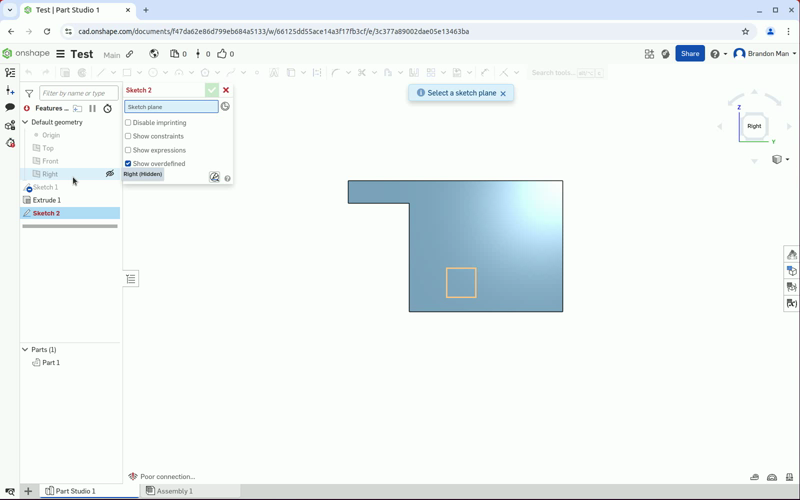
click(73, 176)
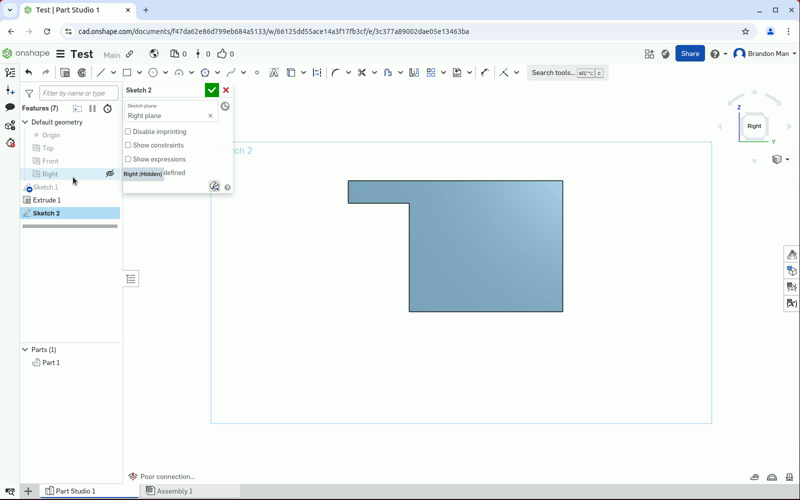
mouse_move(73, 352)
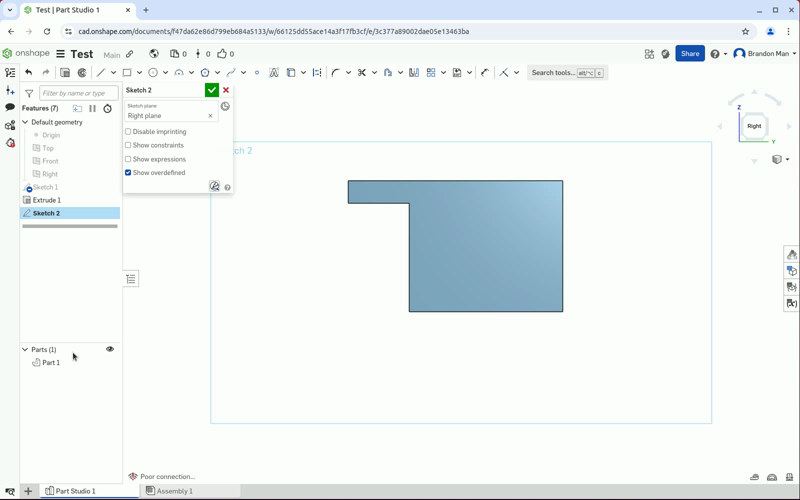
key(y)
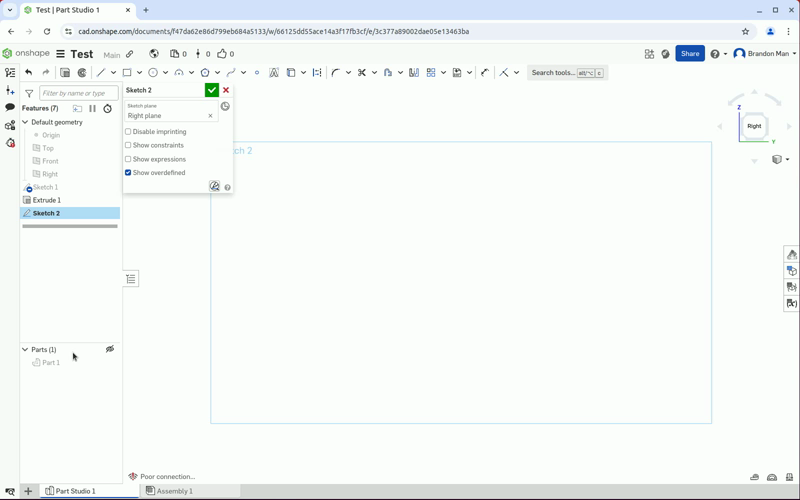
key(l)
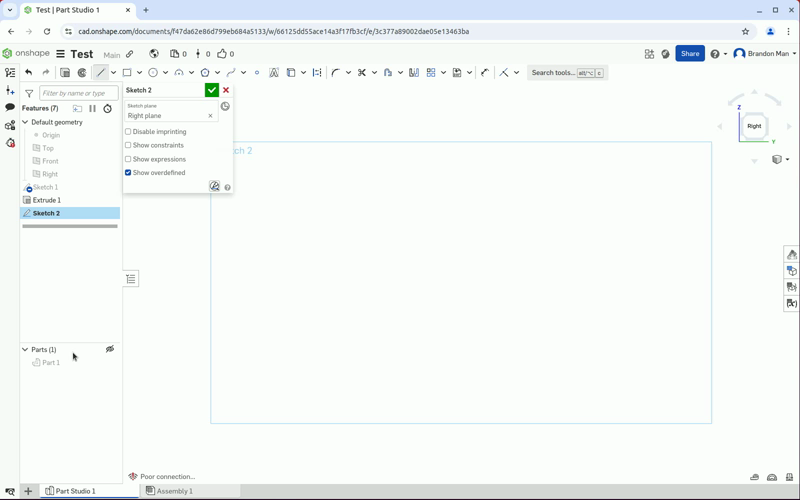
key_down(shift)
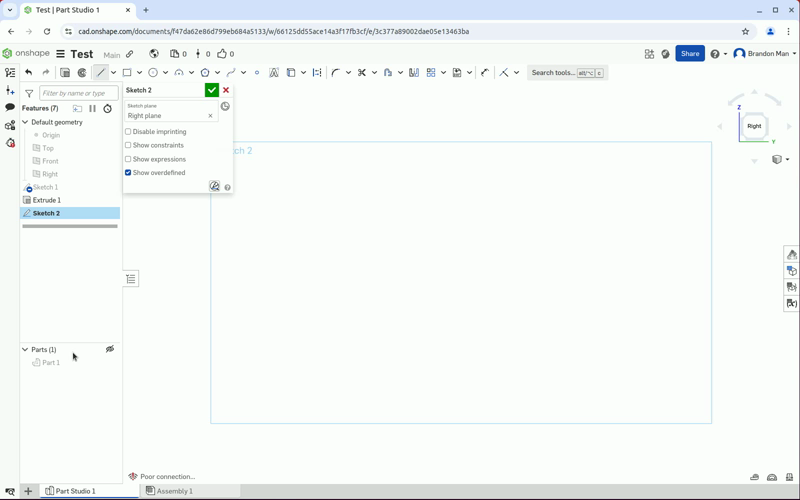
mouse_move(348, 311)
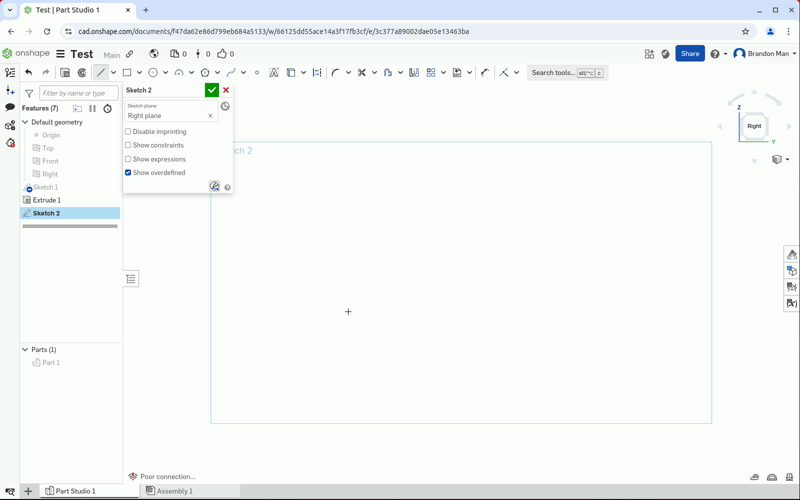
click(348, 311)
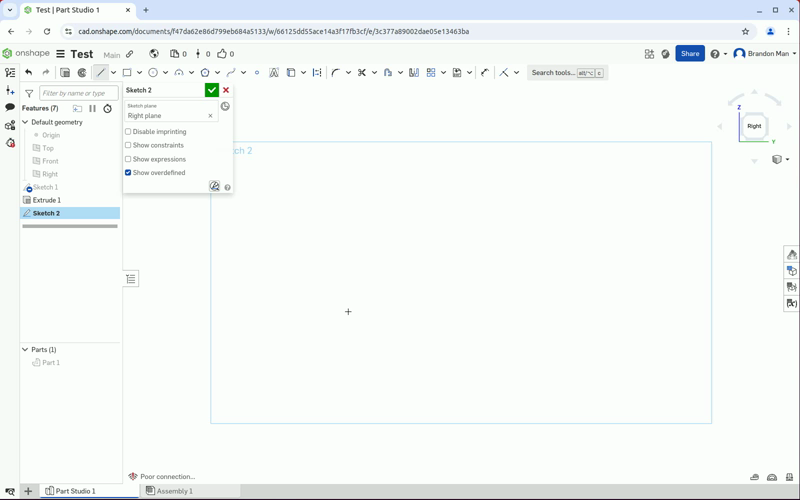
key_up(shift)
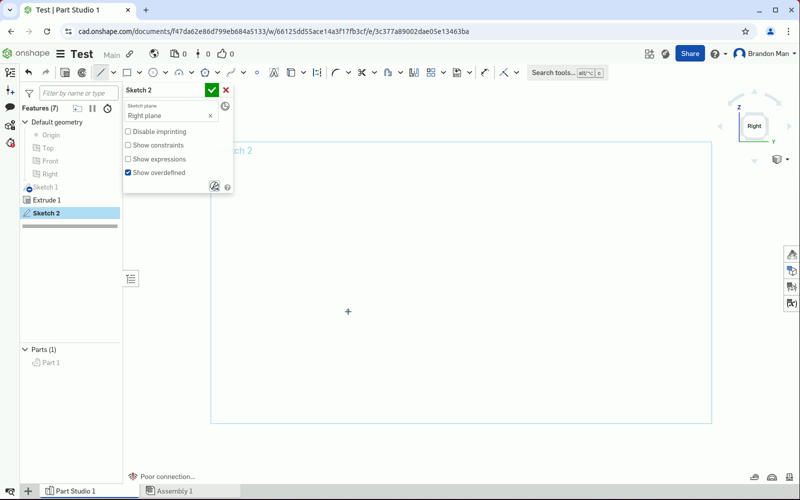
key_down(shift)
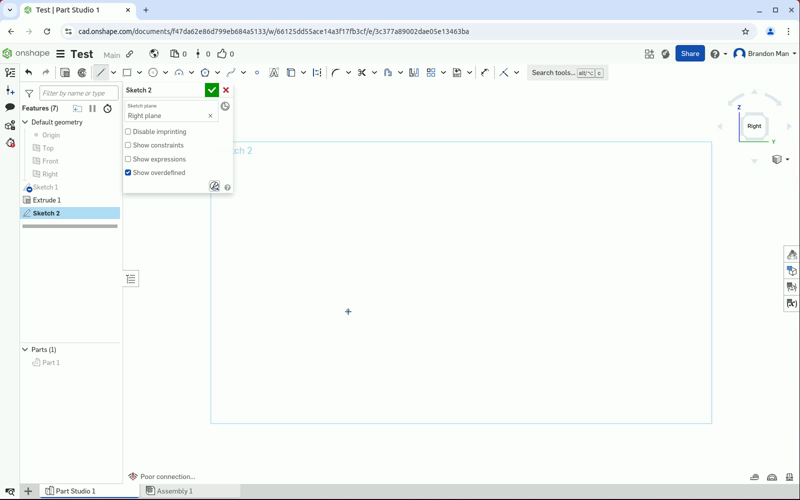
mouse_move(378, 311)
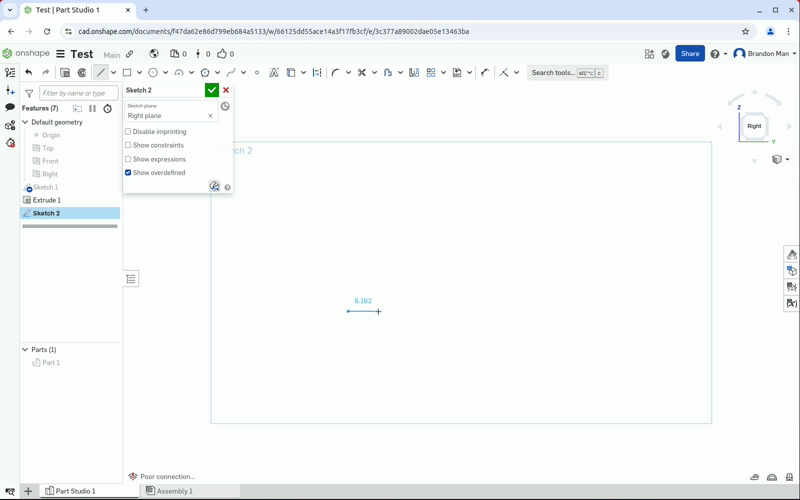
mouse_move(352, 311)
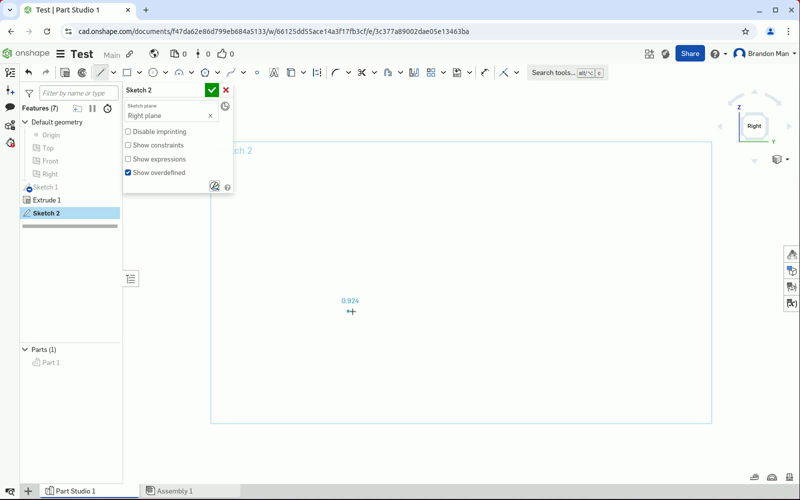
scroll(6)
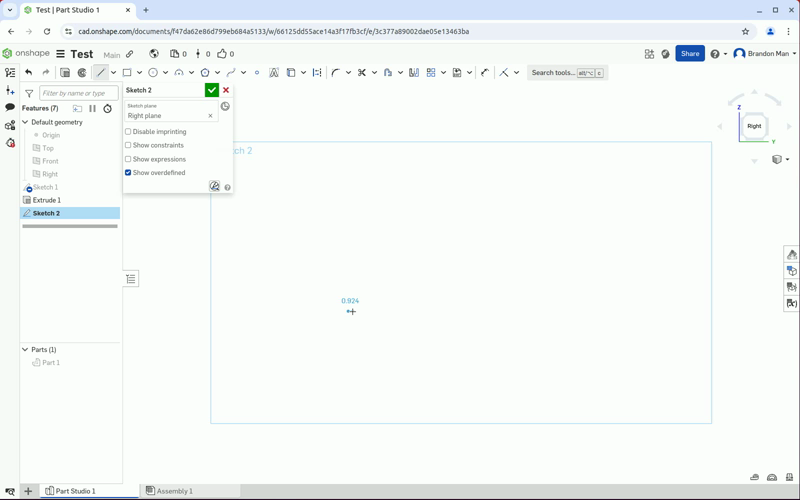
scroll(6)
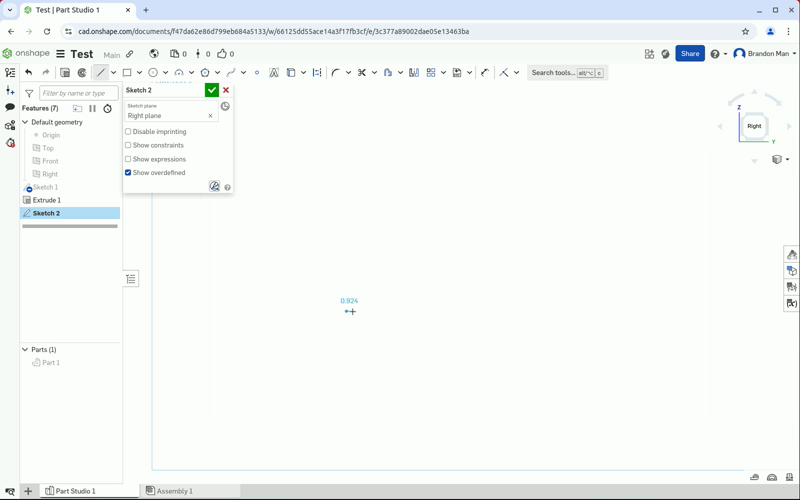
scroll(6)
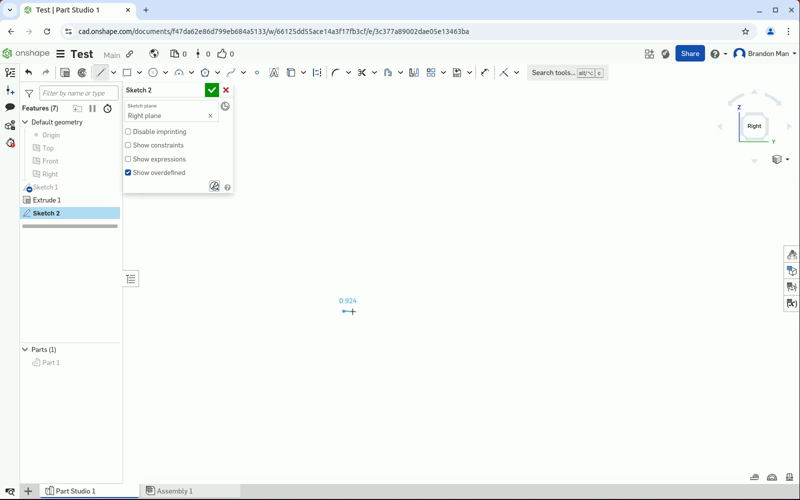
scroll(6)
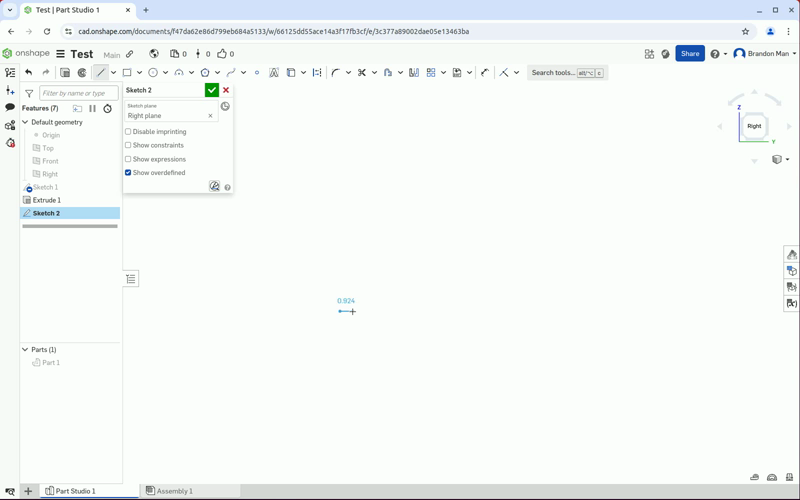
scroll(6)
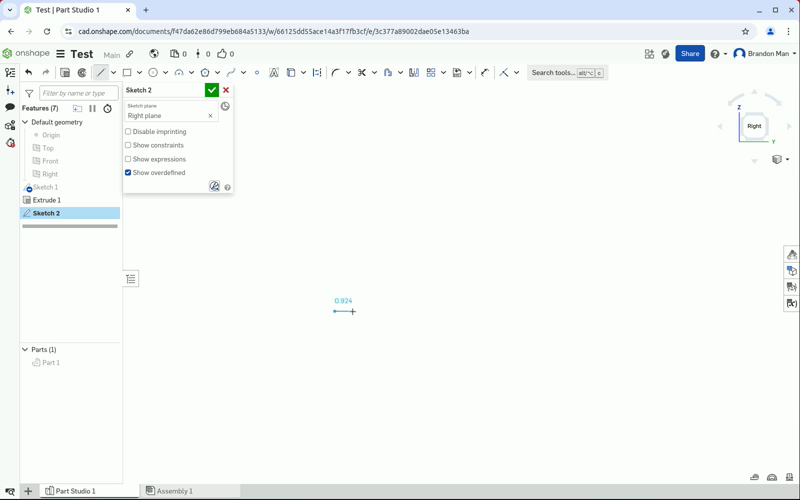
scroll(6)
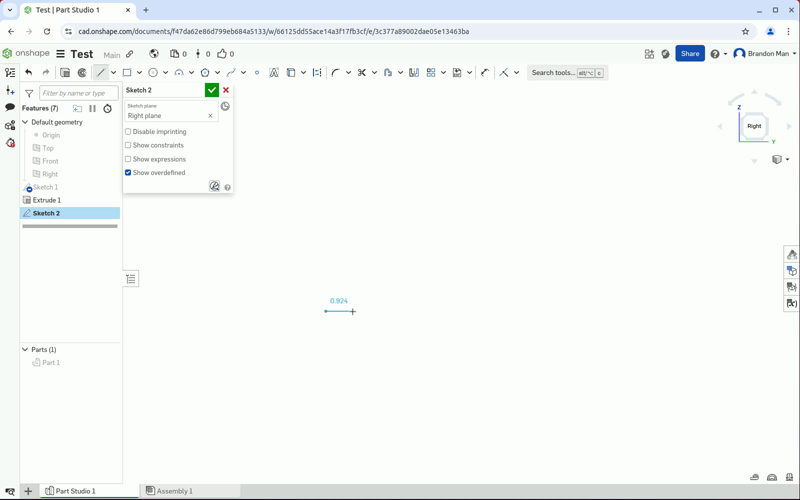
scroll(6)
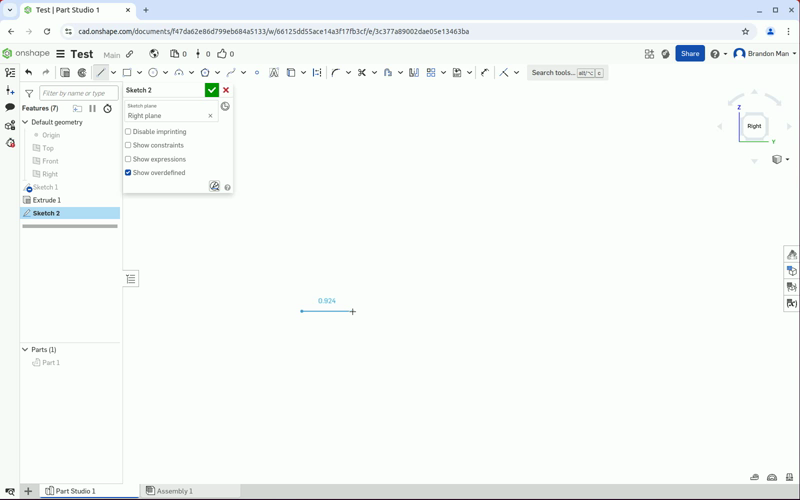
click(352, 311)
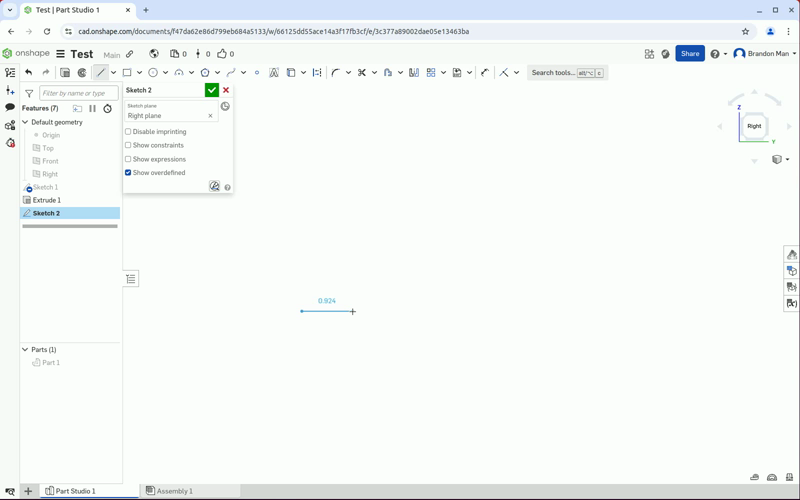
scroll(-6)
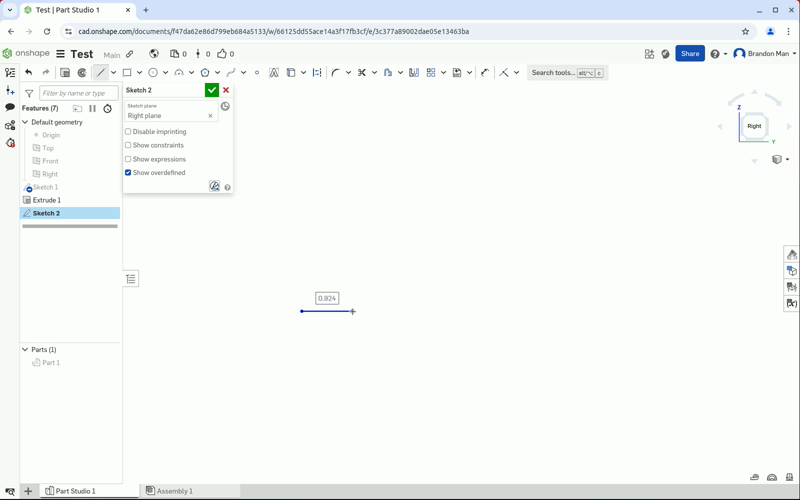
scroll(-6)
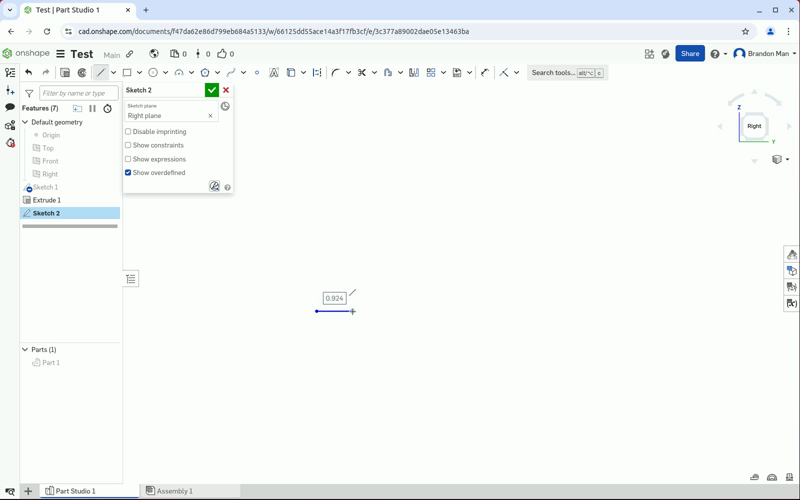
scroll(-6)
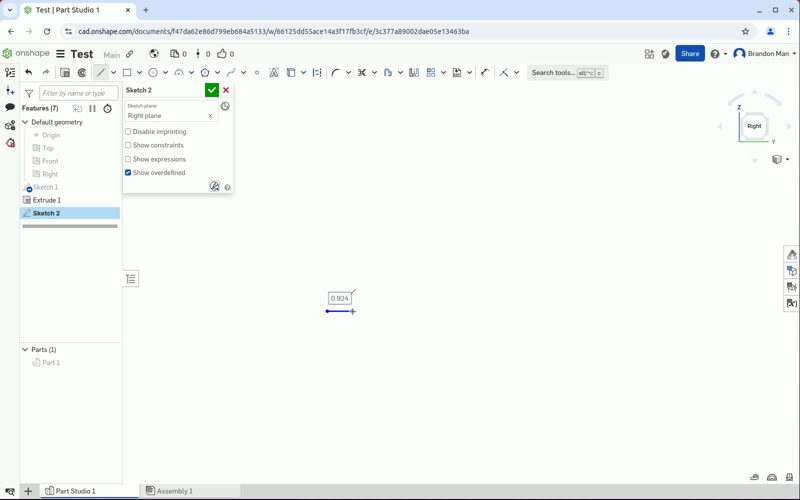
scroll(-6)
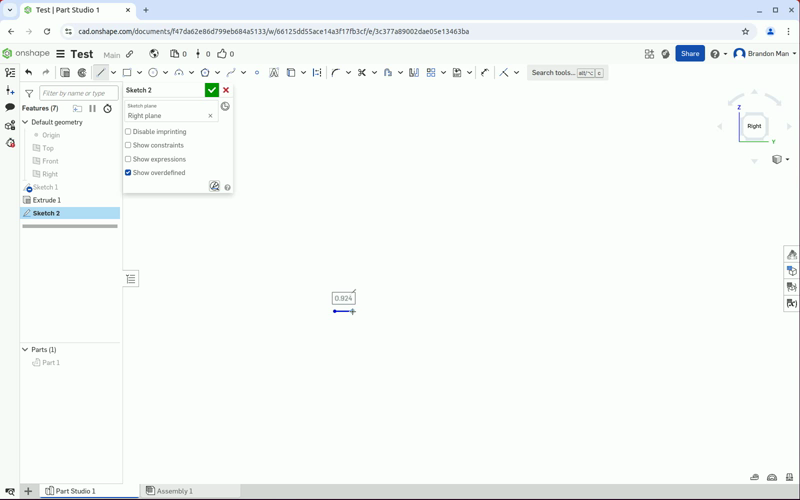
scroll(-6)
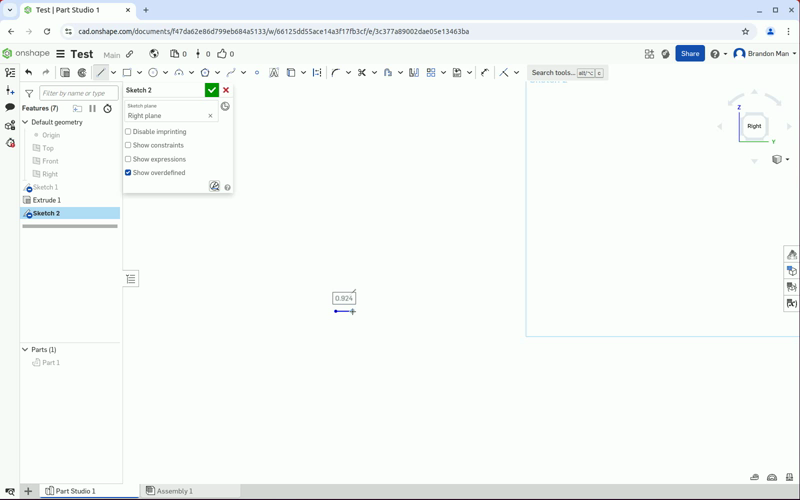
scroll(-6)
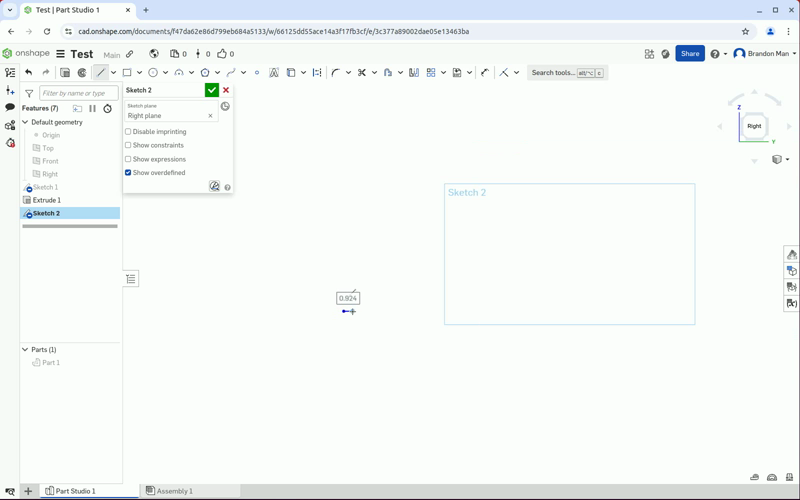
scroll(-6)
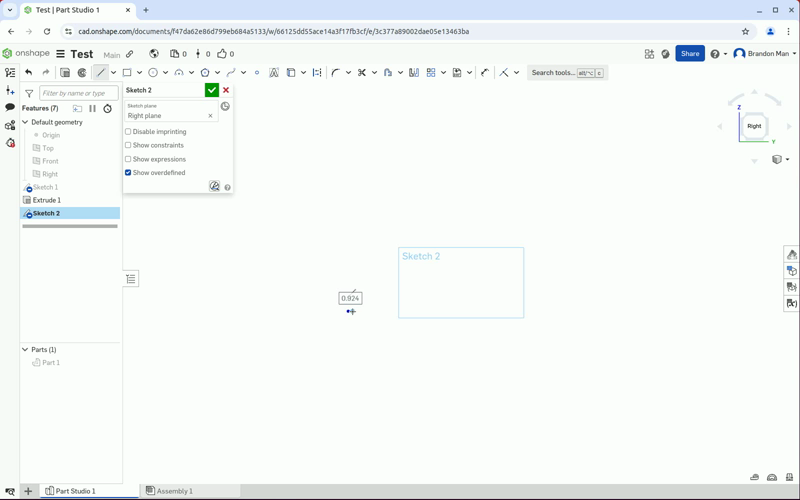
key_up(shift)
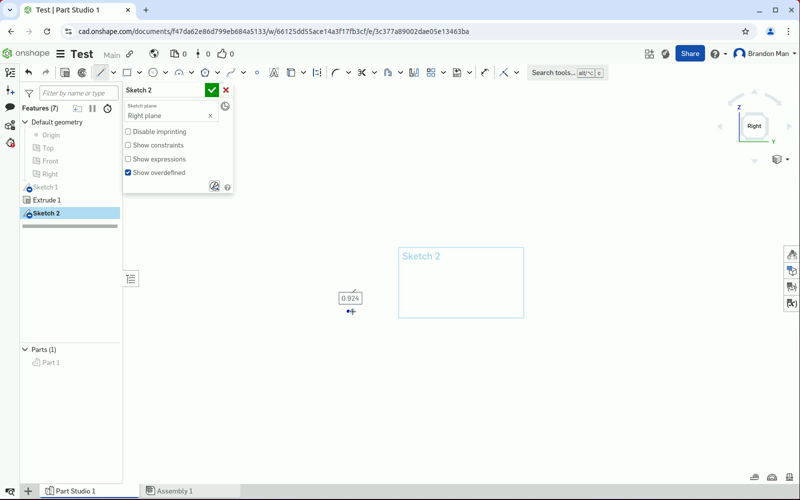
key_down(shift)
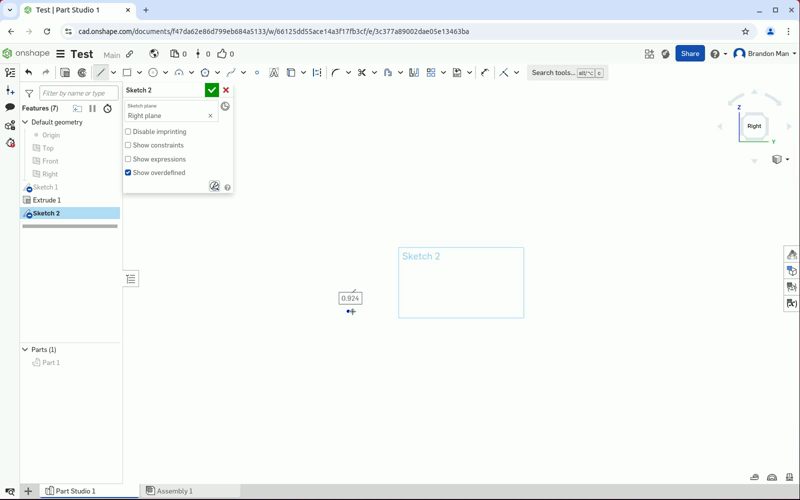
mouse_move(382, 311)
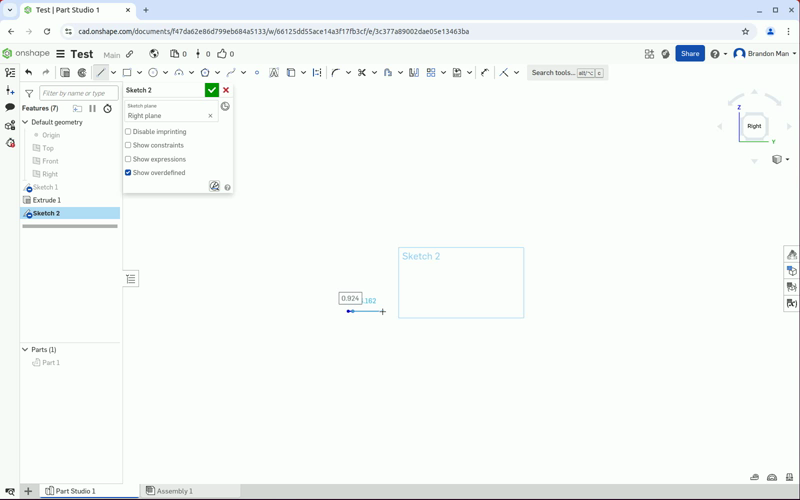
mouse_move(352, 306)
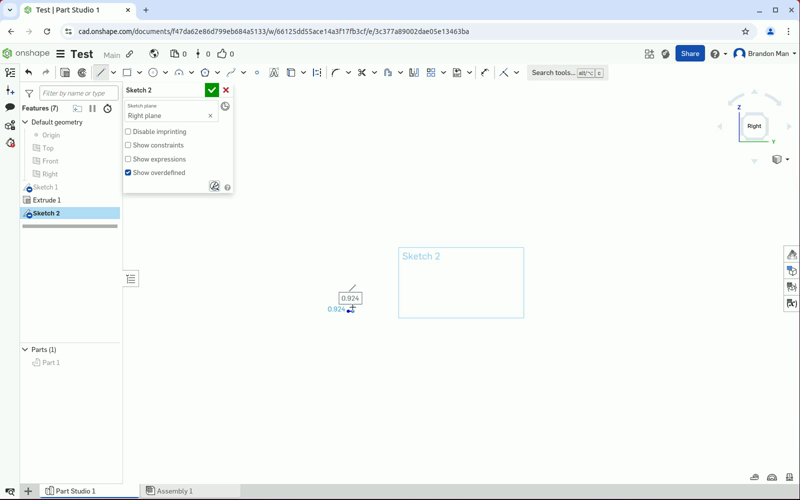
scroll(6)
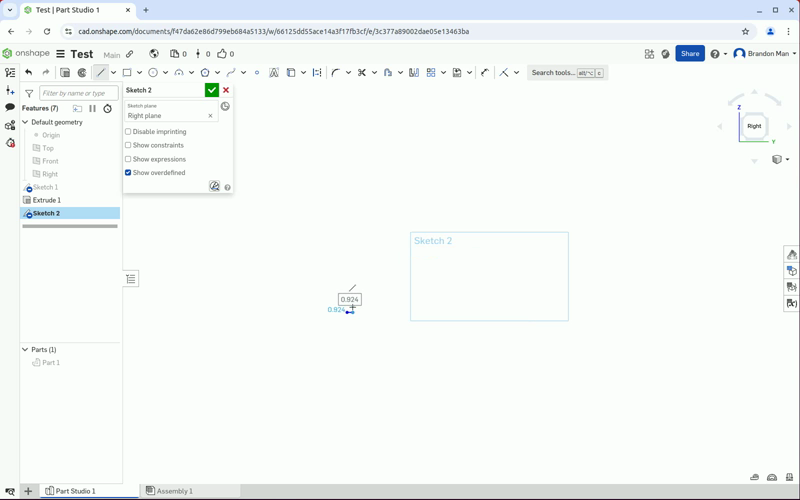
scroll(6)
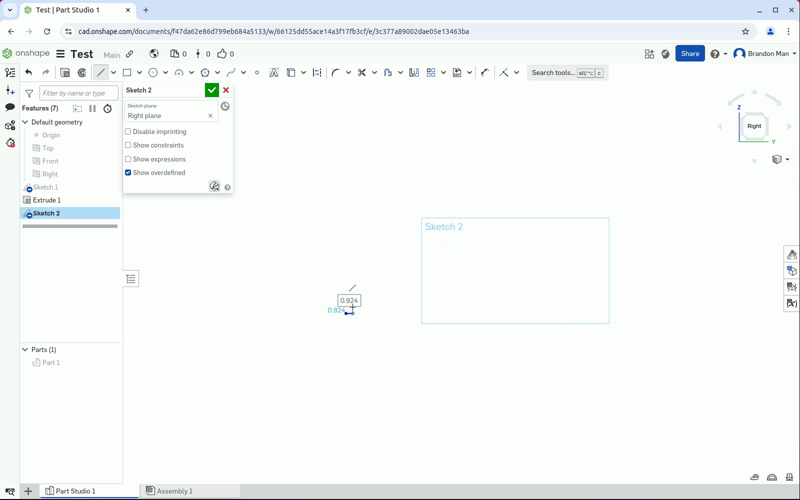
scroll(6)
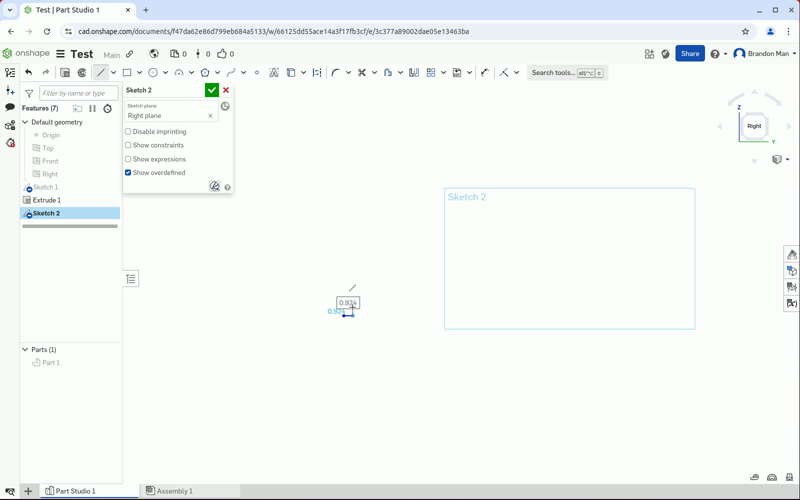
scroll(6)
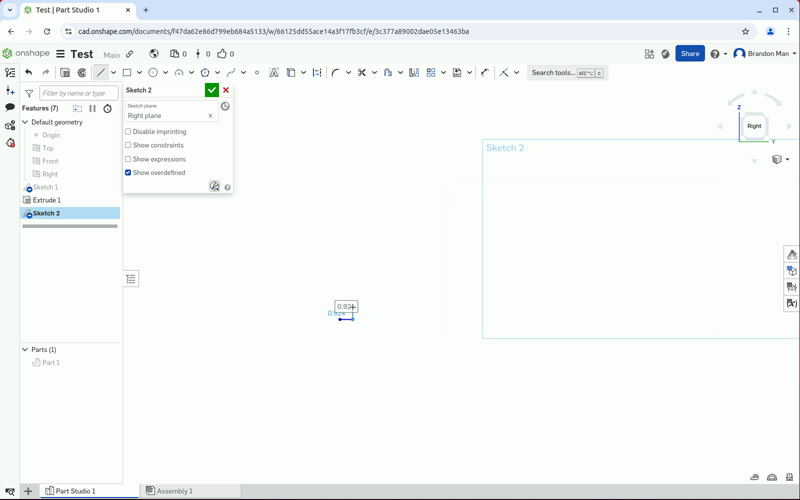
scroll(6)
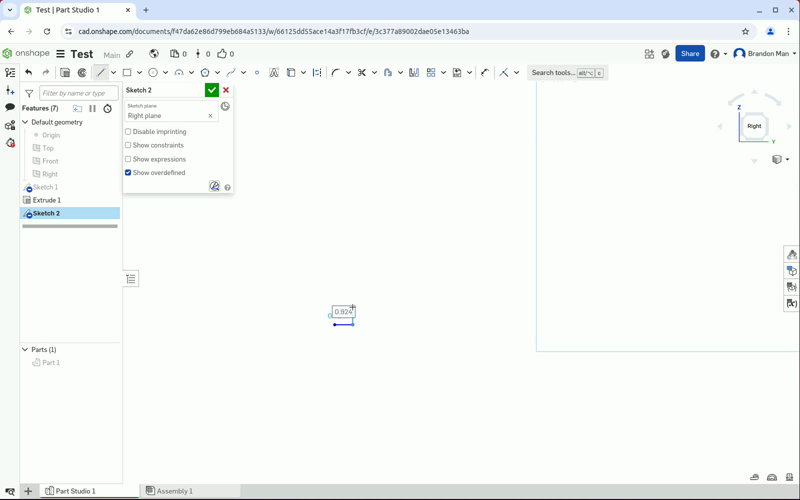
scroll(6)
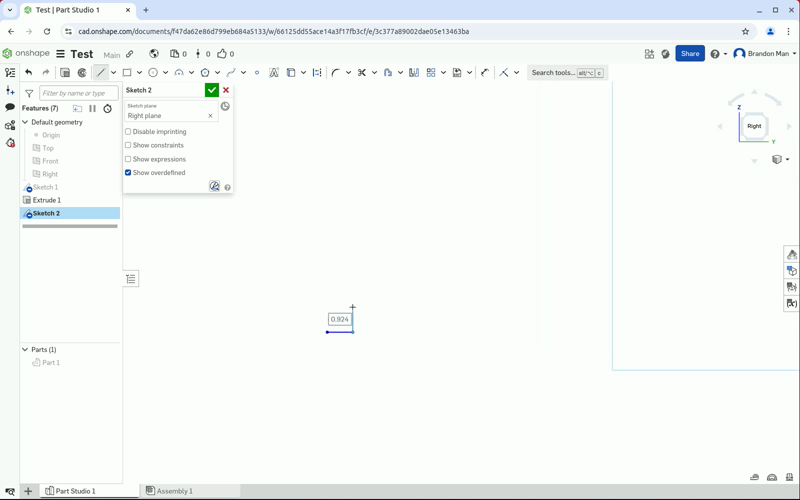
scroll(6)
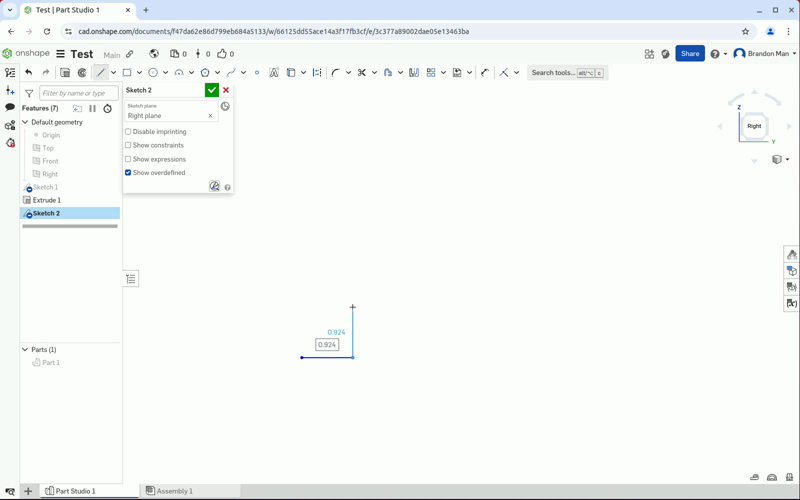
click(352, 306)
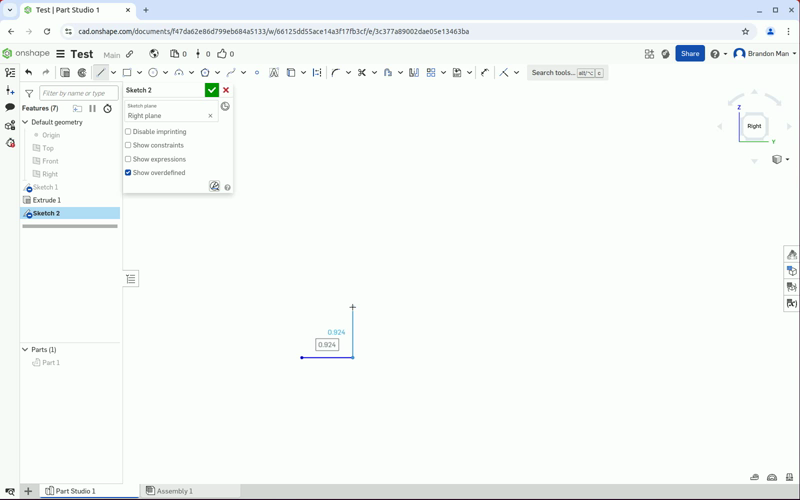
scroll(-6)
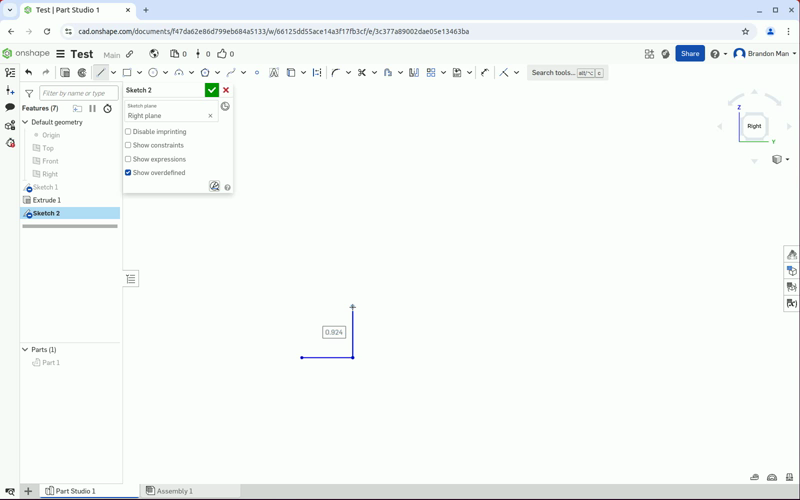
scroll(-6)
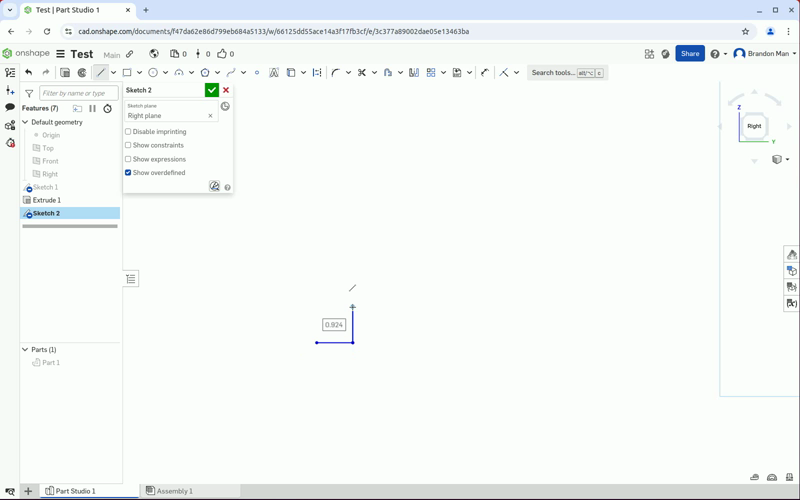
scroll(-6)
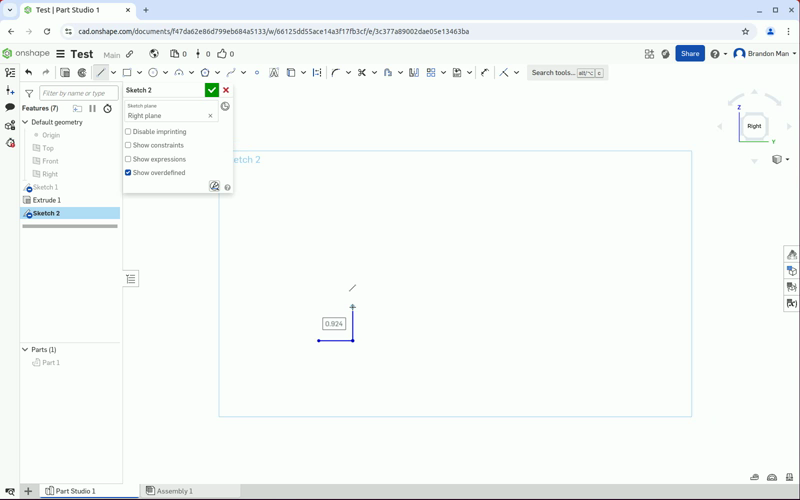
scroll(-6)
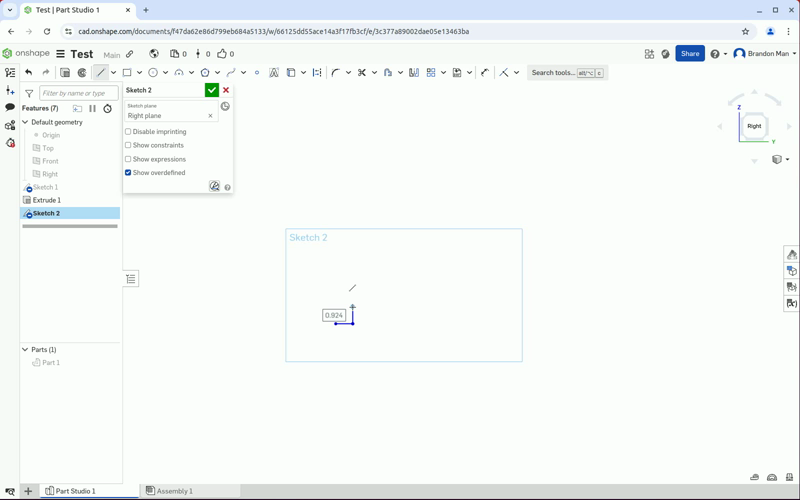
scroll(-6)
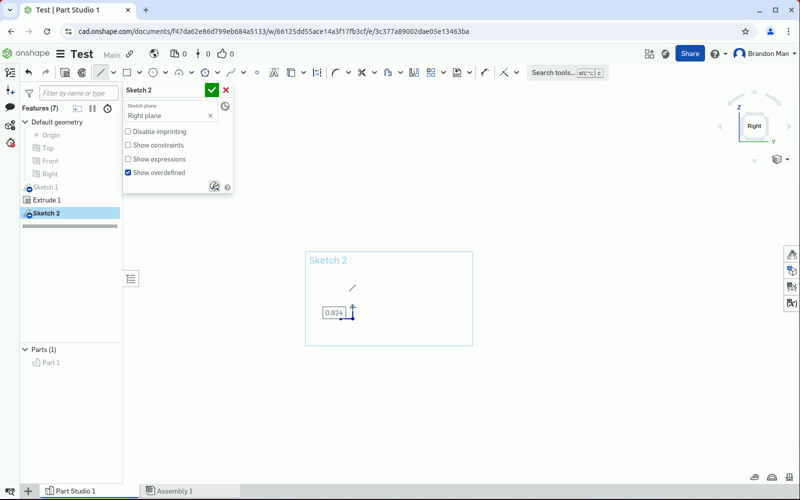
scroll(-6)
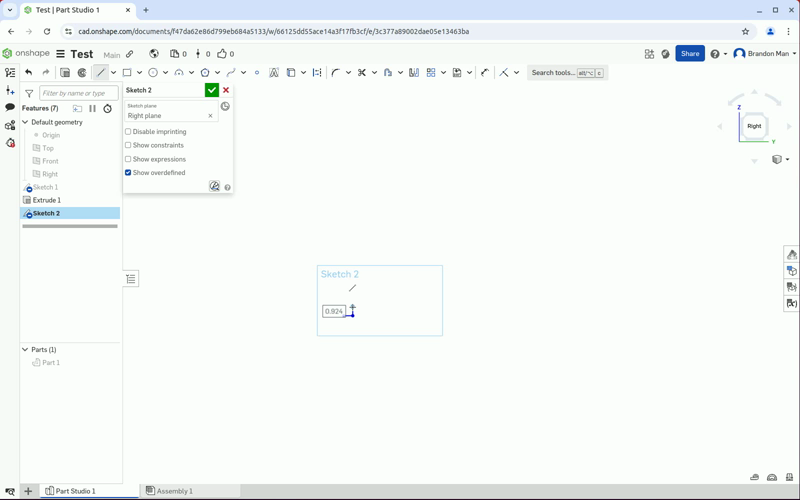
scroll(-6)
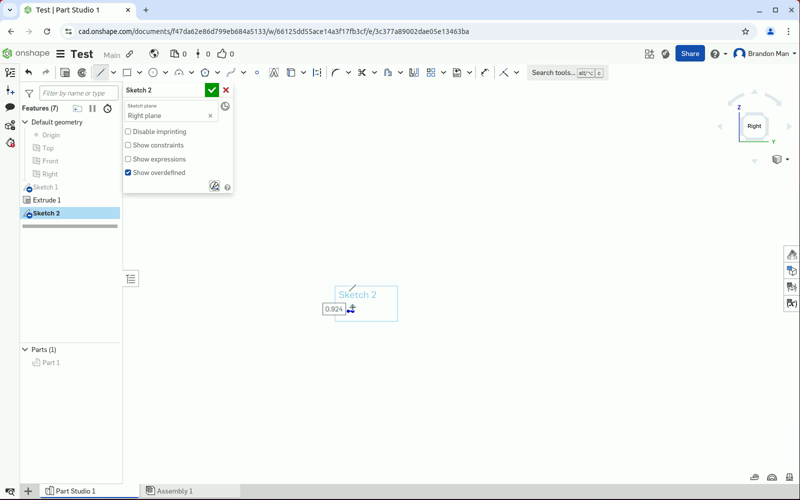
key_up(shift)
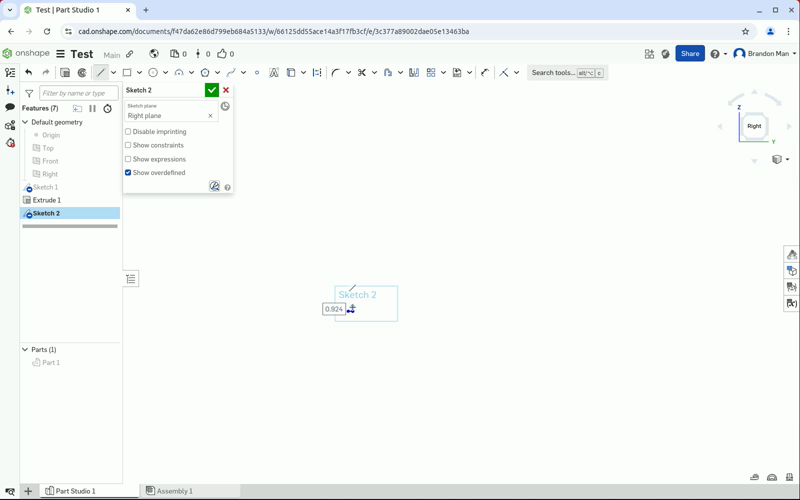
key_down(shift)
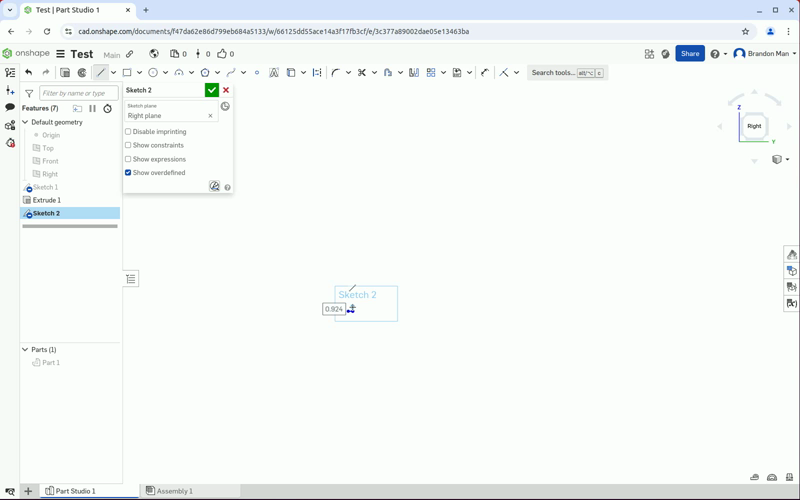
mouse_move(352, 203)
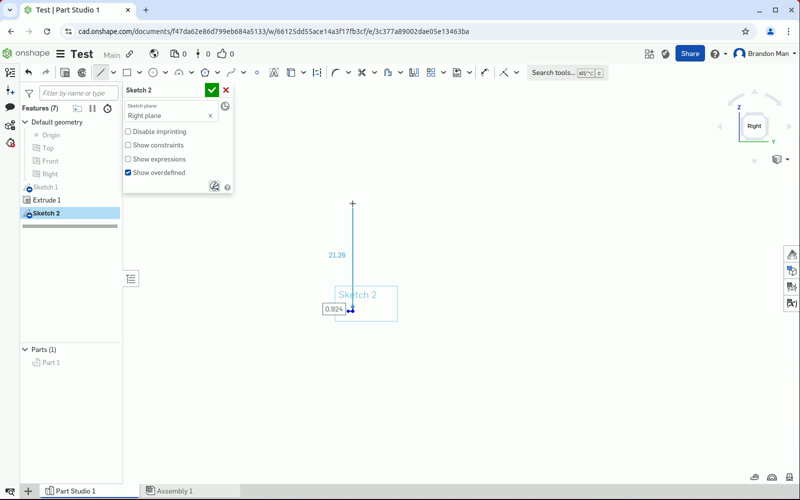
click(352, 203)
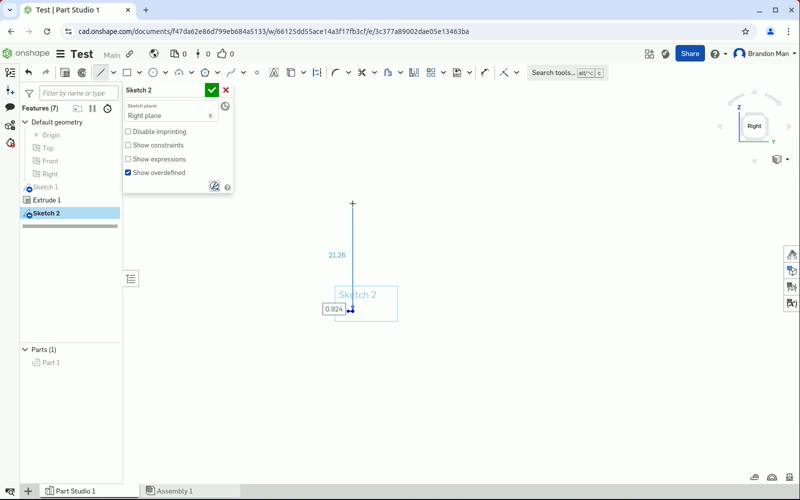
key_up(shift)
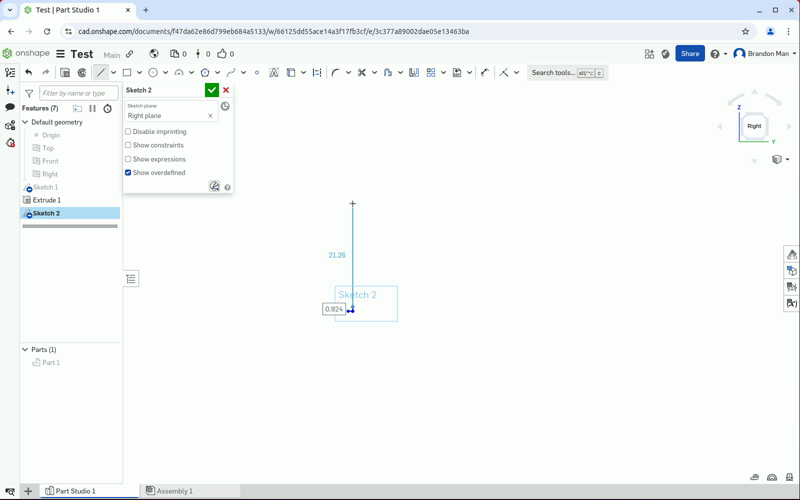
key_down(shift)
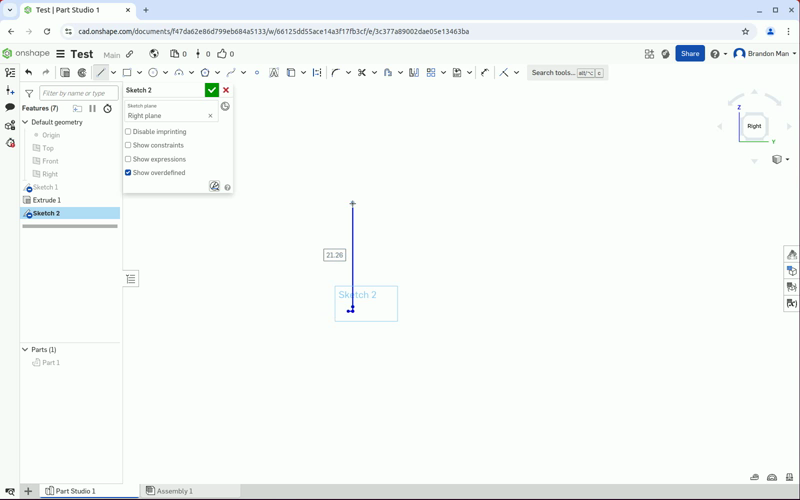
mouse_move(382, 203)
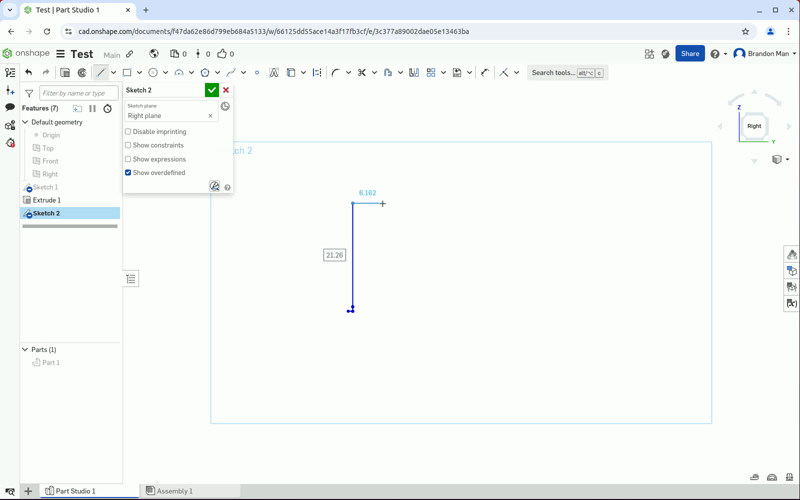
mouse_move(348, 203)
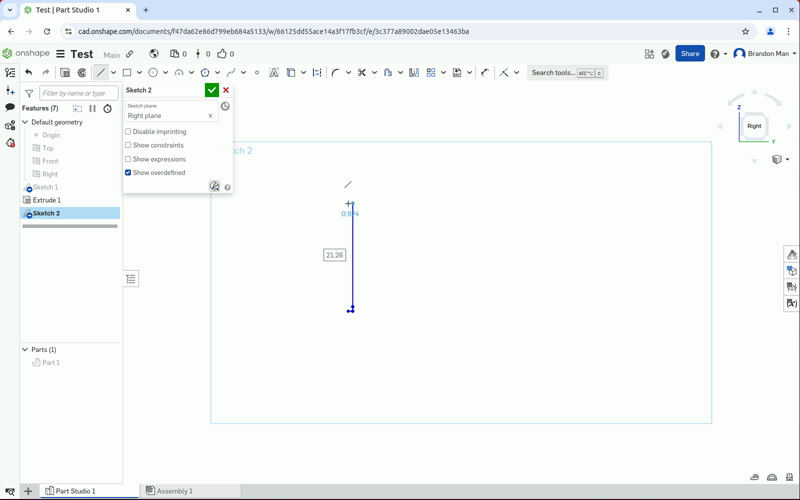
scroll(6)
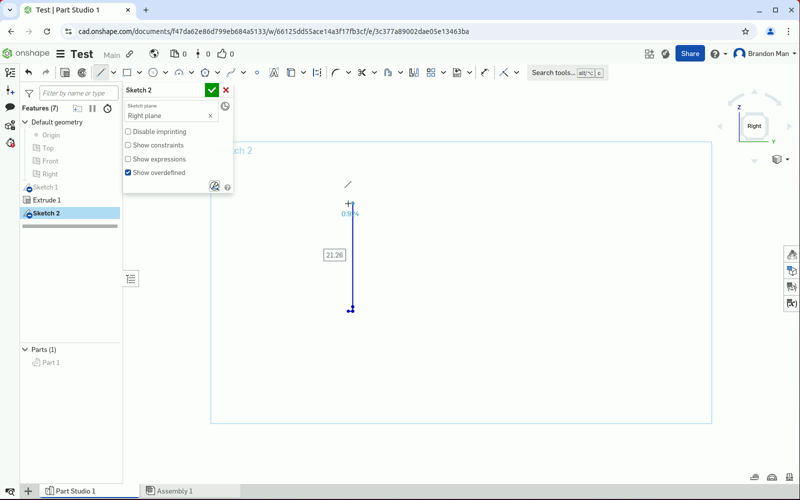
scroll(6)
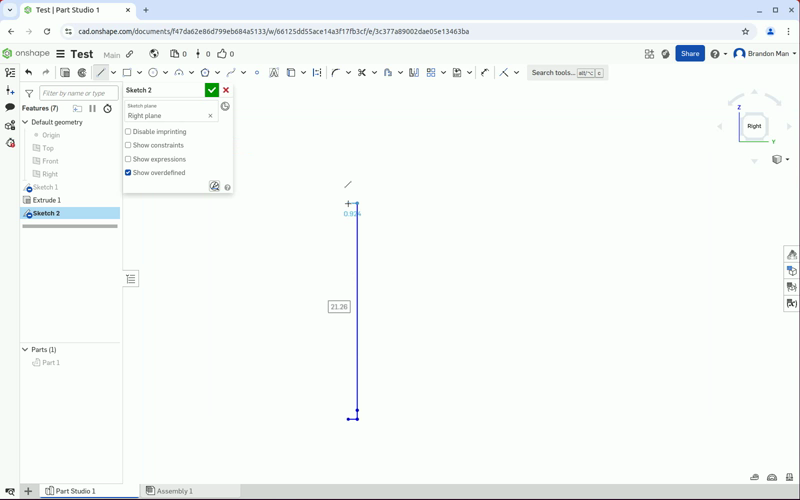
scroll(6)
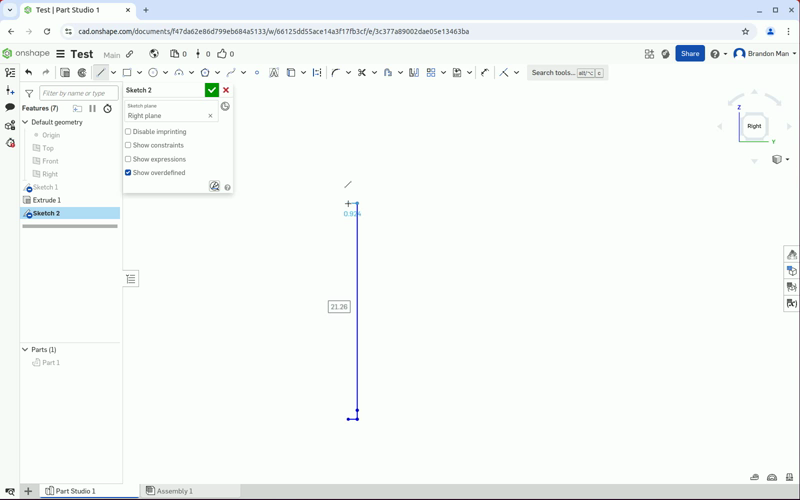
scroll(6)
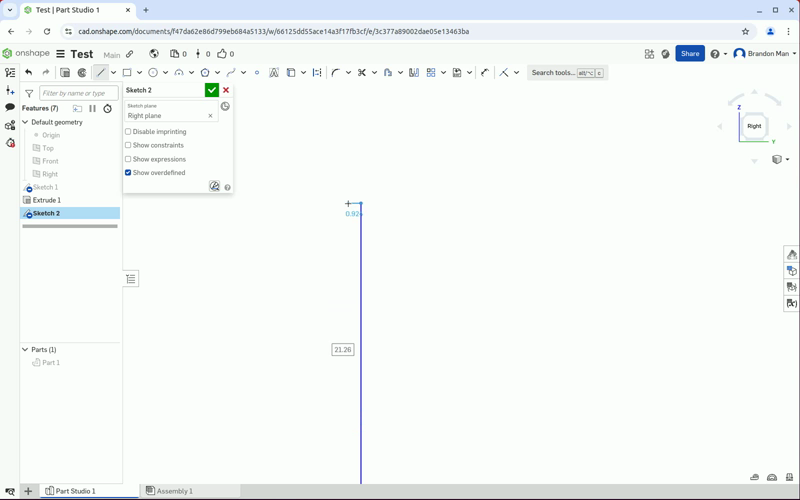
scroll(6)
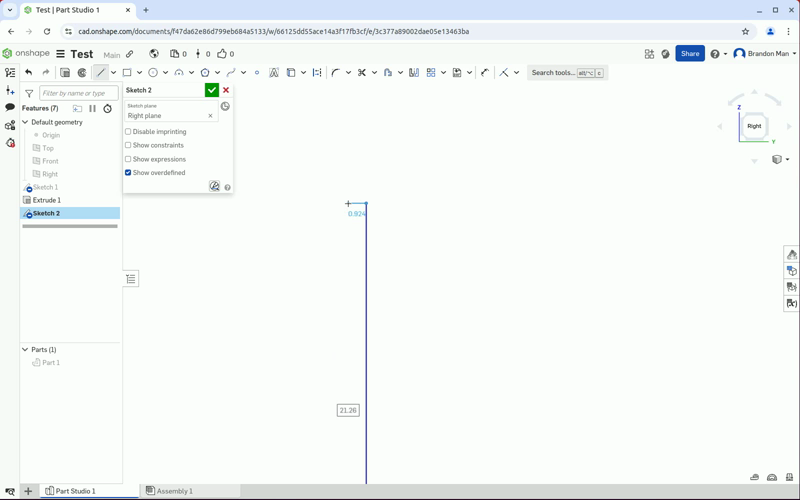
scroll(6)
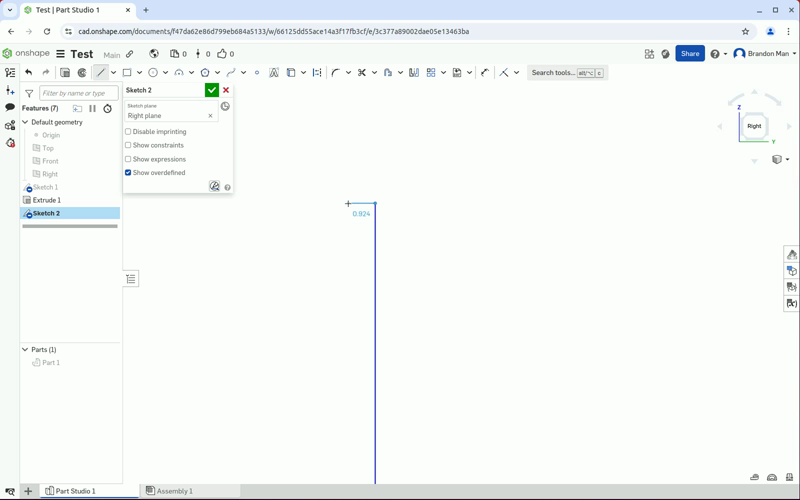
scroll(6)
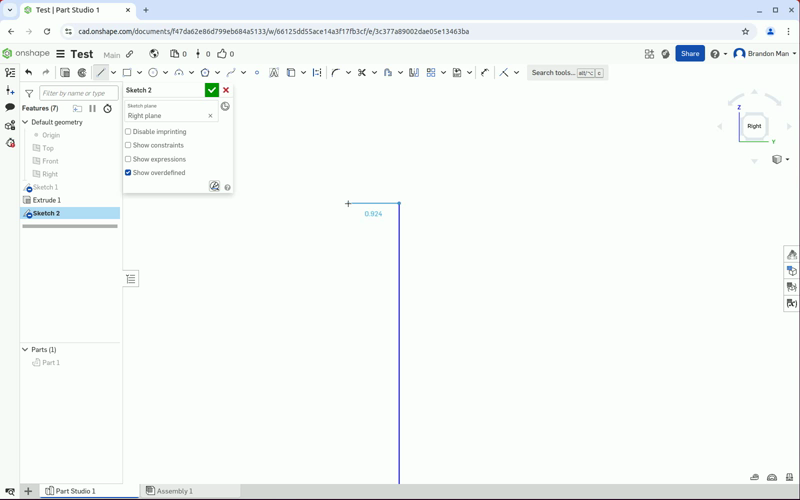
click(348, 203)
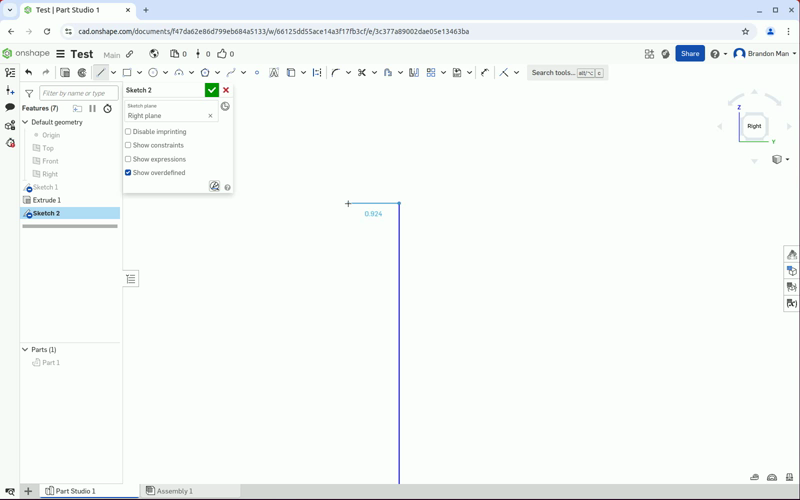
scroll(-6)
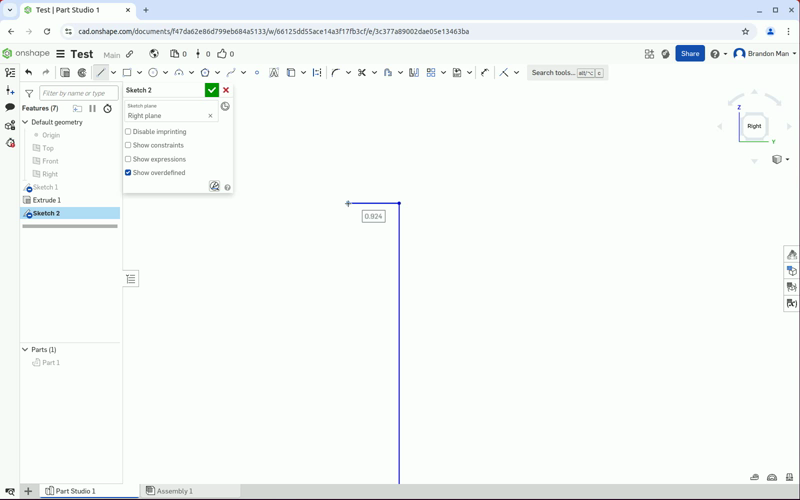
scroll(-6)
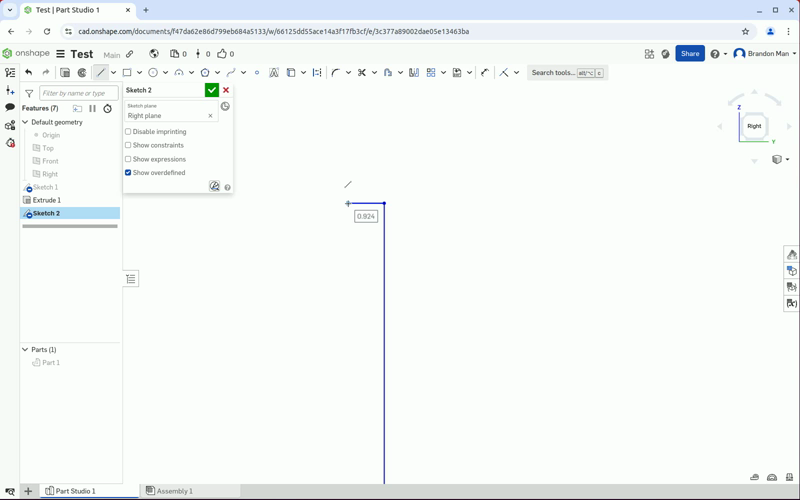
scroll(-6)
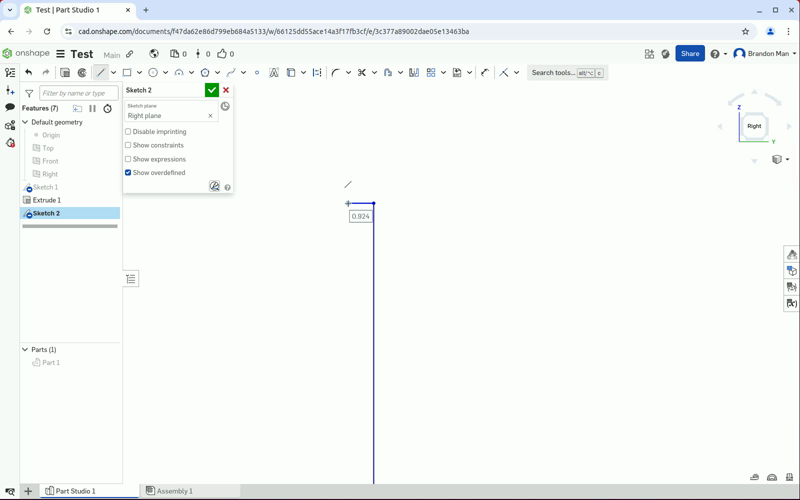
scroll(-6)
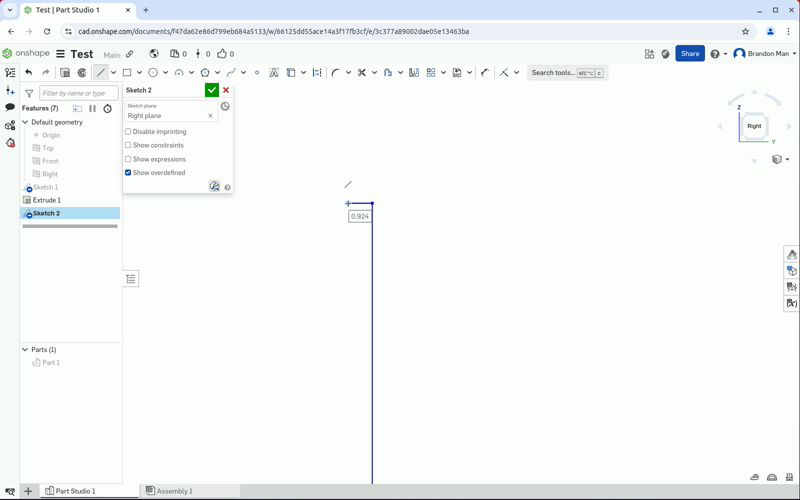
scroll(-6)
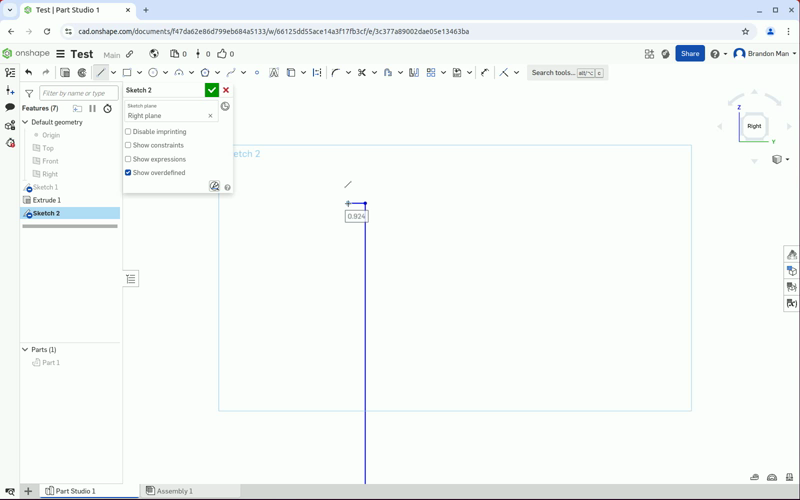
scroll(-6)
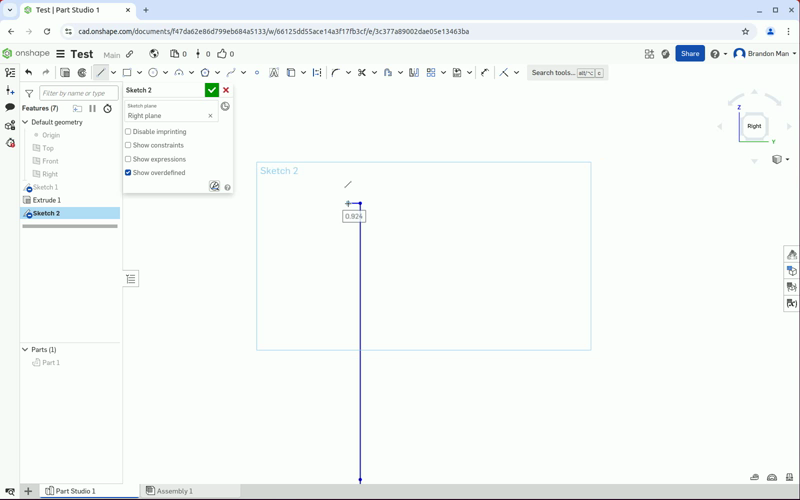
scroll(-6)
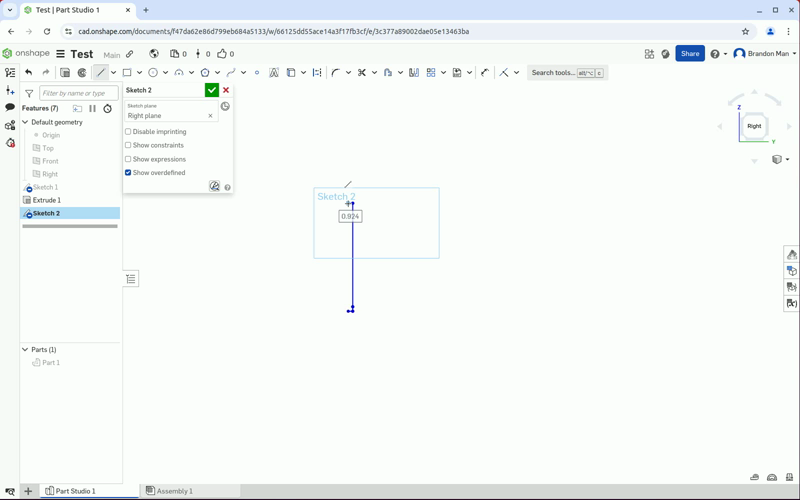
key_up(shift)
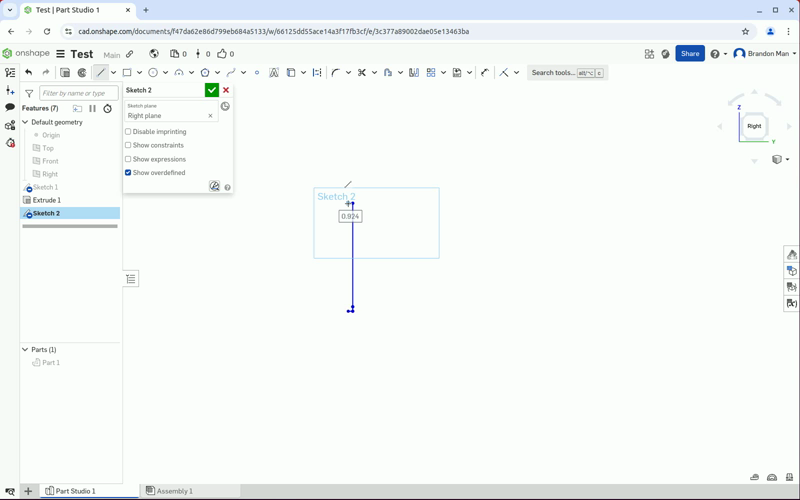
key_down(shift)
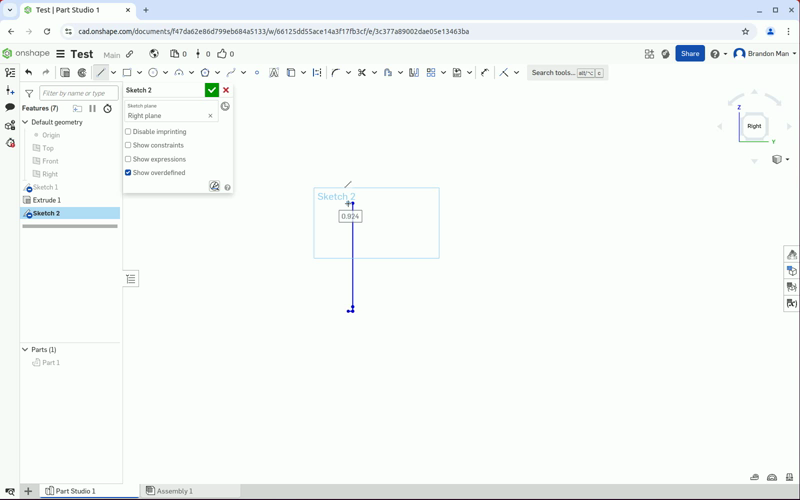
mouse_move(348, 311)
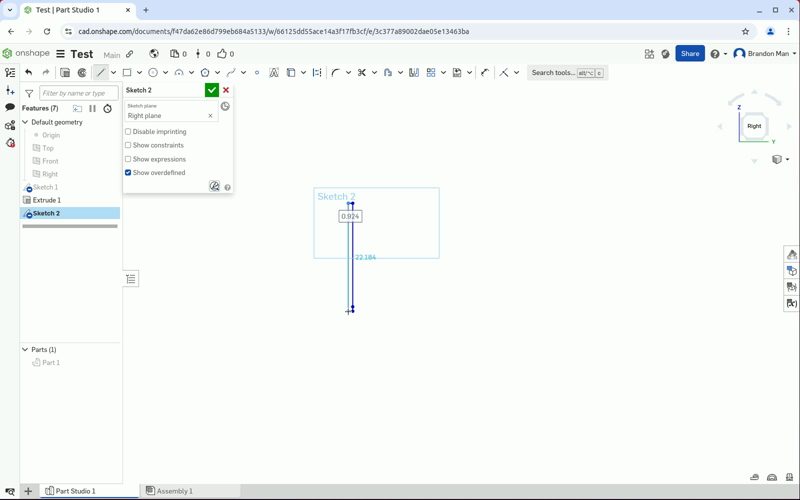
scroll(6)
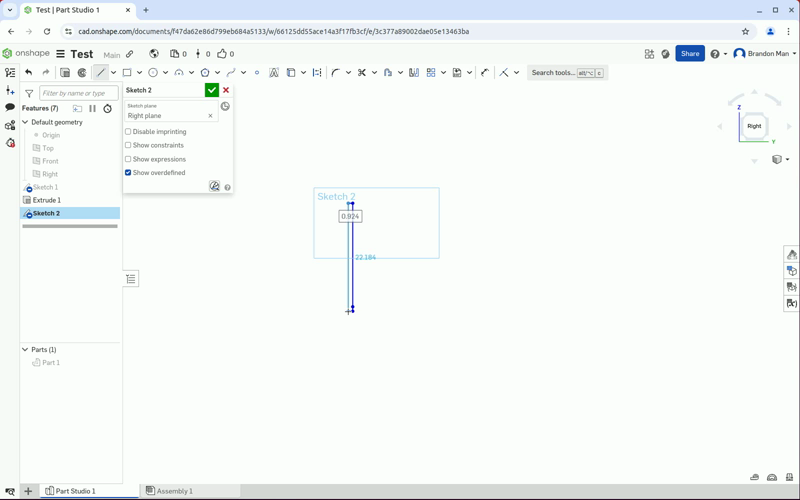
scroll(6)
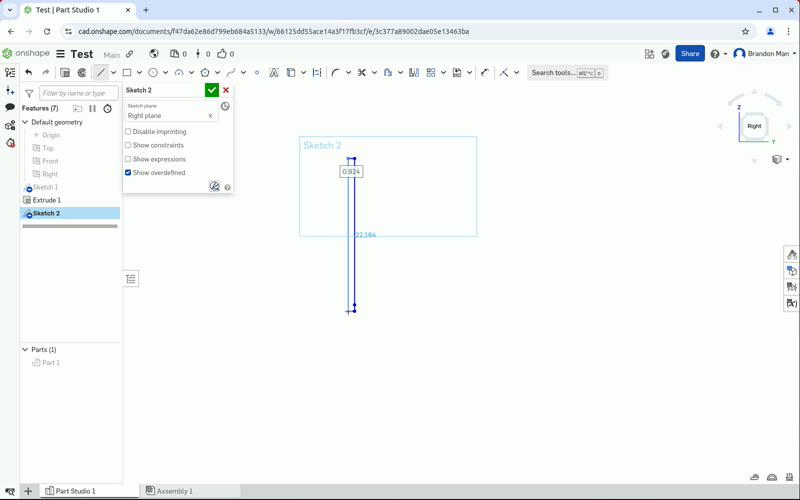
scroll(6)
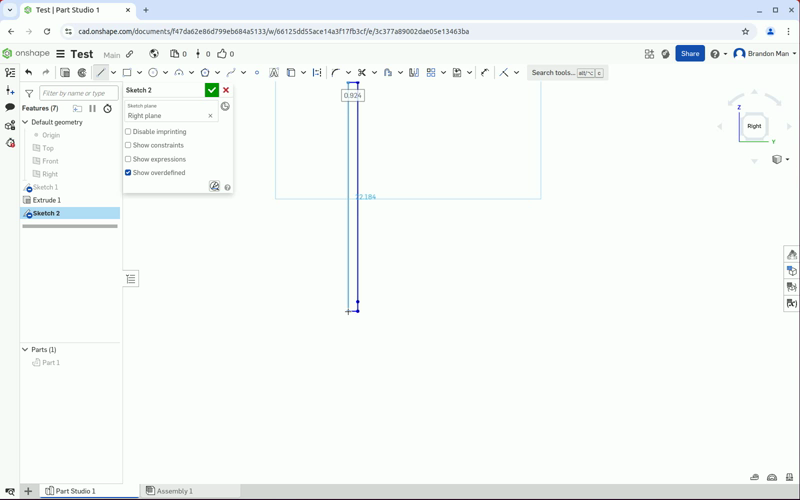
scroll(6)
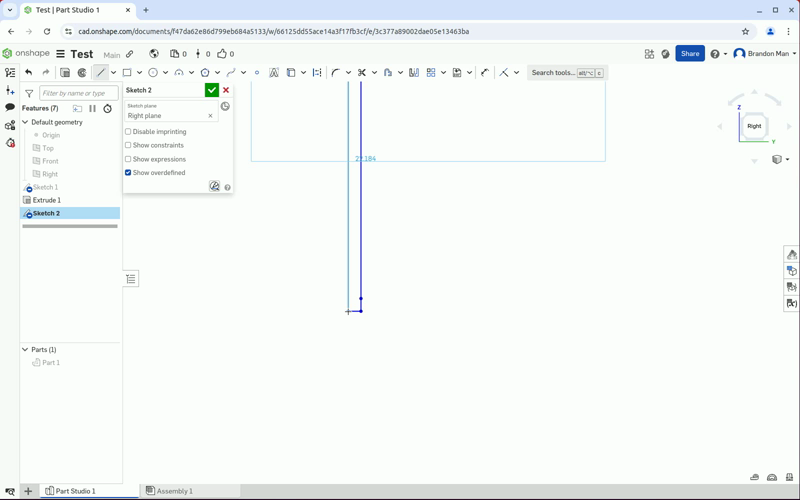
scroll(6)
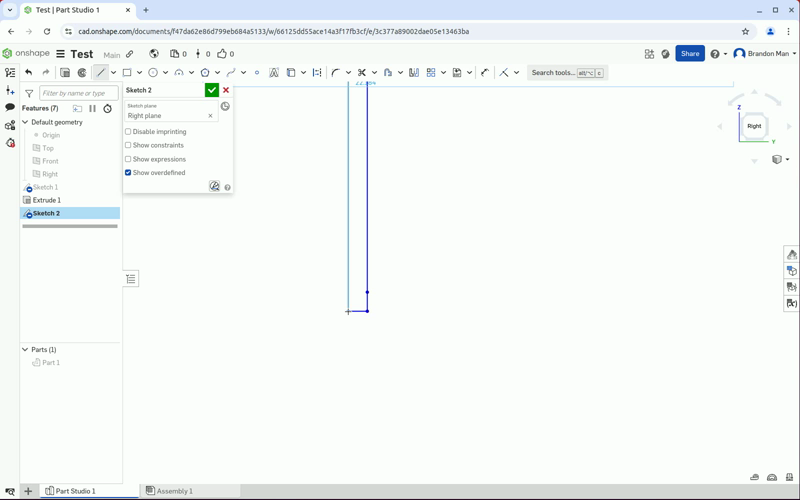
scroll(6)
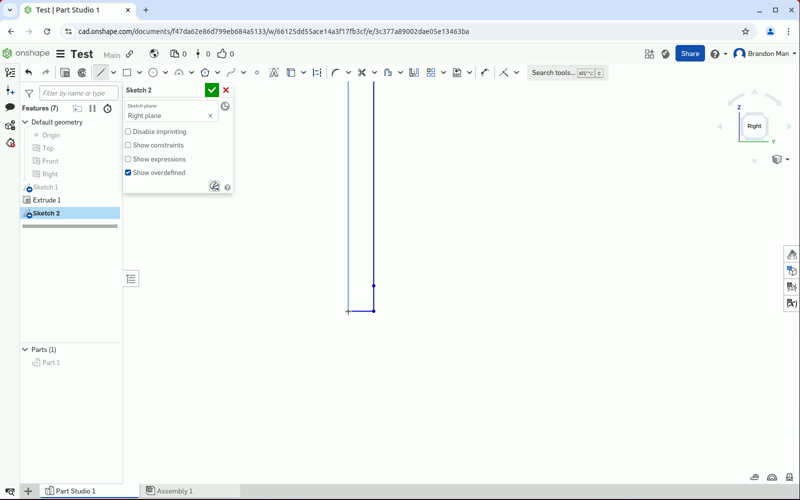
scroll(6)
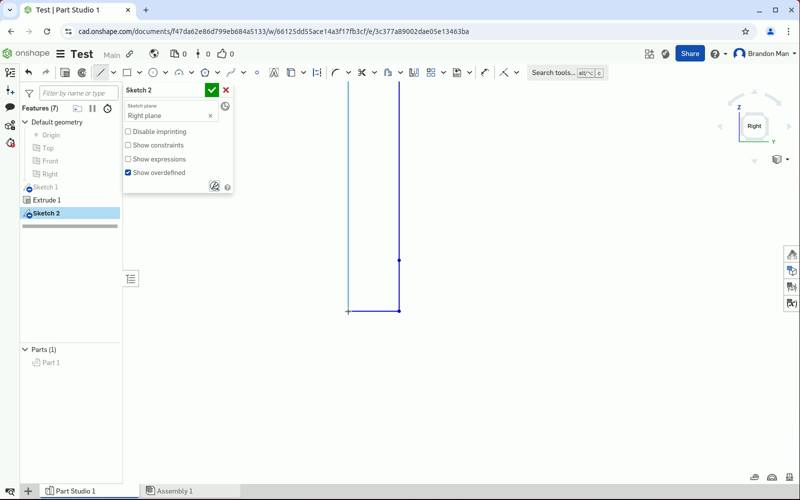
key_up(shift)
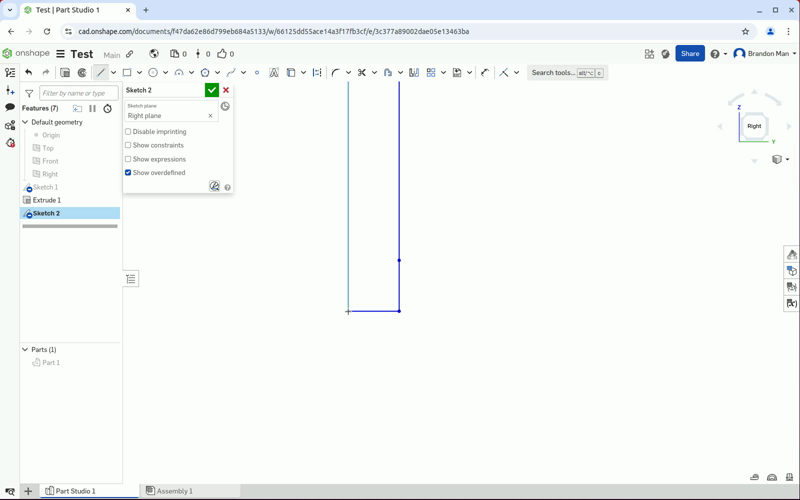
click(348, 311)
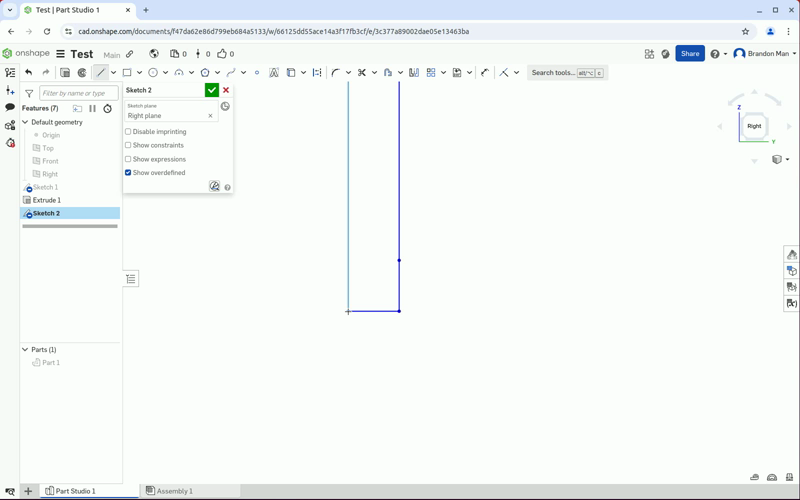
scroll(-6)
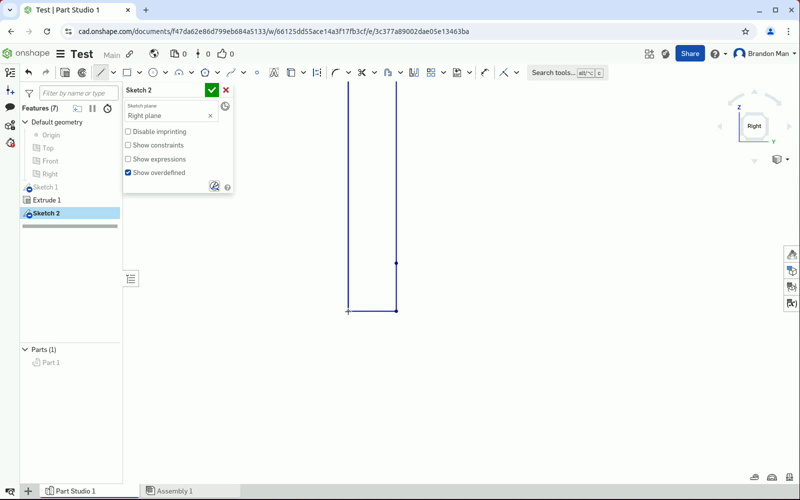
scroll(-6)
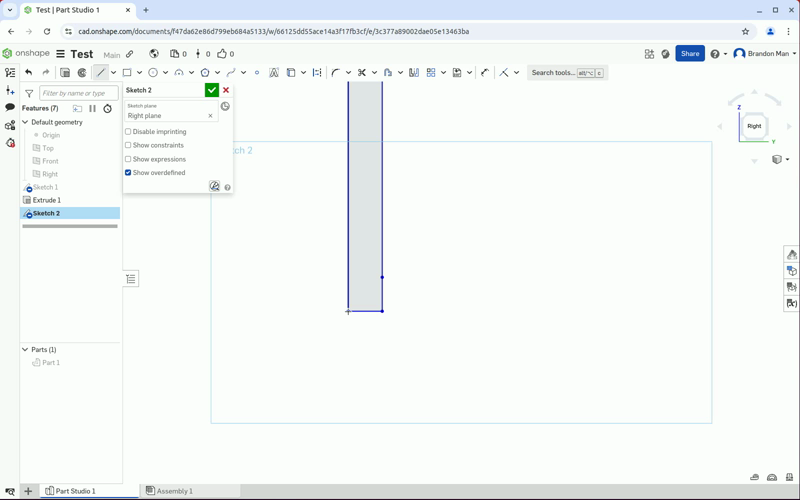
scroll(-6)
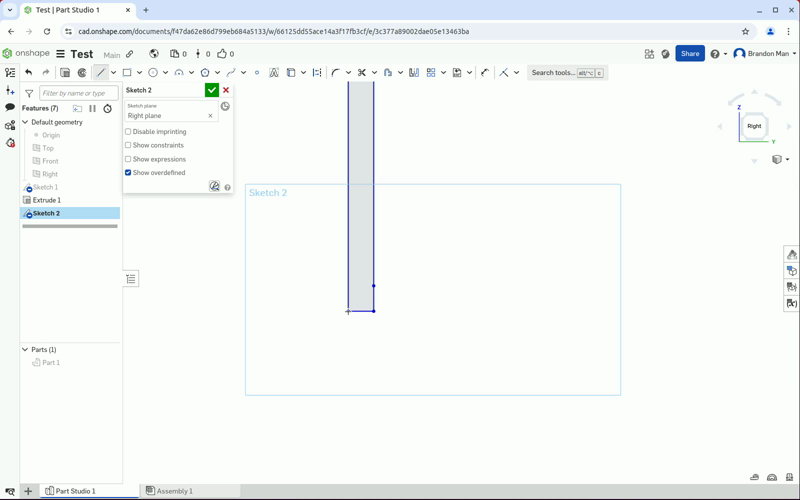
scroll(-6)
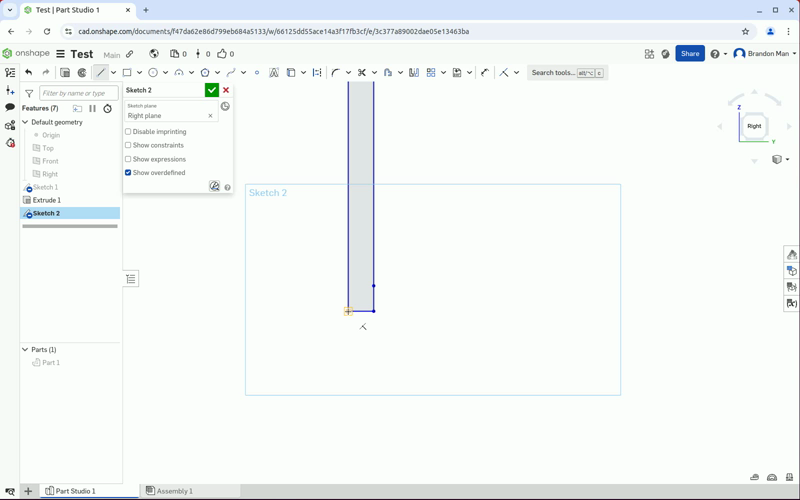
scroll(-6)
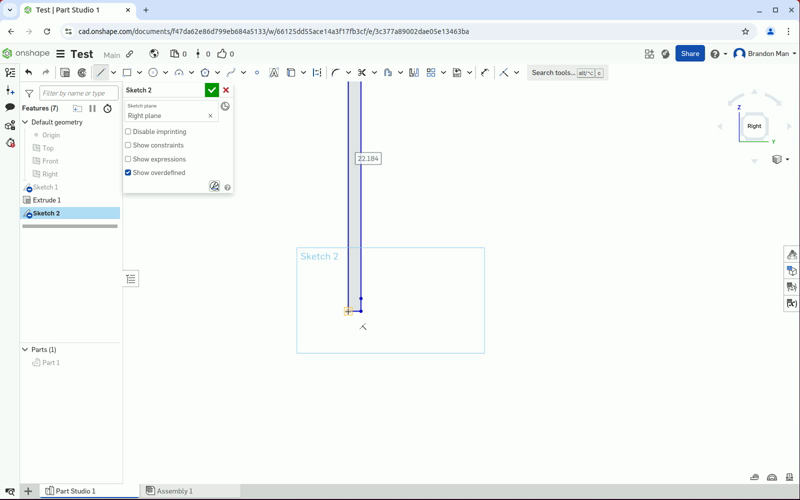
scroll(-6)
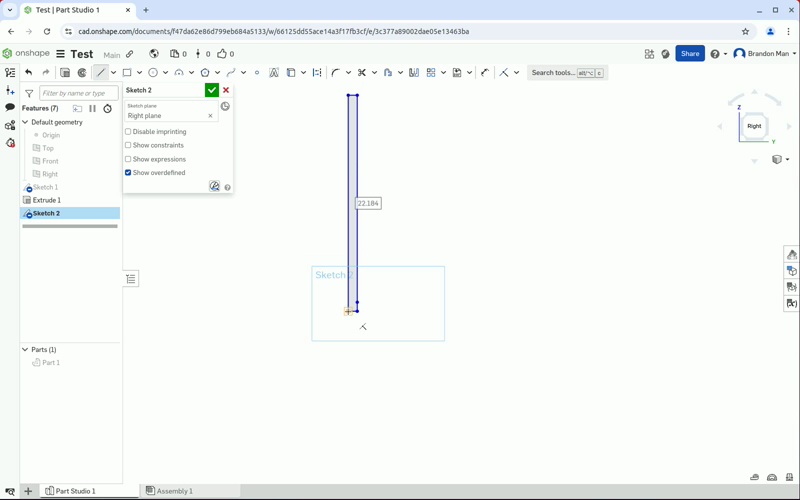
scroll(-6)
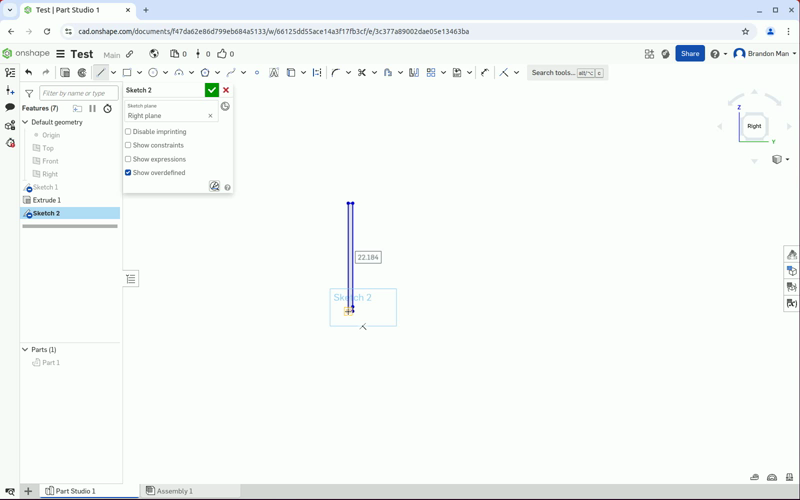
key(esc)
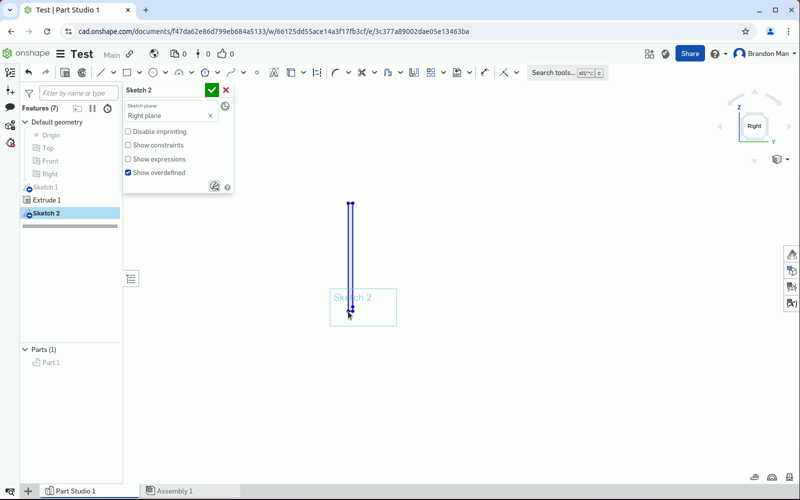
mouse_move(351, 295)
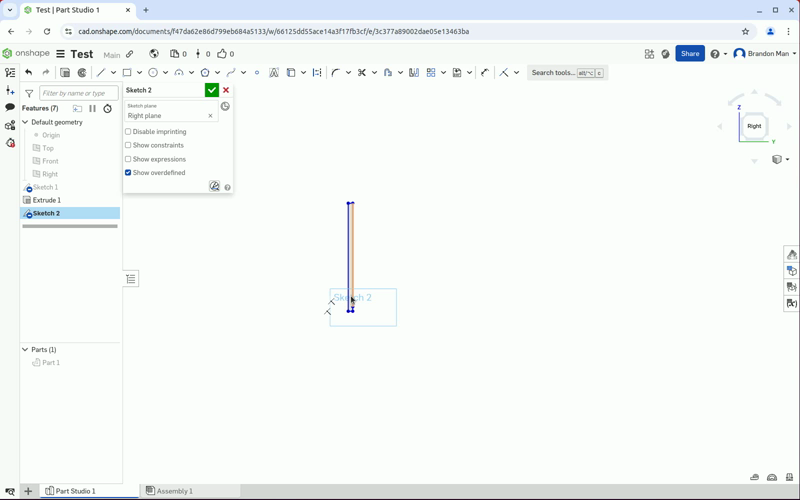
scroll(6)
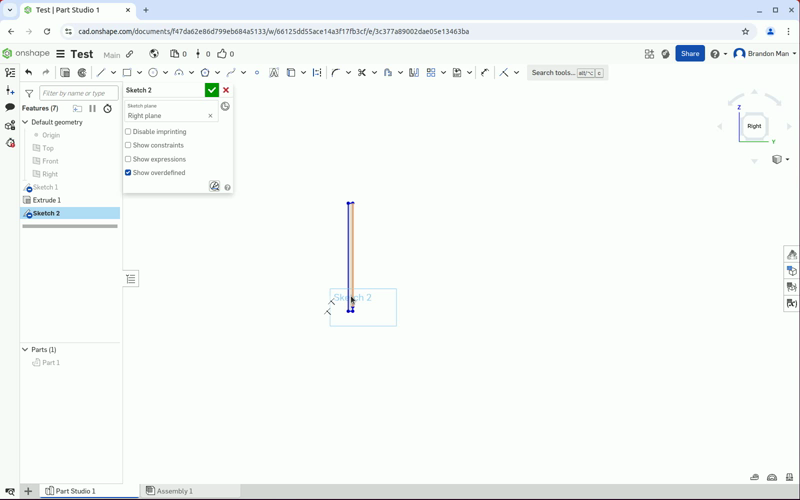
scroll(6)
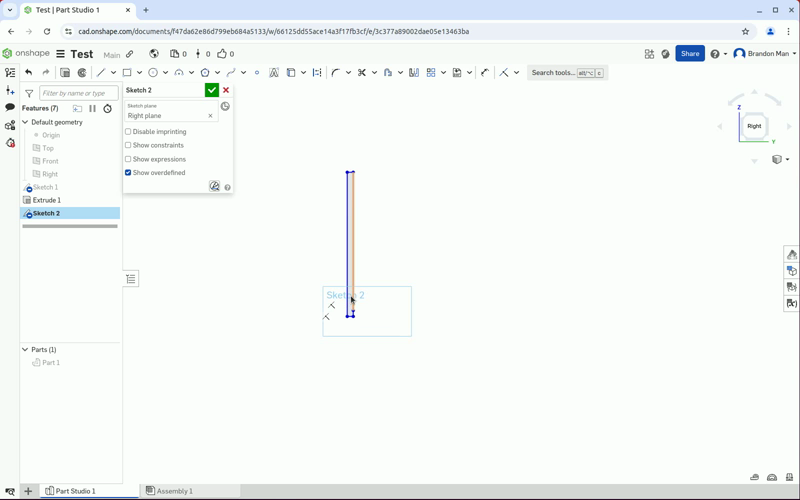
scroll(6)
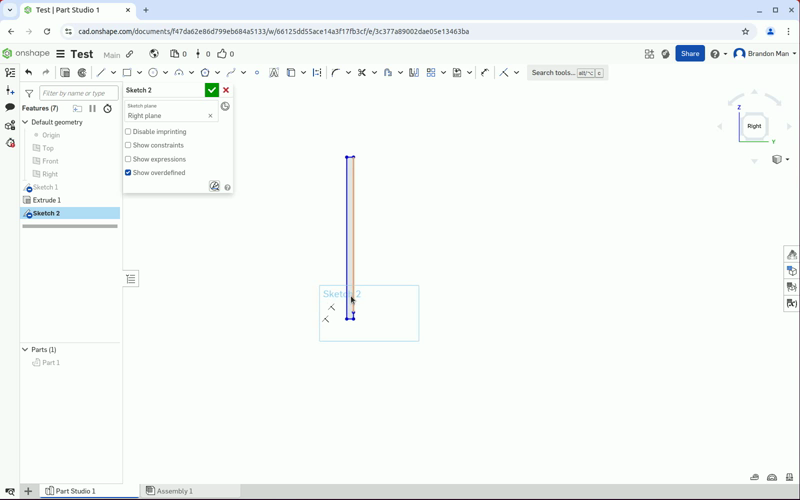
scroll(6)
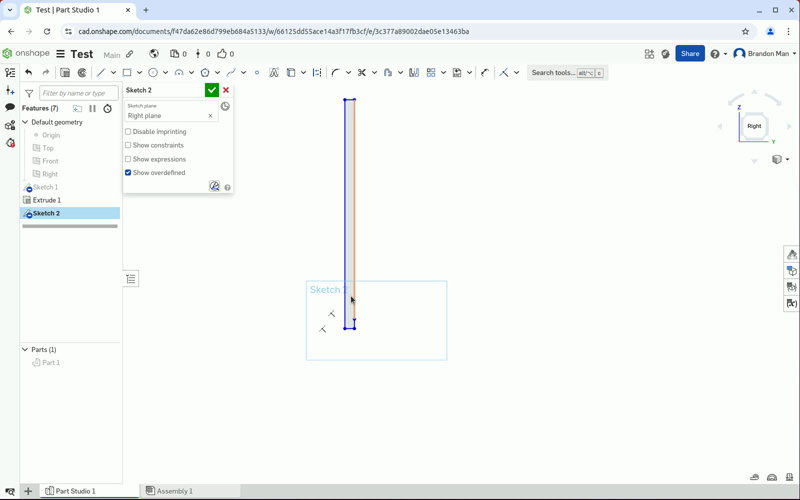
scroll(6)
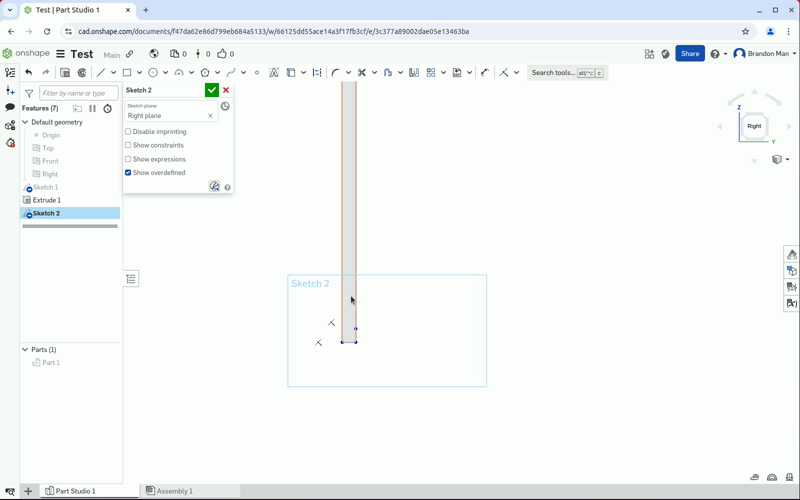
scroll(6)
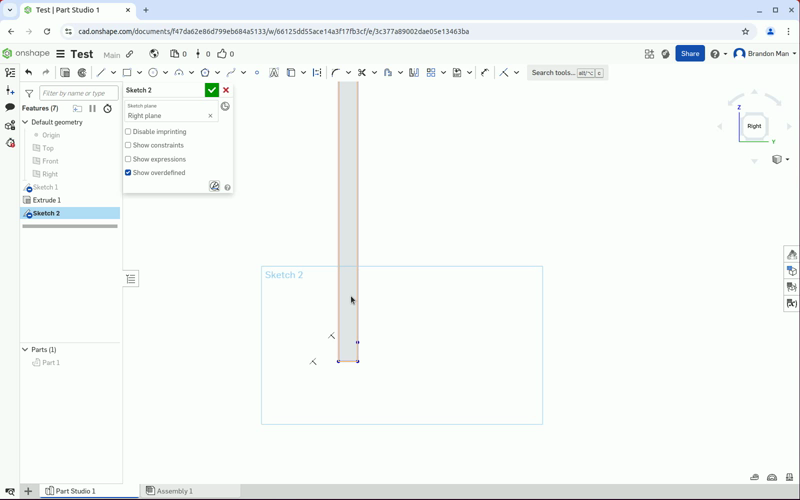
scroll(6)
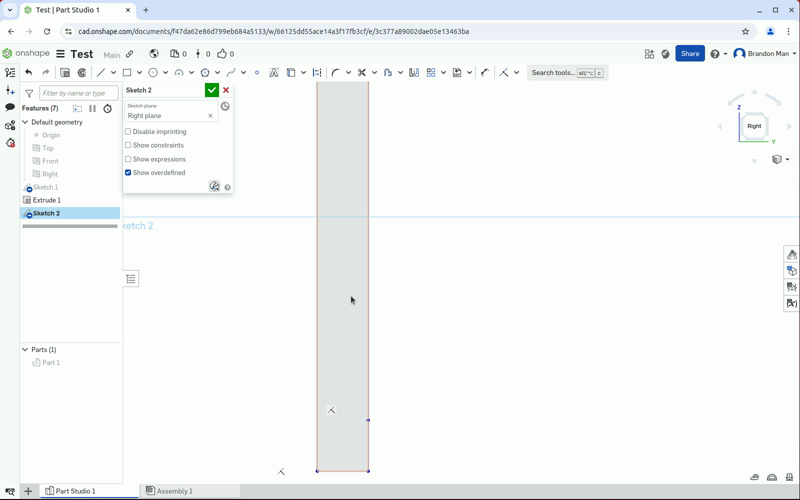
click(351, 295)
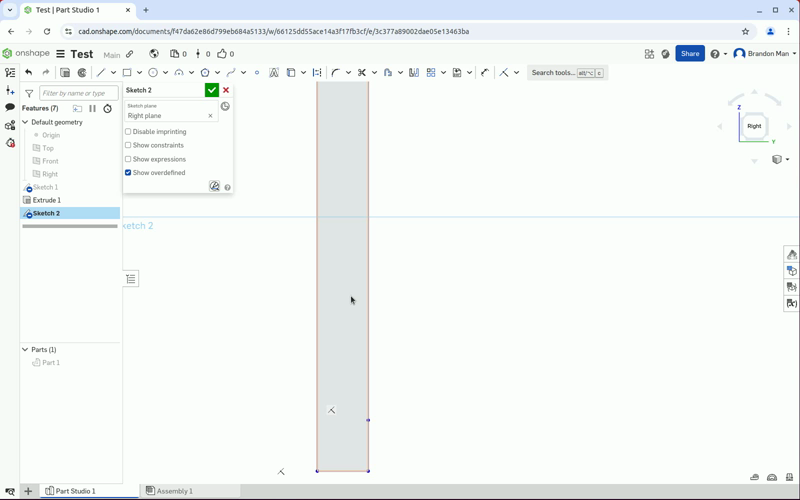
scroll(-6)
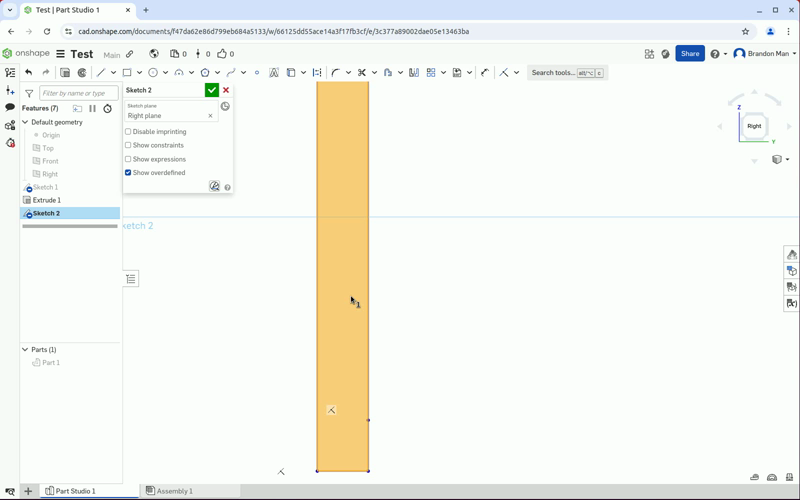
scroll(-6)
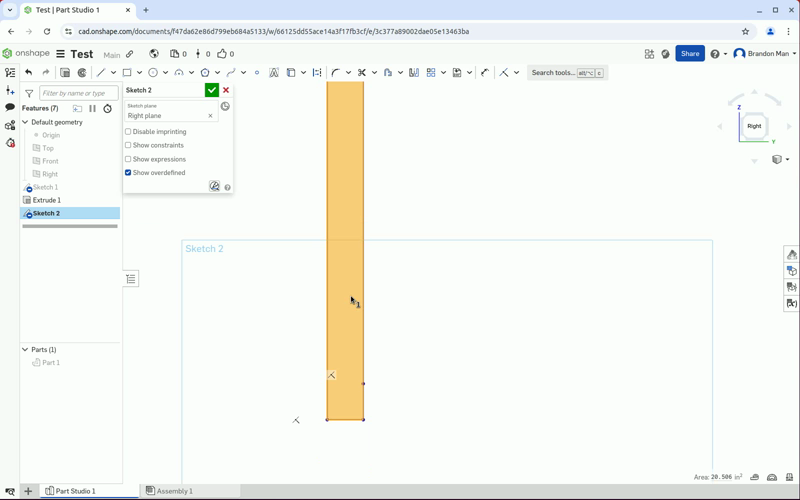
scroll(-6)
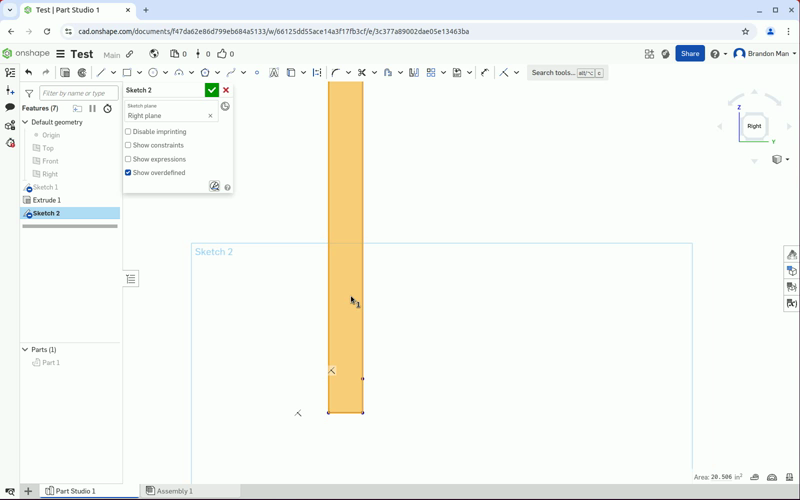
scroll(-6)
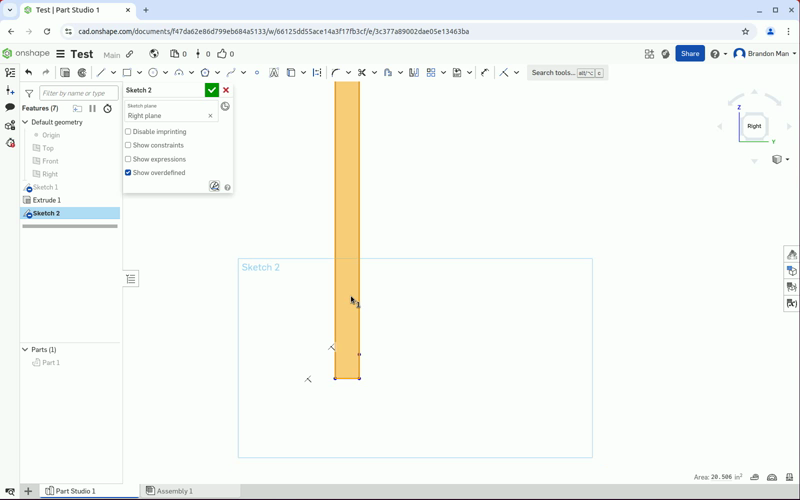
scroll(-6)
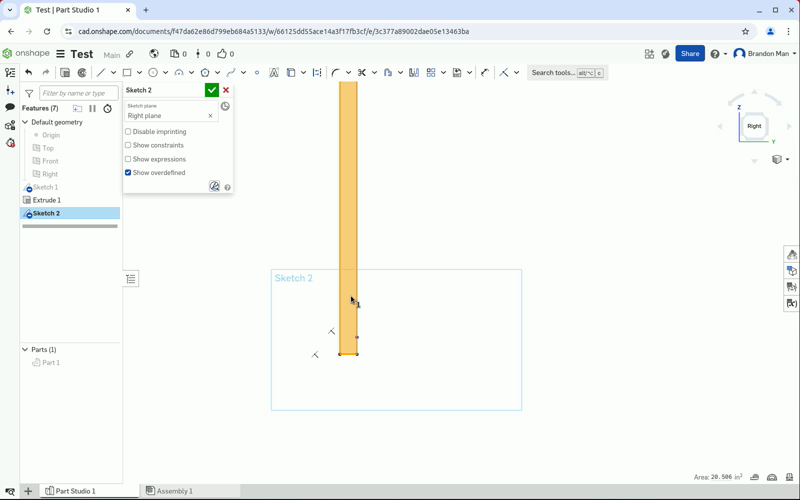
scroll(-6)
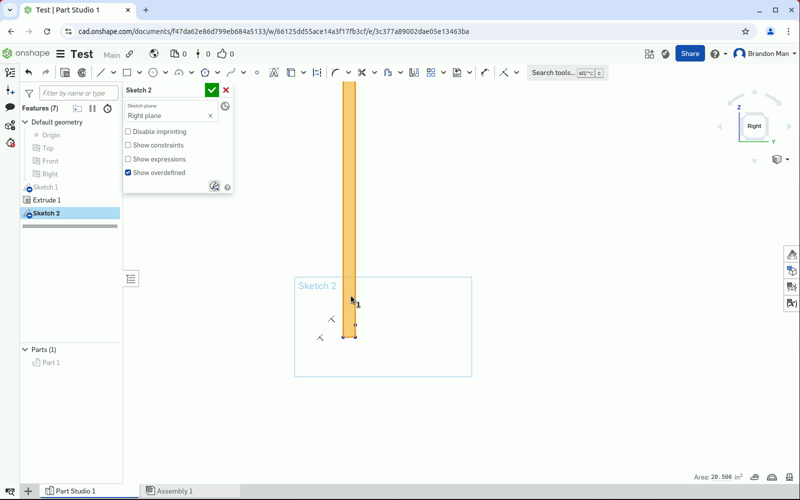
scroll(-6)
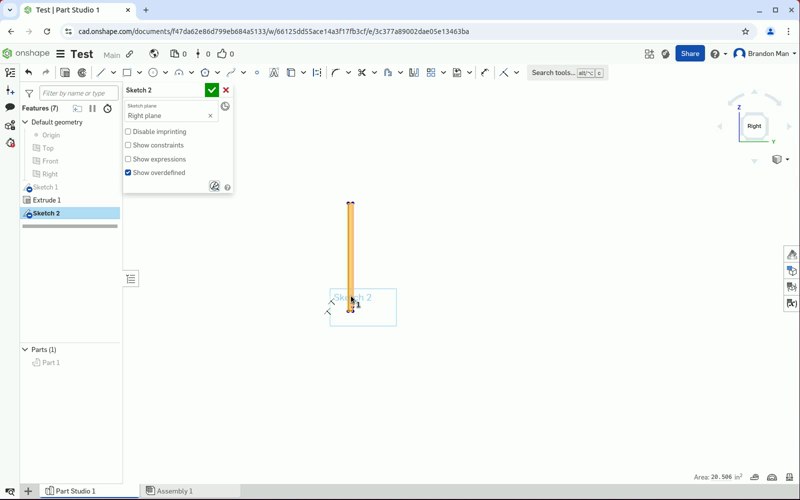
mouse_move(73, 352)
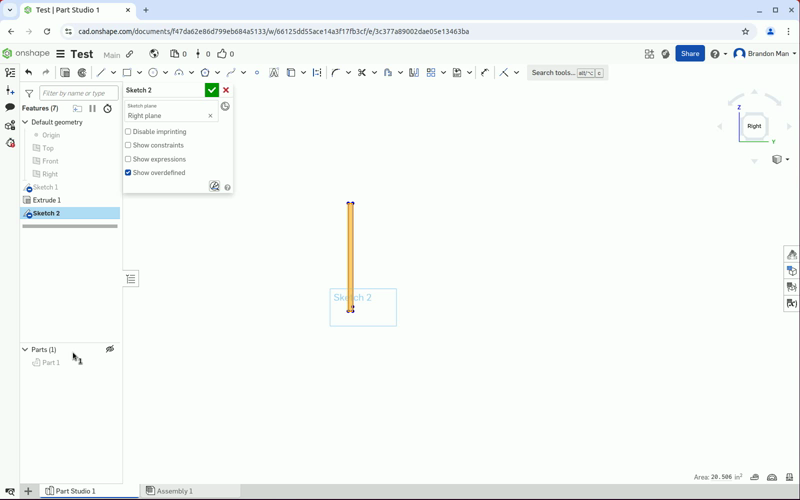
key(shift+y)
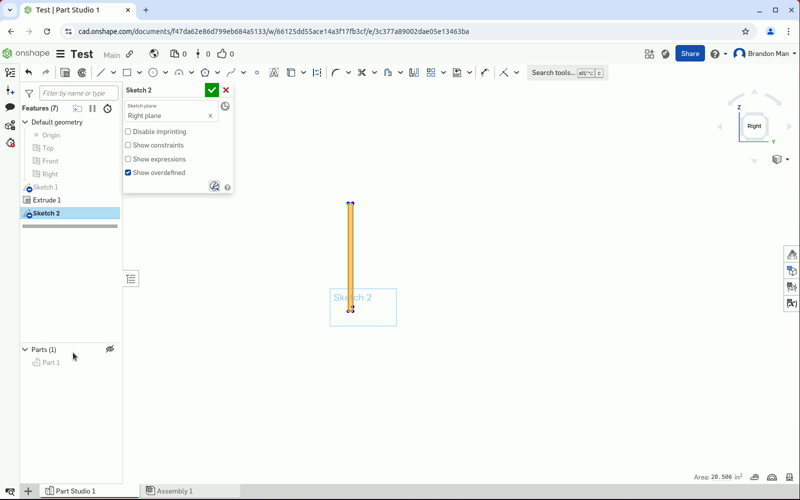
key(shift+e)
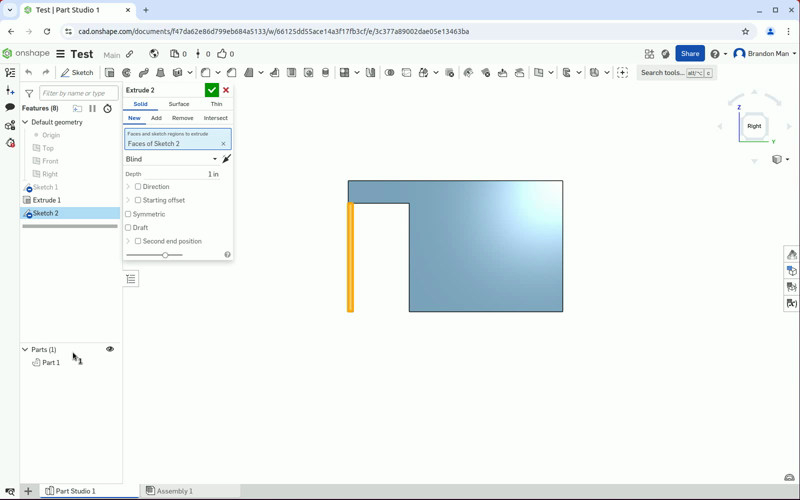
mouse_move(143, 106)
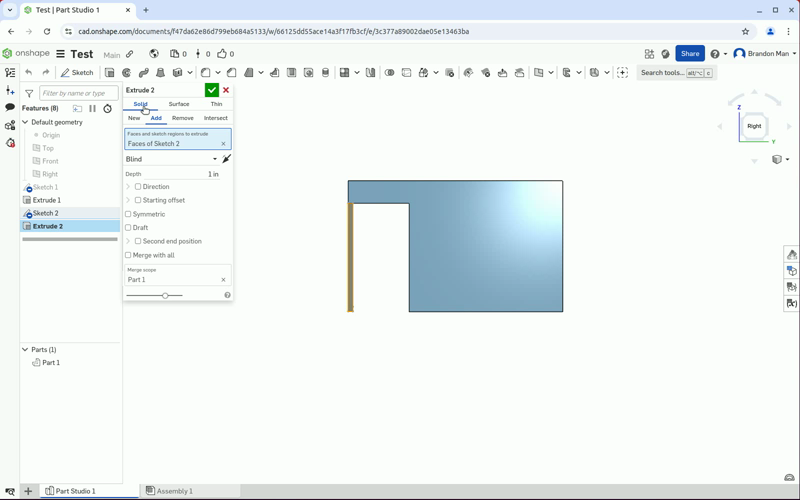
click(143, 106)
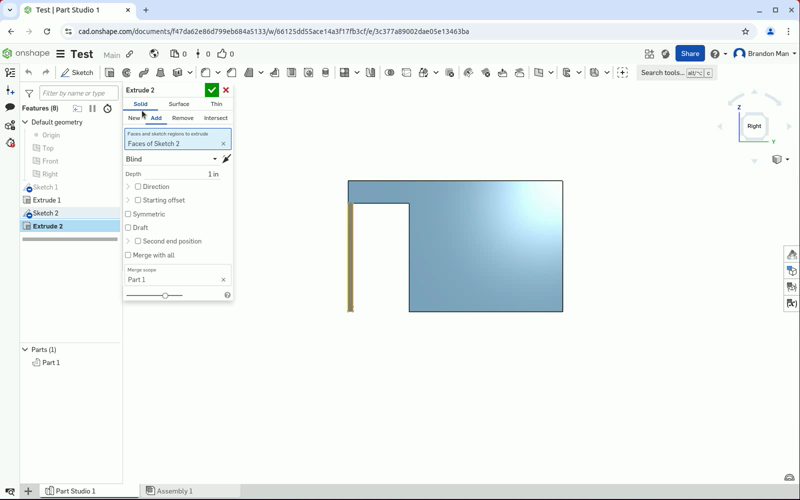
mouse_move(137, 120)
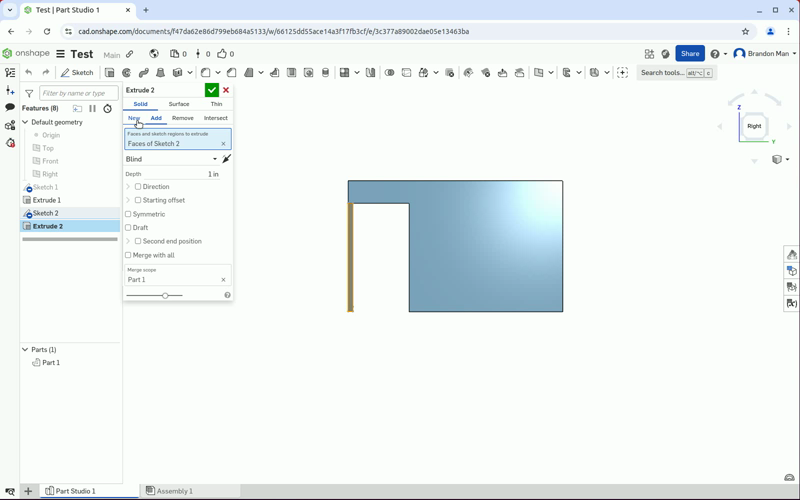
click(137, 120)
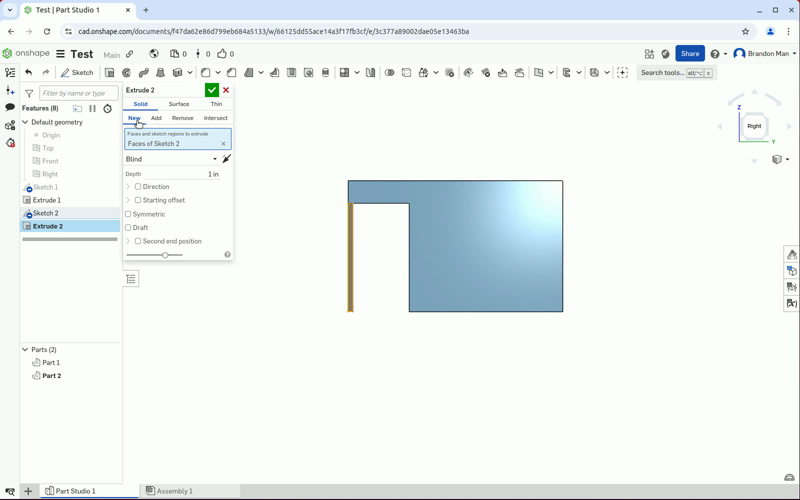
key(tab, 4)
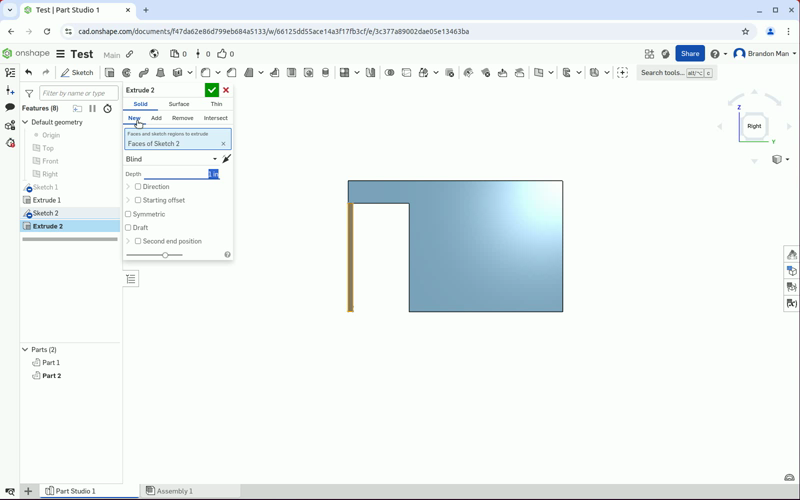
text(0.963)
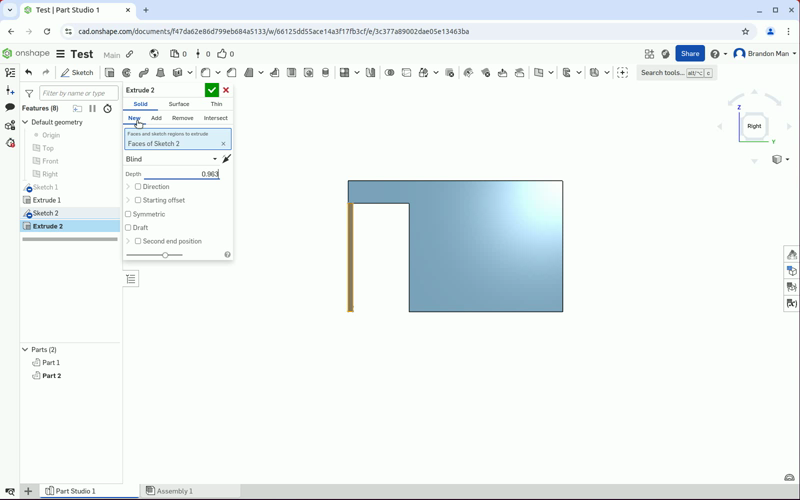
key(enter)
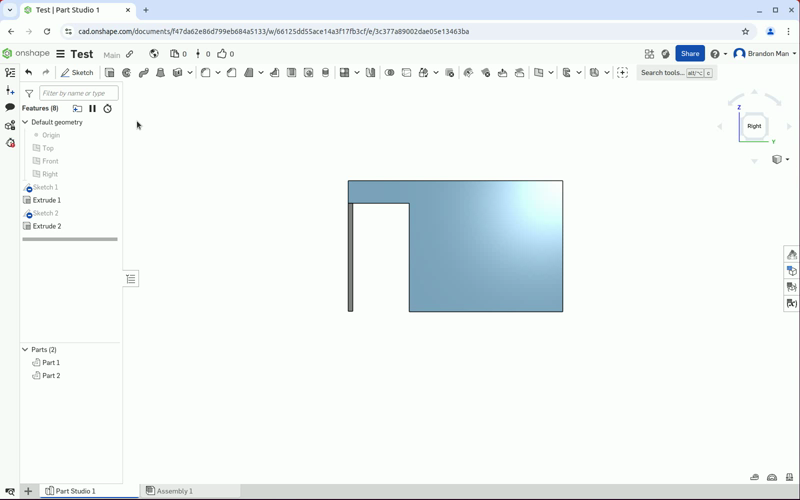
key(shift+h)
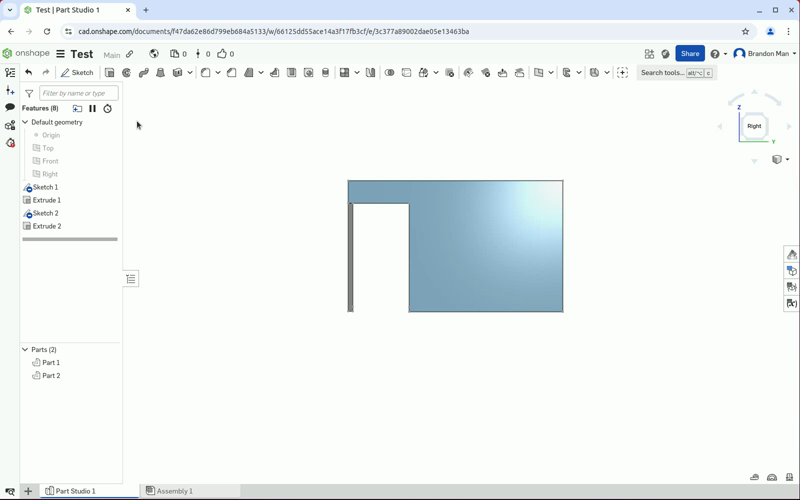
key(shift+h)
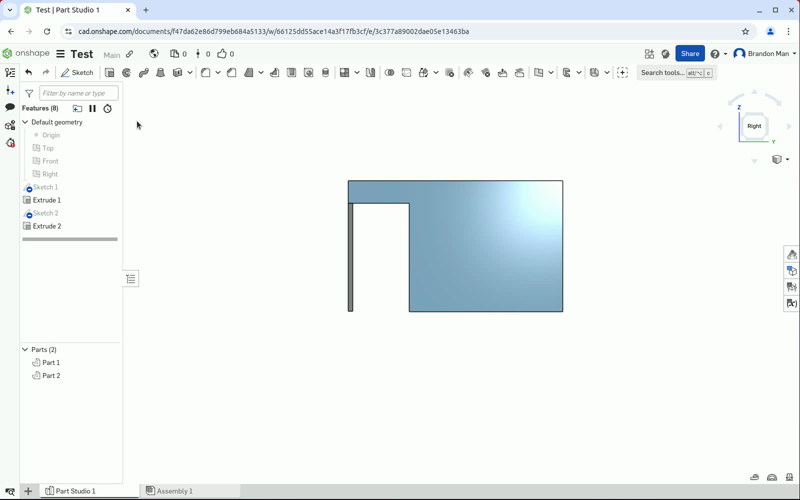
mouse_move(73, 189)
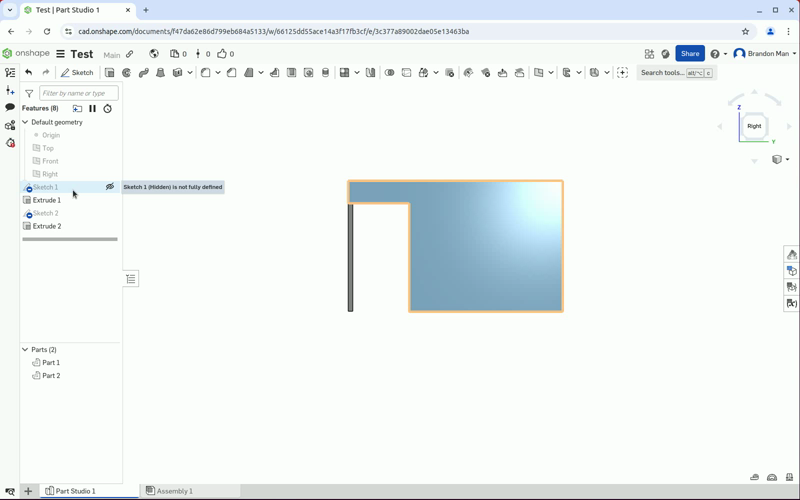
click(73, 189)
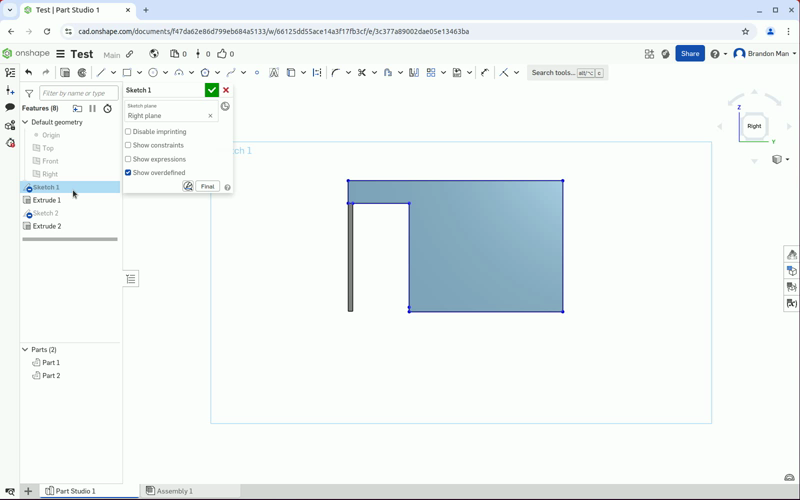
mouse_move(229, 92)
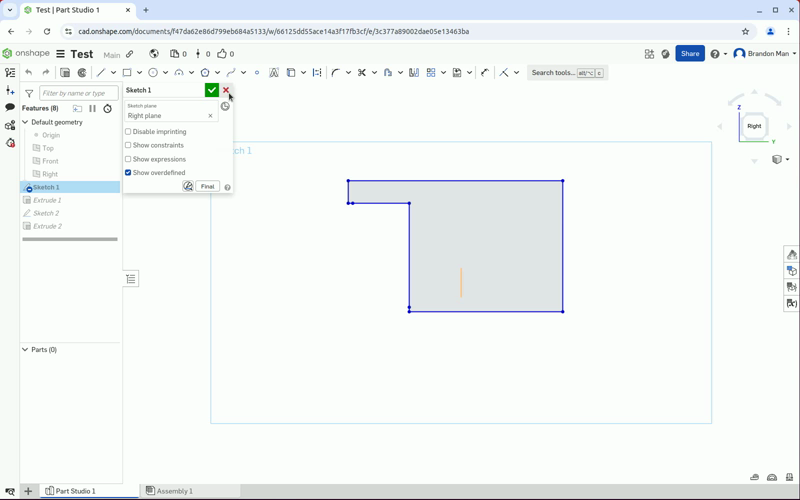
click(229, 92)
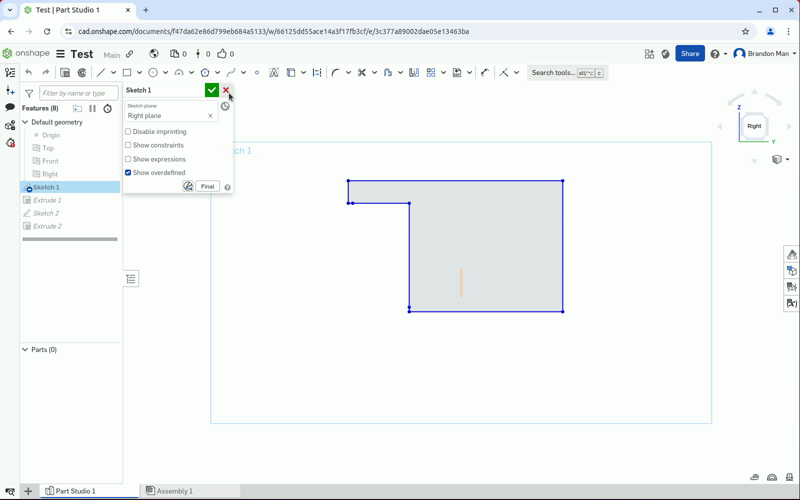
key(shift+s)
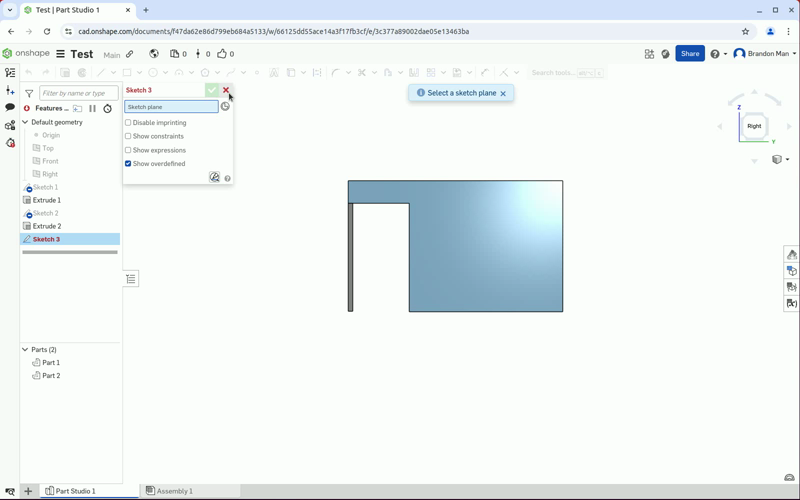
mouse_move(73, 176)
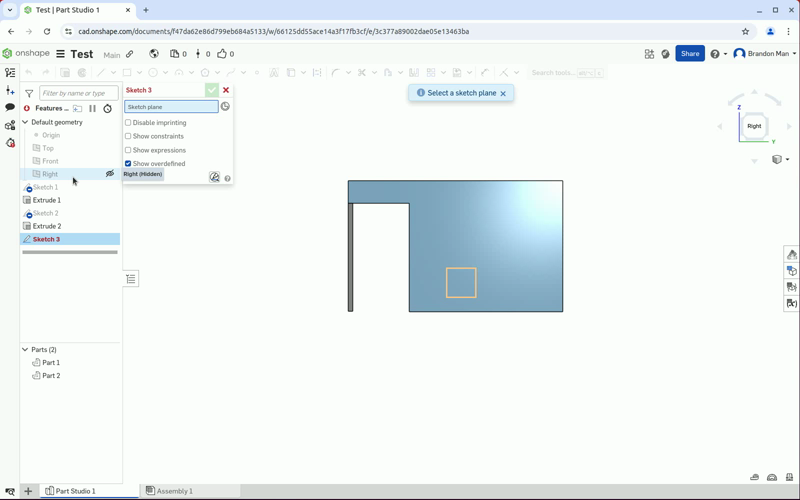
click(73, 176)
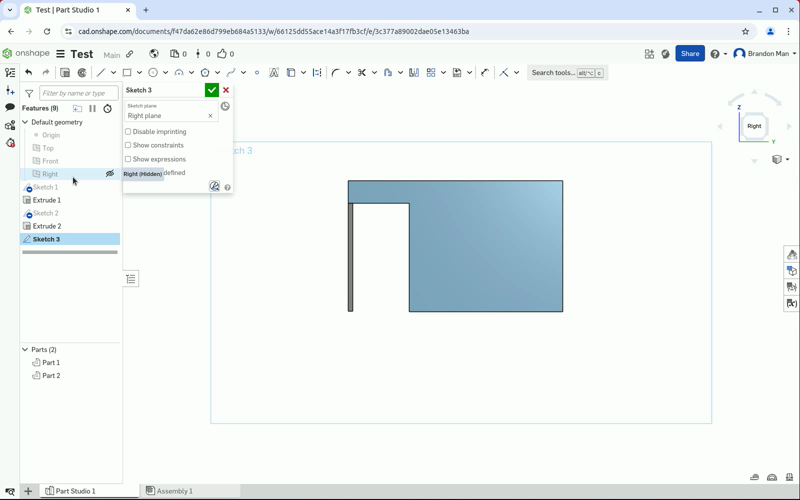
mouse_move(73, 352)
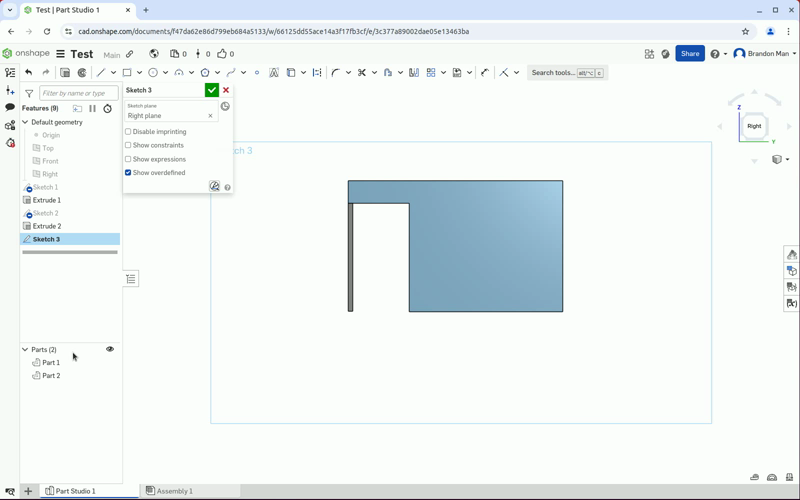
key(y)
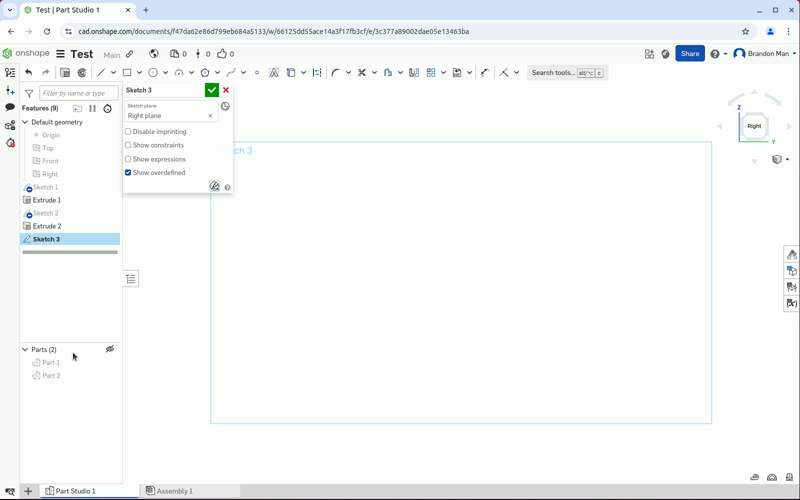
key(l)
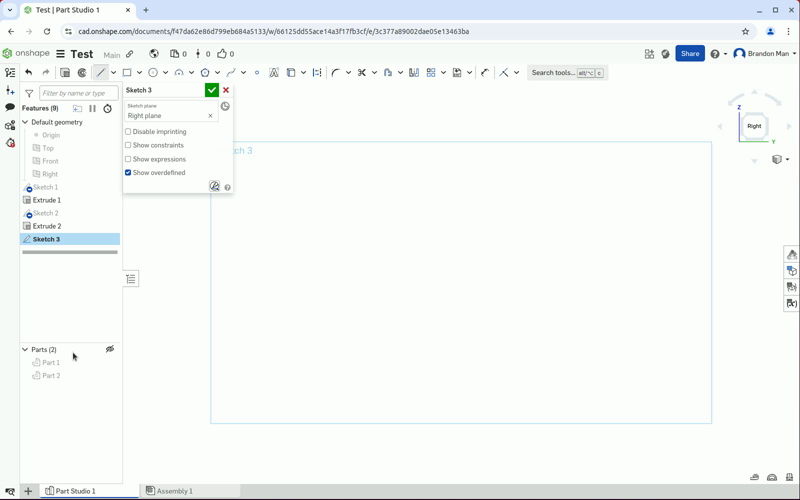
key_down(shift)
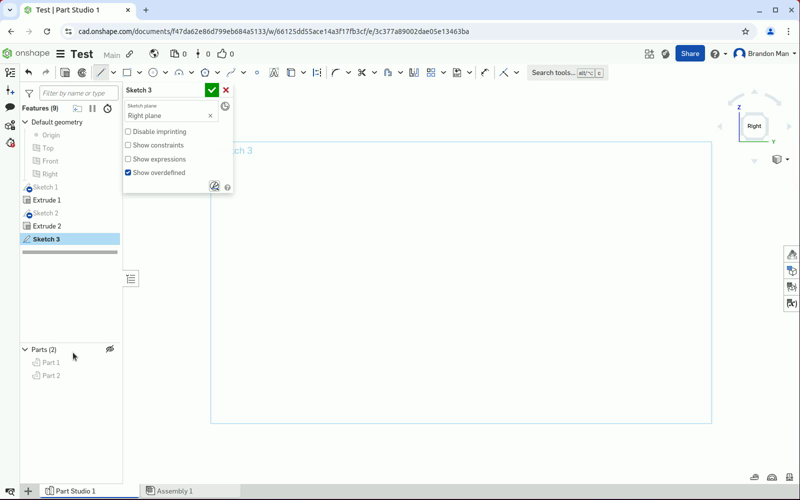
mouse_move(352, 311)
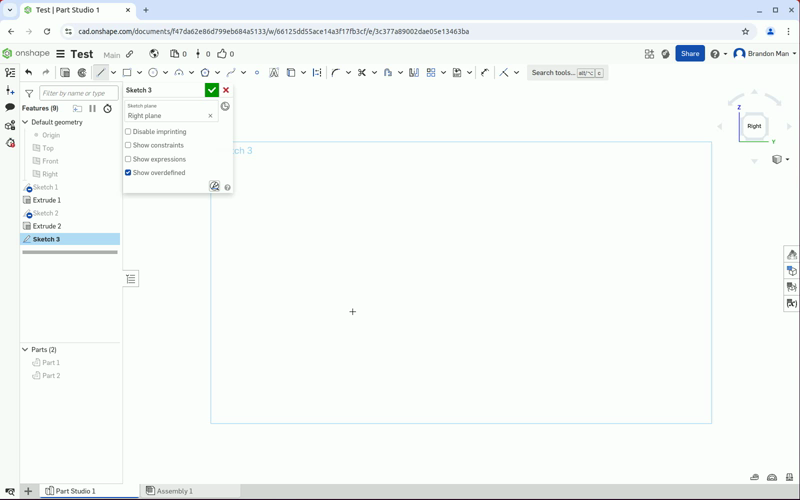
click(352, 311)
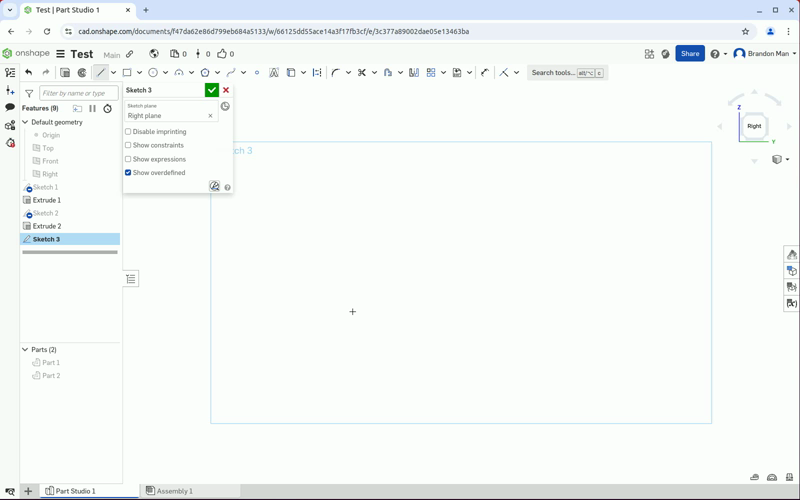
key_up(shift)
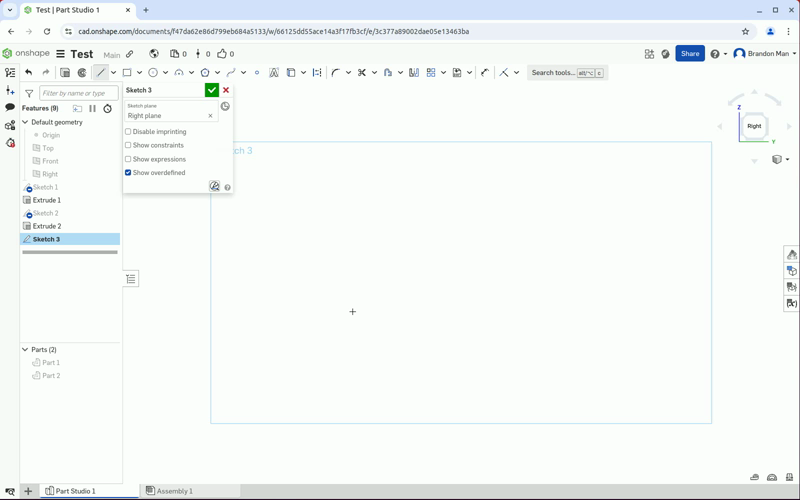
key_down(shift)
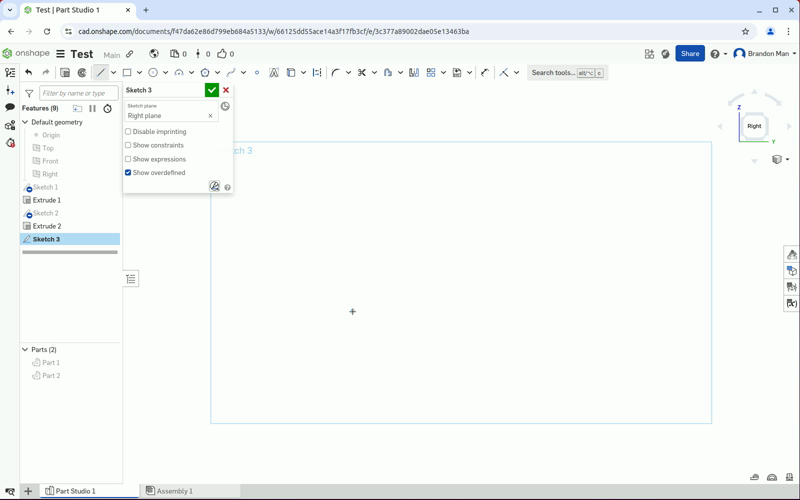
mouse_move(382, 311)
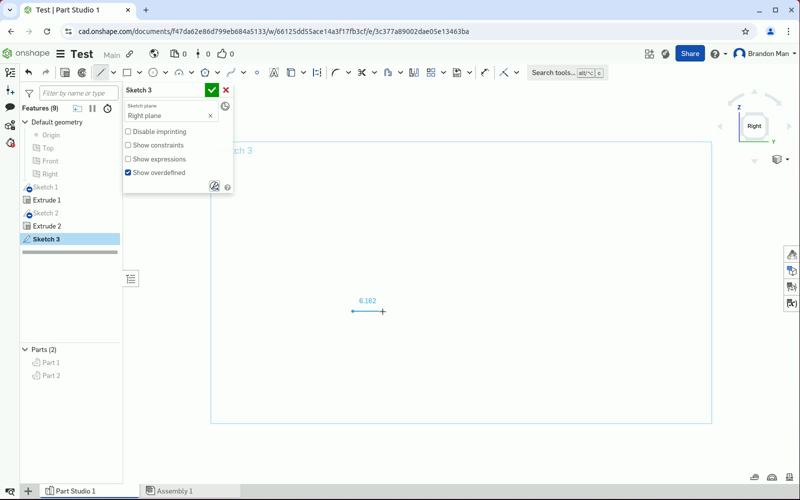
mouse_move(409, 311)
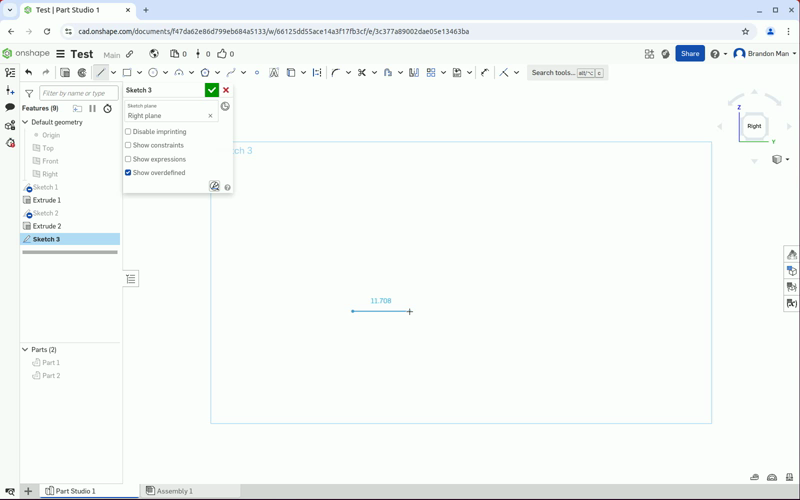
click(409, 311)
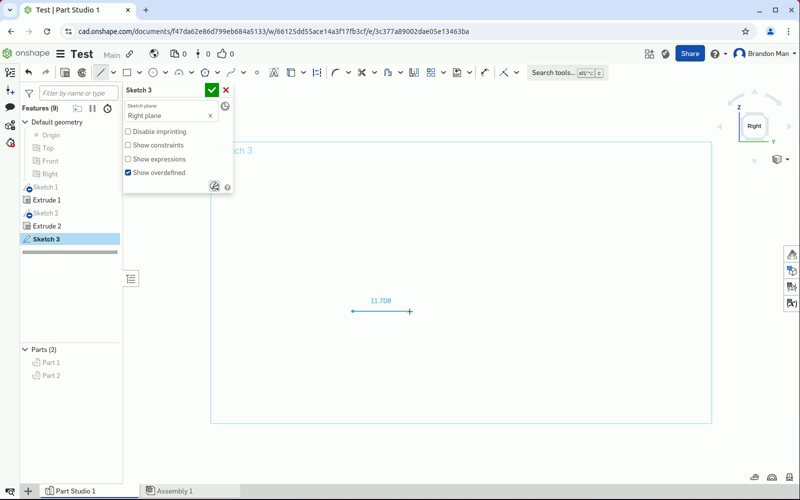
key_up(shift)
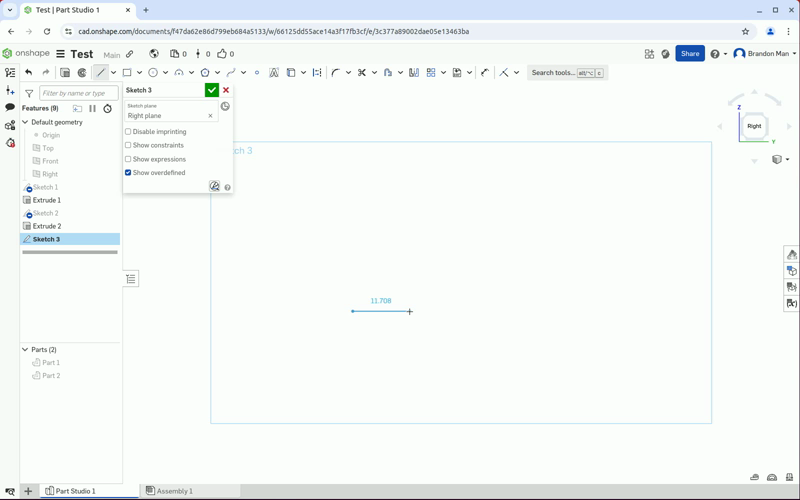
key_down(shift)
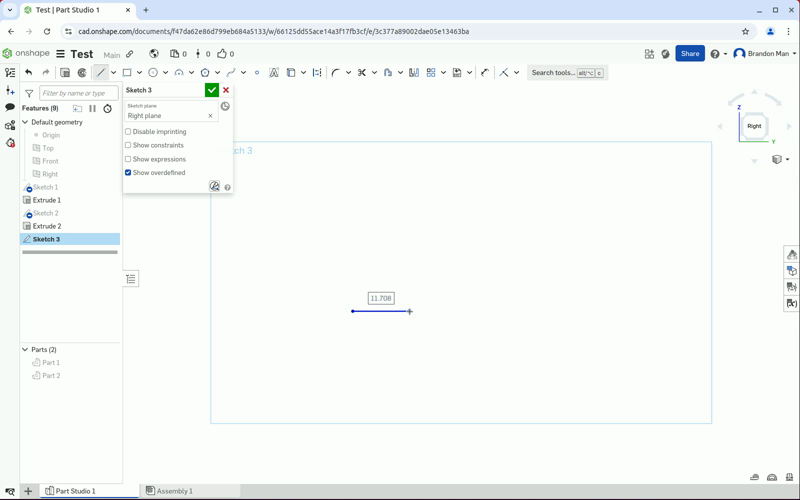
mouse_move(439, 311)
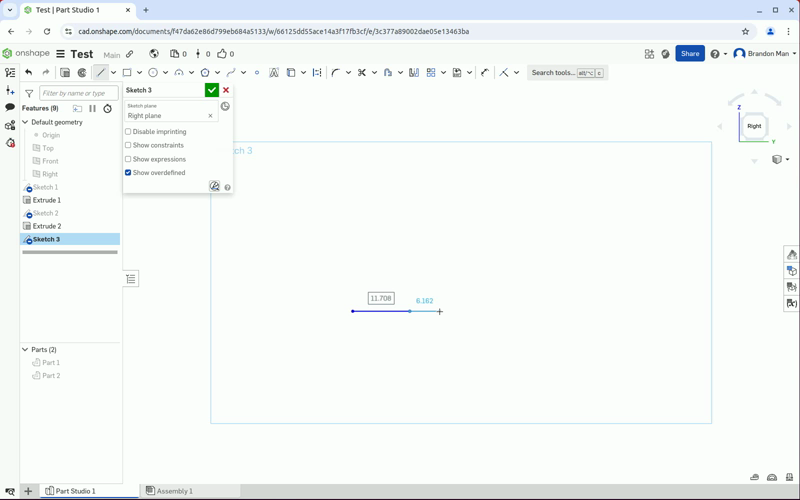
mouse_move(409, 306)
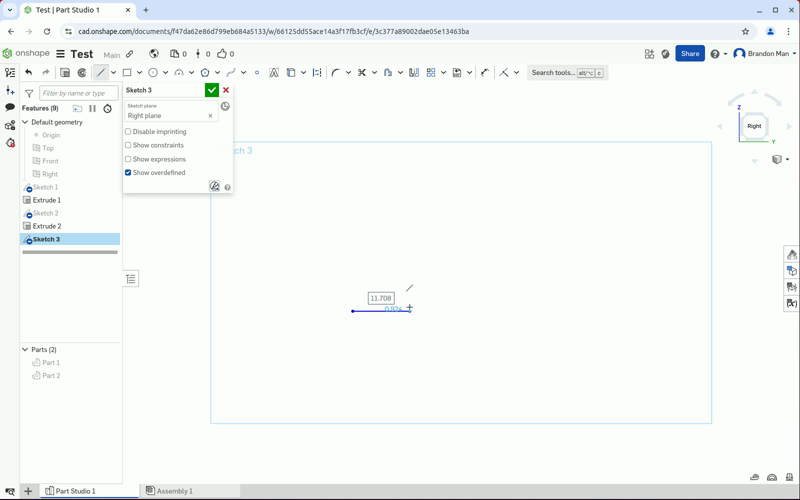
scroll(6)
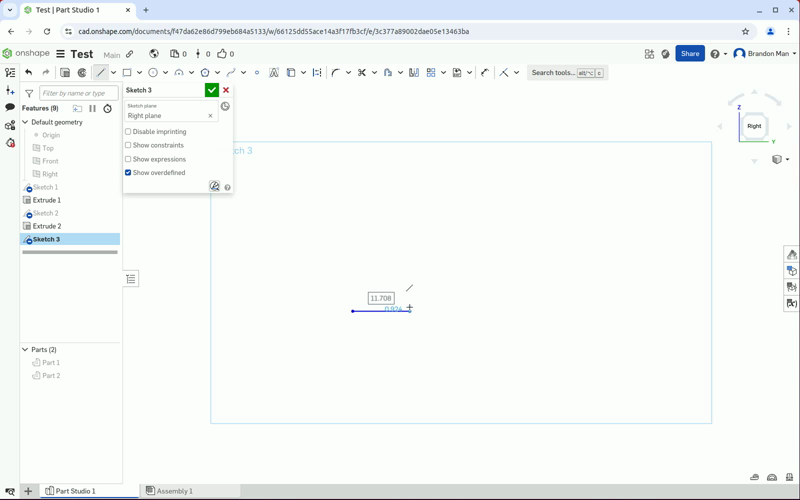
scroll(6)
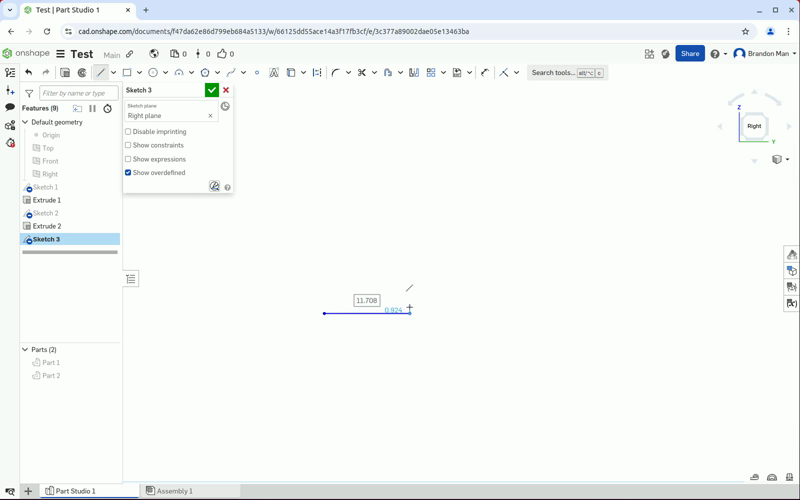
scroll(6)
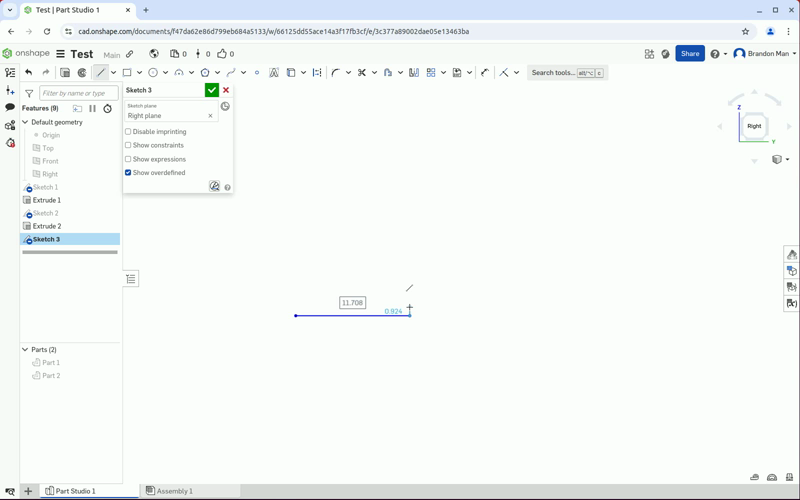
scroll(6)
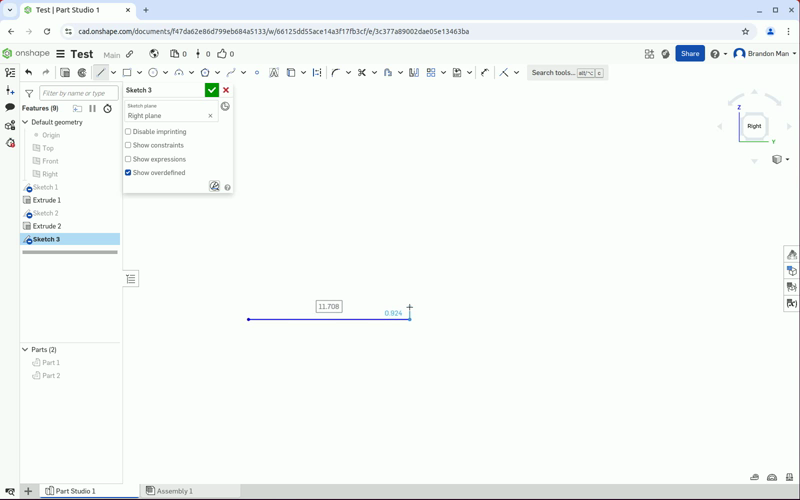
scroll(6)
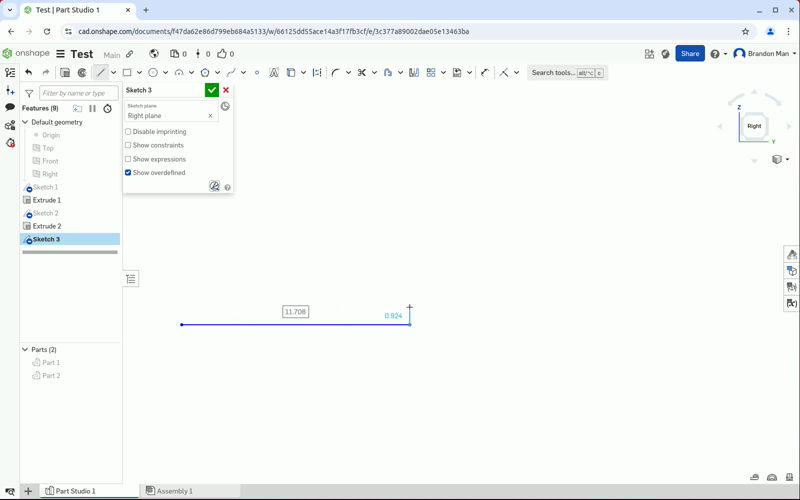
scroll(6)
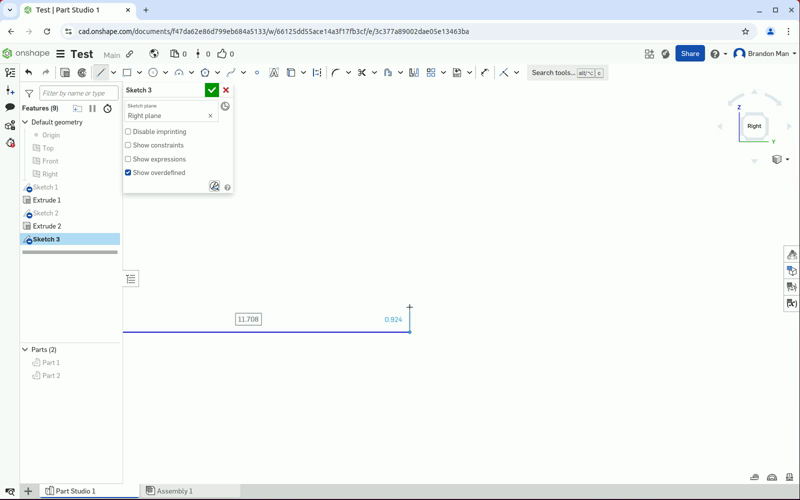
scroll(6)
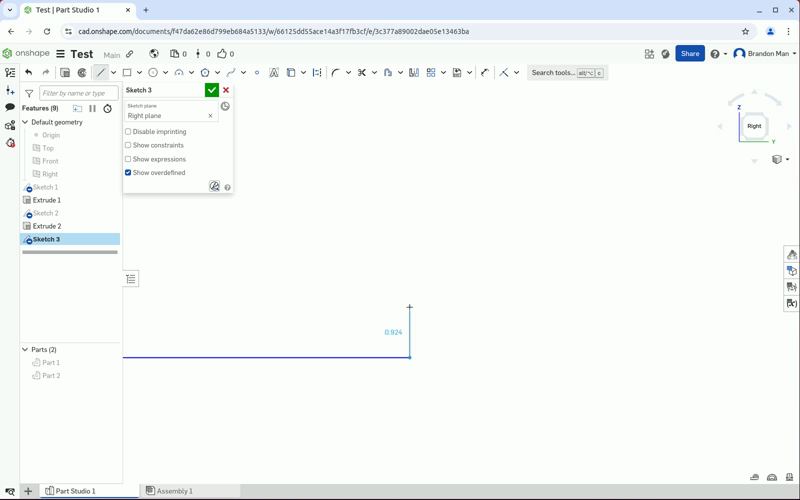
click(409, 306)
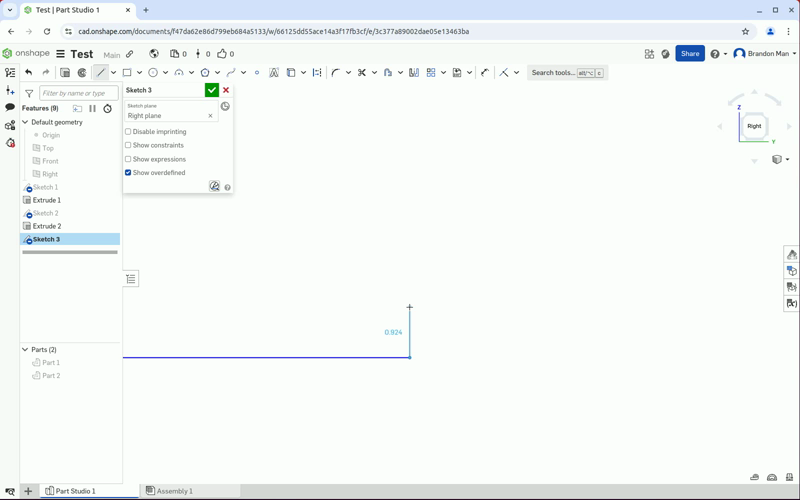
scroll(-6)
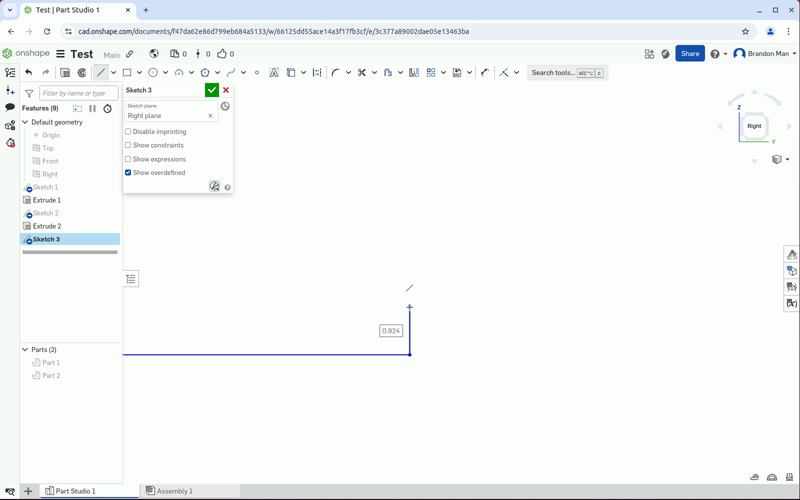
scroll(-6)
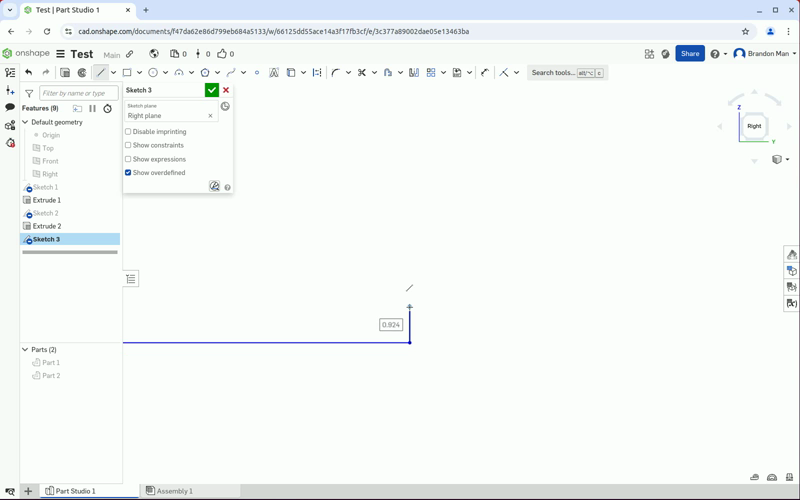
scroll(-6)
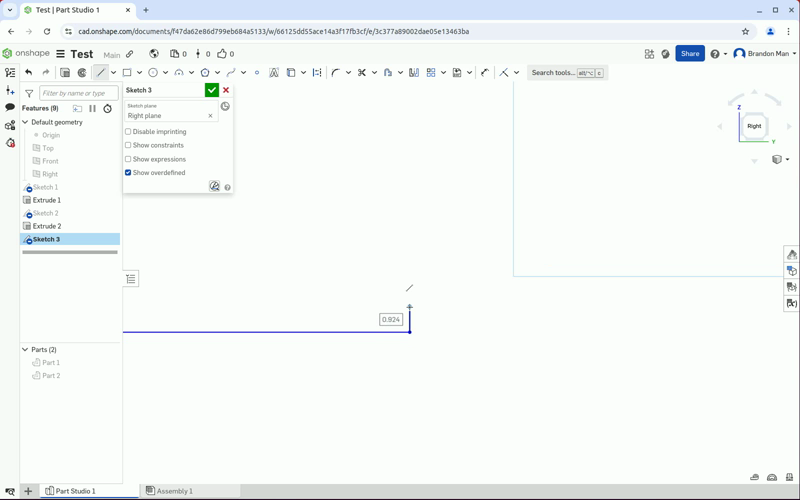
scroll(-6)
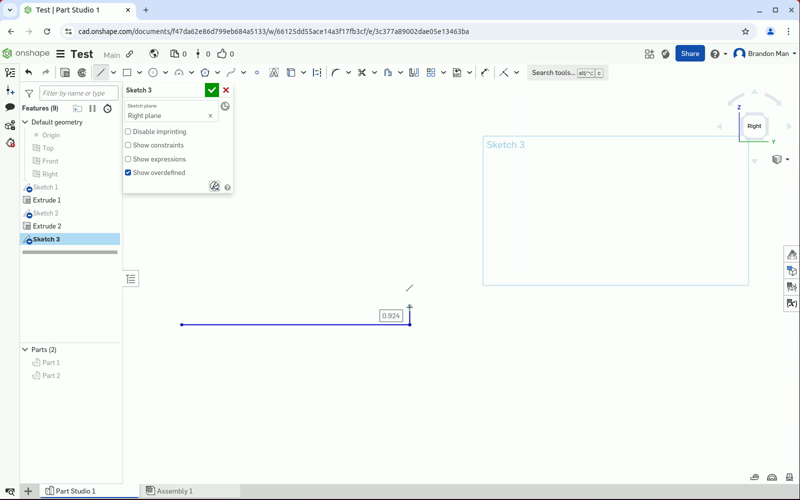
scroll(-6)
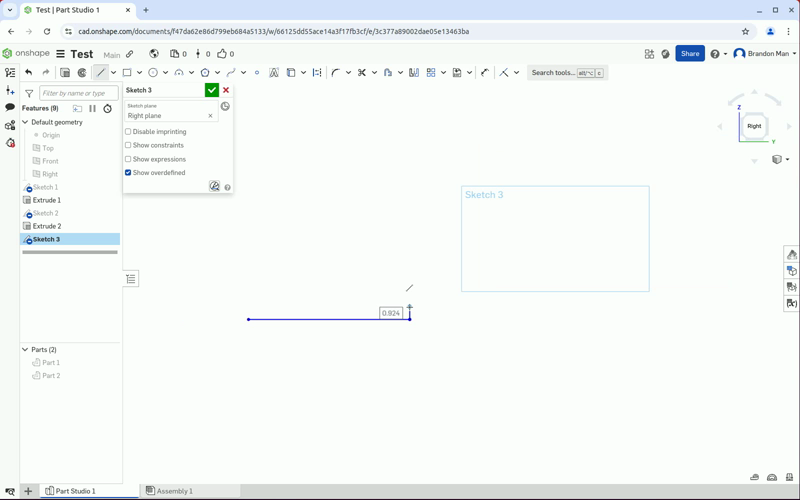
scroll(-6)
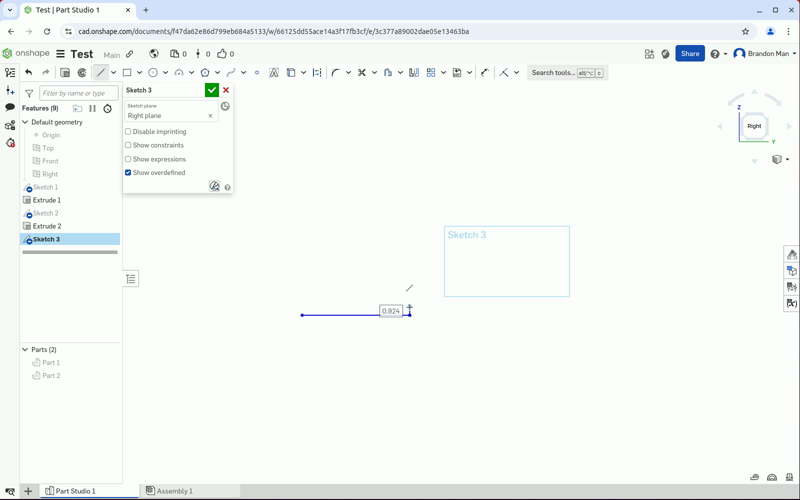
scroll(-6)
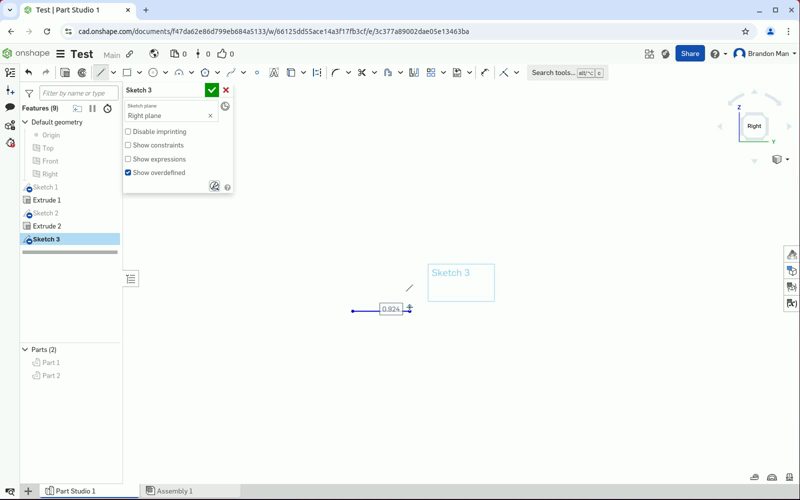
key_up(shift)
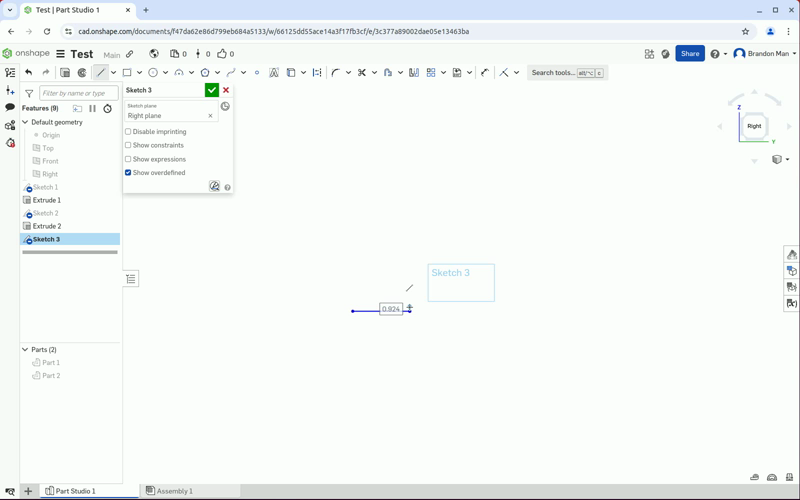
key_down(shift)
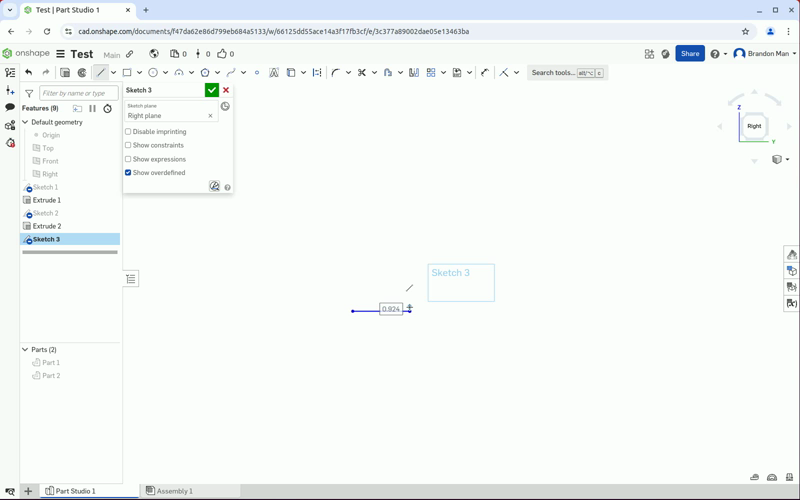
mouse_move(439, 306)
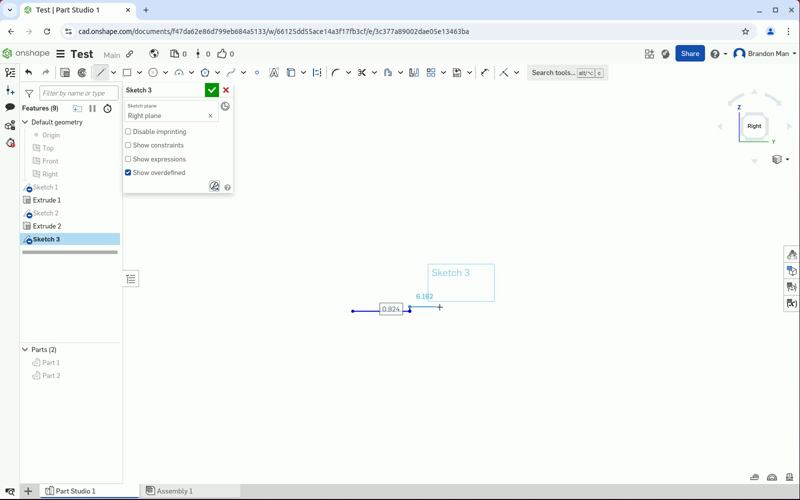
mouse_move(352, 306)
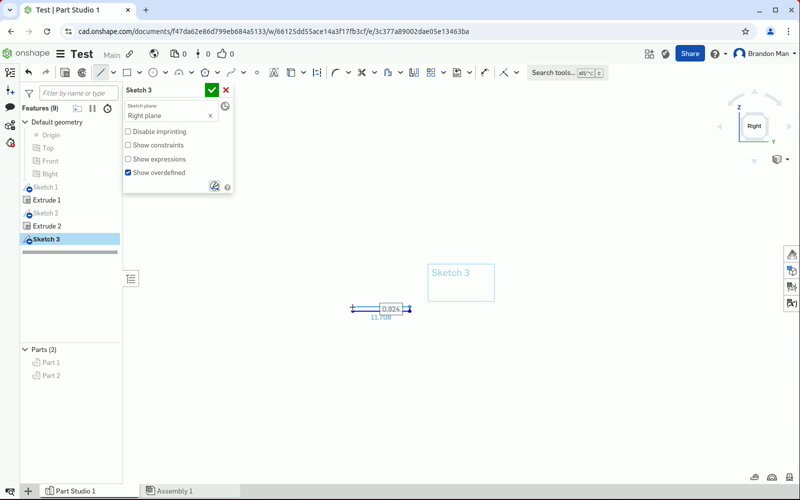
scroll(6)
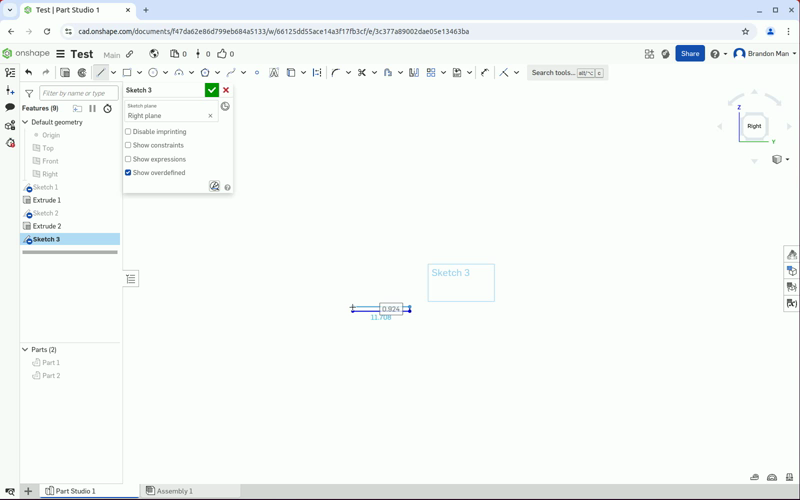
scroll(6)
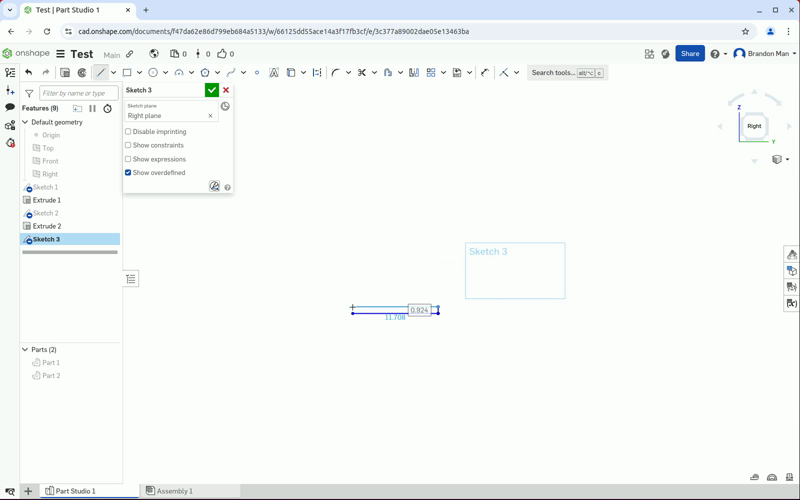
scroll(6)
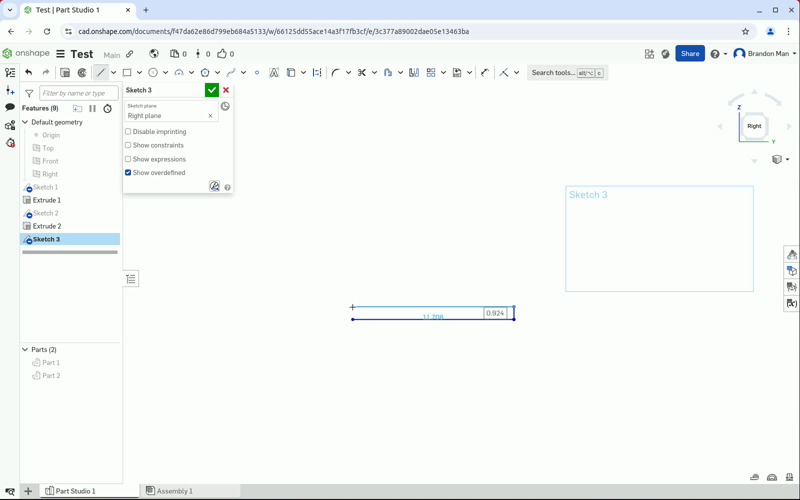
scroll(6)
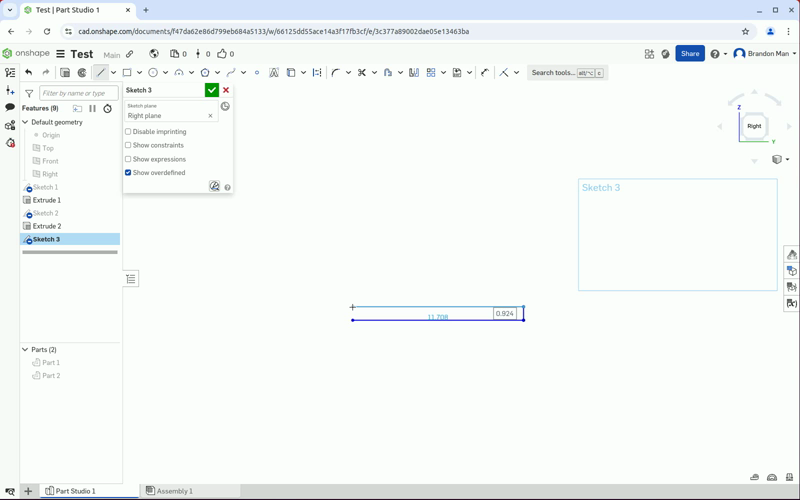
scroll(6)
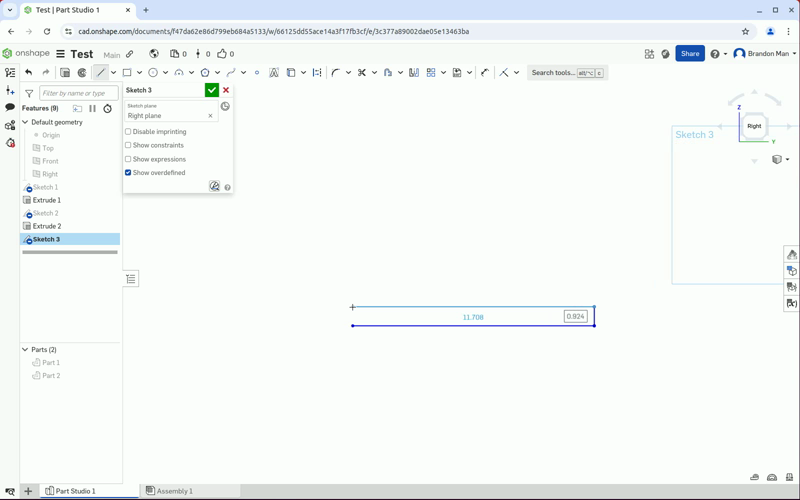
scroll(6)
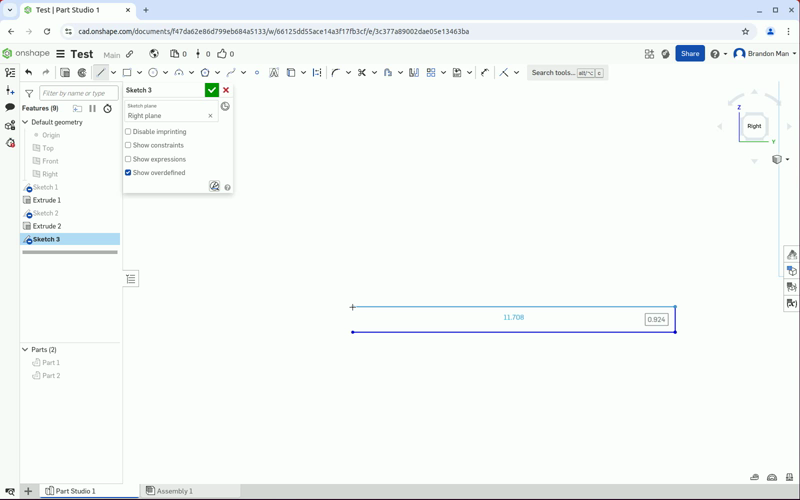
scroll(6)
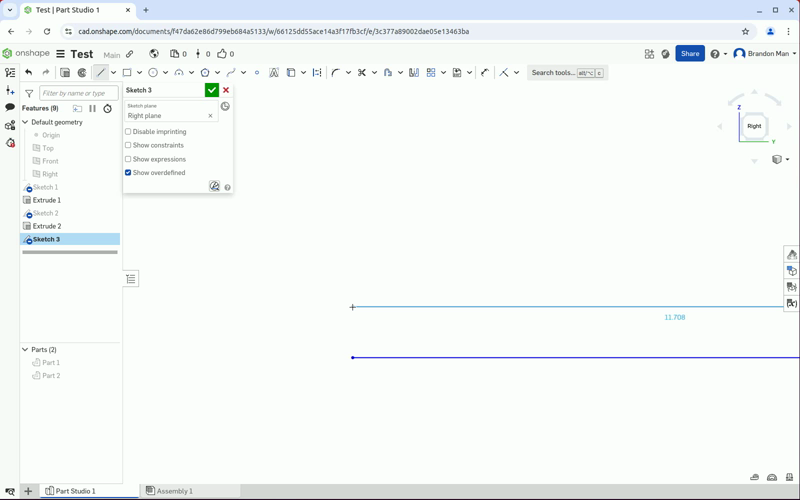
click(352, 306)
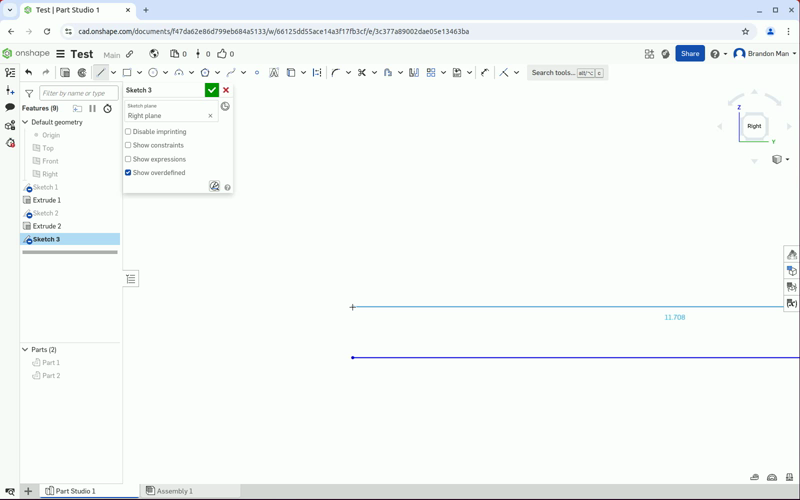
scroll(-6)
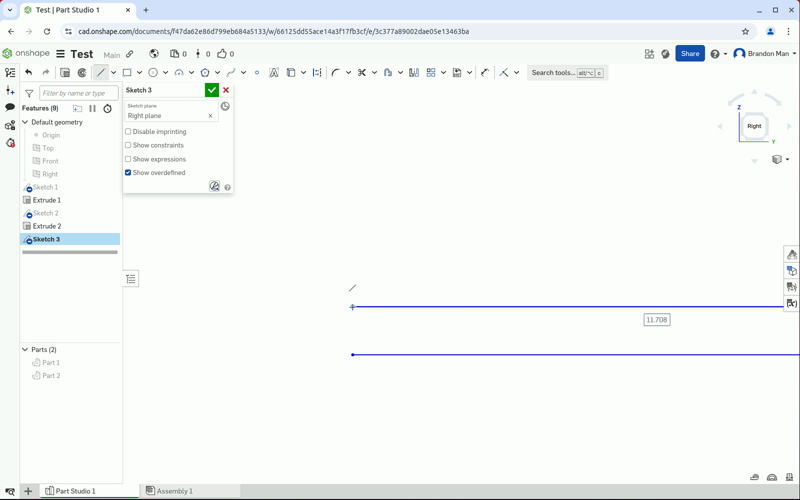
scroll(-6)
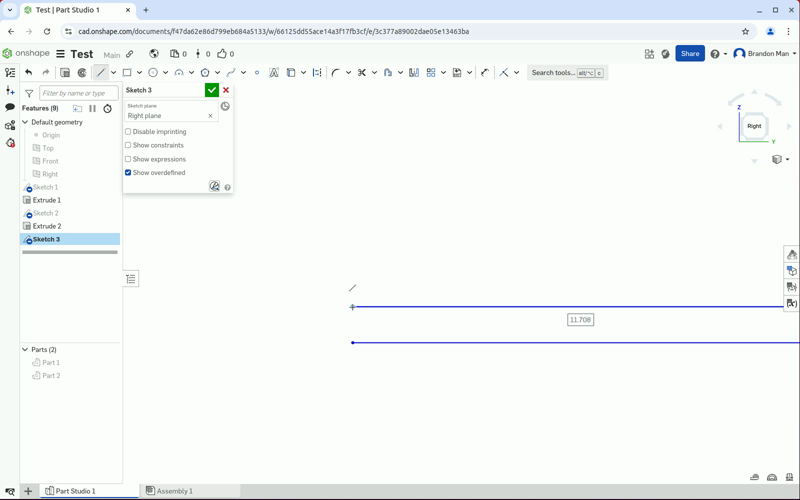
scroll(-6)
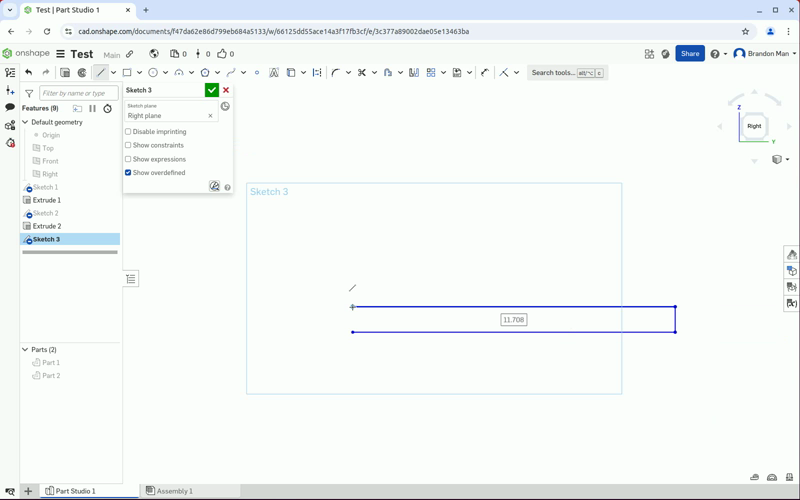
scroll(-6)
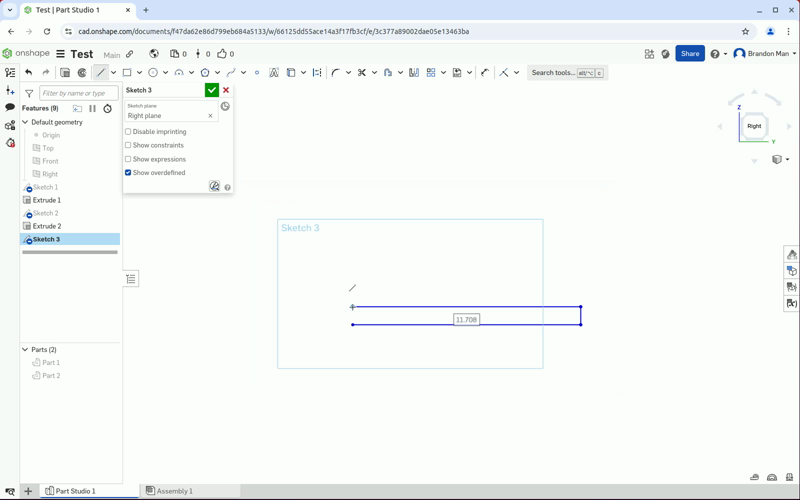
scroll(-6)
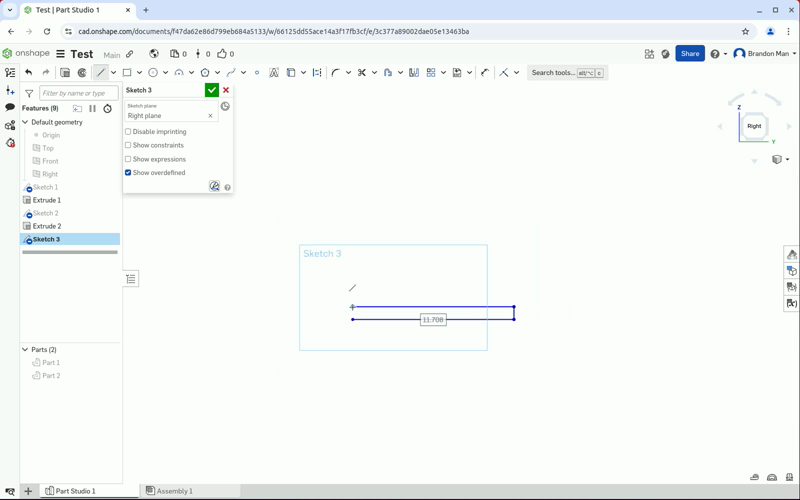
scroll(-6)
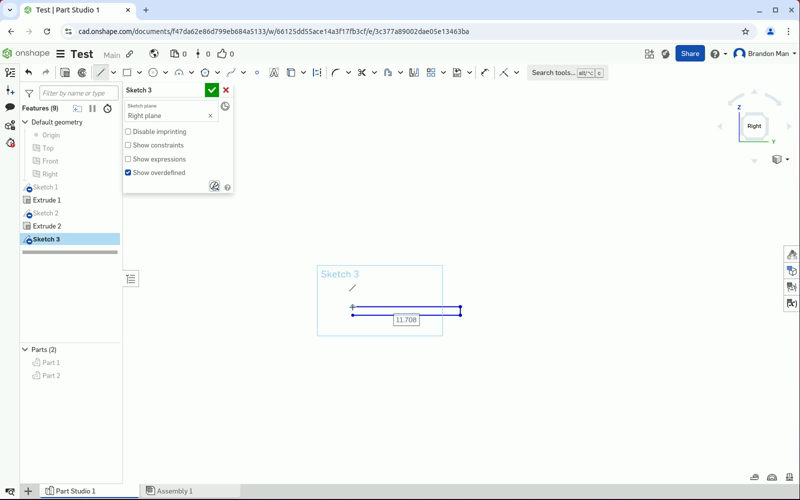
scroll(-6)
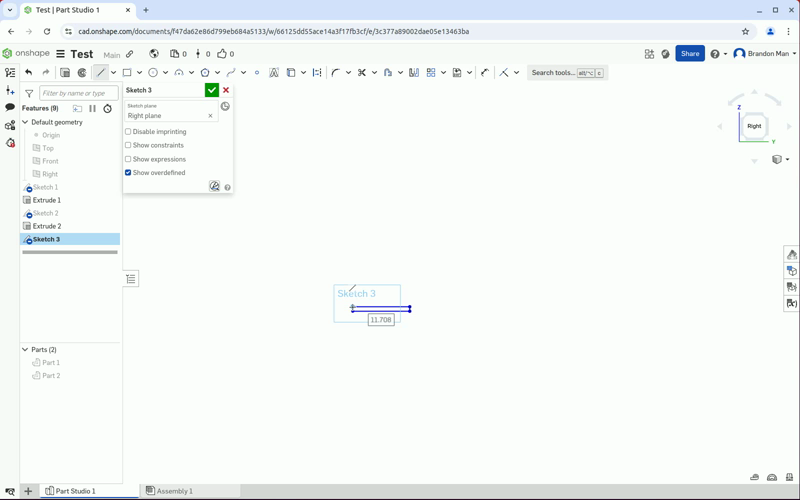
key_up(shift)
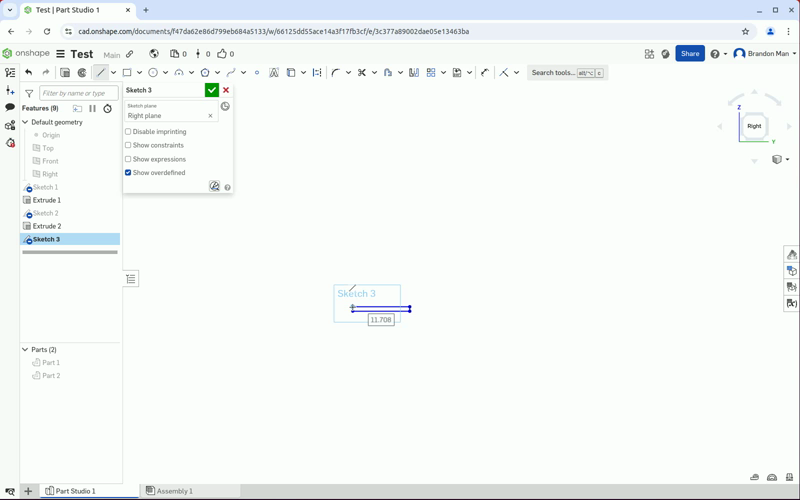
mouse_move(382, 306)
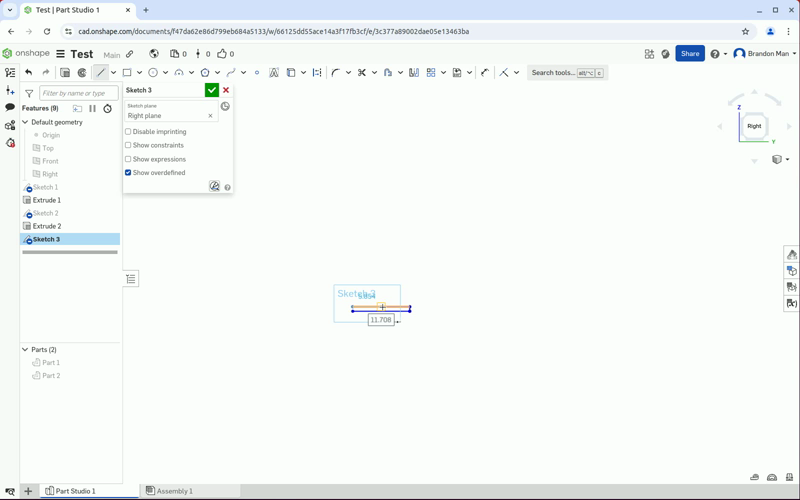
key_down(shift)
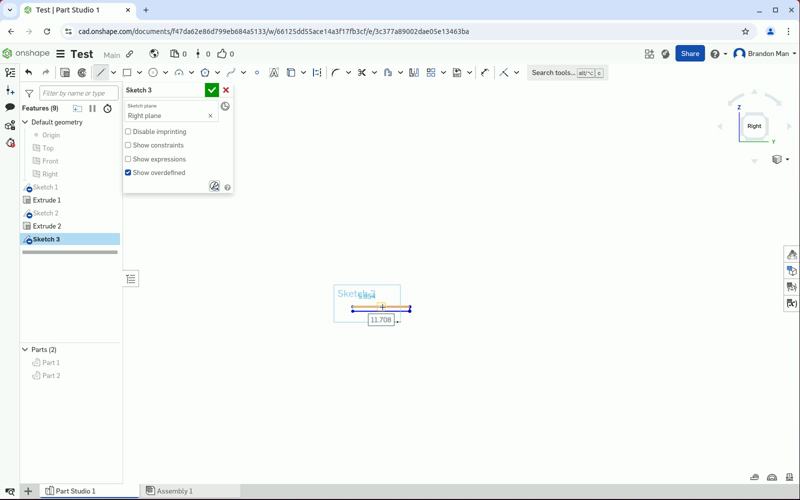
mouse_move(352, 311)
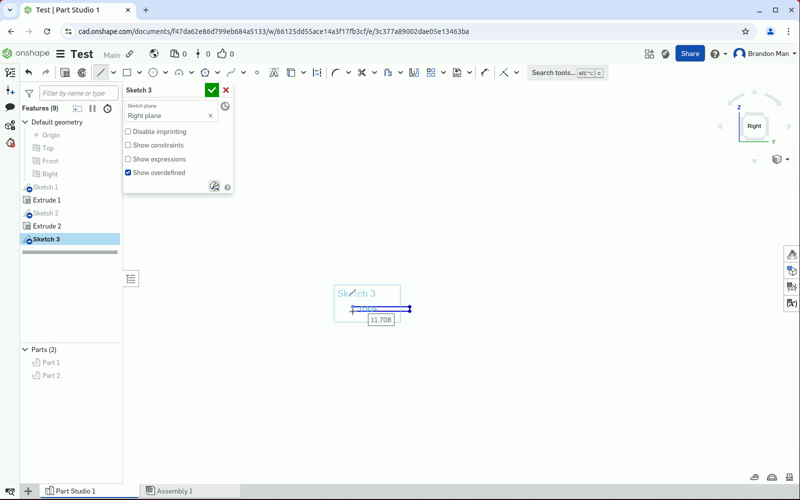
scroll(6)
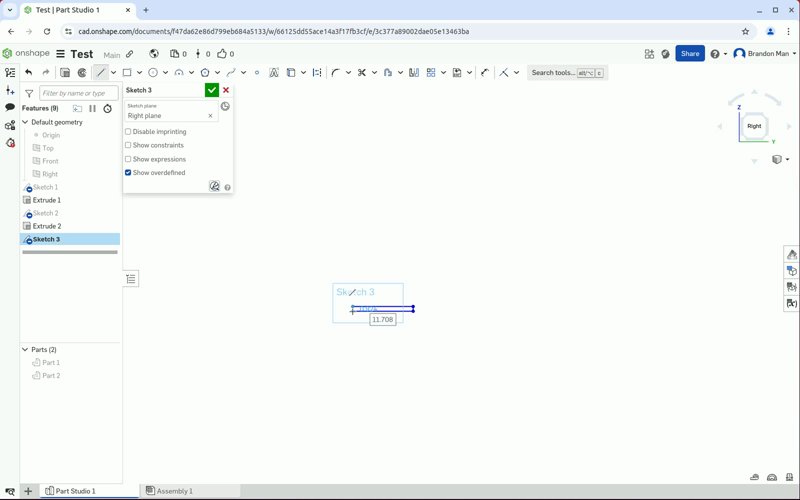
scroll(6)
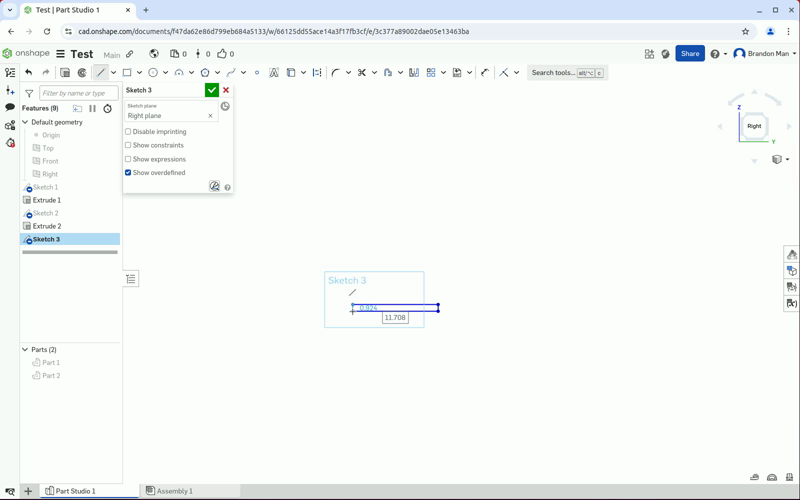
scroll(6)
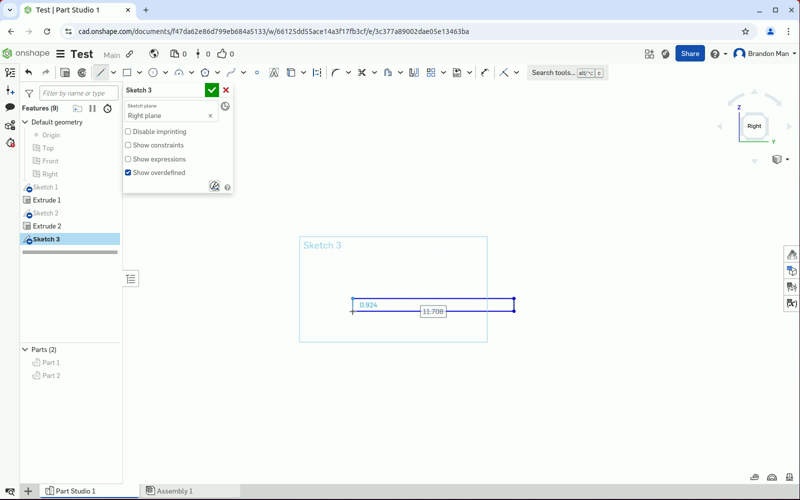
scroll(6)
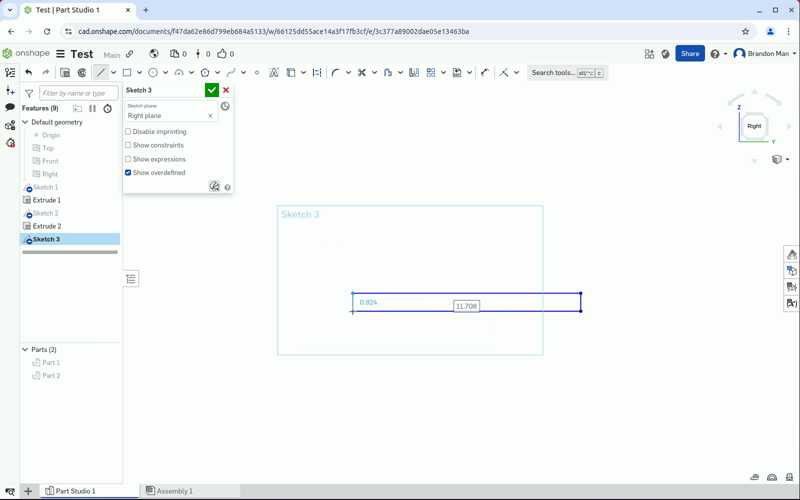
scroll(6)
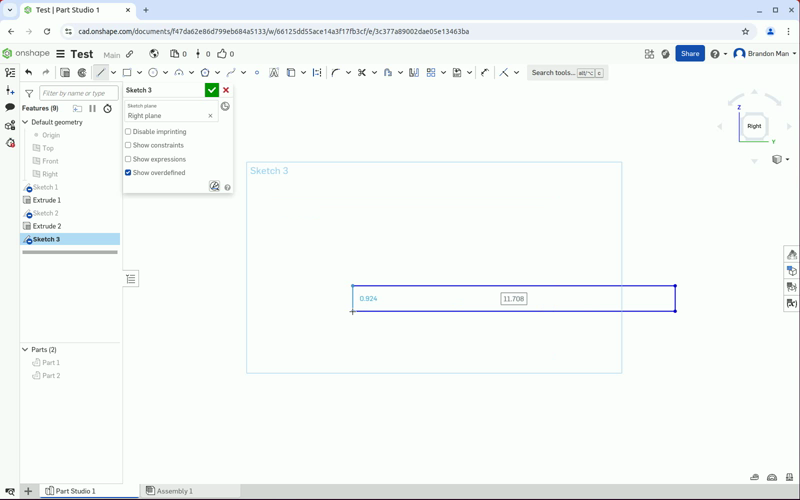
scroll(6)
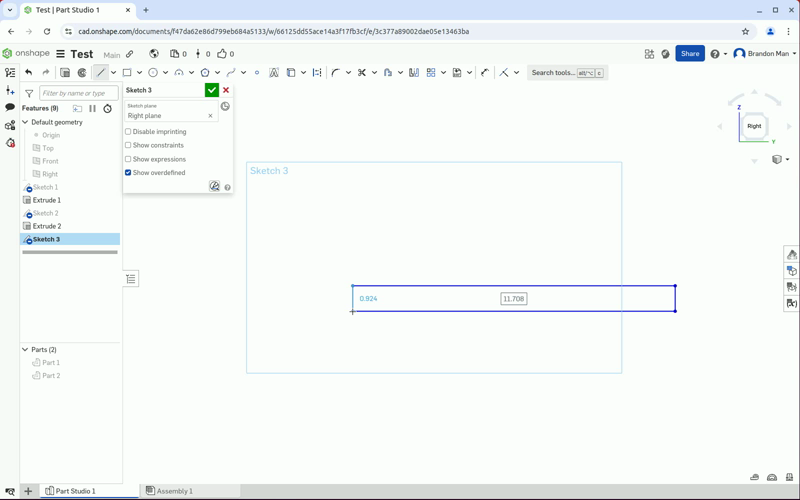
scroll(6)
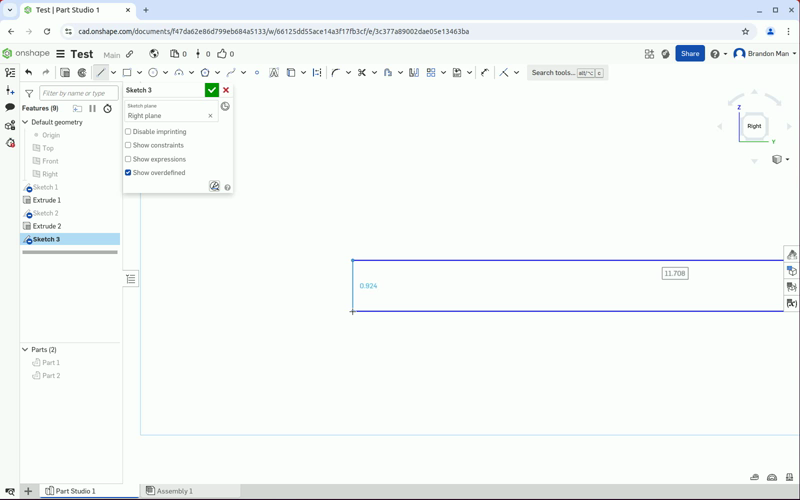
key_up(shift)
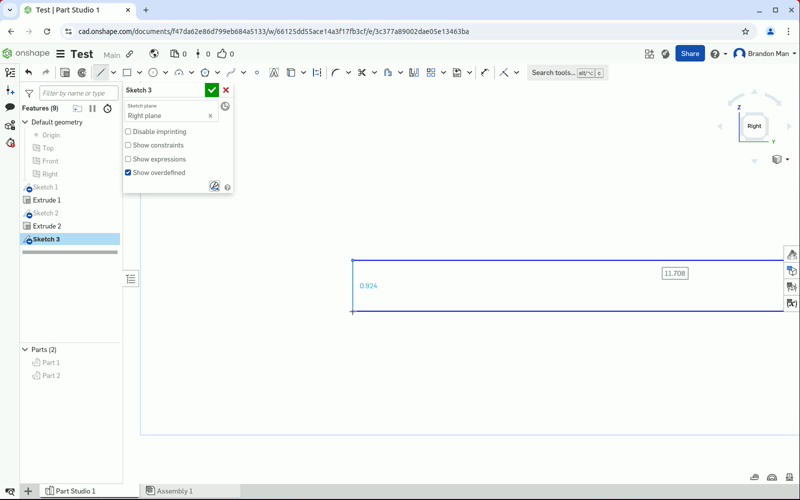
click(352, 311)
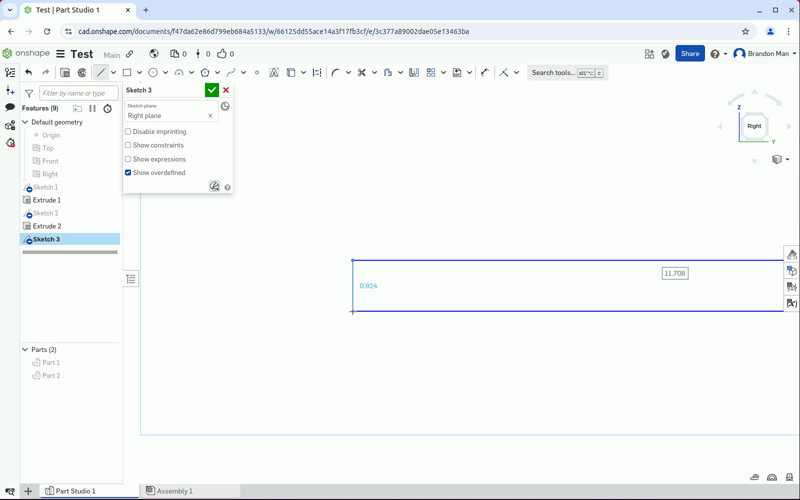
scroll(-6)
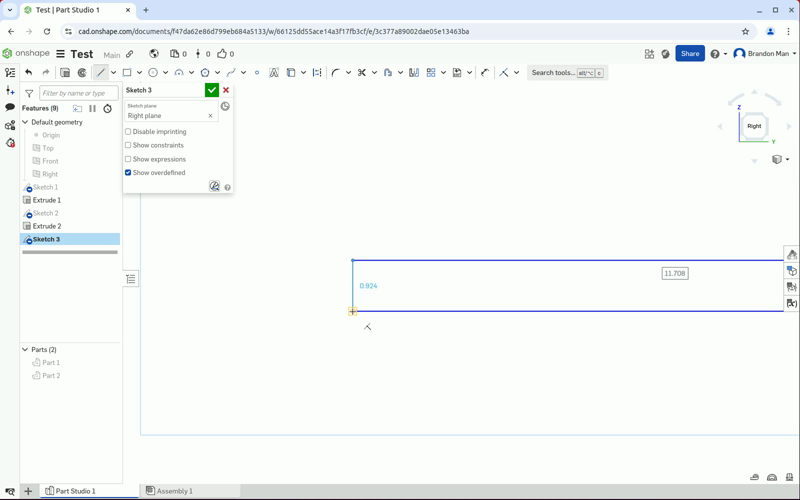
scroll(-6)
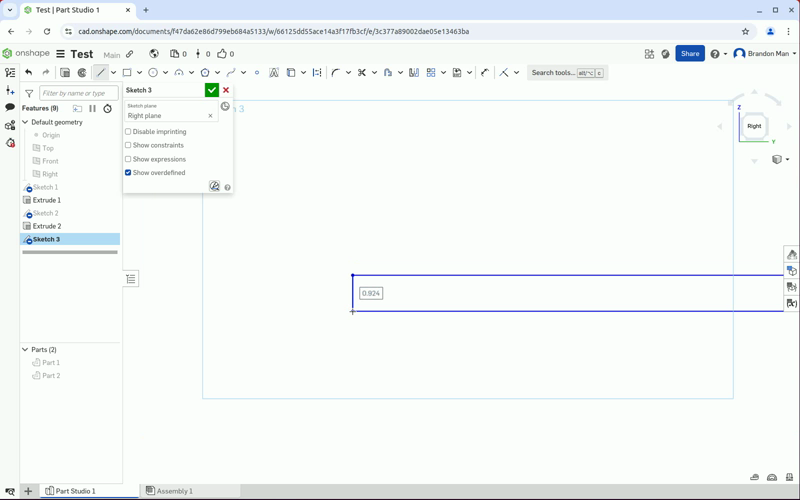
scroll(-6)
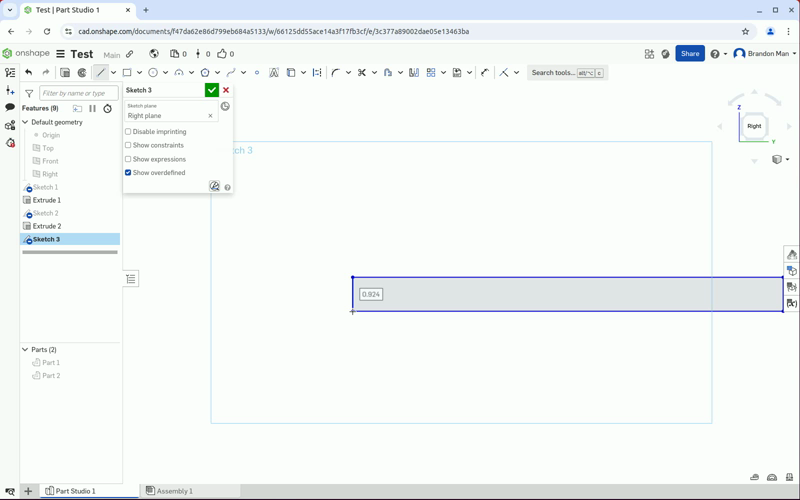
scroll(-6)
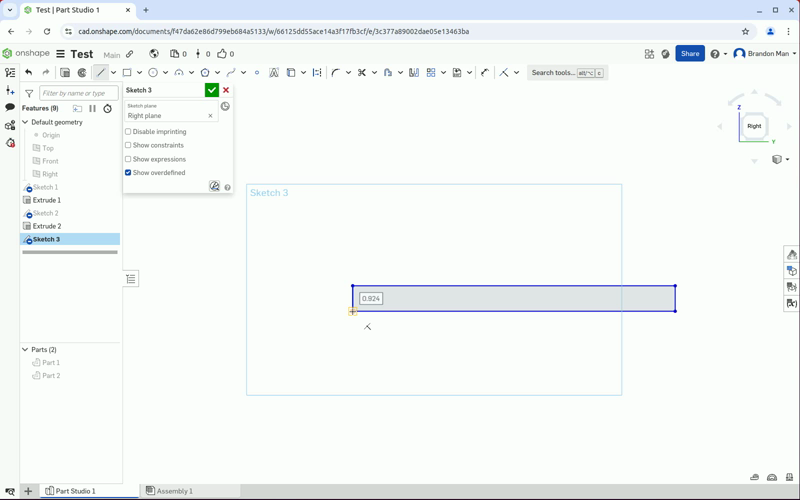
scroll(-6)
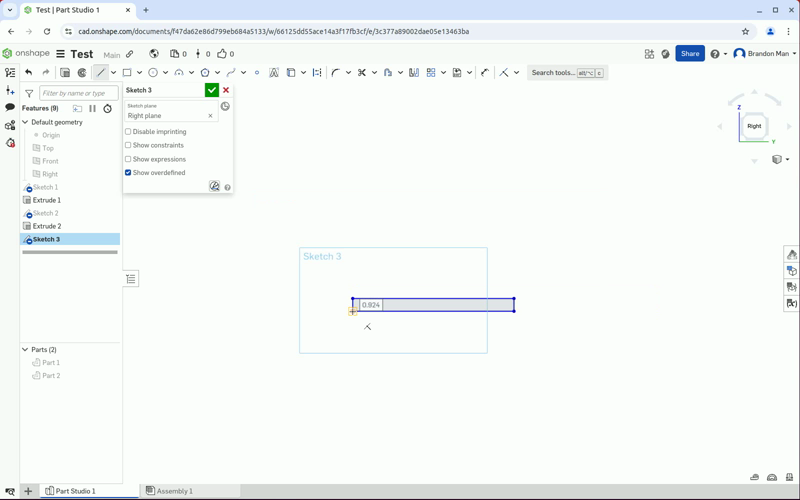
scroll(-6)
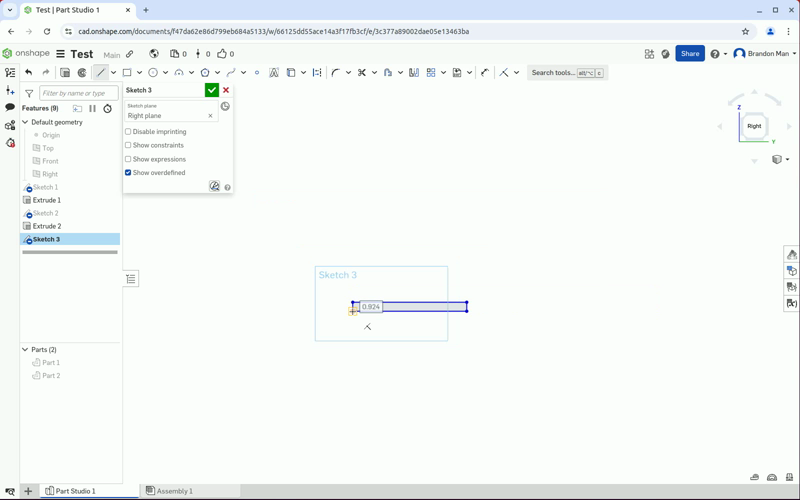
scroll(-6)
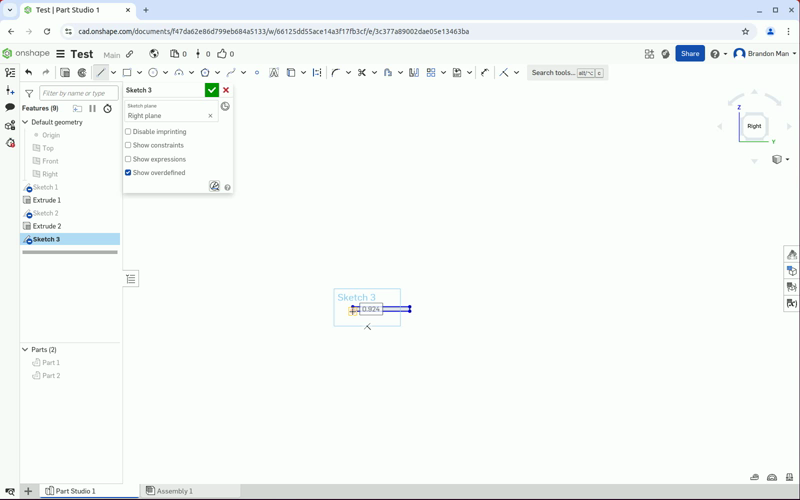
key(esc)
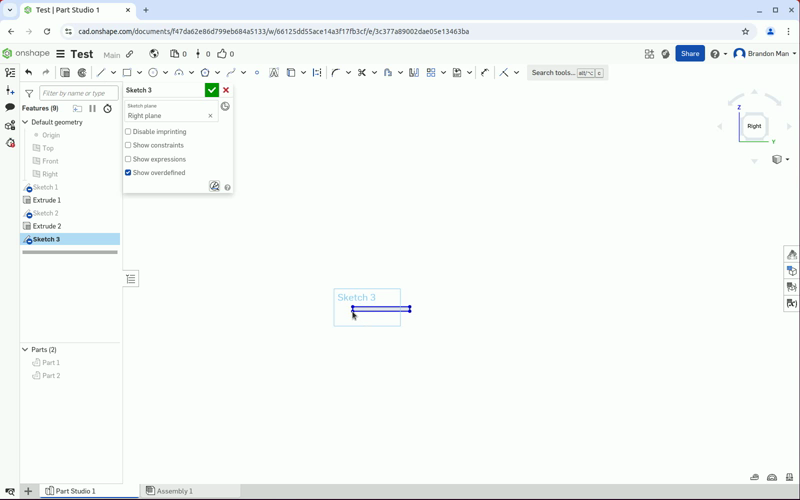
mouse_move(391, 307)
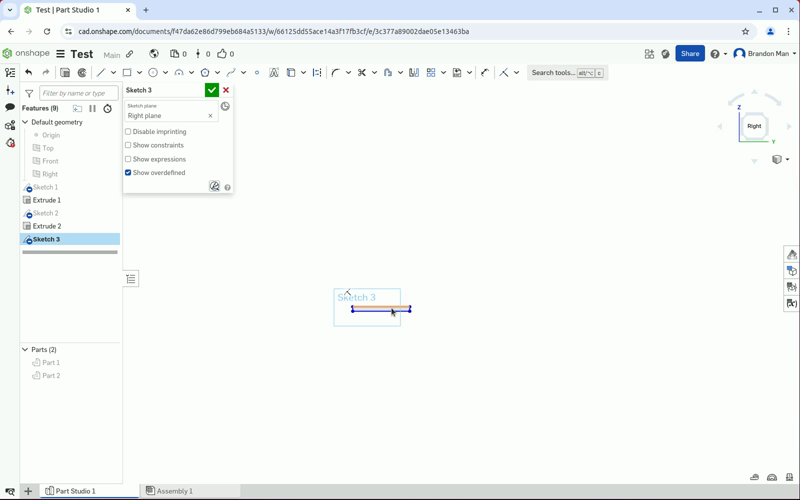
scroll(6)
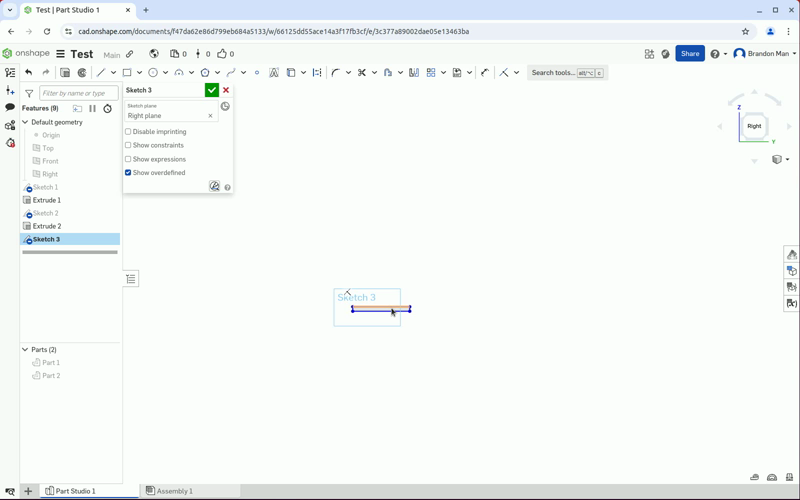
scroll(6)
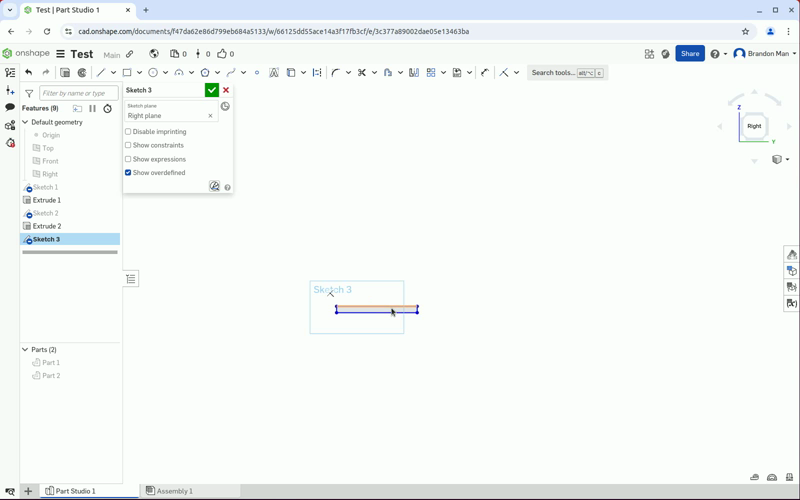
scroll(6)
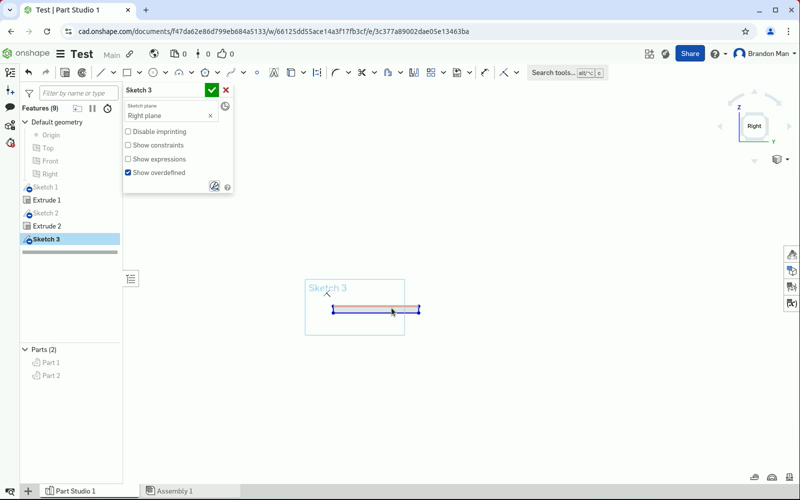
scroll(6)
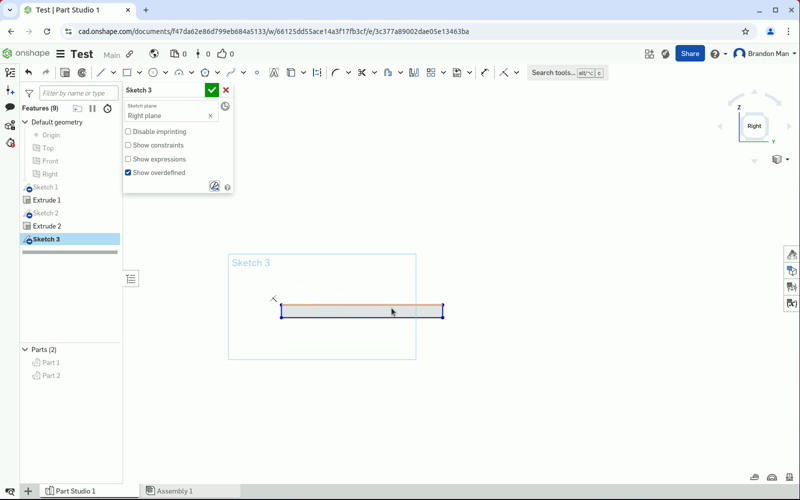
scroll(6)
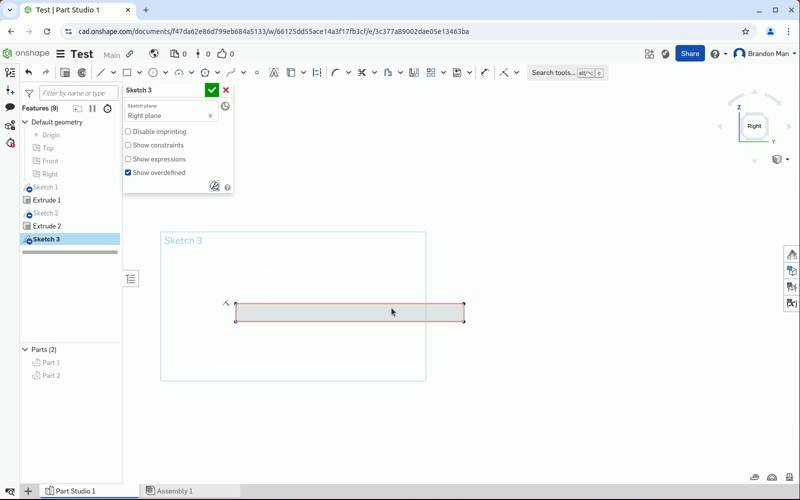
scroll(6)
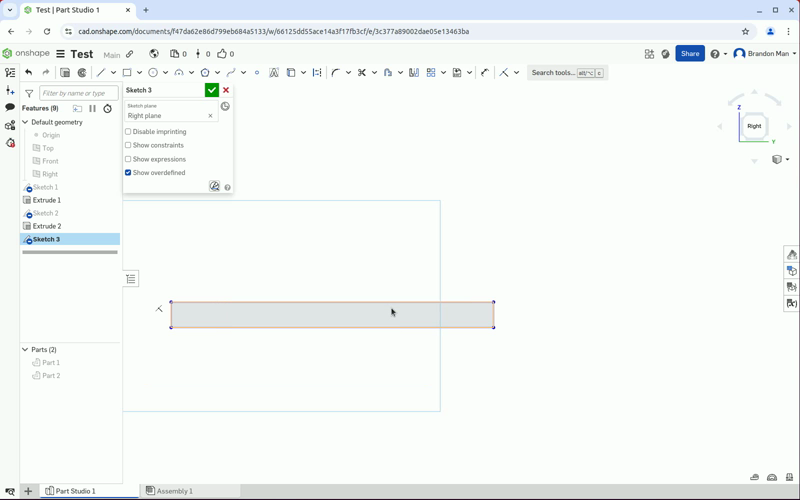
scroll(6)
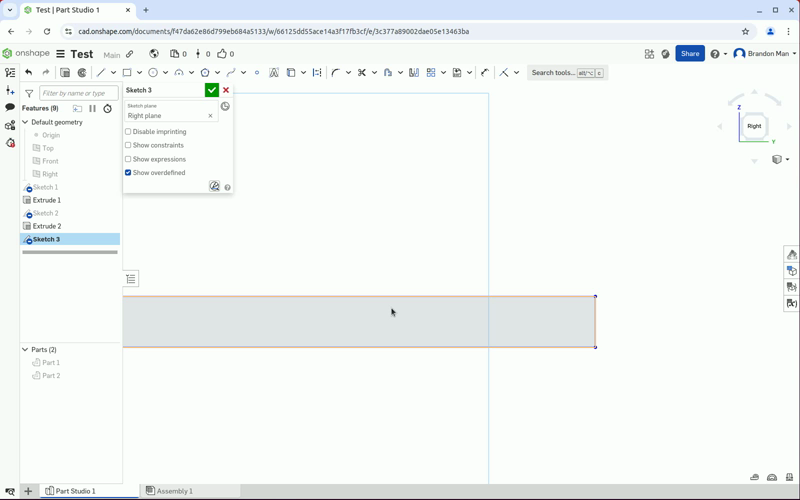
click(391, 307)
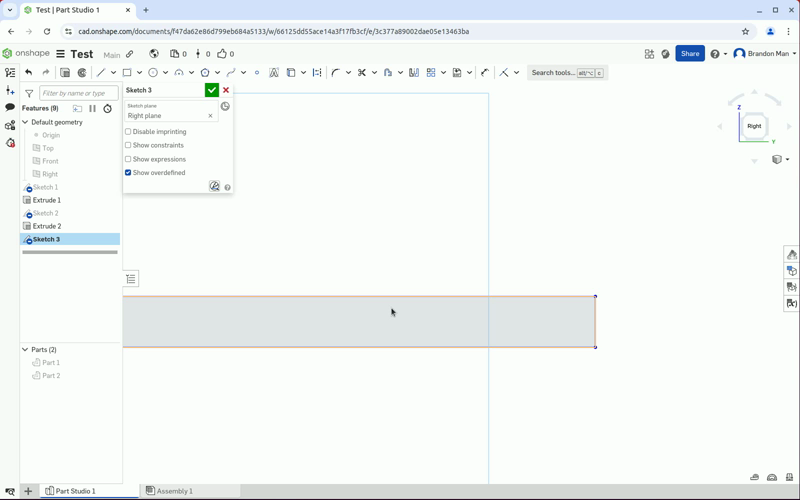
scroll(-6)
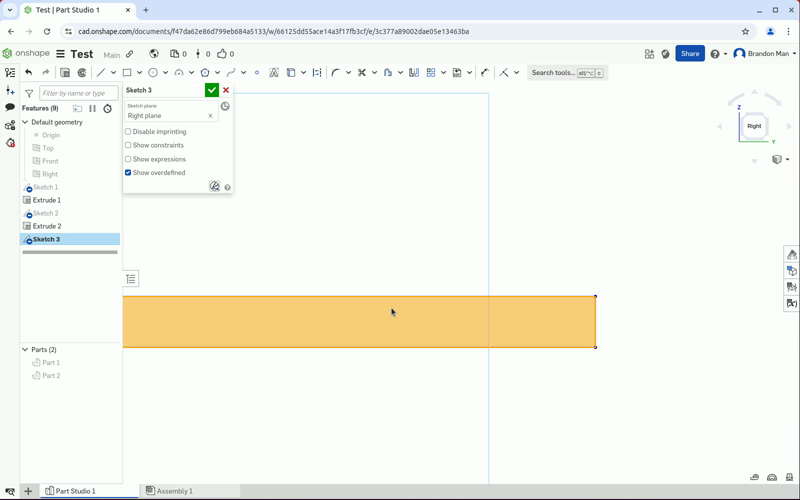
scroll(-6)
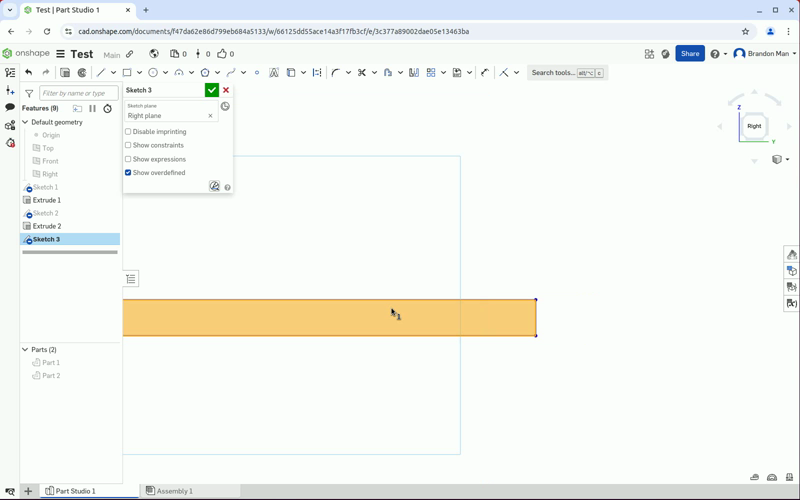
scroll(-6)
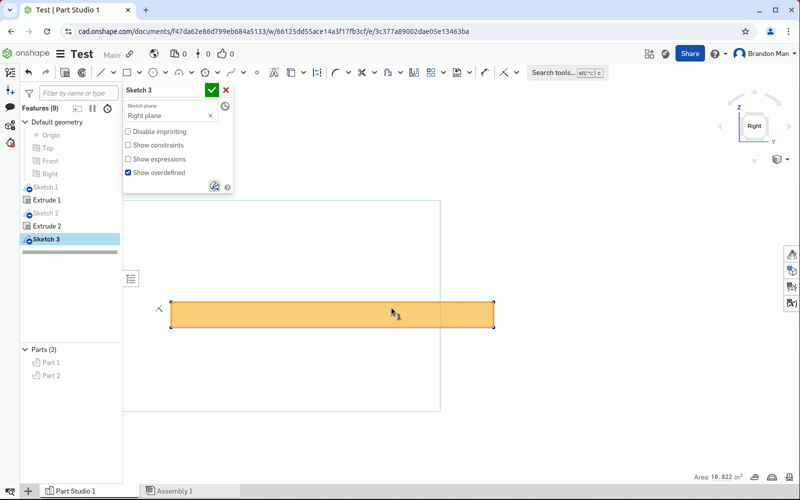
scroll(-6)
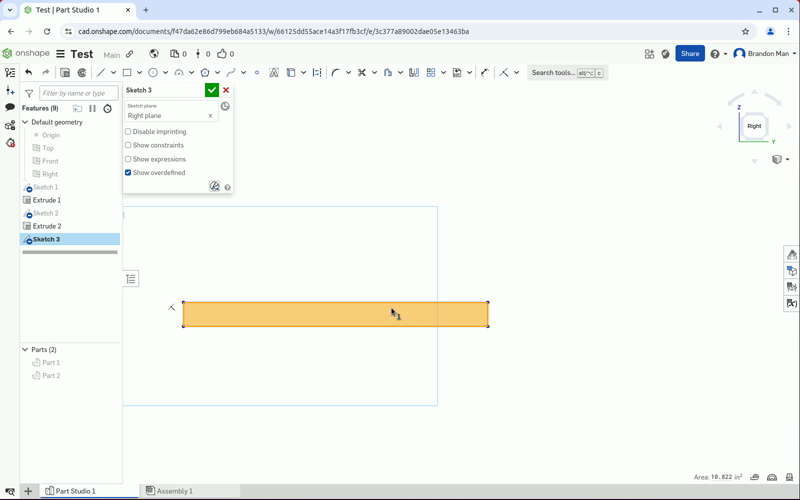
scroll(-6)
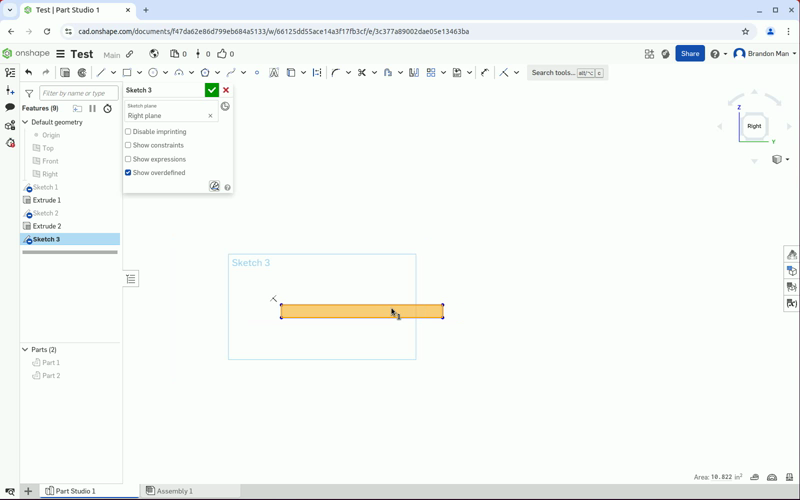
scroll(-6)
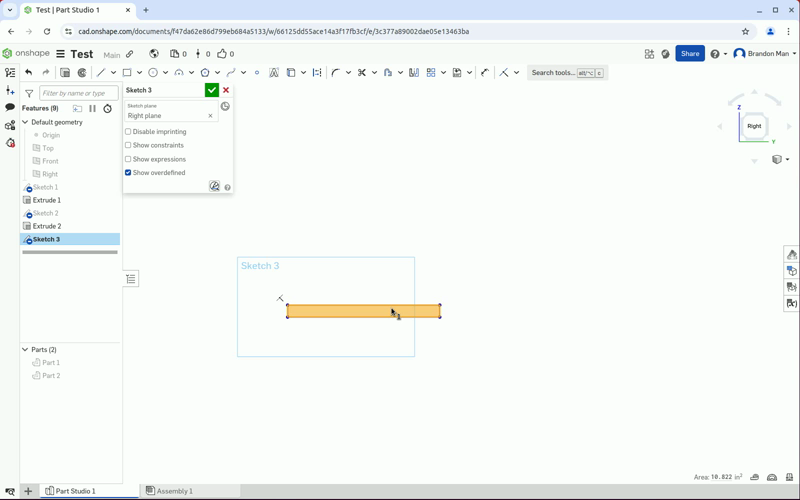
scroll(-6)
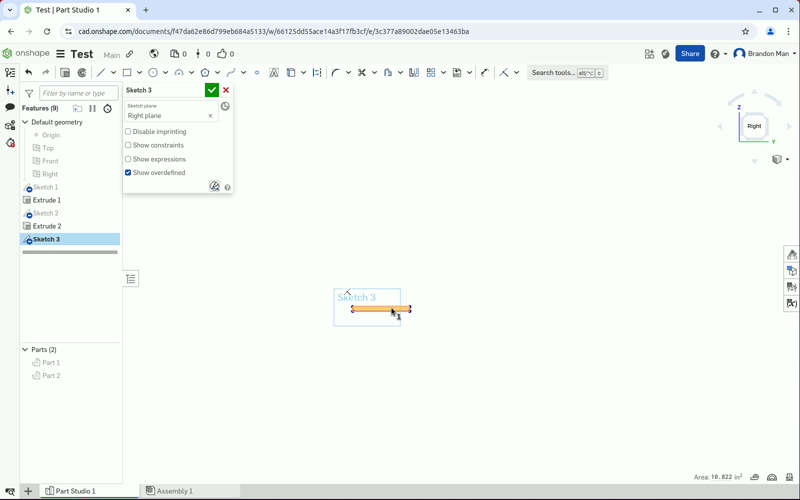
mouse_move(73, 352)
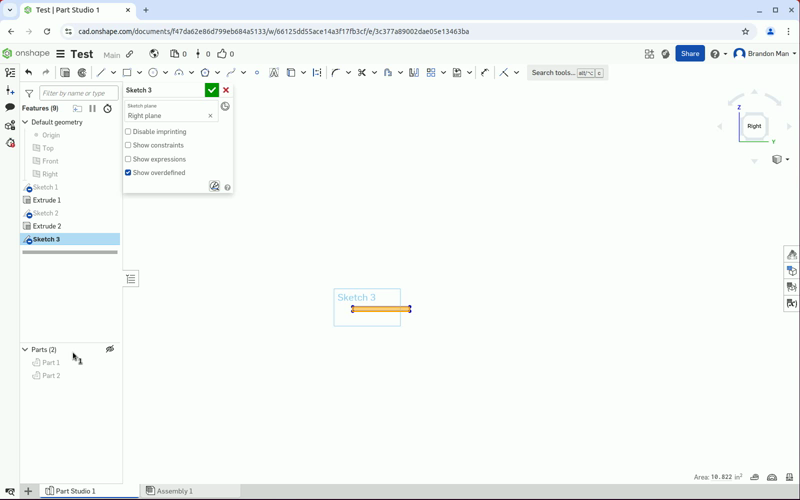
key(shift+y)
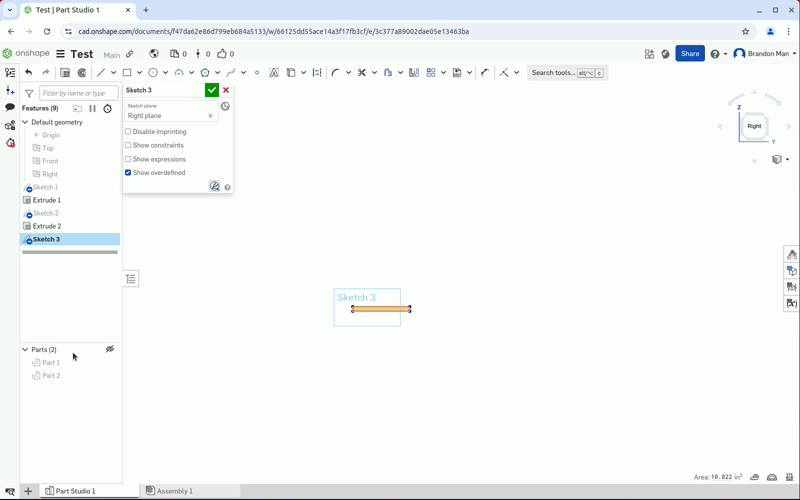
key(shift+e)
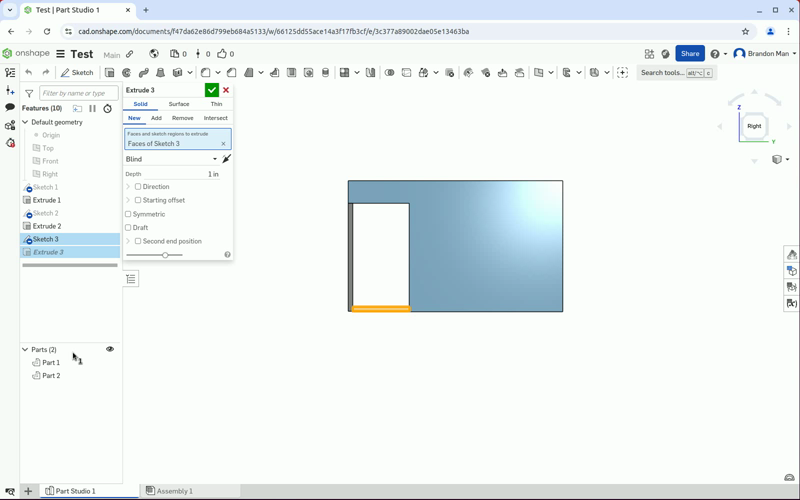
mouse_move(143, 106)
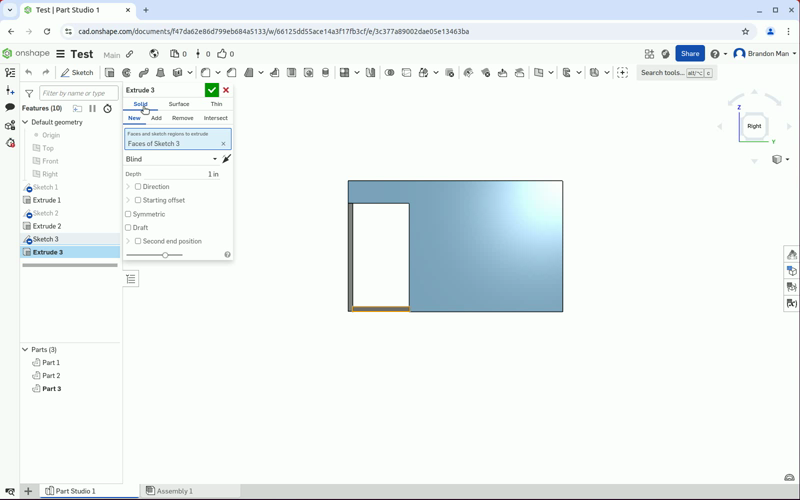
click(143, 106)
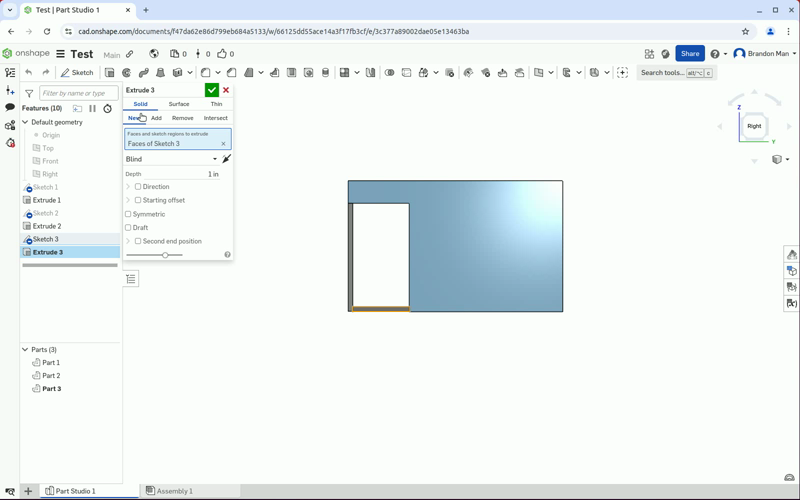
mouse_move(137, 120)
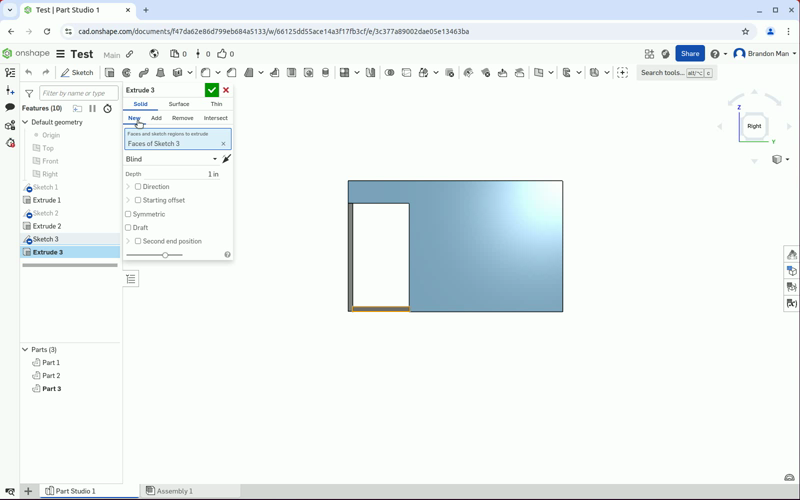
click(137, 120)
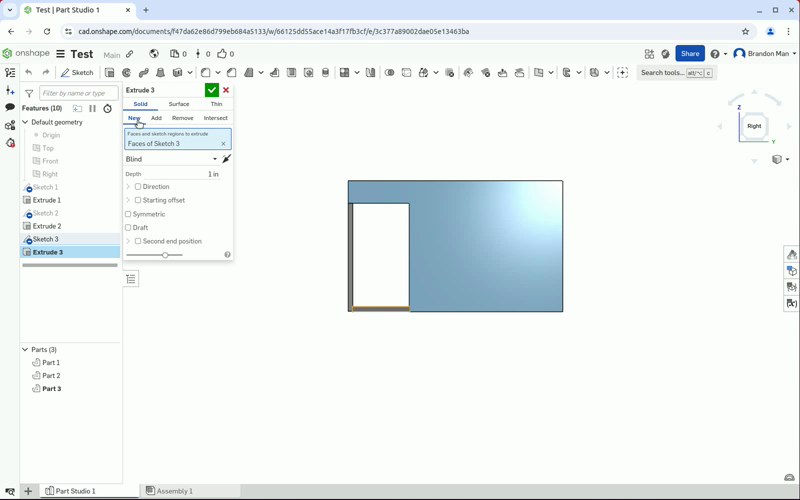
key(tab, 4)
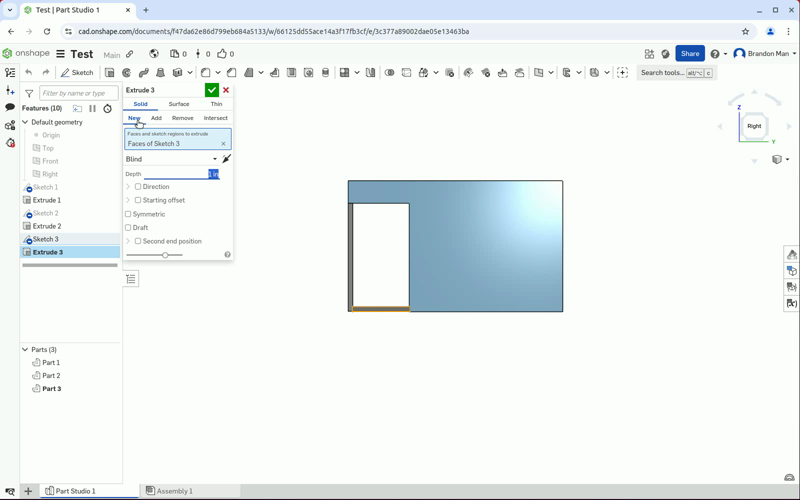
text(0.963)
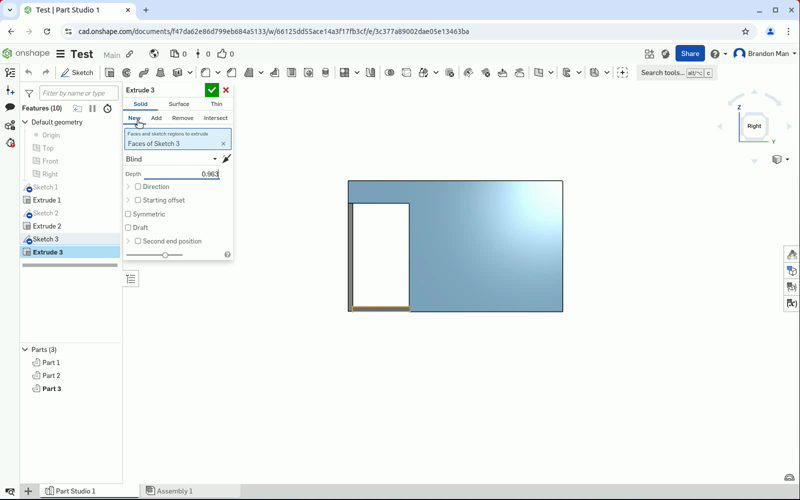
key(enter)
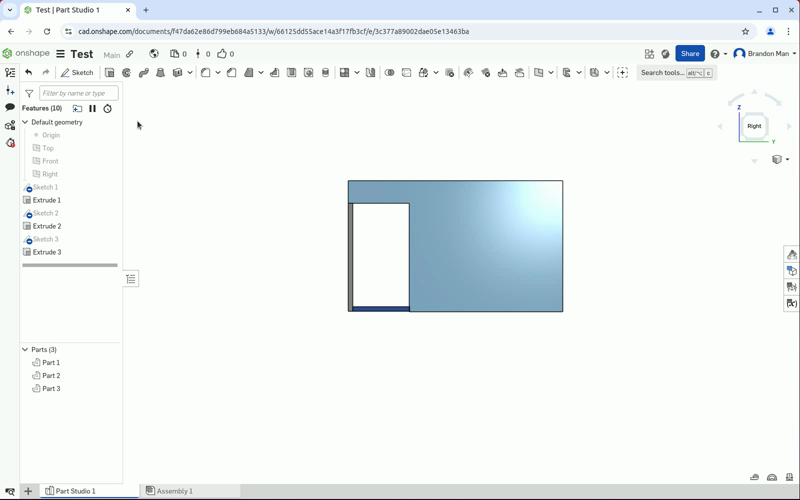
key(shift+h)
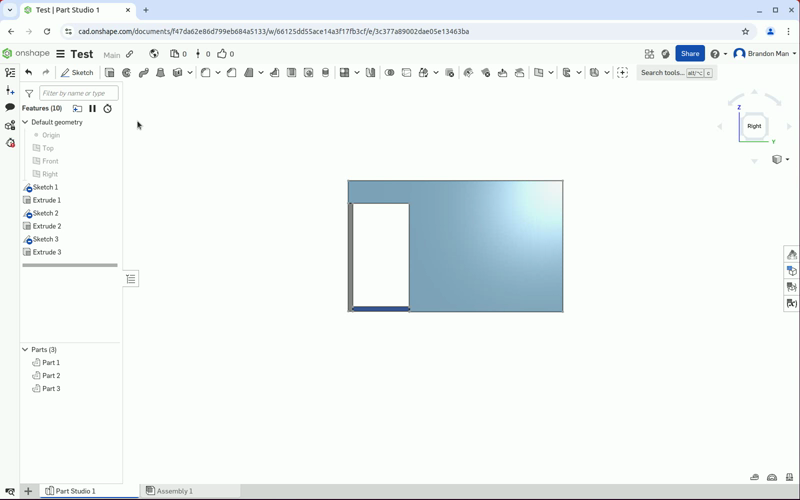
key(shift+h)
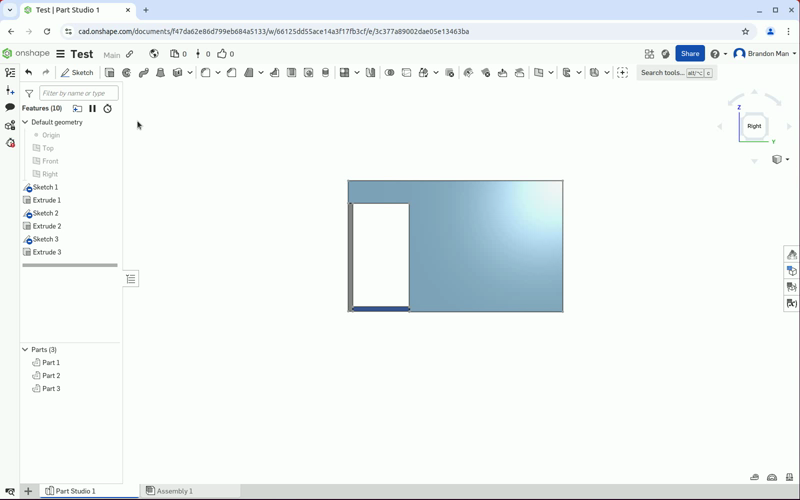
key(shift+7)
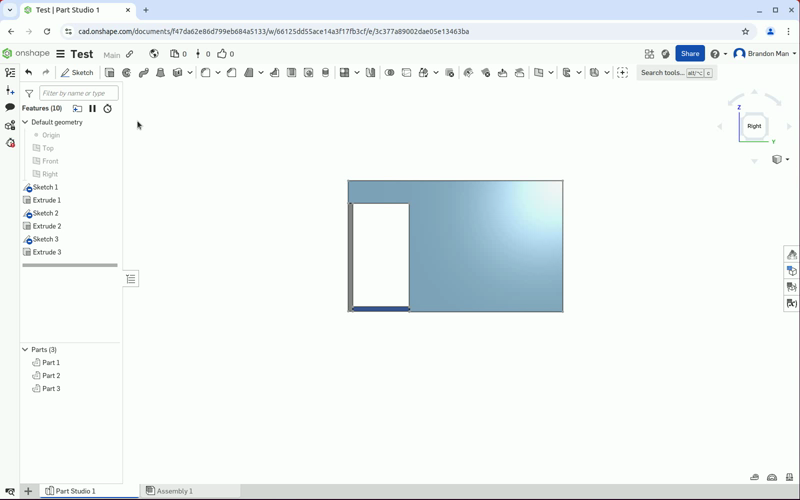
key(right, 2)
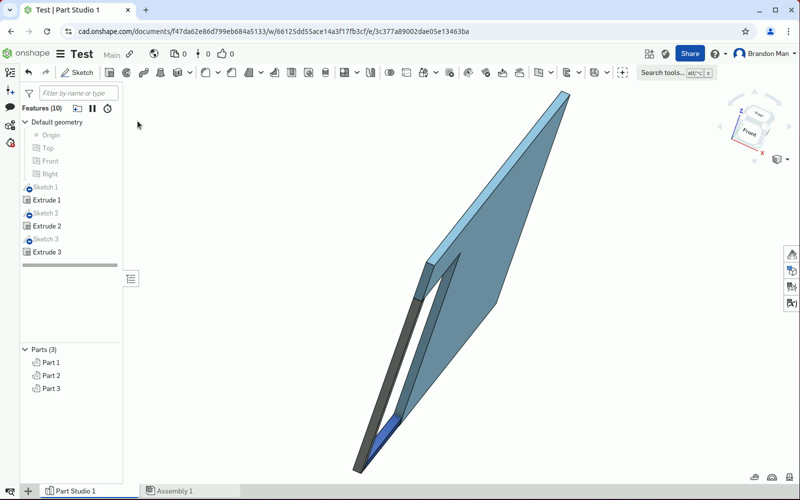
key(down, 2)
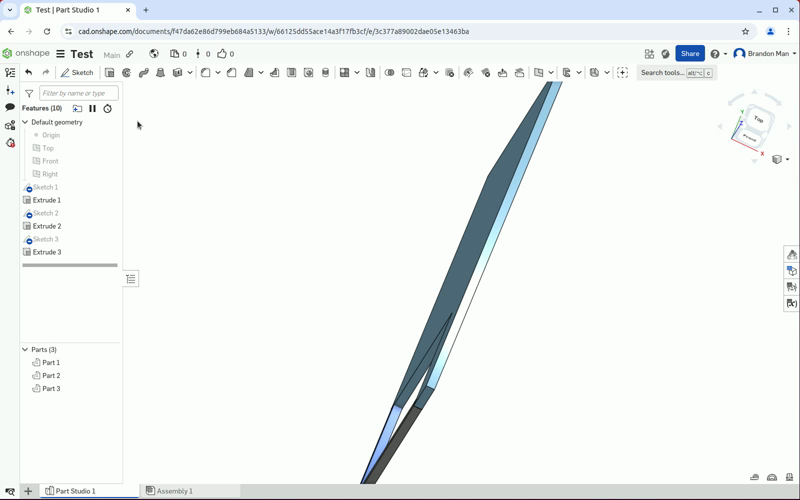
key(up, 2)
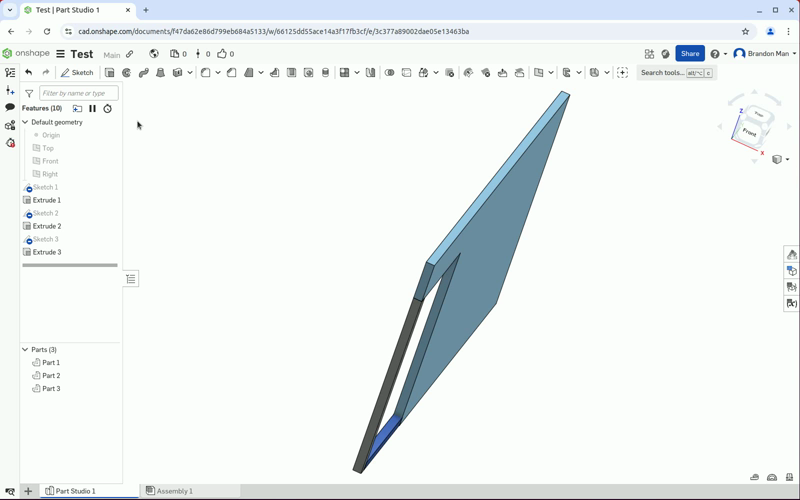
key(left, 2)
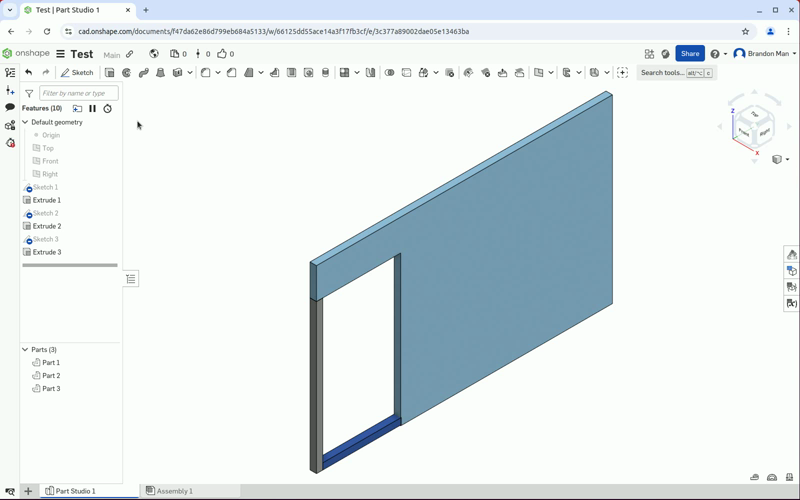
mouse_move(73, 189)
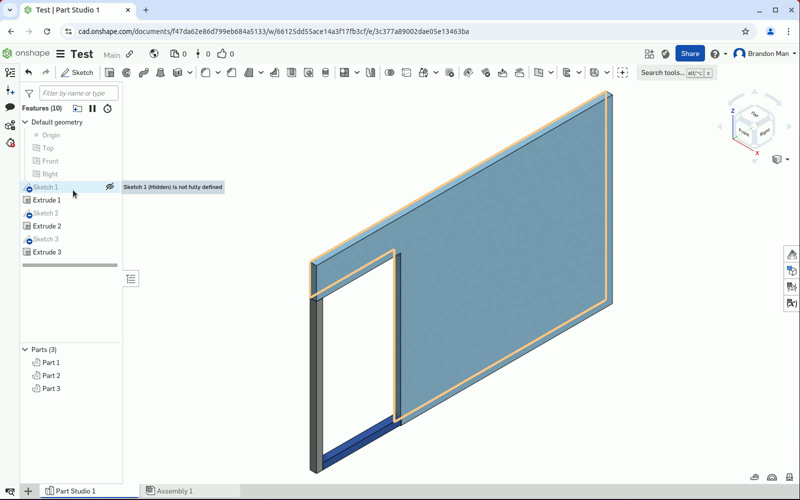
click(73, 189)